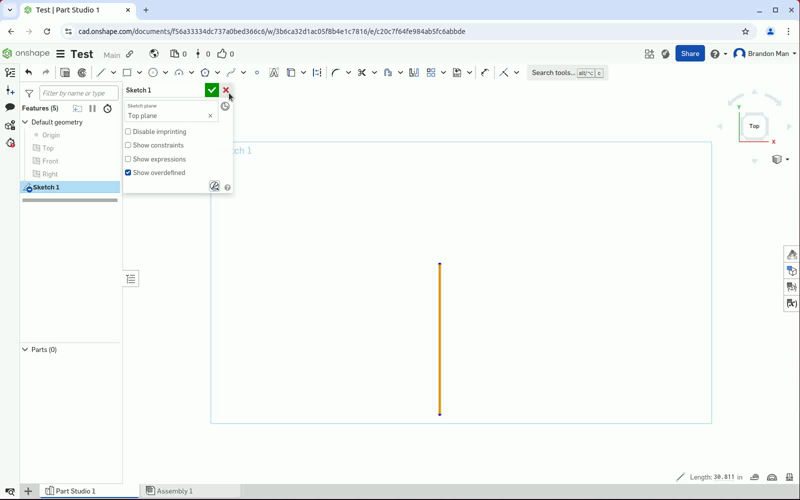
key(shift+h)
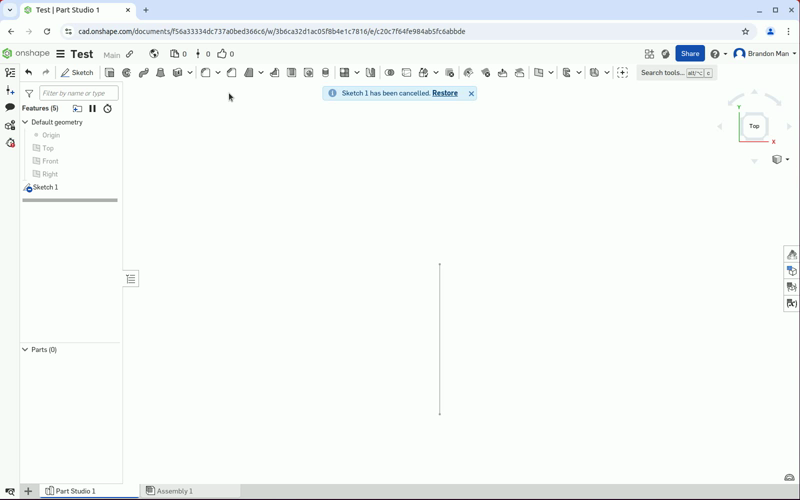
mouse_move(73, 352)
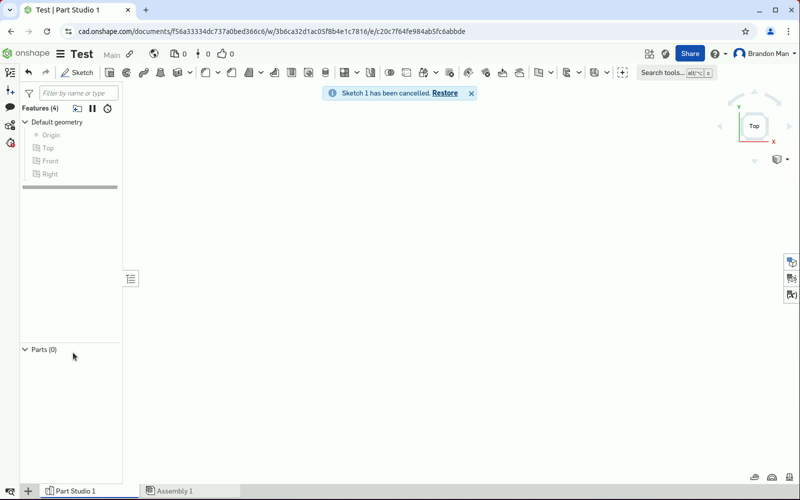
key(y)
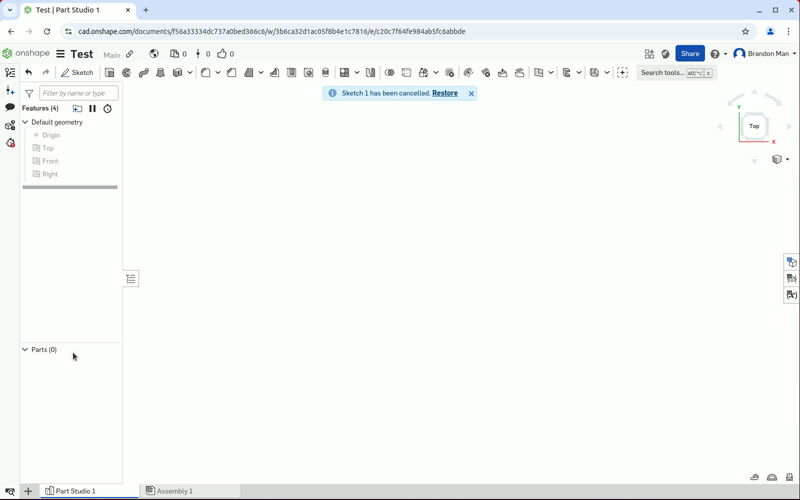
key(shift+p)
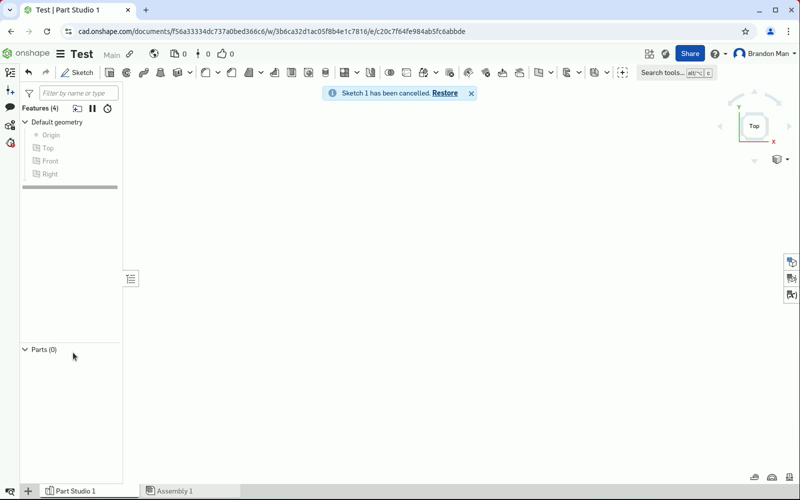
key(space)
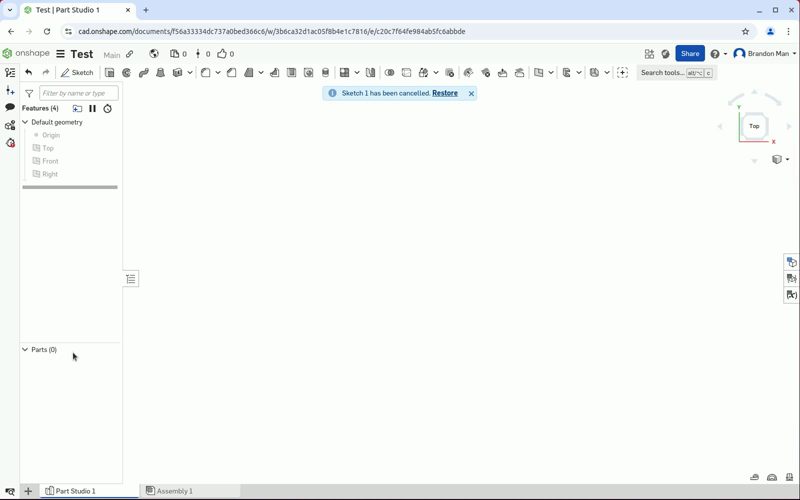
key_down(shift)
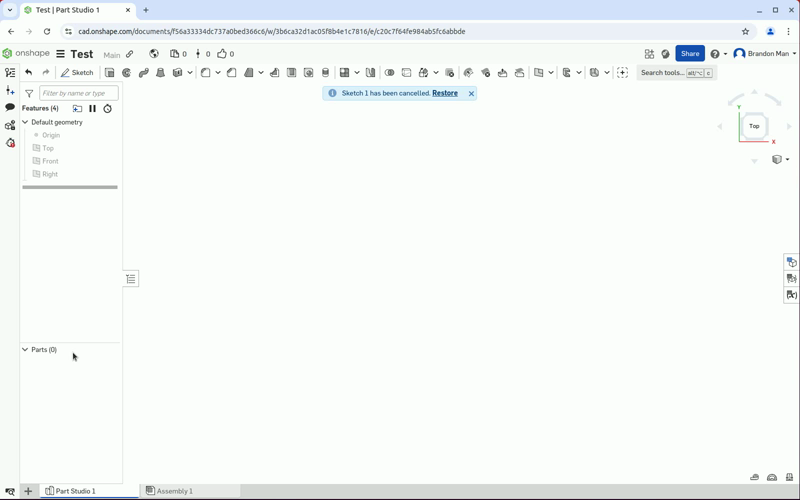
key(up)
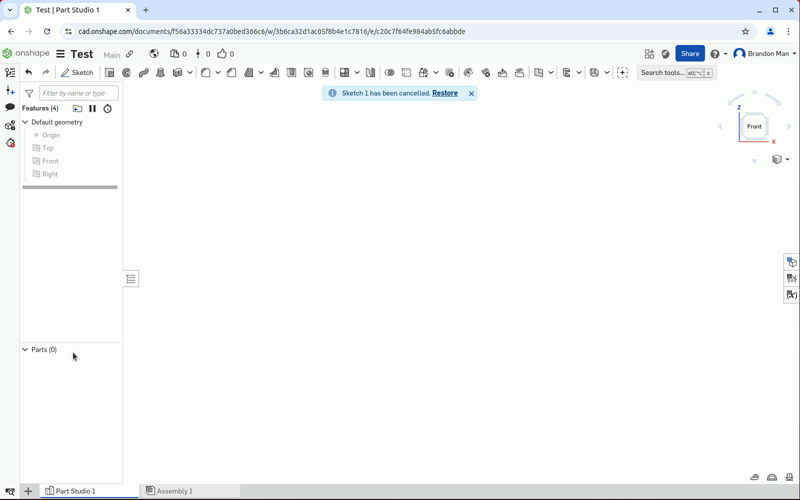
key_up(shift)
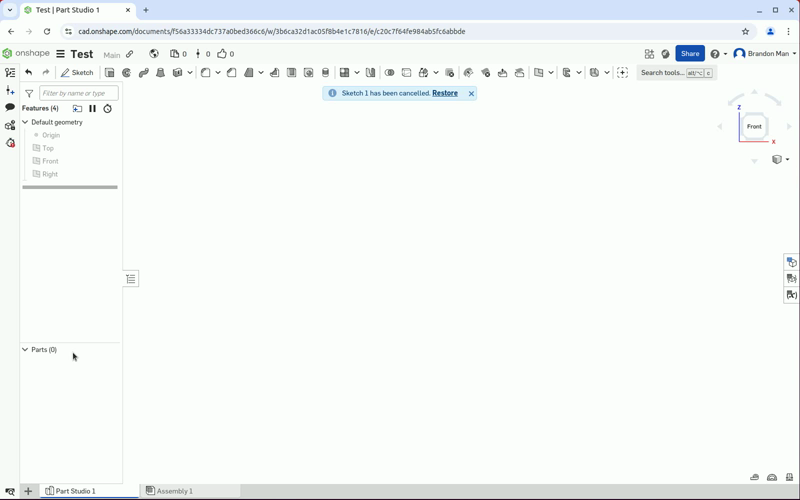
mouse_move(73, 352)
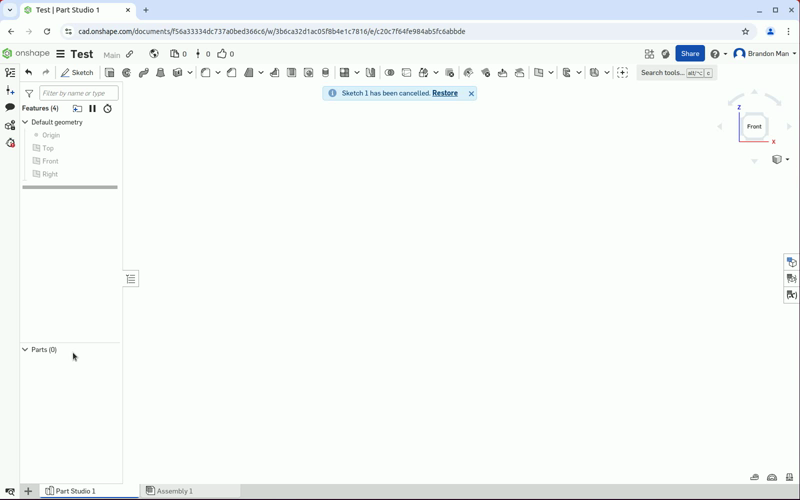
key(shift+y)
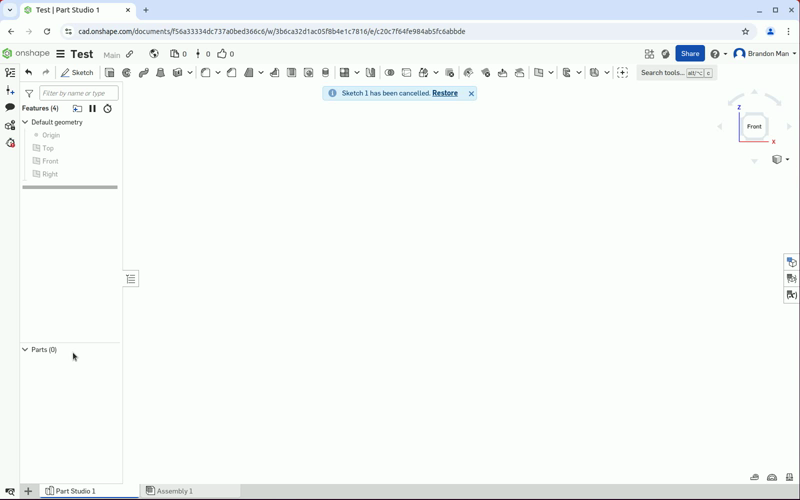
key(shift+s)
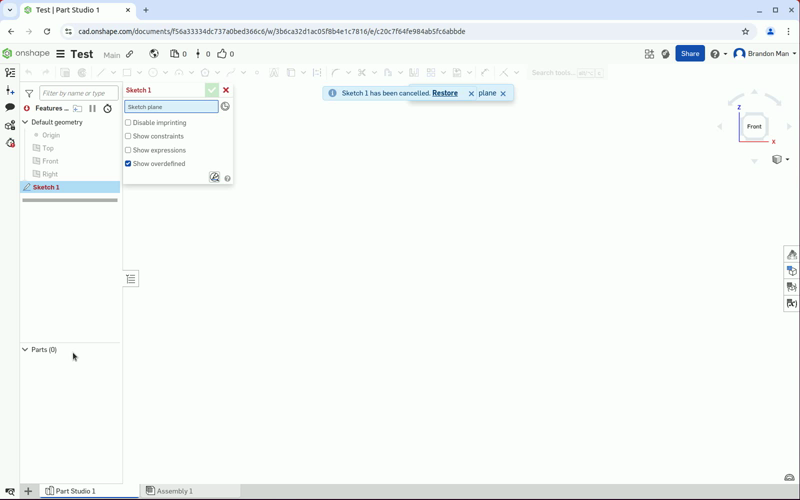
mouse_move(73, 163)
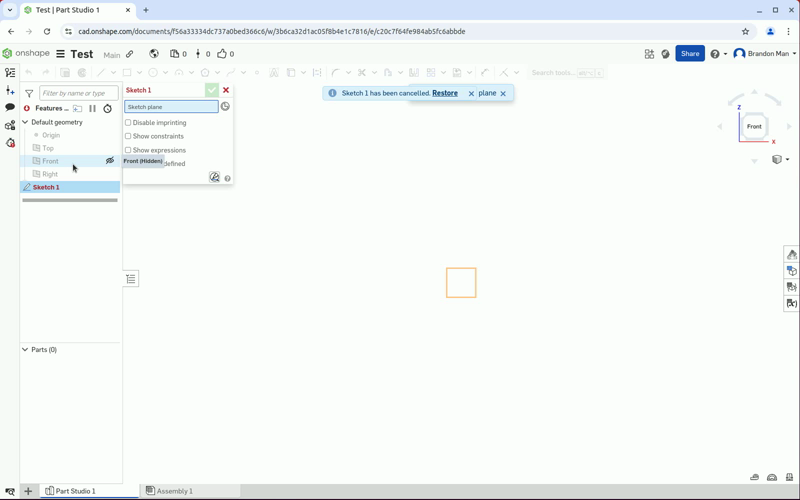
click(73, 163)
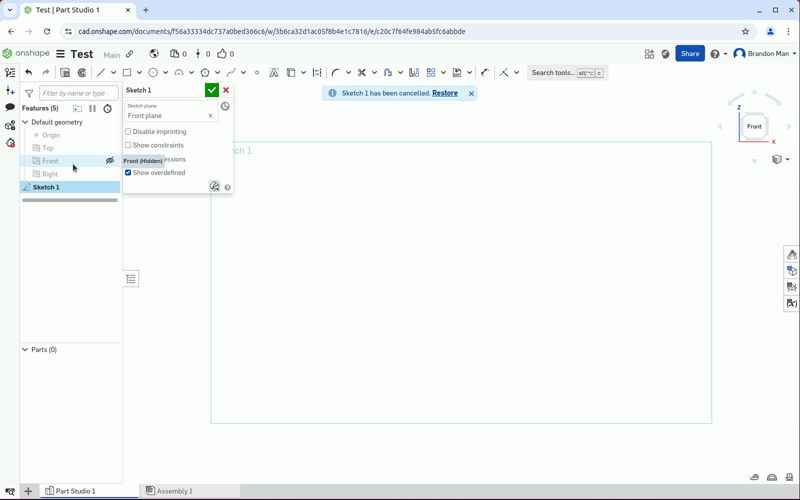
mouse_move(73, 352)
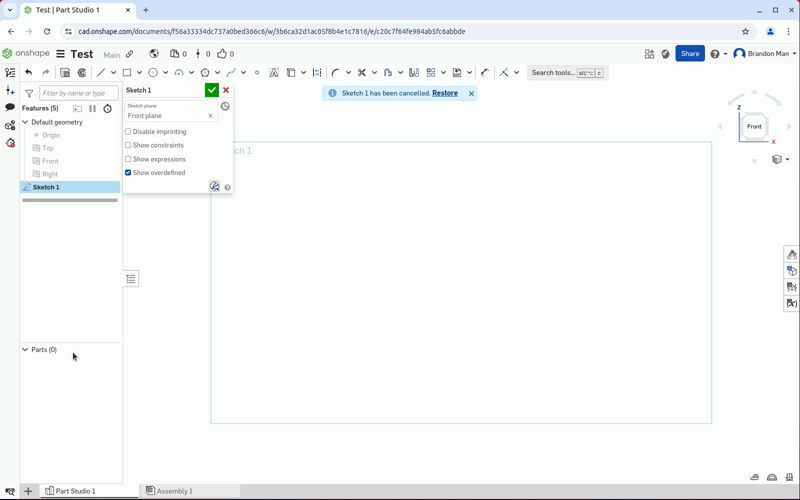
key(y)
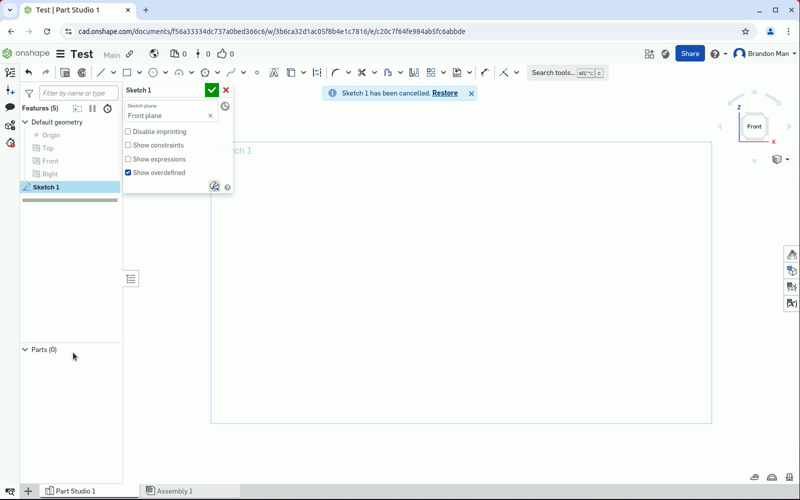
key(c)
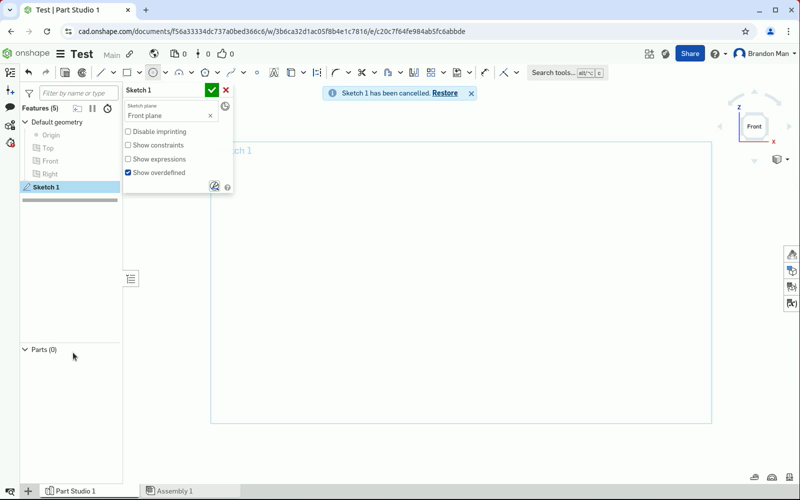
key_down(shift)
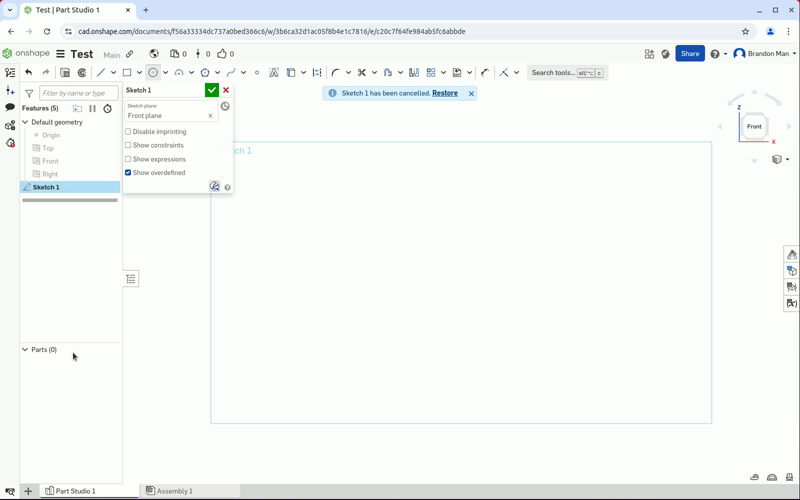
mouse_move(461, 178)
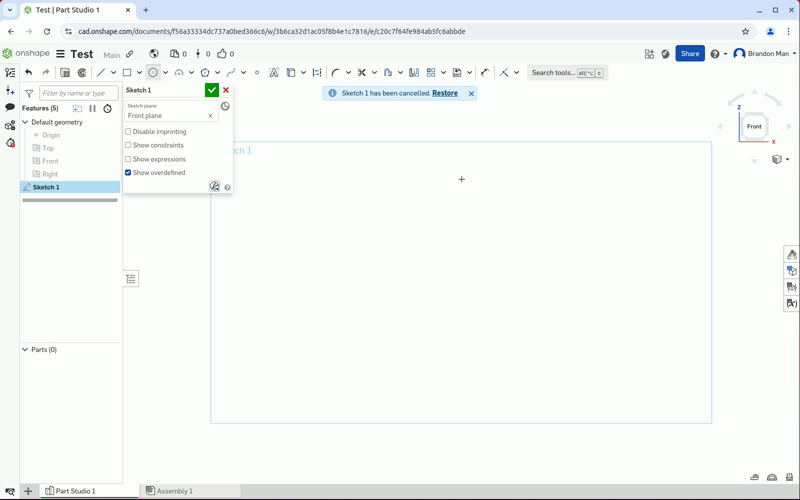
click(461, 178)
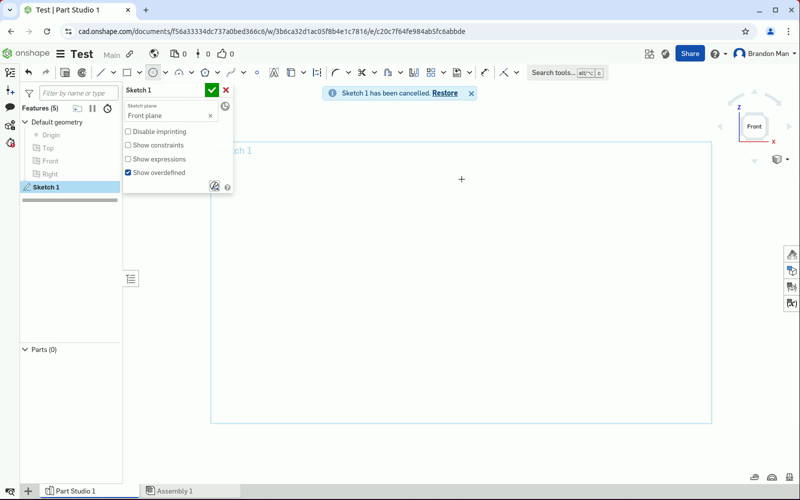
key_up(shift)
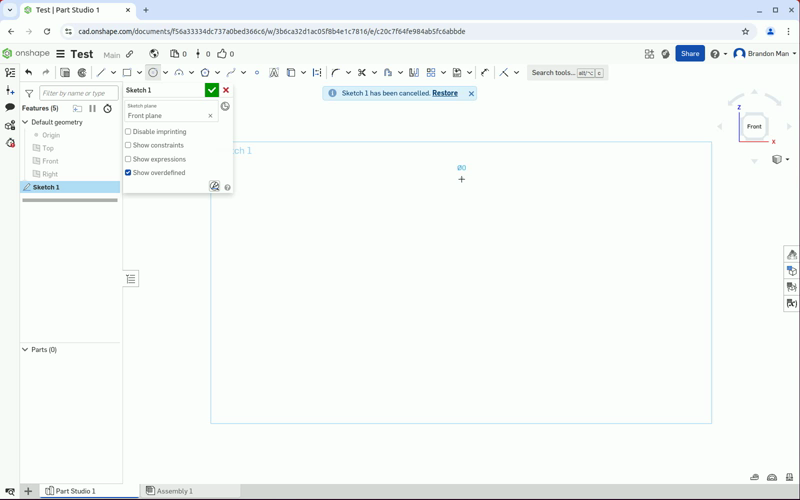
mouse_move(471, 178)
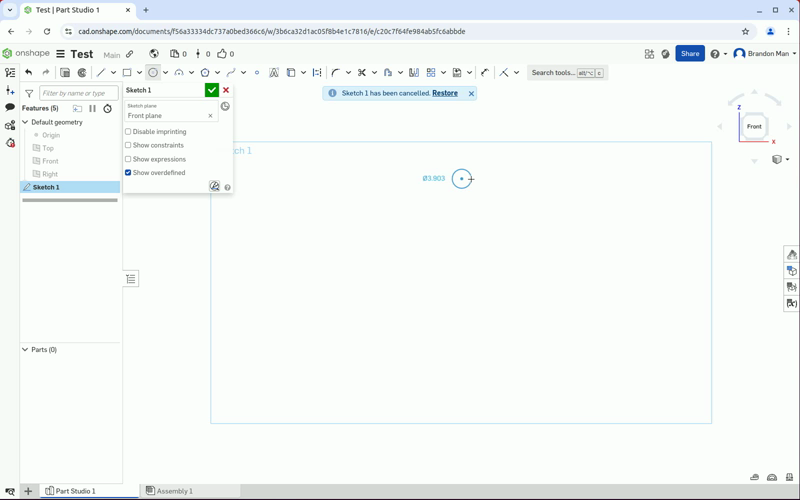
click(471, 178)
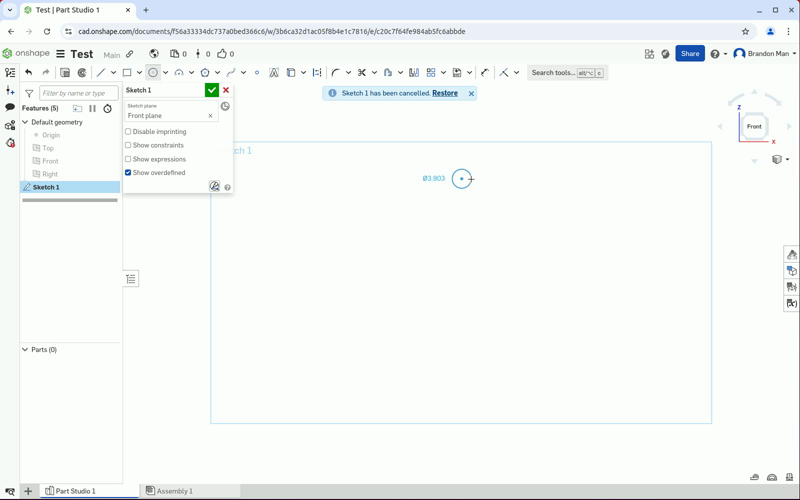
key(esc)
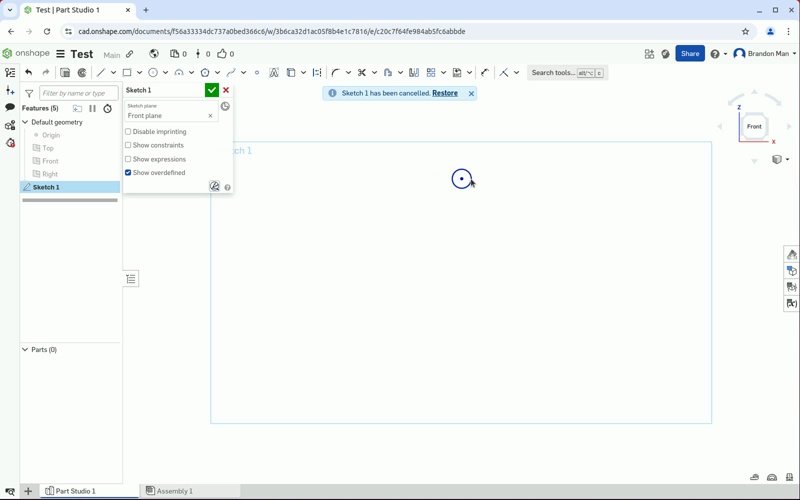
key(c)
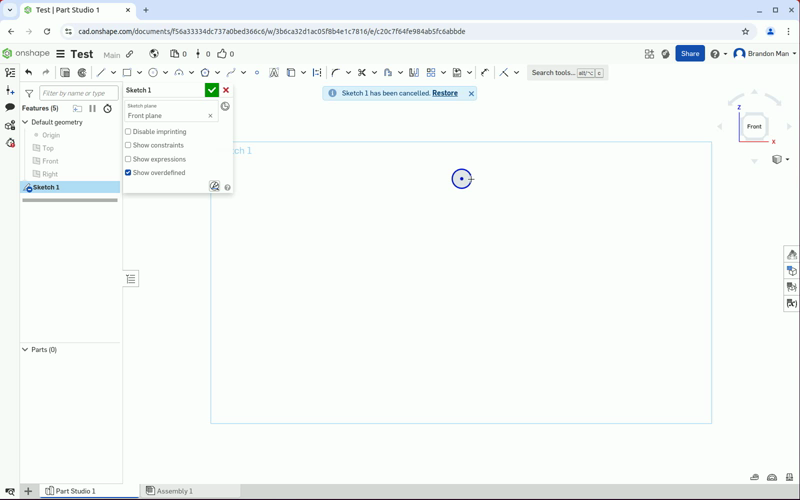
key_down(shift)
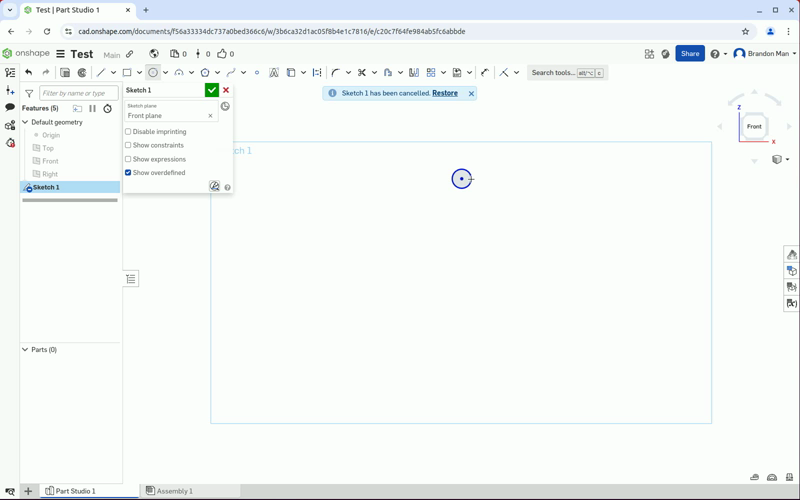
mouse_move(461, 178)
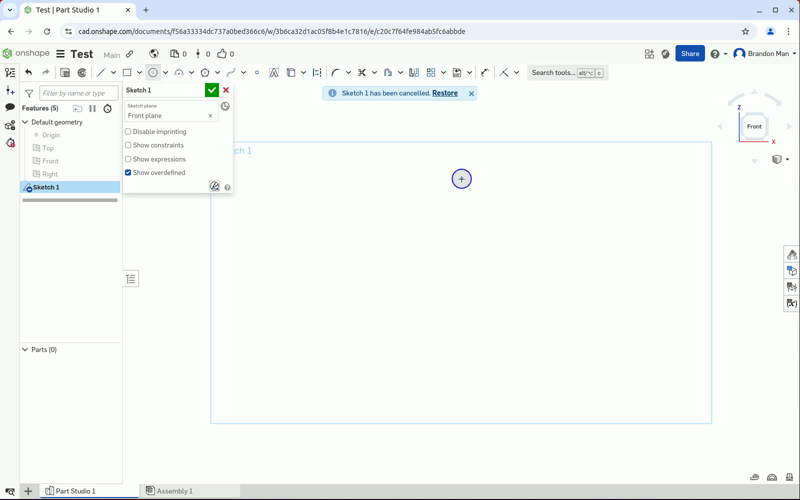
click(461, 178)
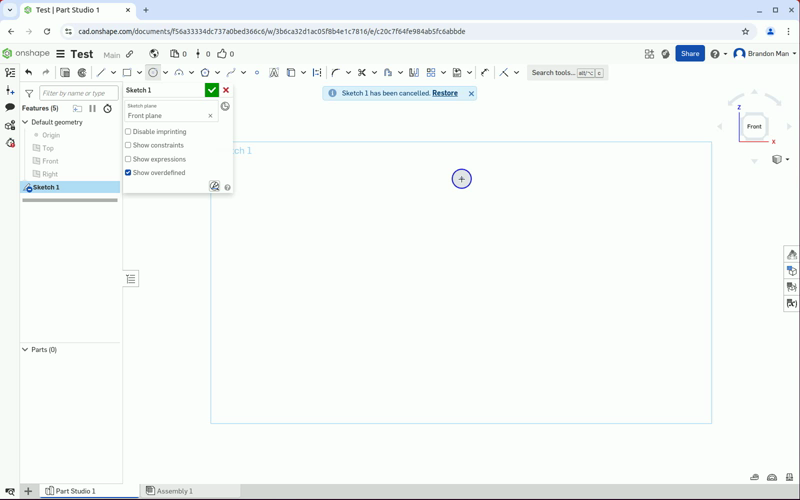
key_up(shift)
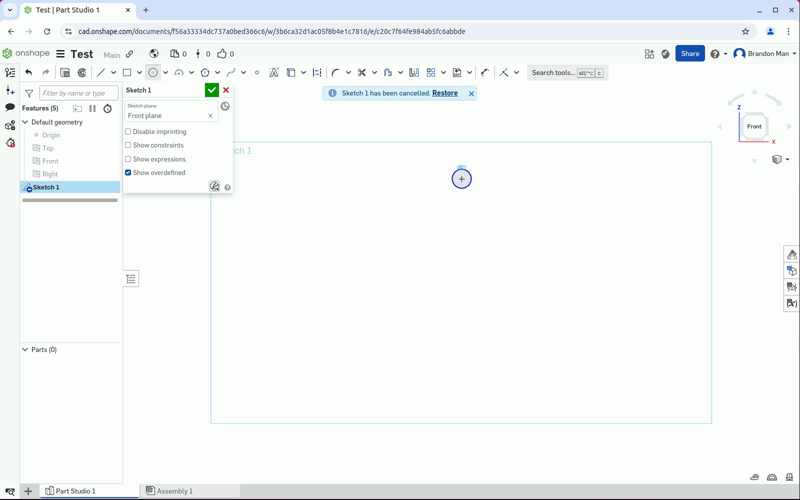
mouse_move(464, 178)
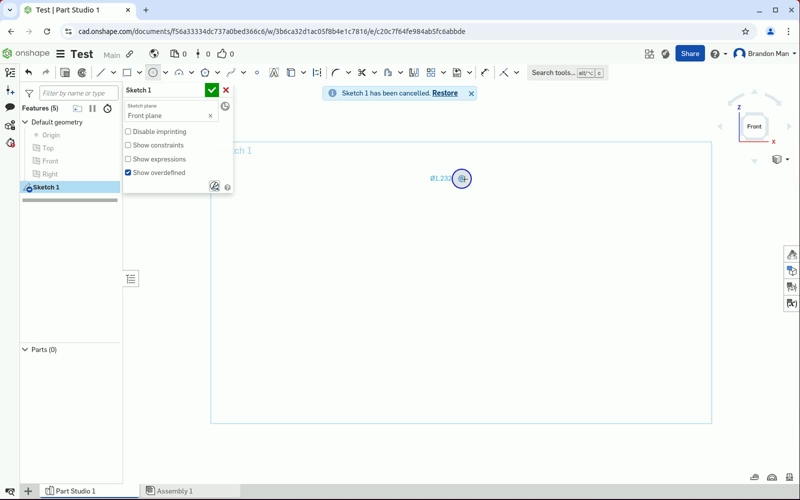
scroll(6)
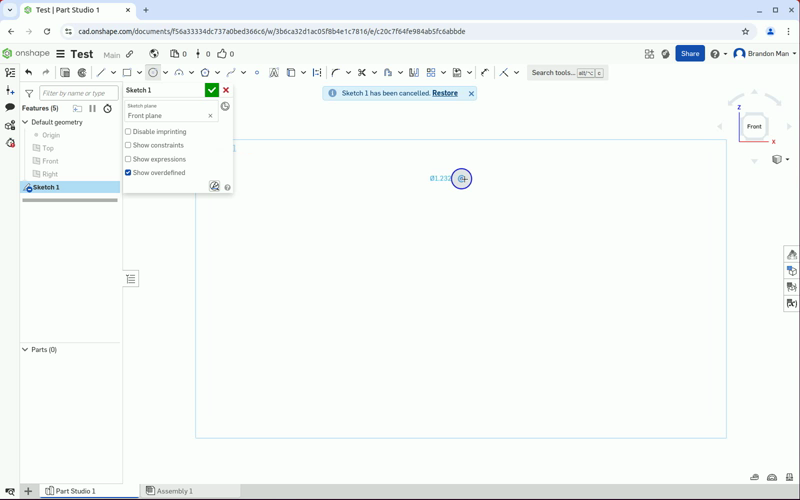
scroll(6)
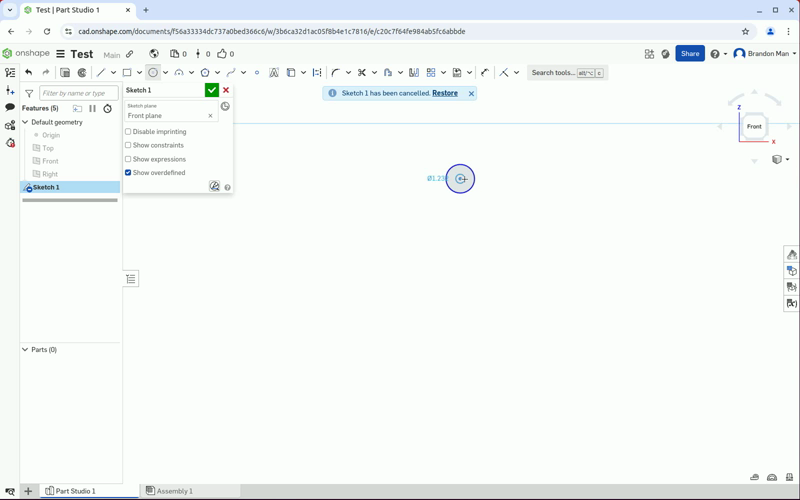
scroll(6)
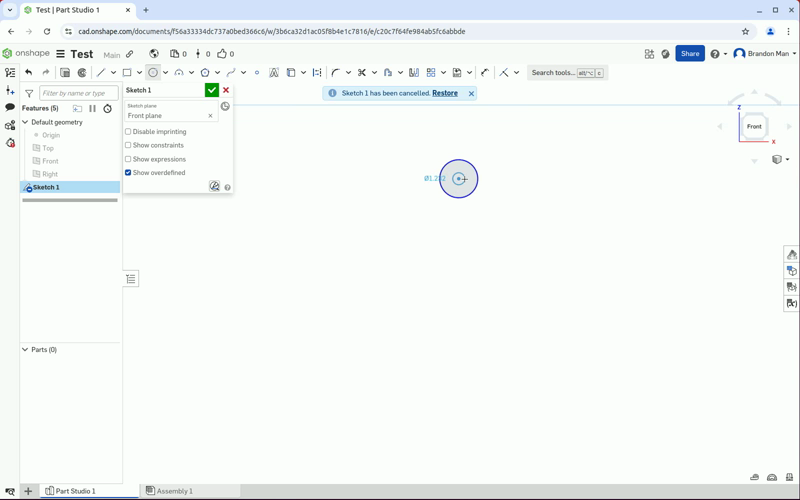
scroll(6)
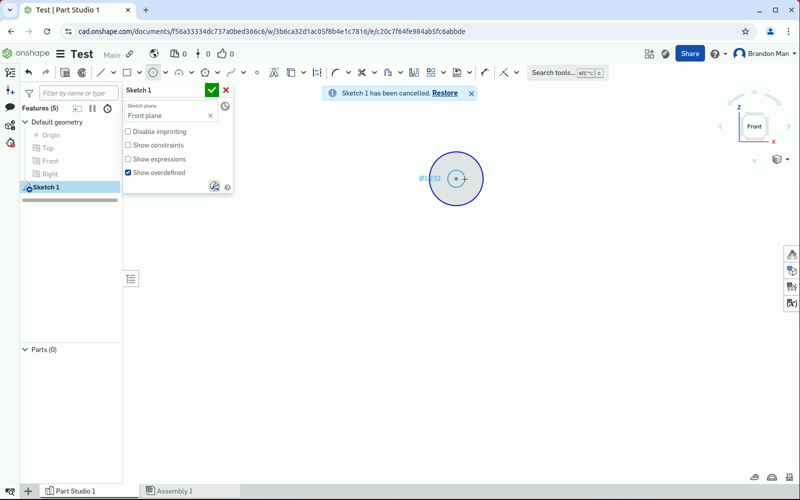
scroll(6)
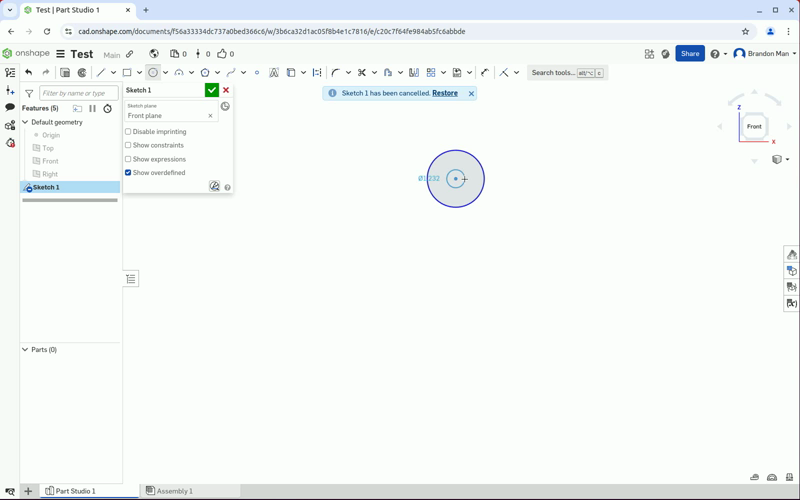
scroll(6)
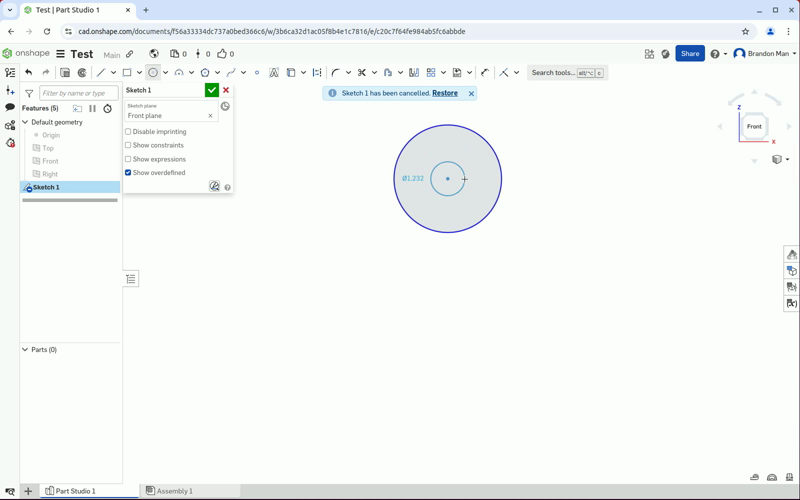
scroll(6)
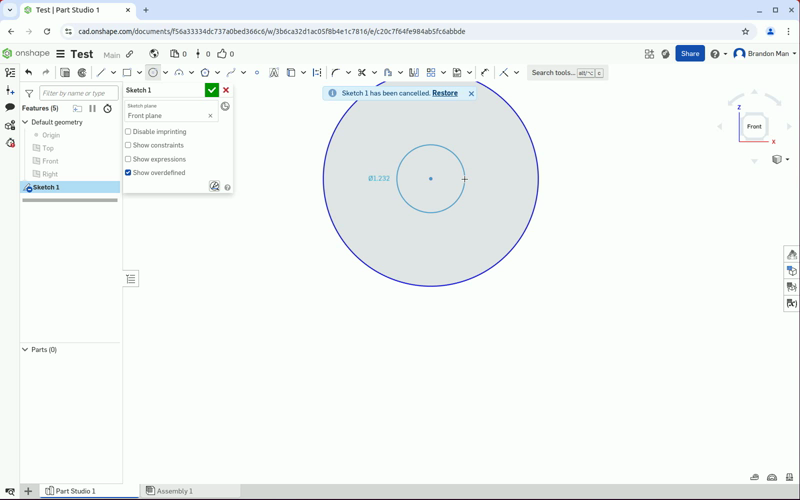
click(464, 178)
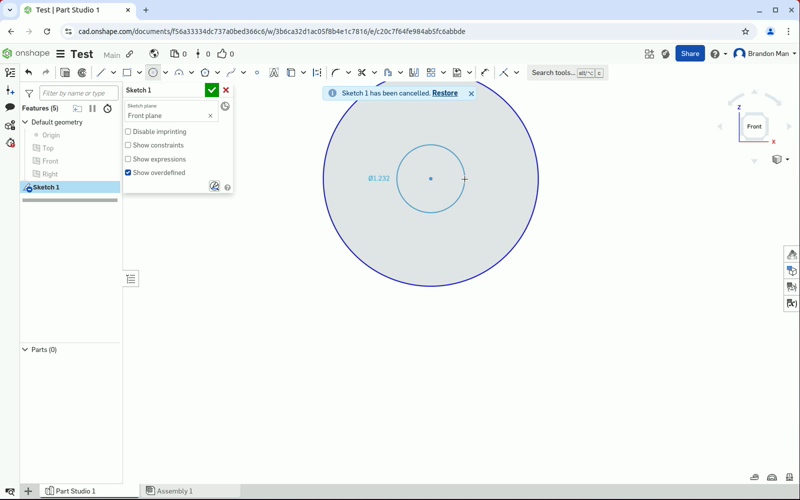
scroll(-6)
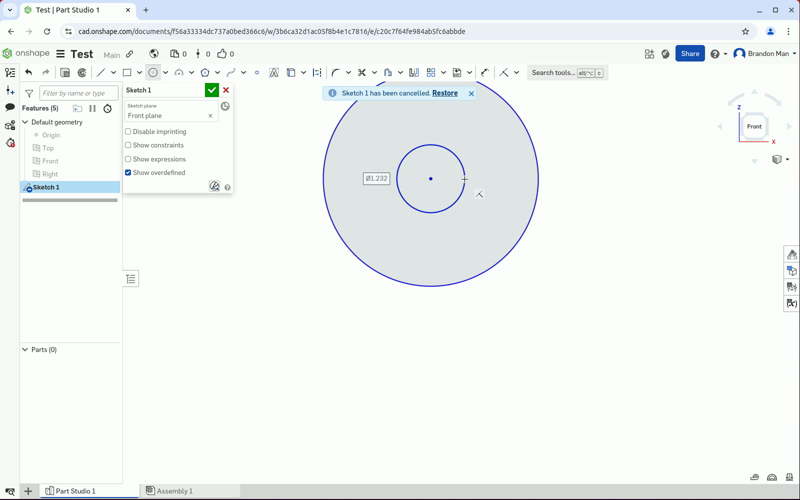
scroll(-6)
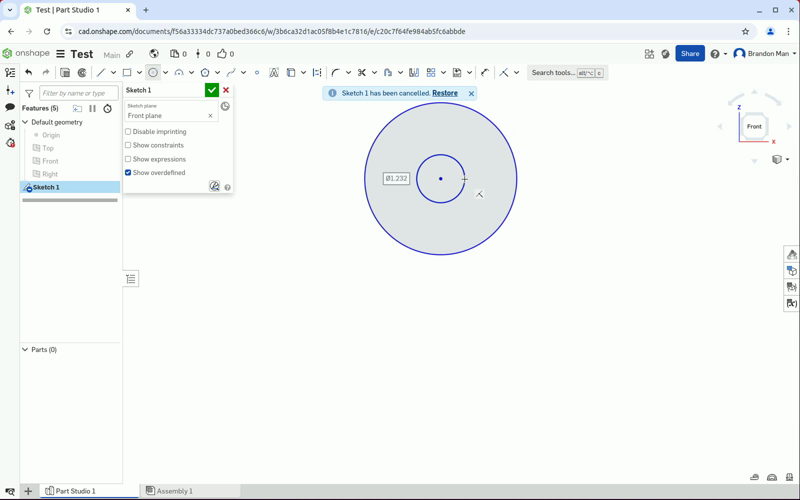
scroll(-6)
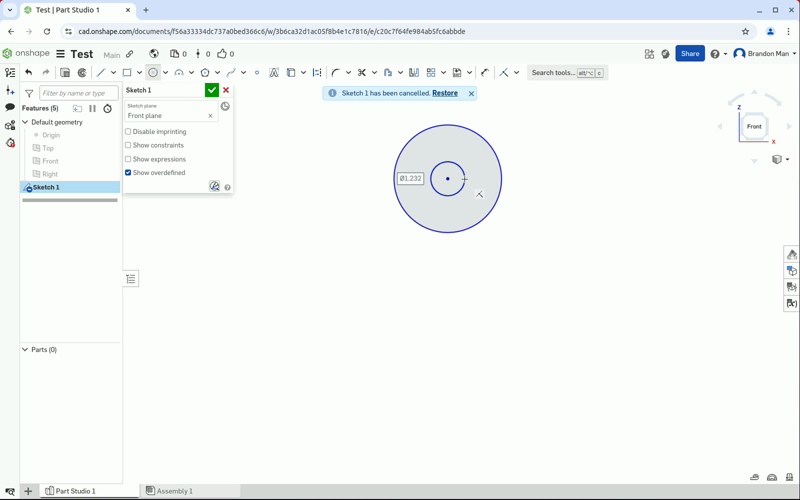
scroll(-6)
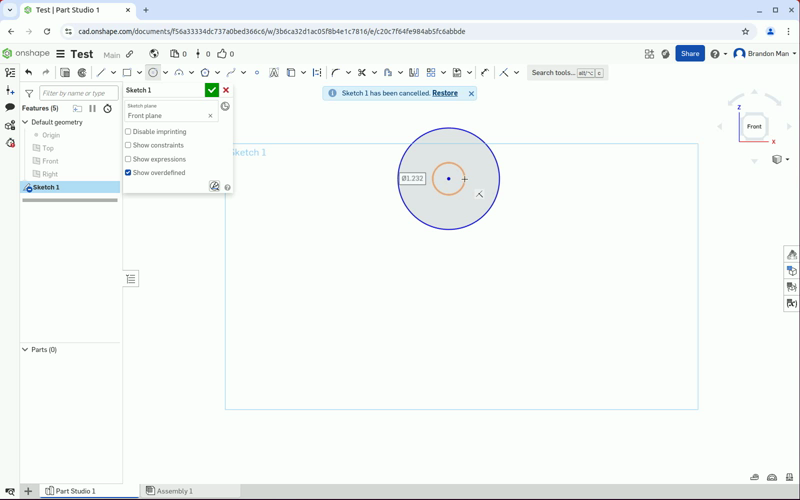
scroll(-6)
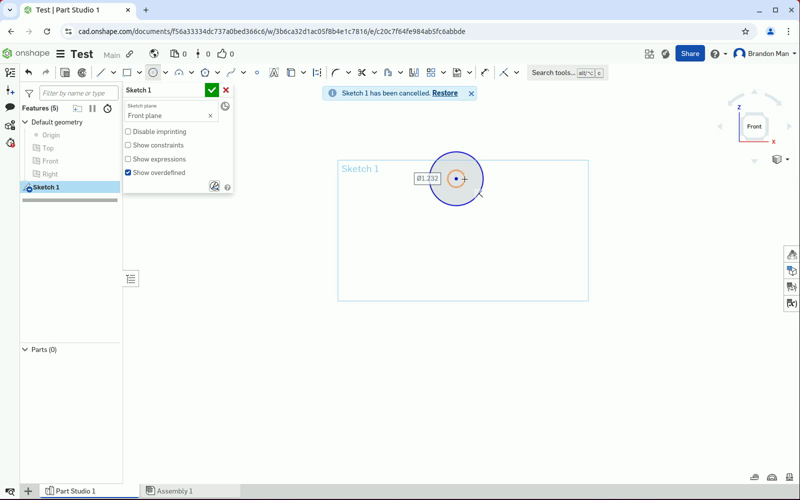
scroll(-6)
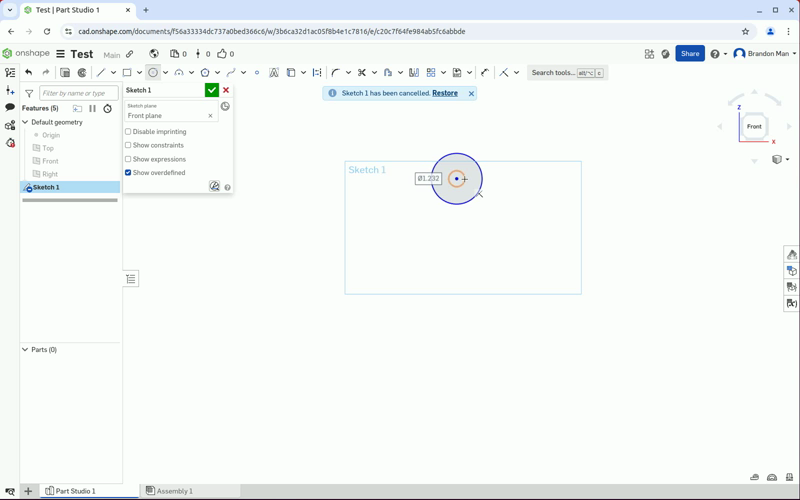
scroll(-6)
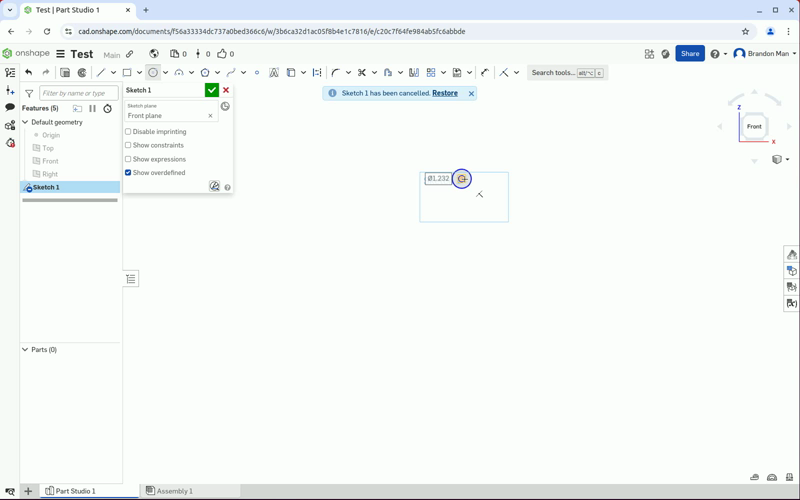
key(esc)
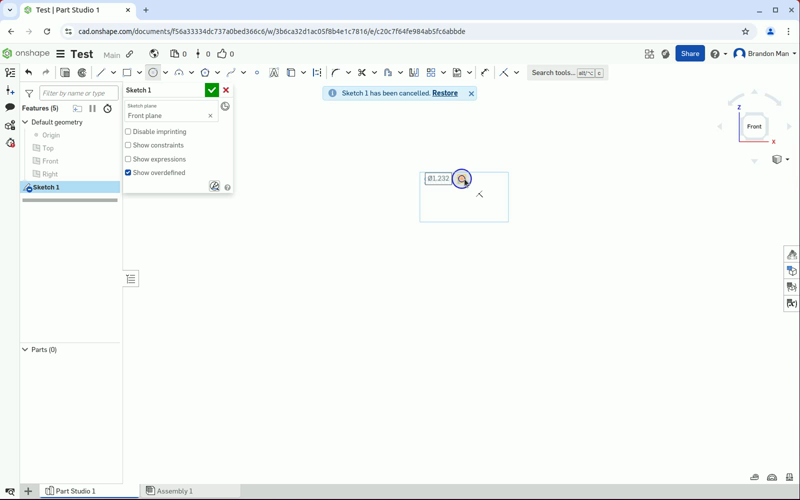
mouse_move(465, 185)
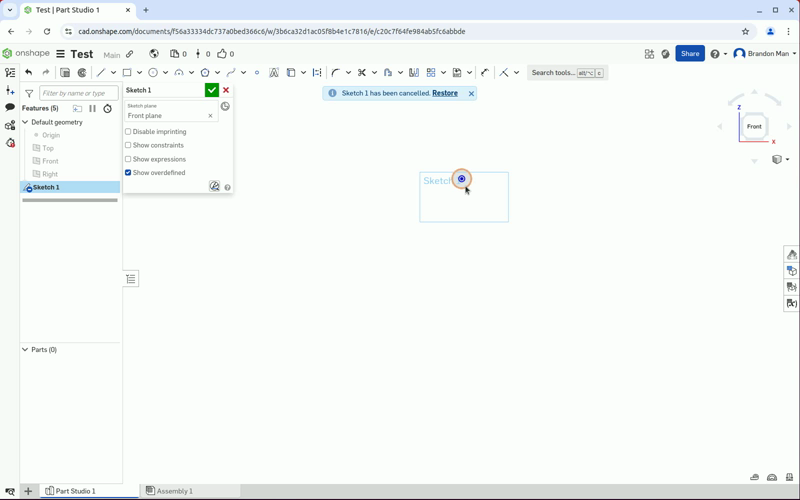
scroll(6)
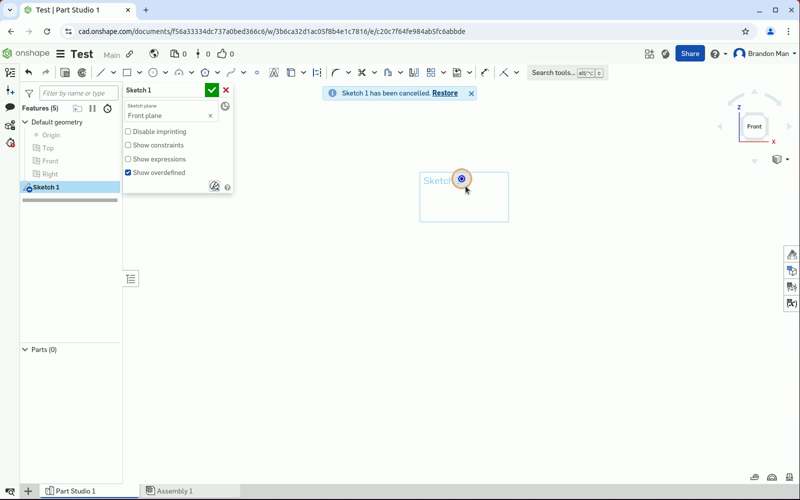
scroll(6)
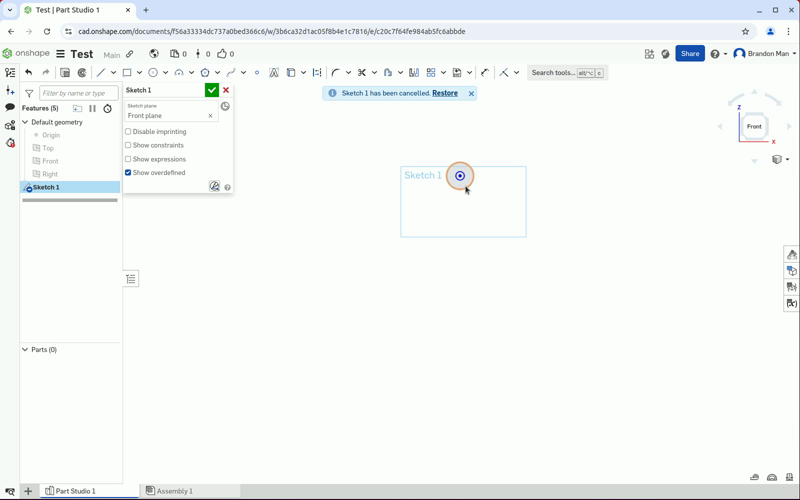
scroll(6)
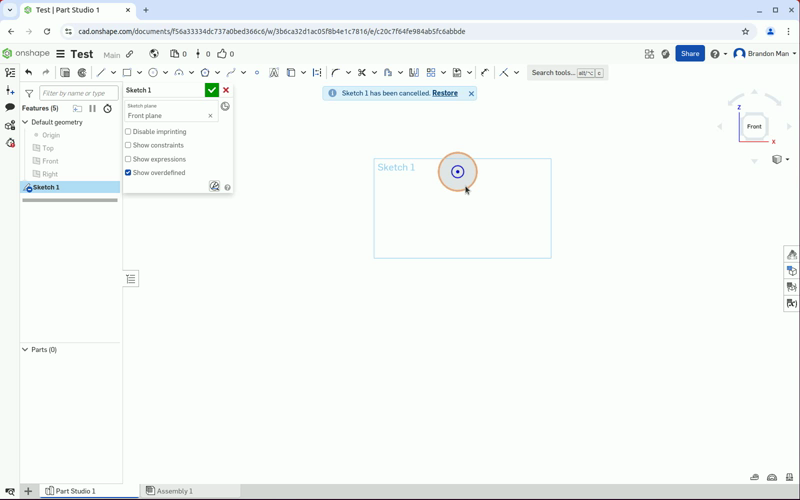
scroll(6)
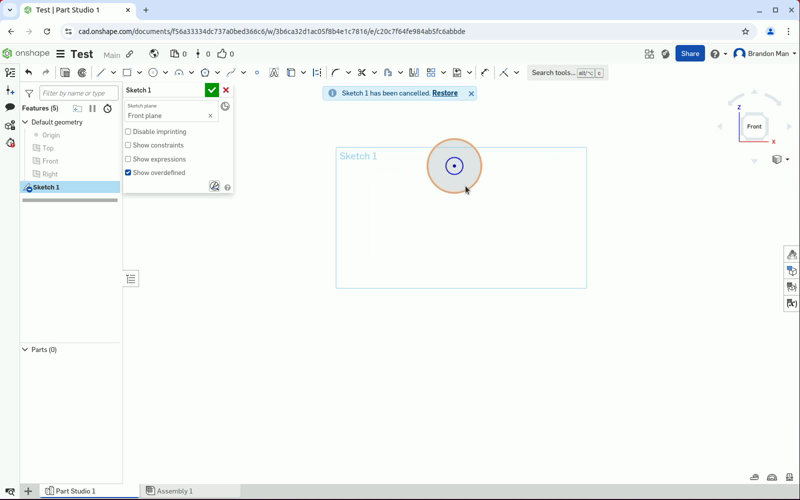
scroll(6)
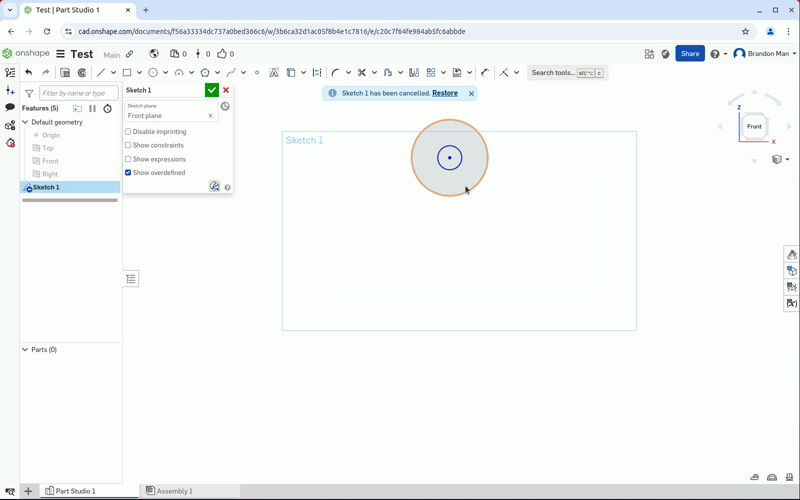
scroll(6)
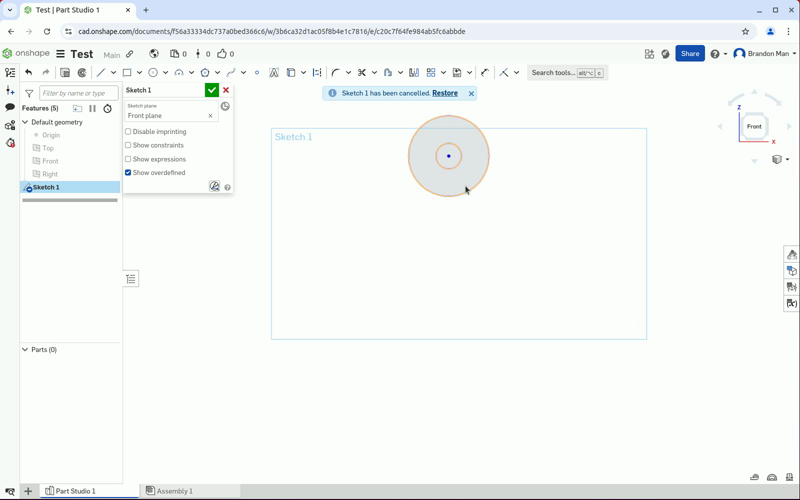
scroll(6)
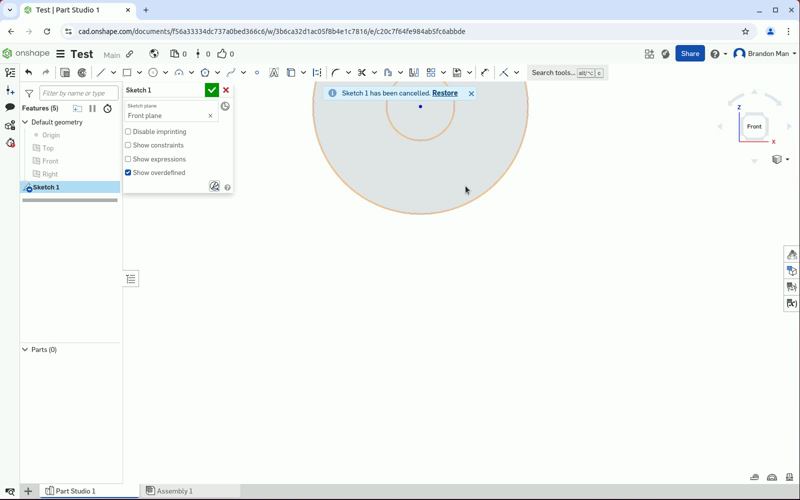
click(465, 185)
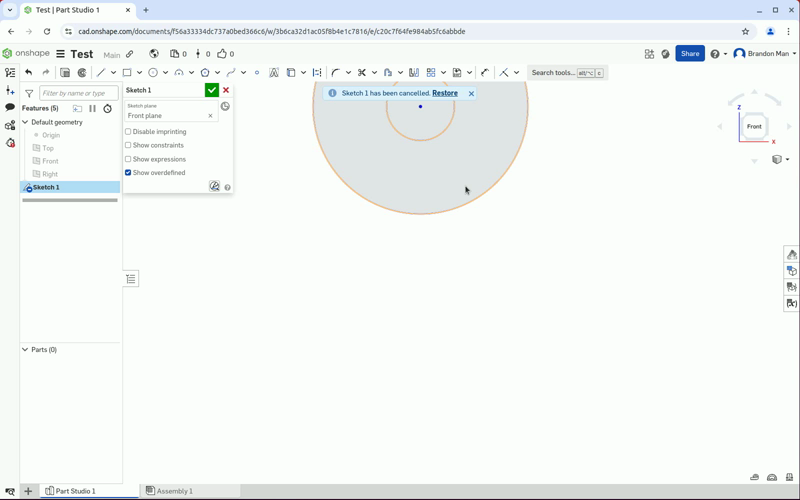
scroll(-6)
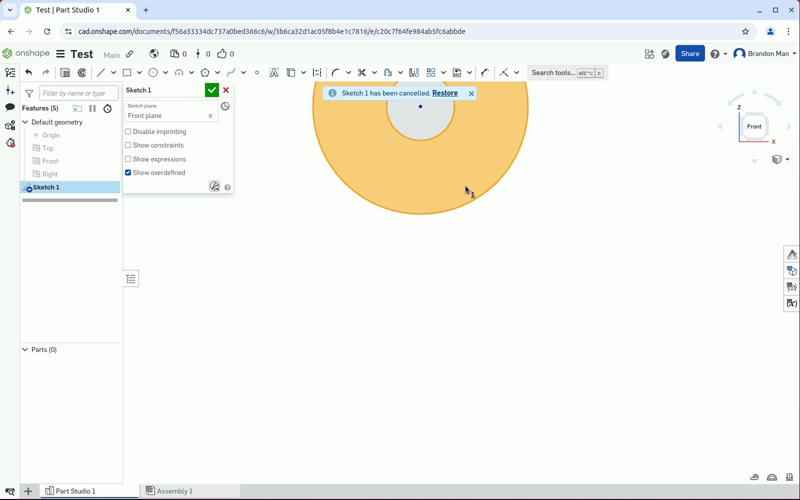
scroll(-6)
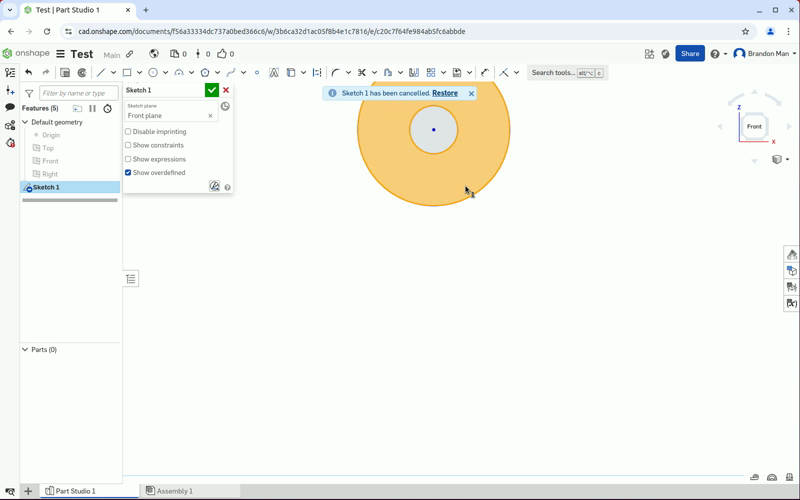
scroll(-6)
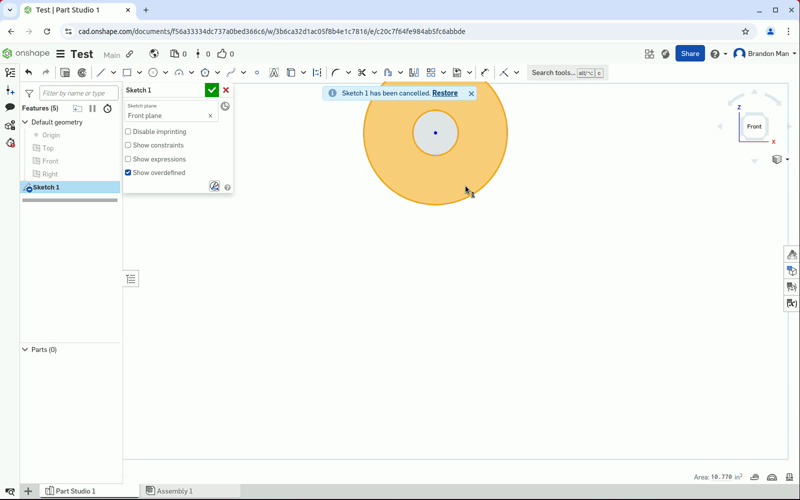
scroll(-6)
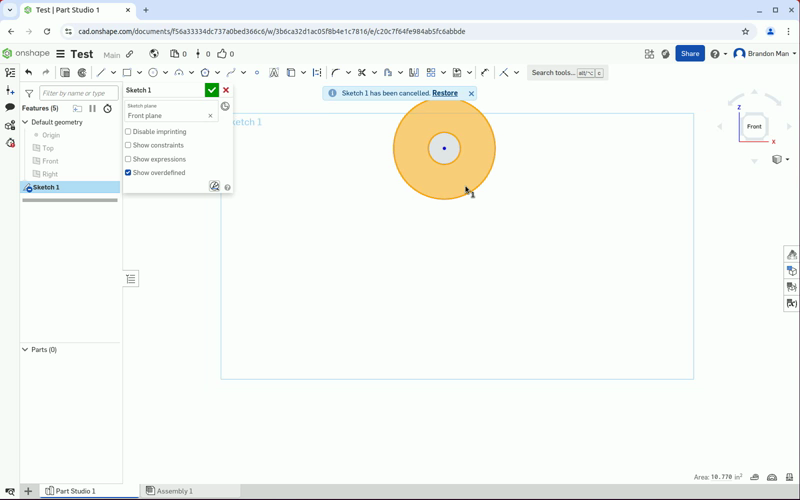
scroll(-6)
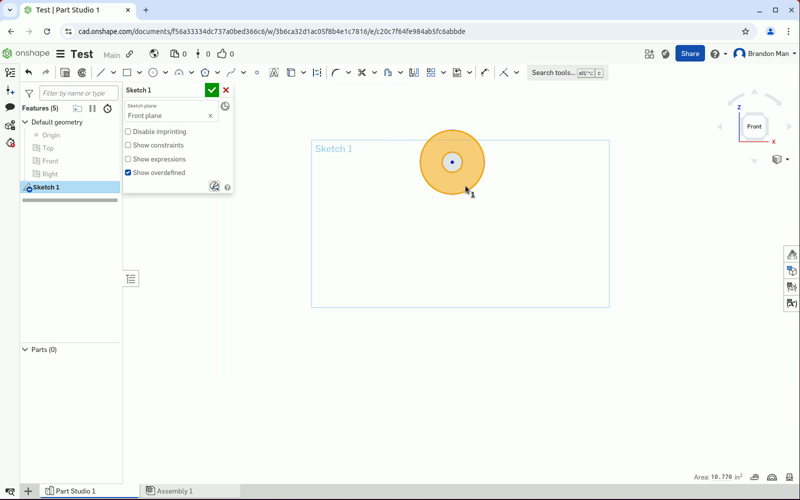
scroll(-6)
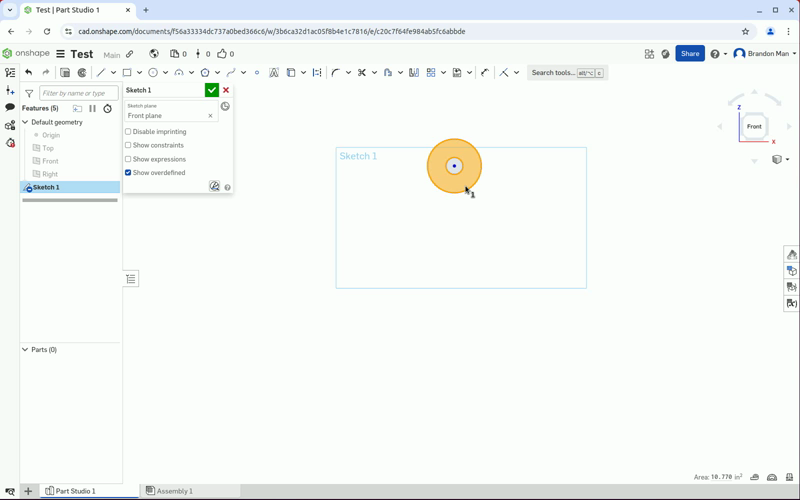
scroll(-6)
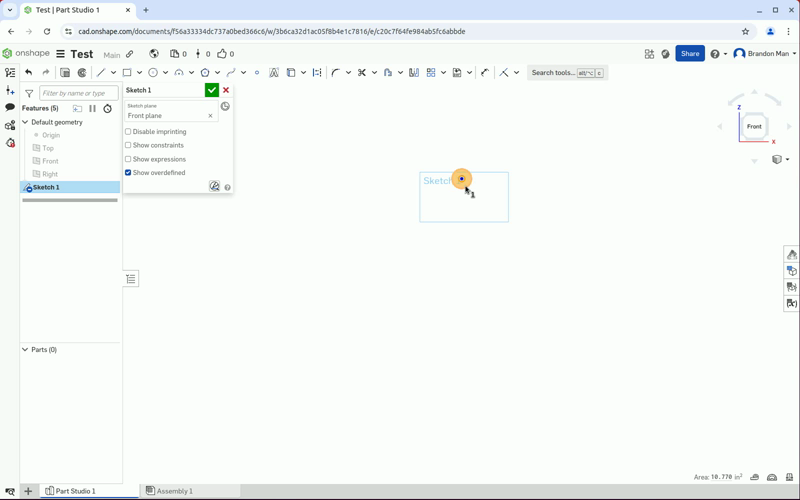
mouse_move(73, 352)
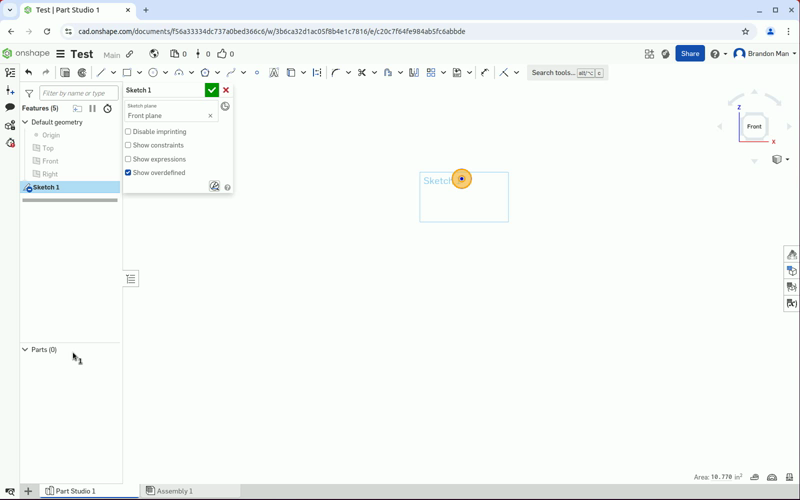
key(shift+y)
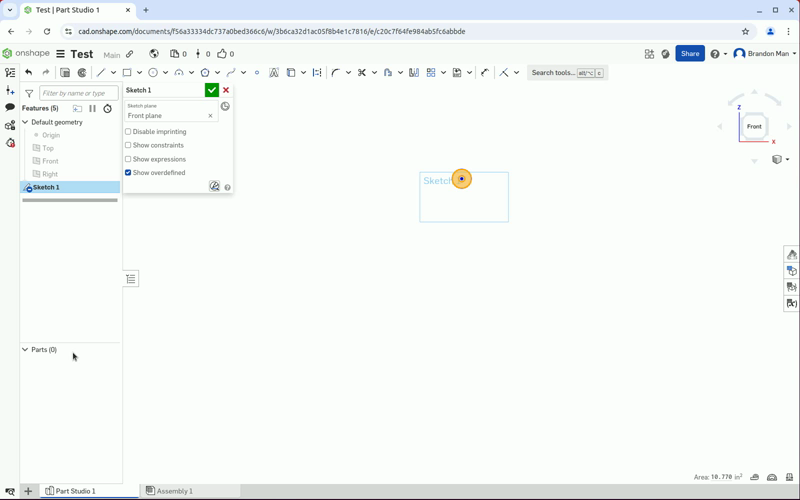
key(shift+e)
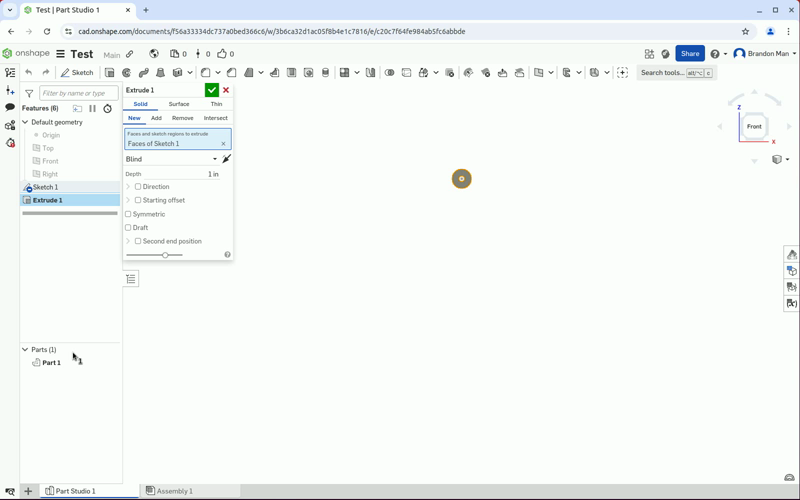
mouse_move(143, 106)
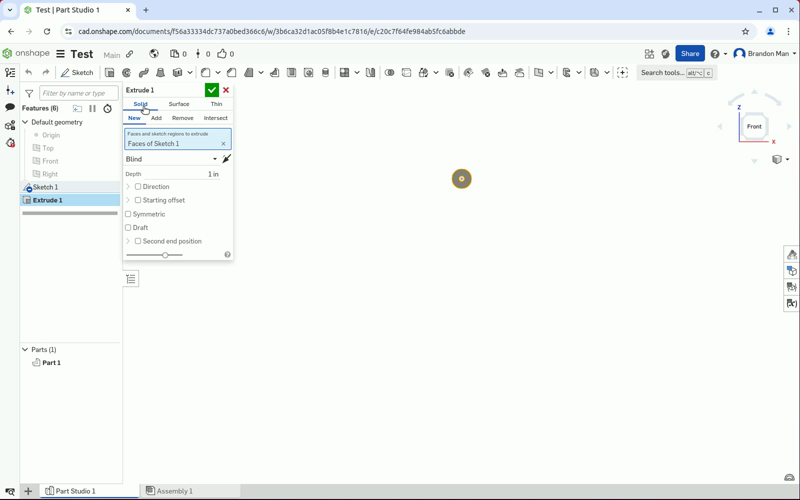
click(143, 106)
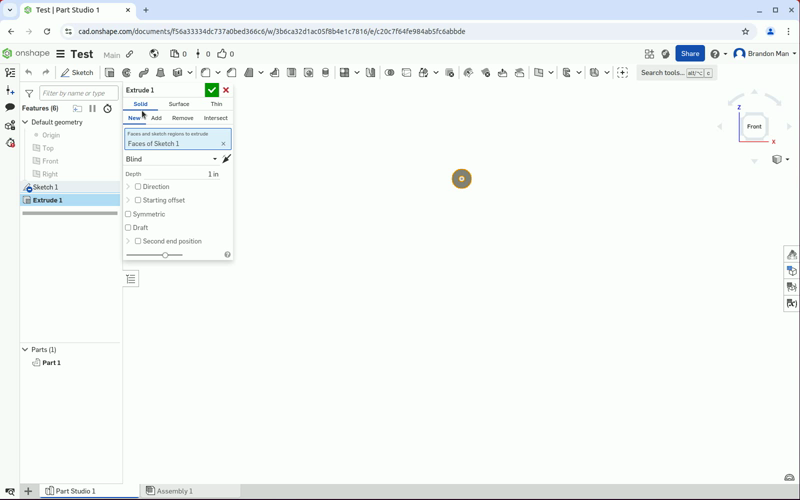
mouse_move(137, 120)
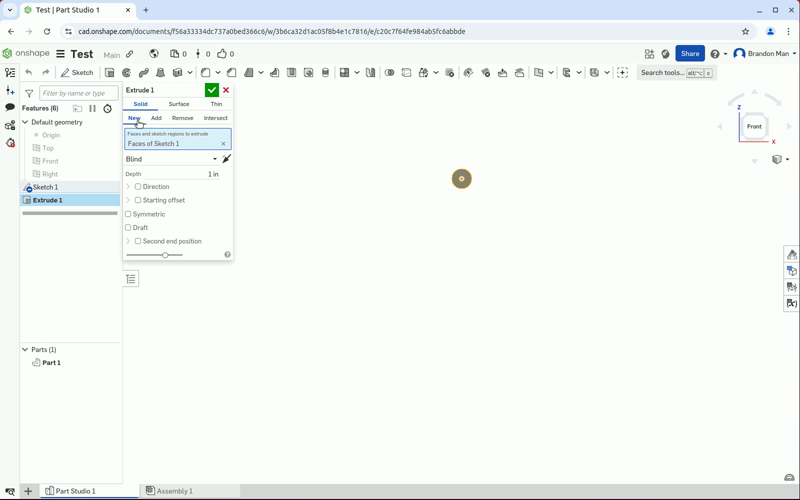
click(137, 120)
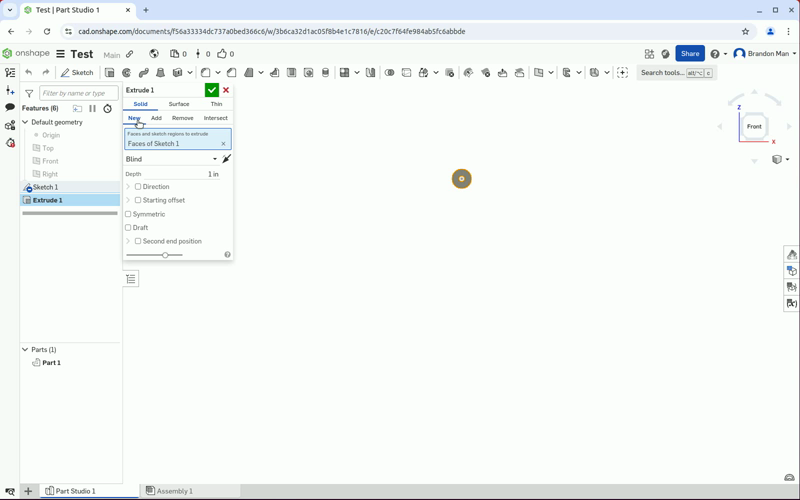
key(tab, 4)
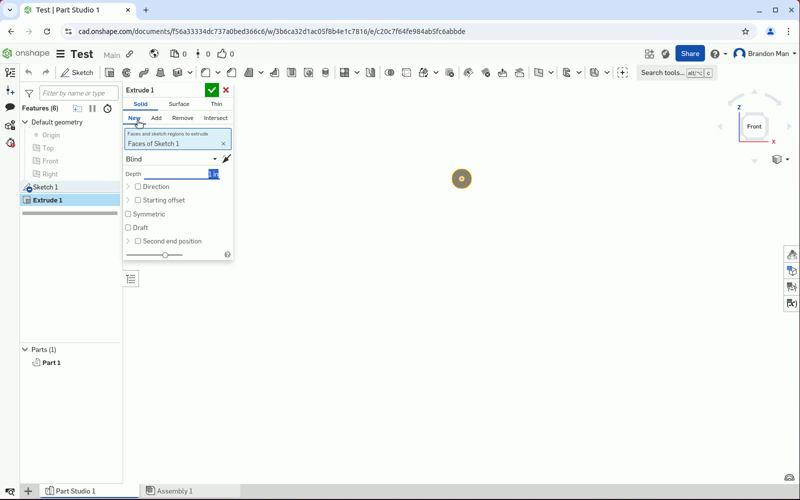
text(0.481)
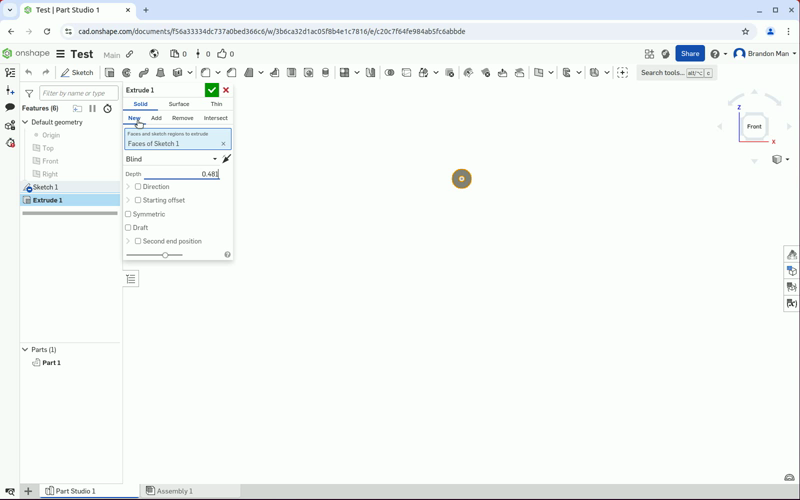
key(enter)
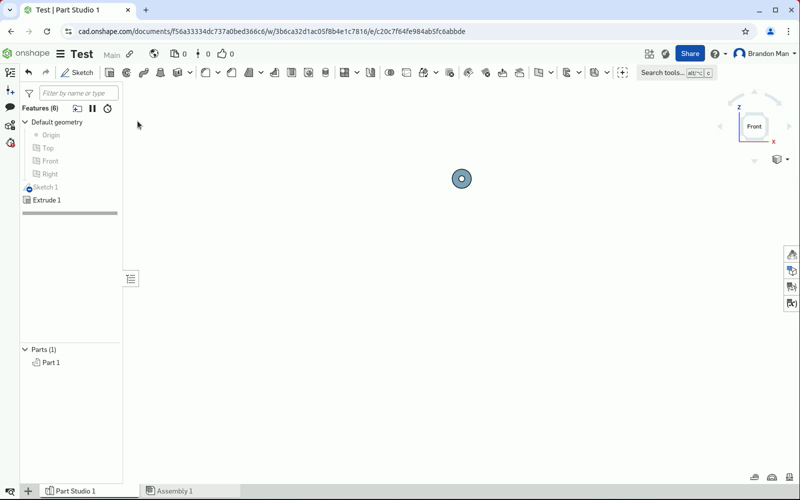
key(shift+h)
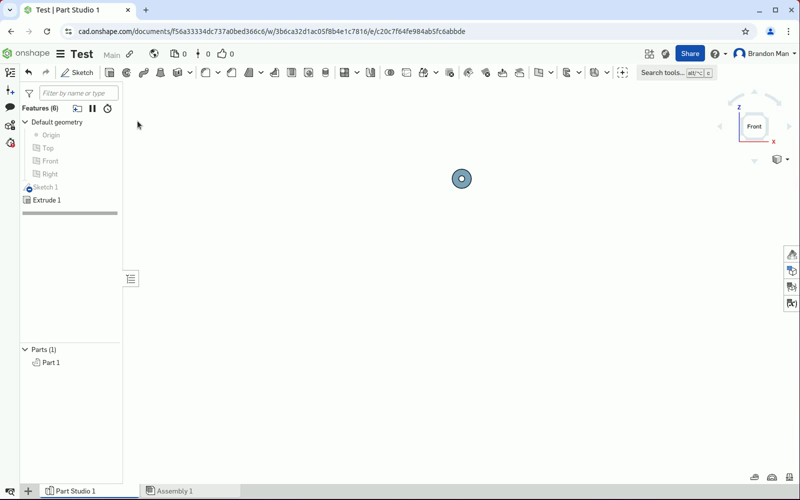
key(shift+h)
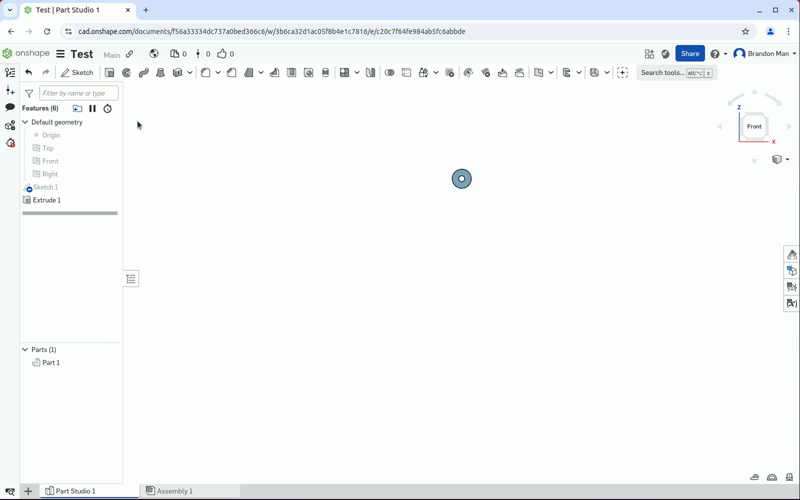
mouse_move(73, 189)
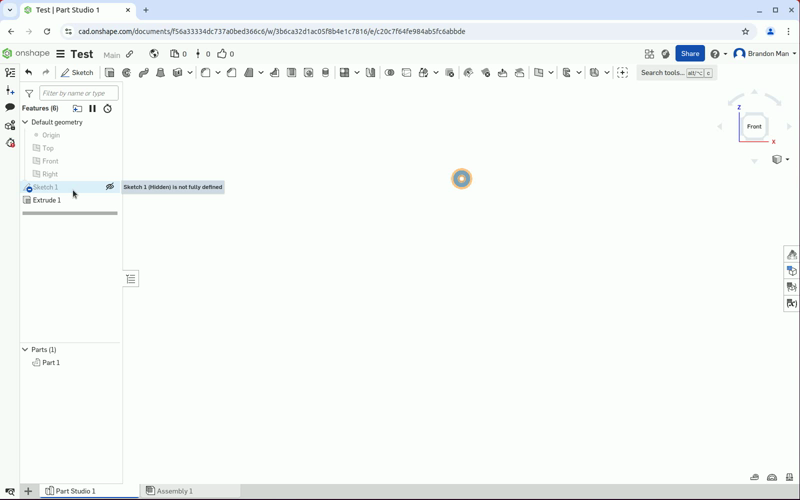
click(73, 189)
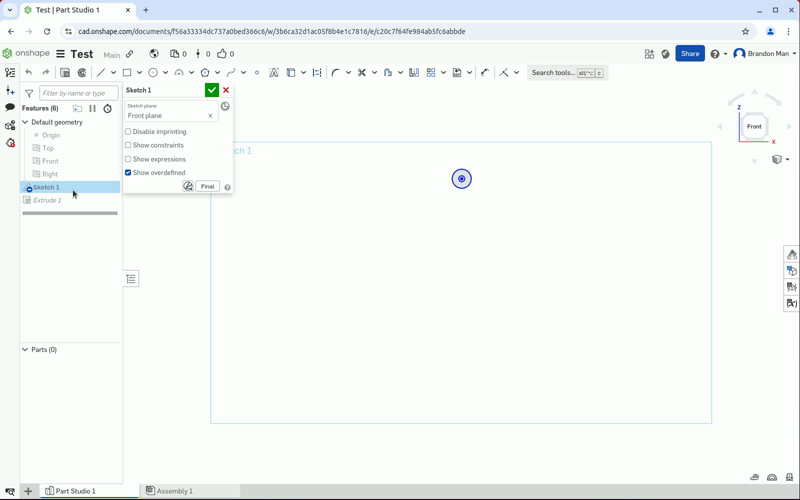
mouse_move(229, 92)
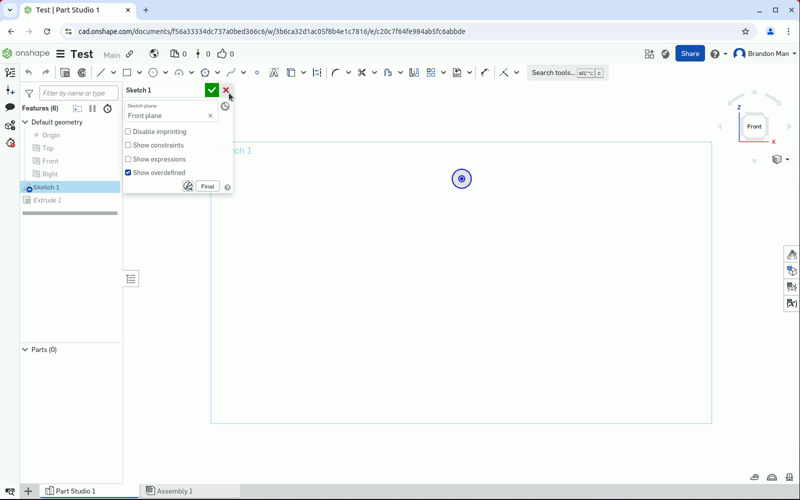
click(229, 92)
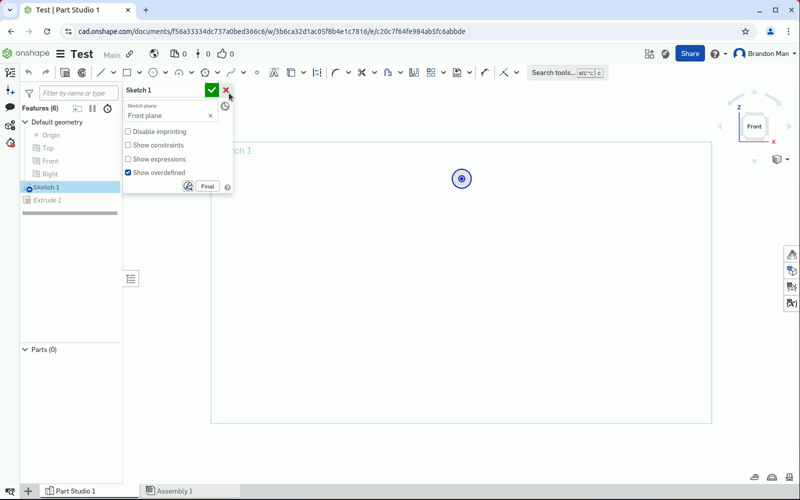
key(shift+s)
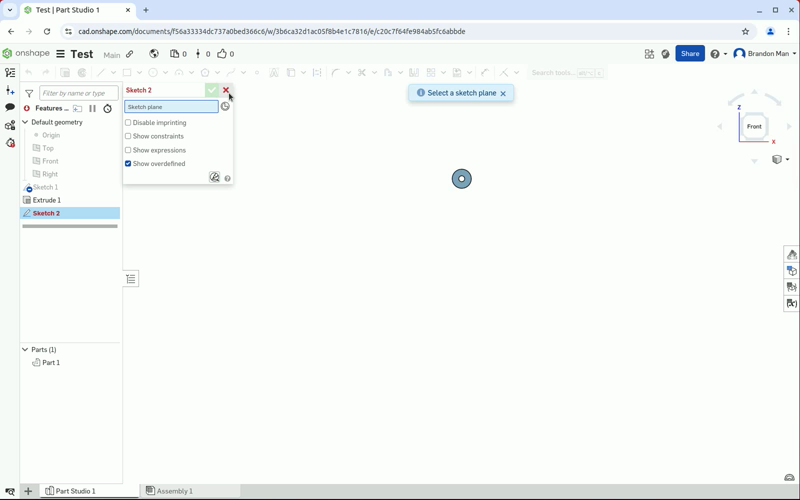
mouse_move(73, 163)
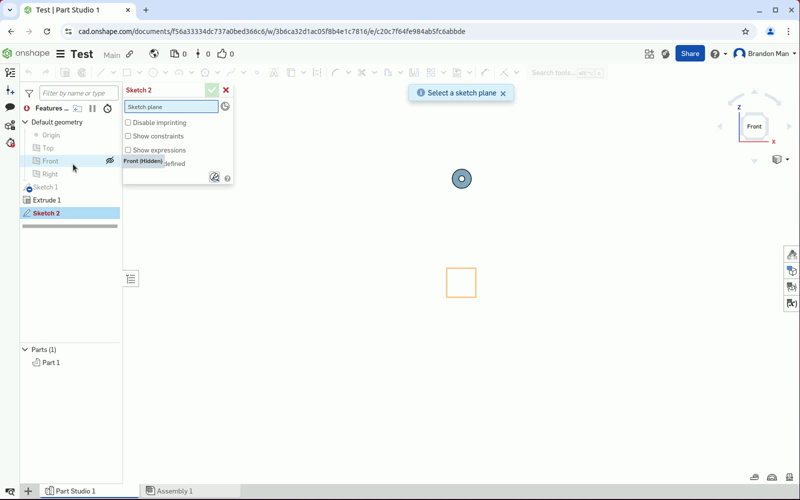
click(73, 163)
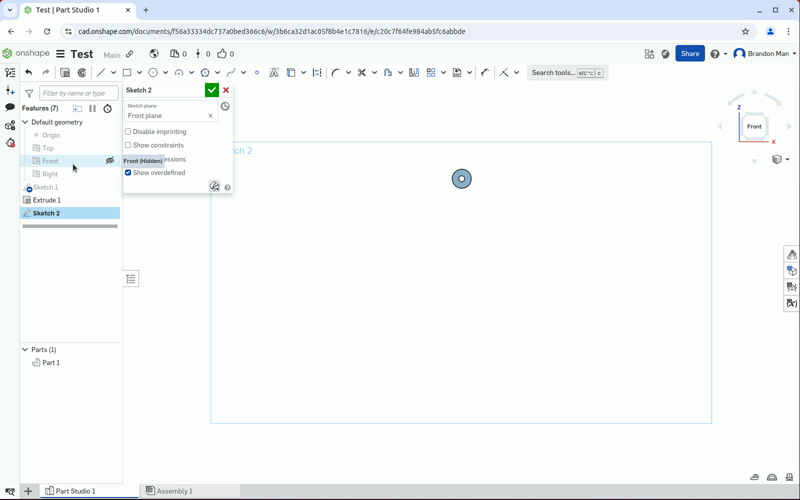
mouse_move(73, 352)
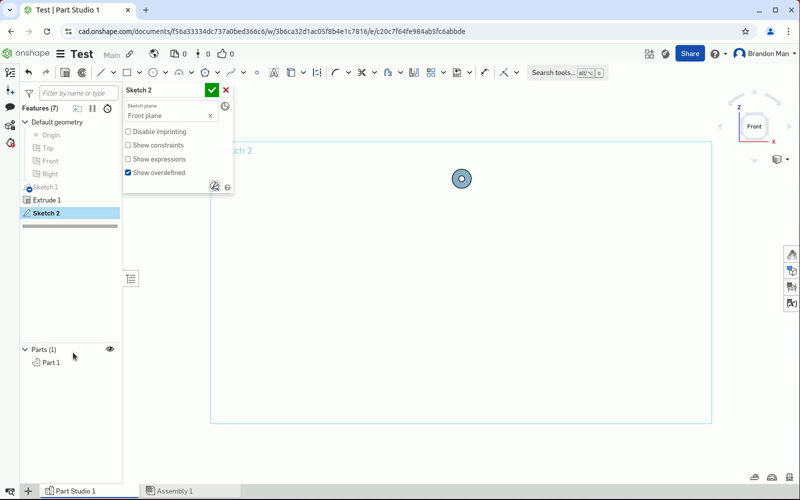
key(y)
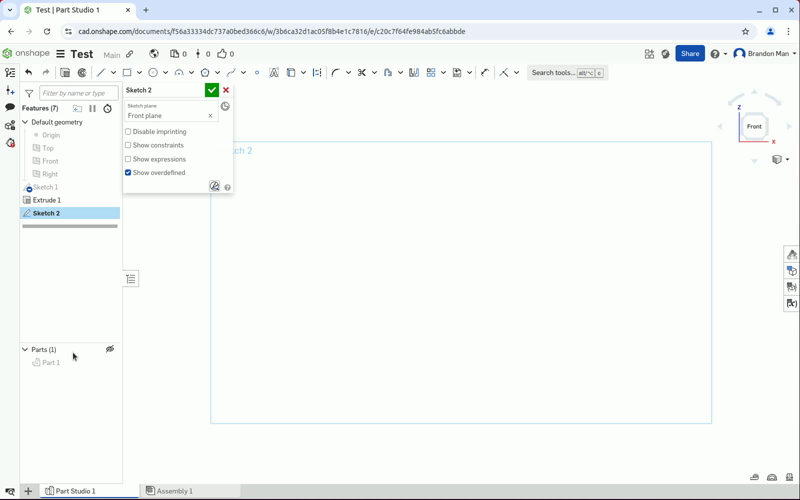
key(a)
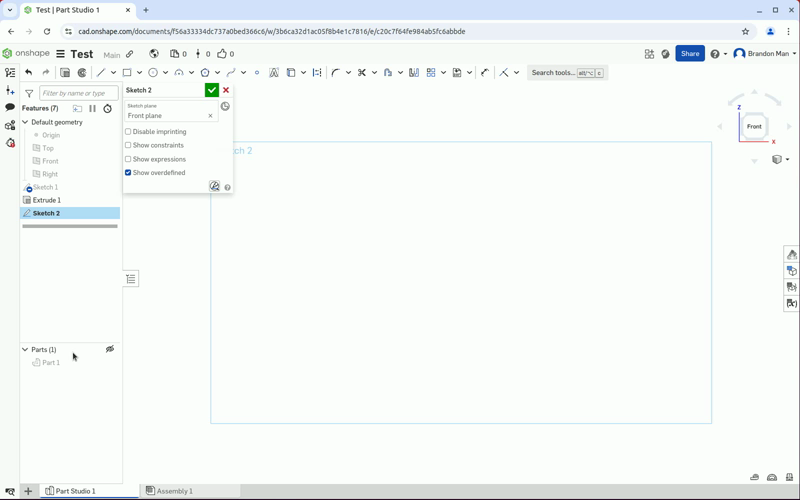
key_down(shift)
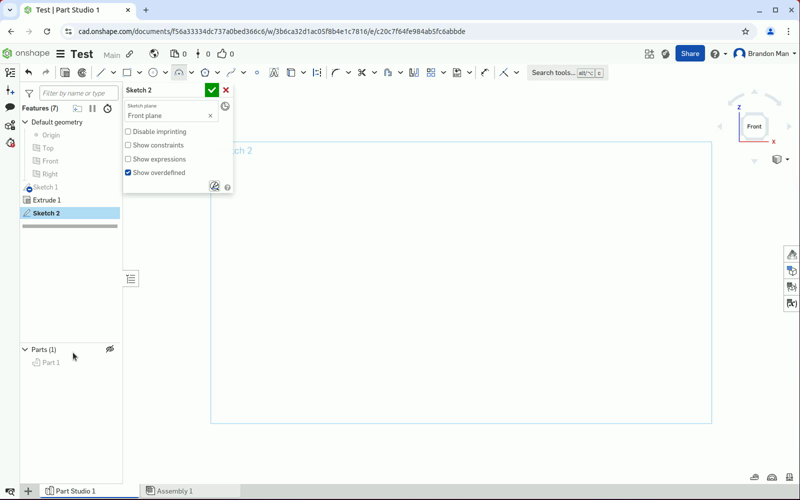
mouse_move(446, 223)
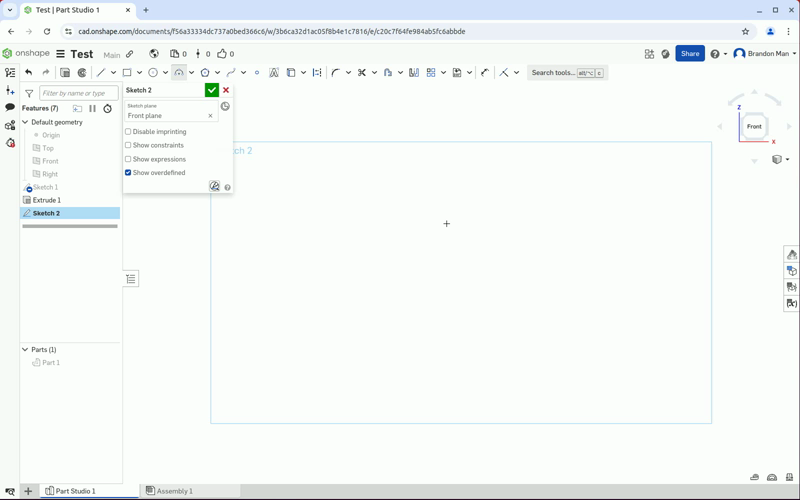
click(446, 223)
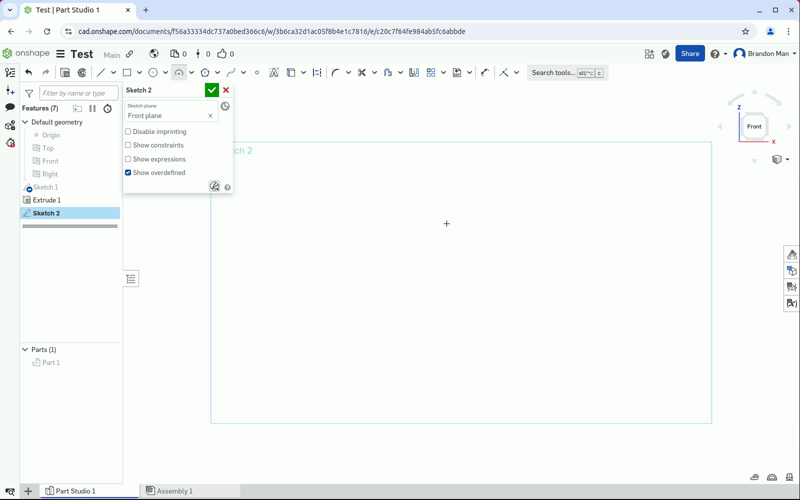
key_up(shift)
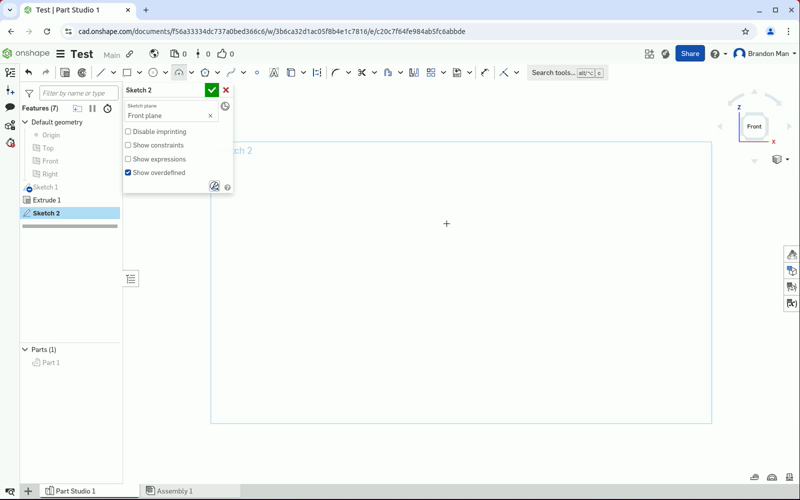
key_down(shift)
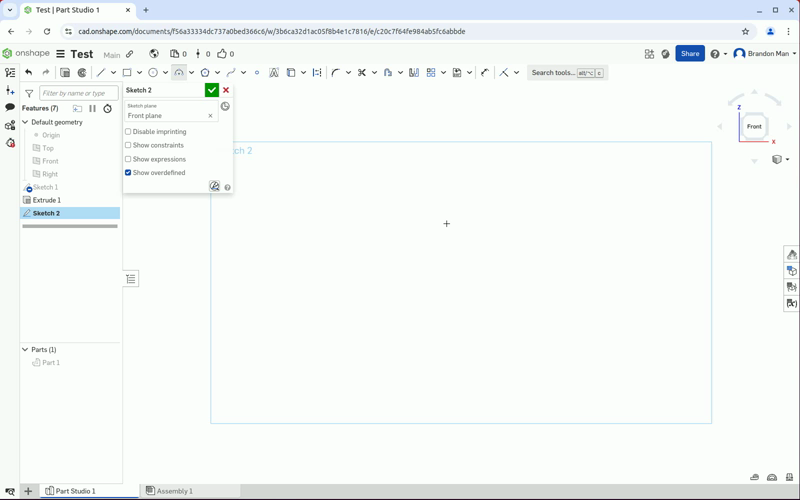
mouse_move(476, 223)
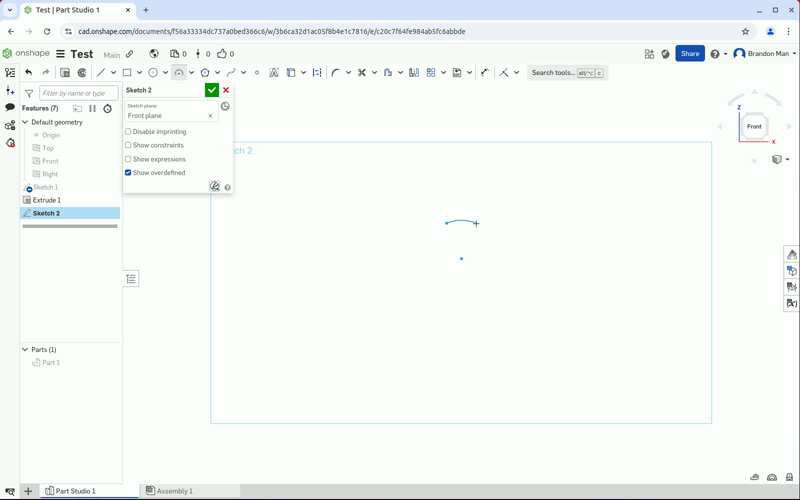
click(476, 223)
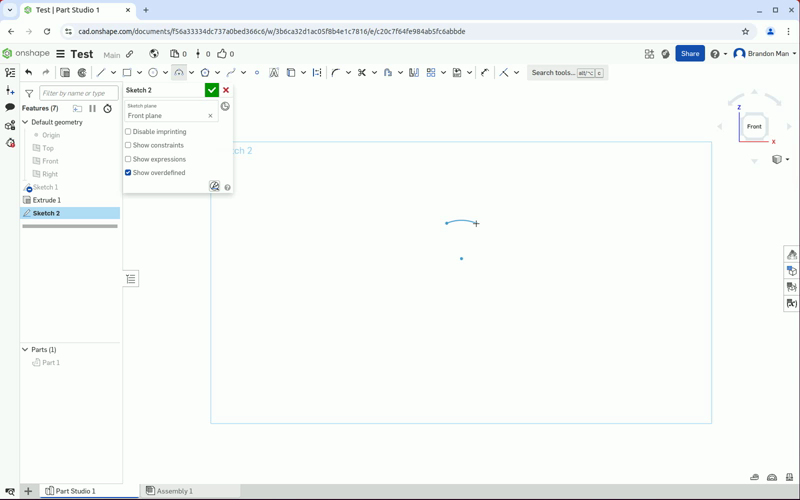
mouse_move(461, 210)
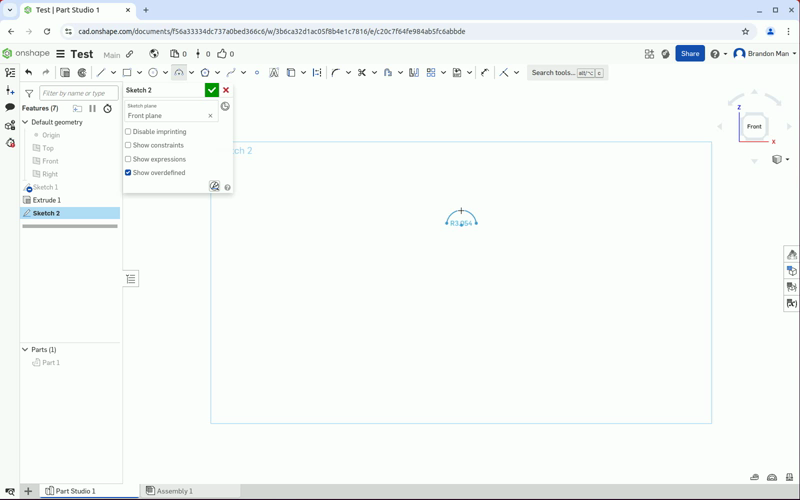
click(461, 210)
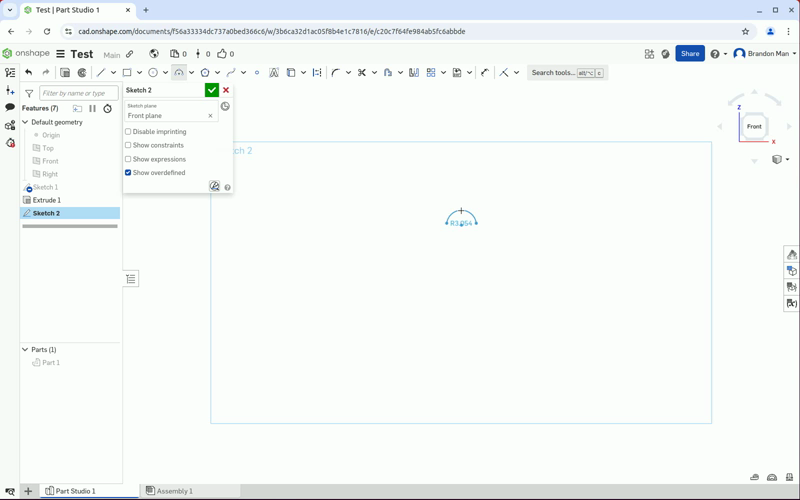
key_up(shift)
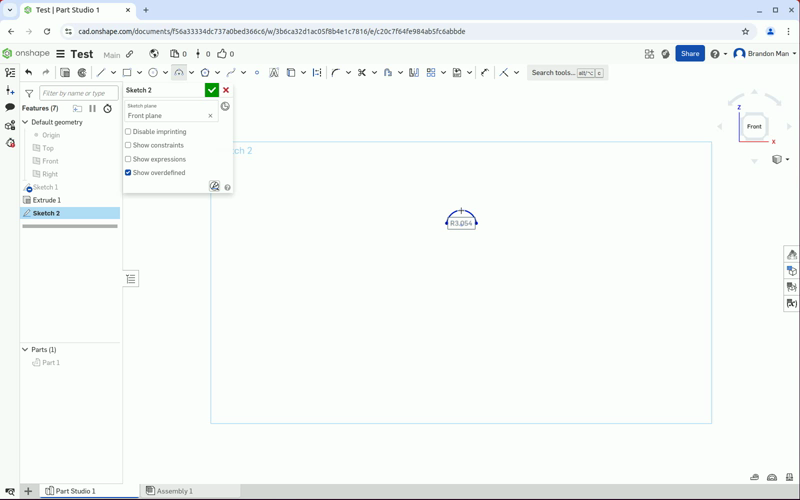
key(esc)
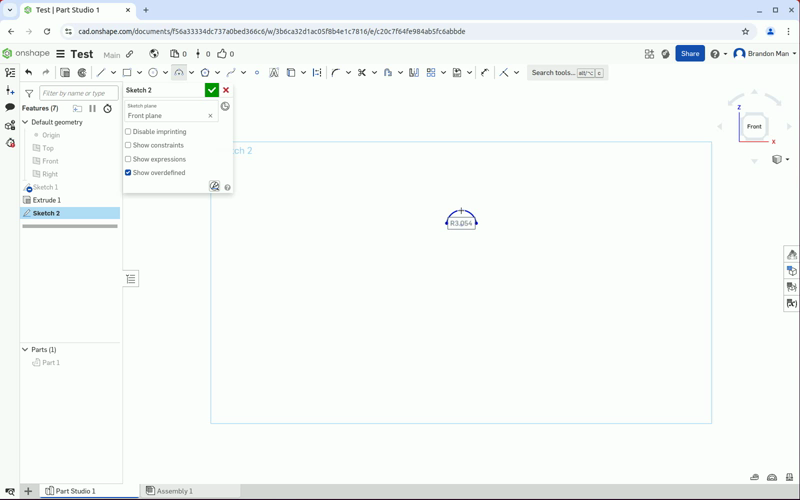
key(l)
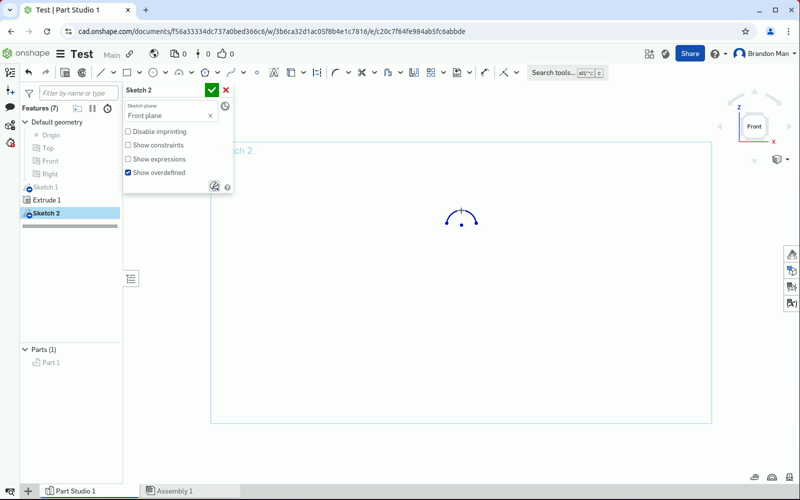
mouse_move(476, 223)
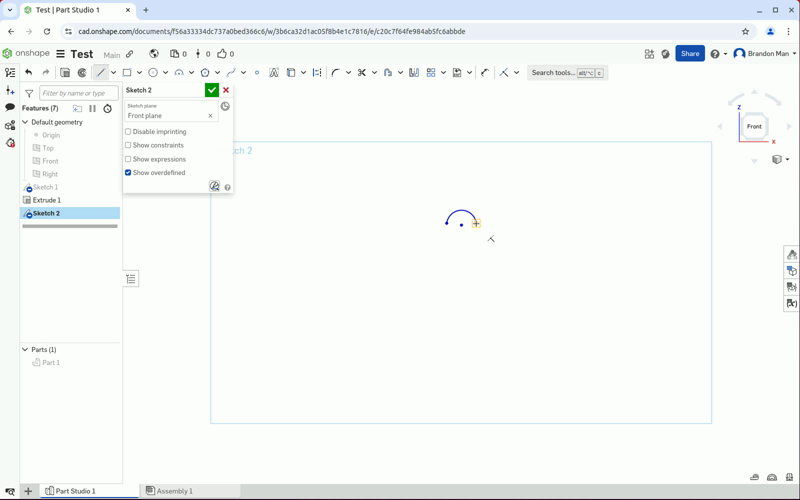
click(476, 223)
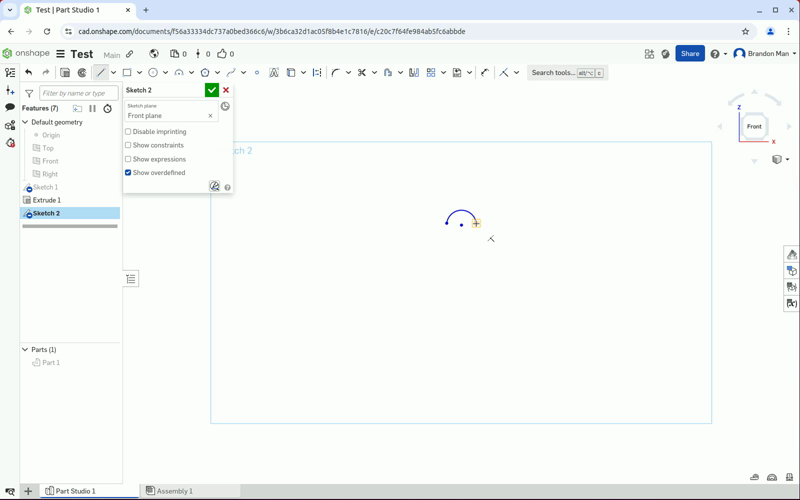
key_down(shift)
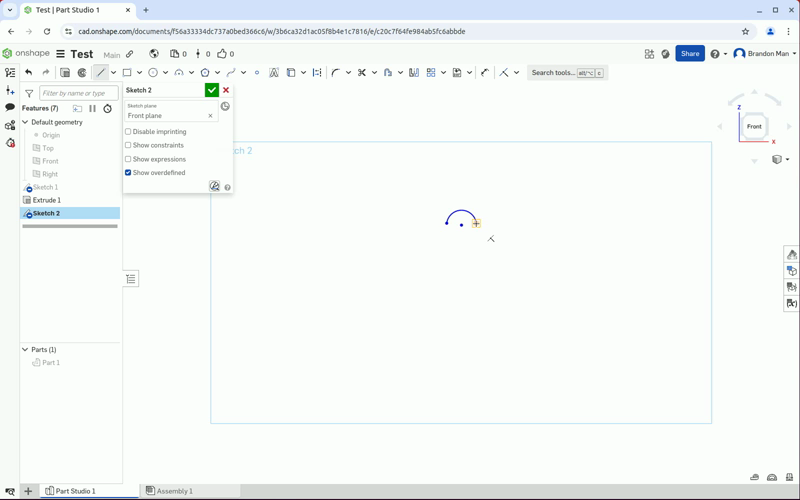
mouse_move(506, 223)
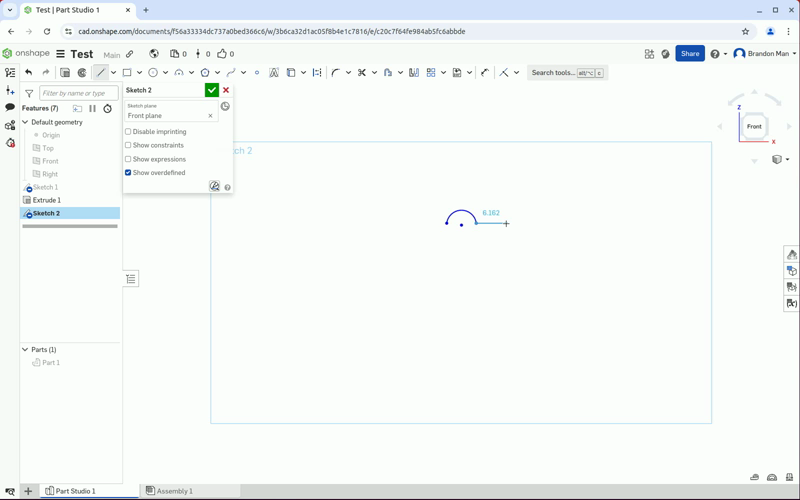
mouse_move(470, 176)
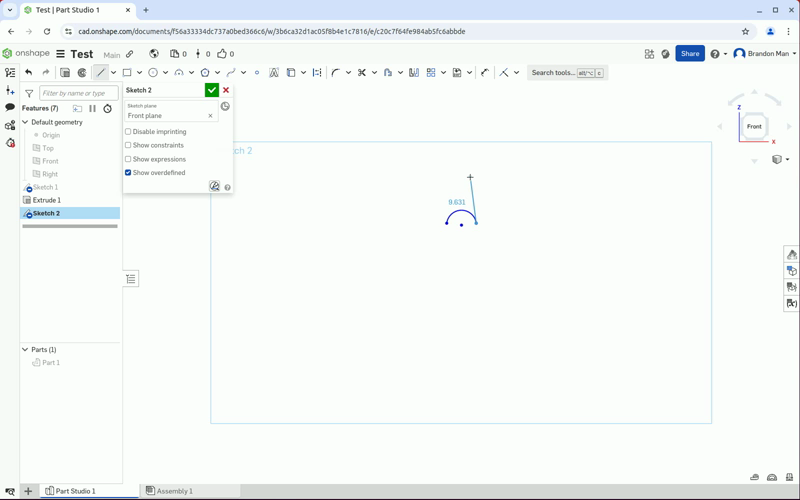
click(470, 176)
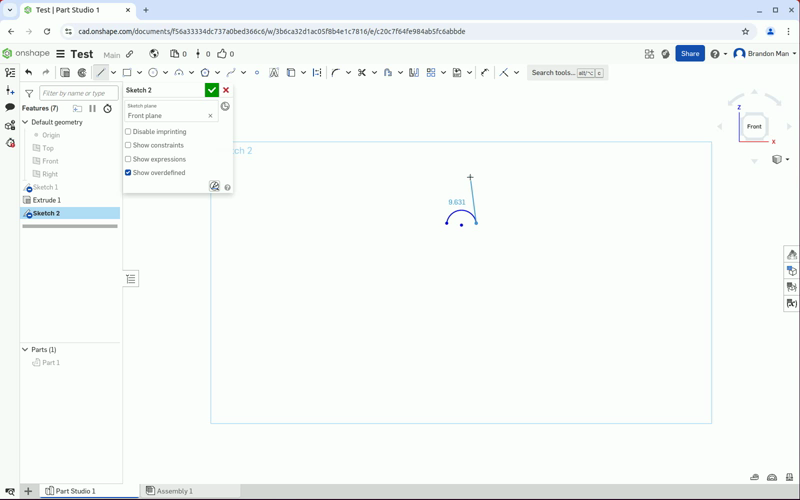
key_up(shift)
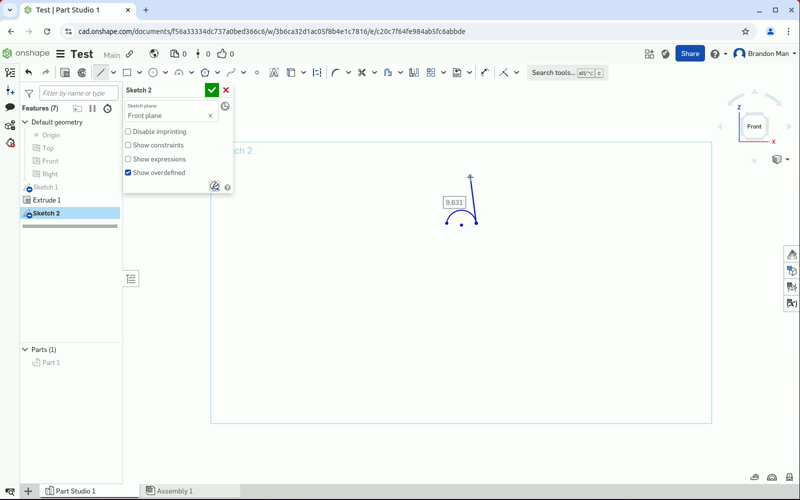
key(esc)
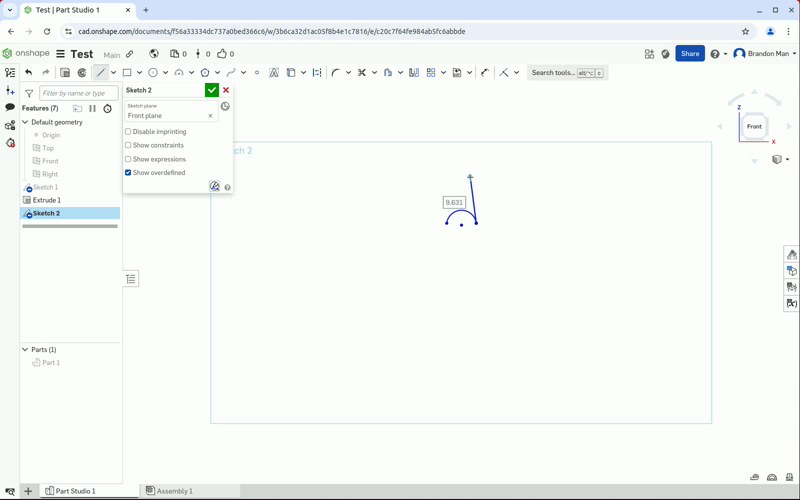
key(a)
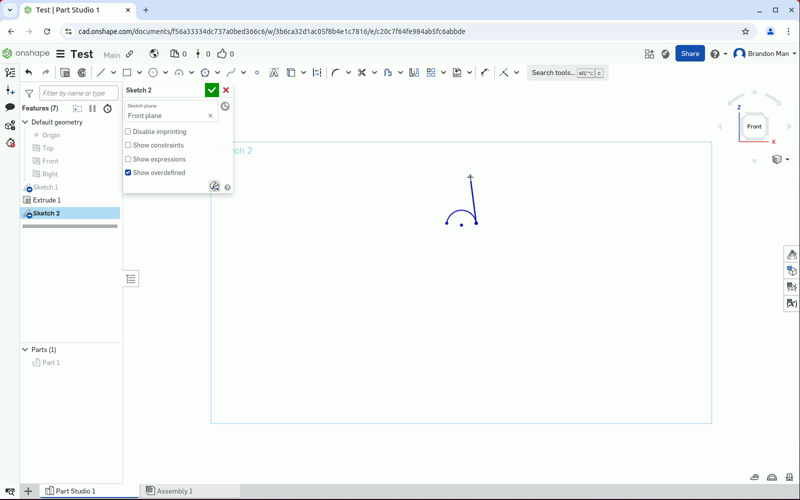
mouse_move(470, 176)
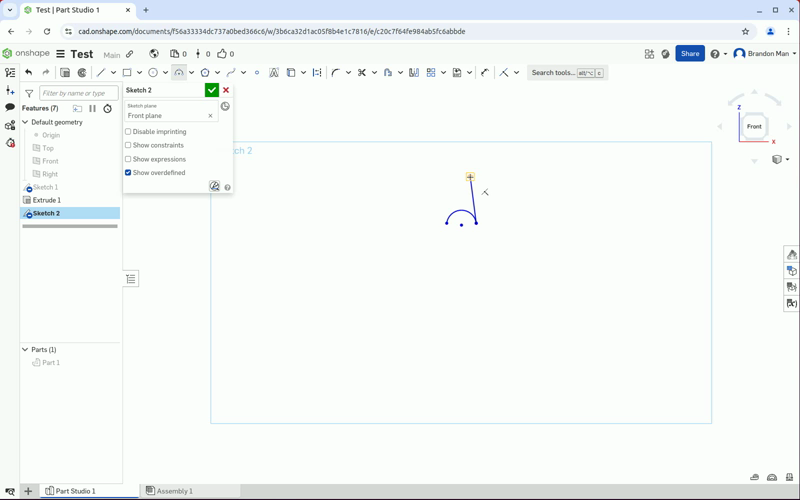
click(470, 176)
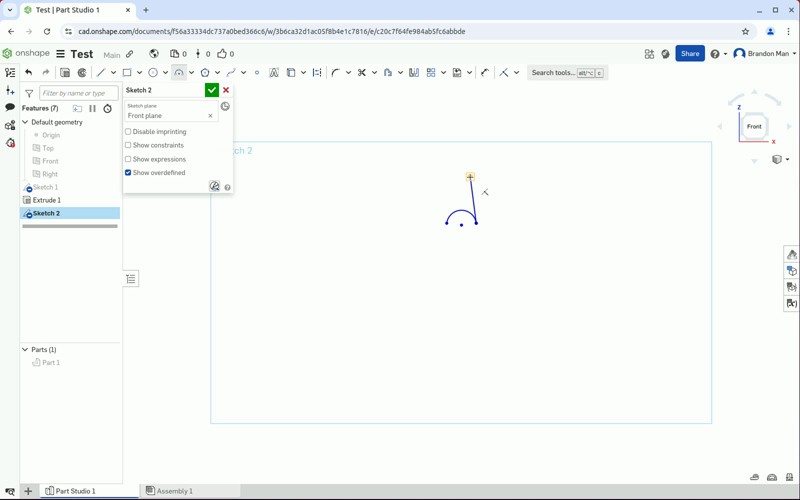
key_down(shift)
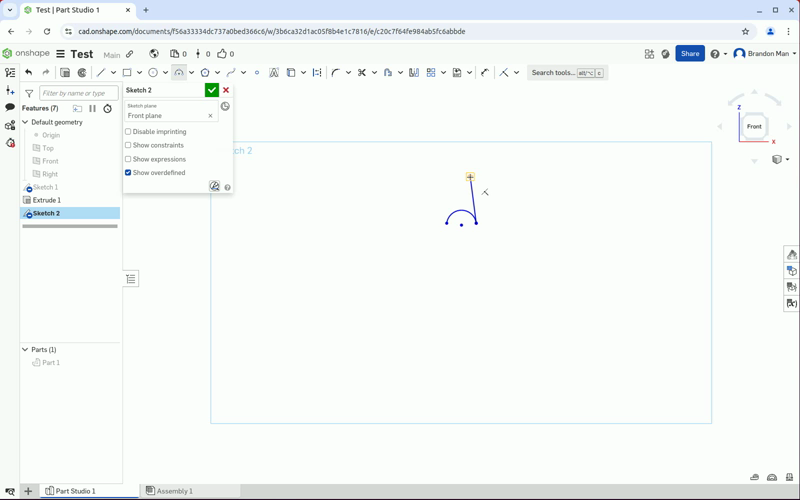
mouse_move(452, 176)
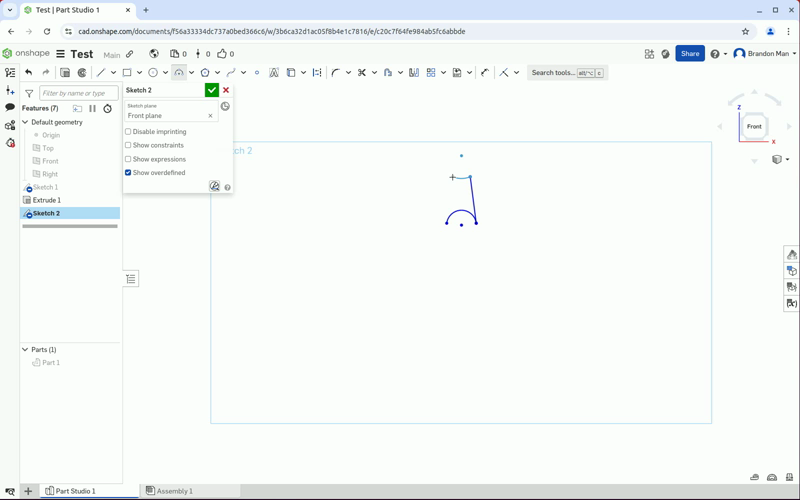
click(452, 176)
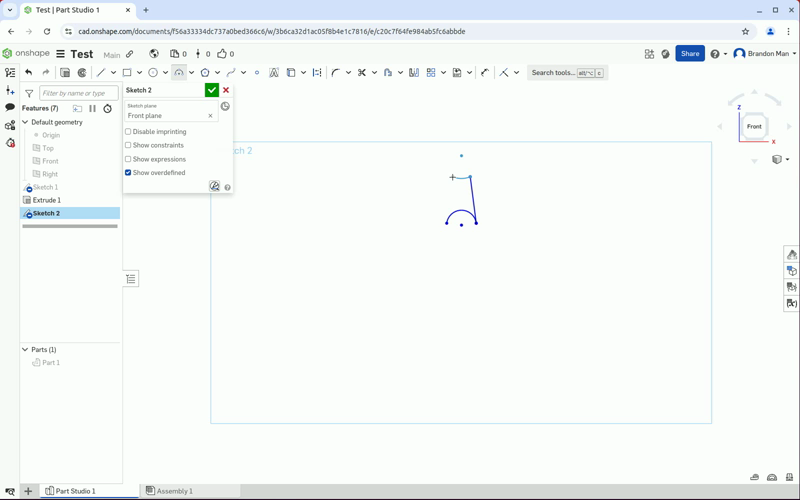
mouse_move(461, 186)
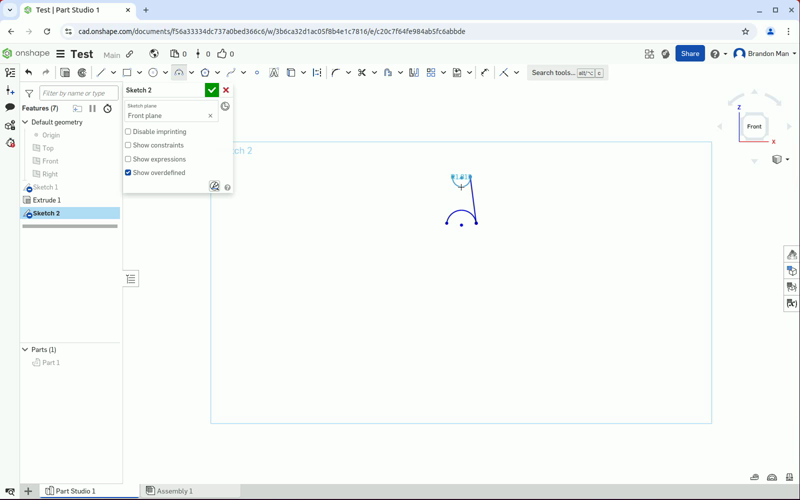
click(461, 186)
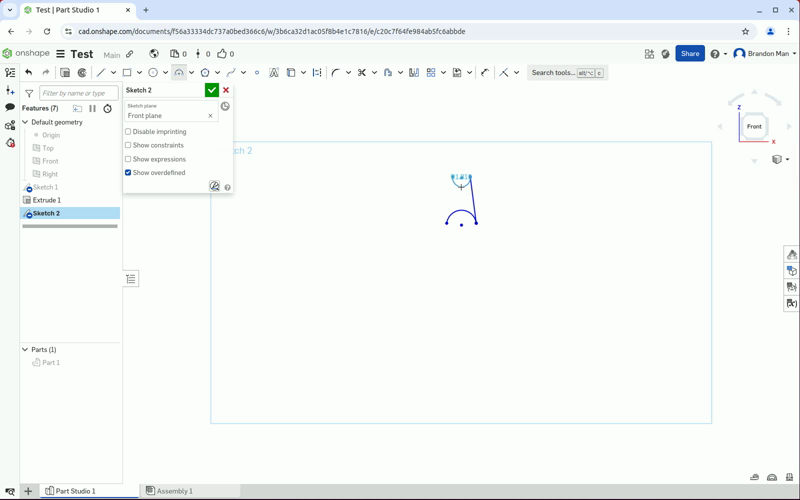
key_up(shift)
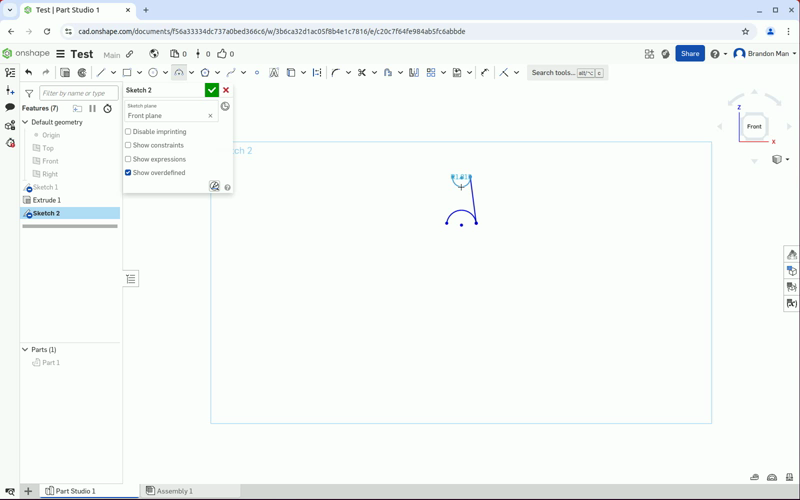
key(esc)
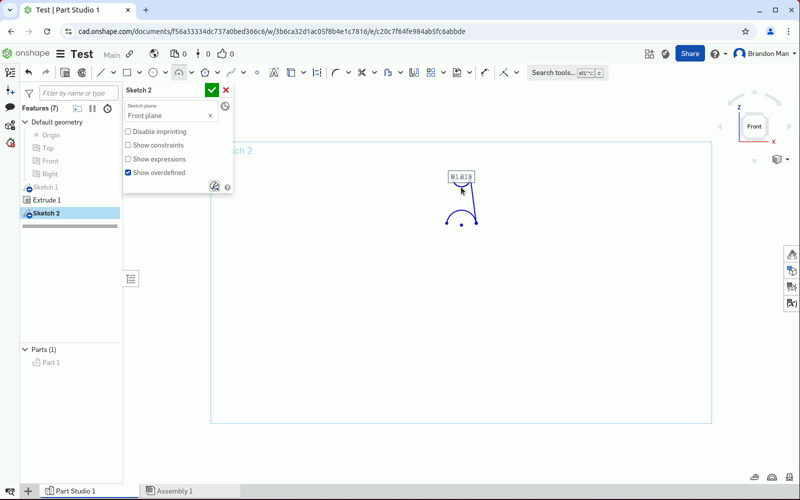
key(l)
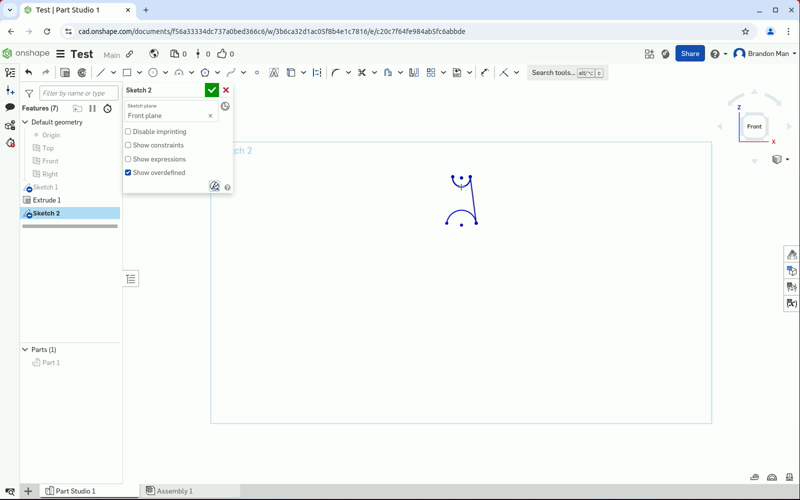
mouse_move(452, 176)
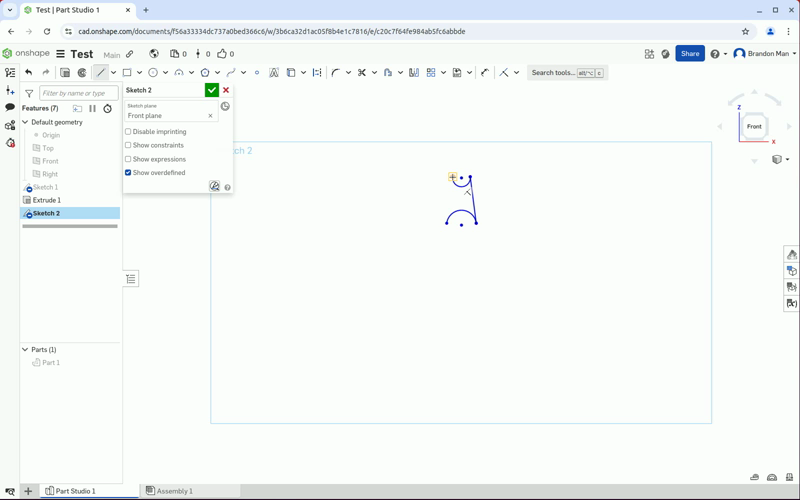
click(452, 176)
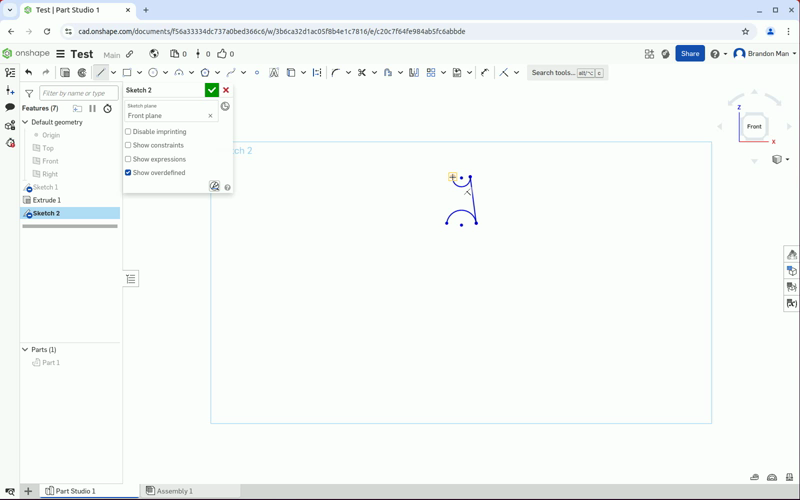
mouse_move(482, 176)
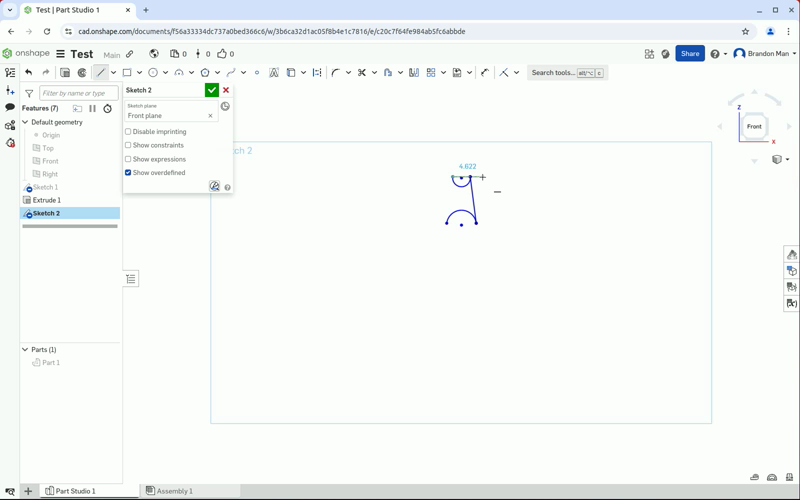
key_down(shift)
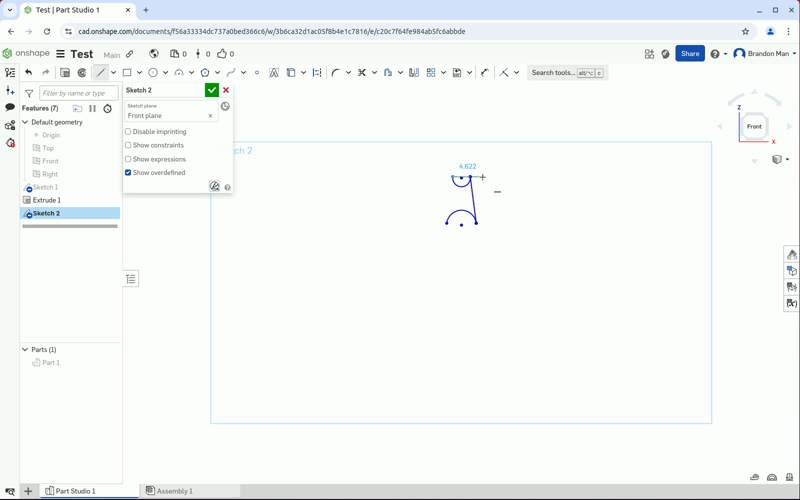
mouse_move(446, 223)
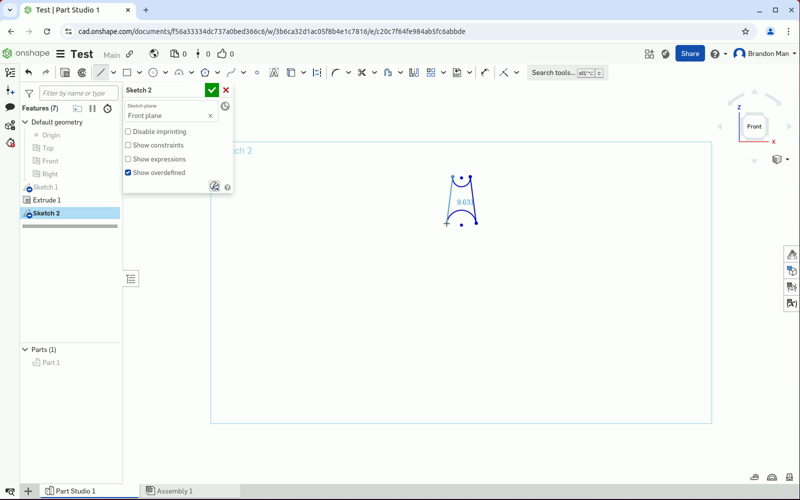
key_up(shift)
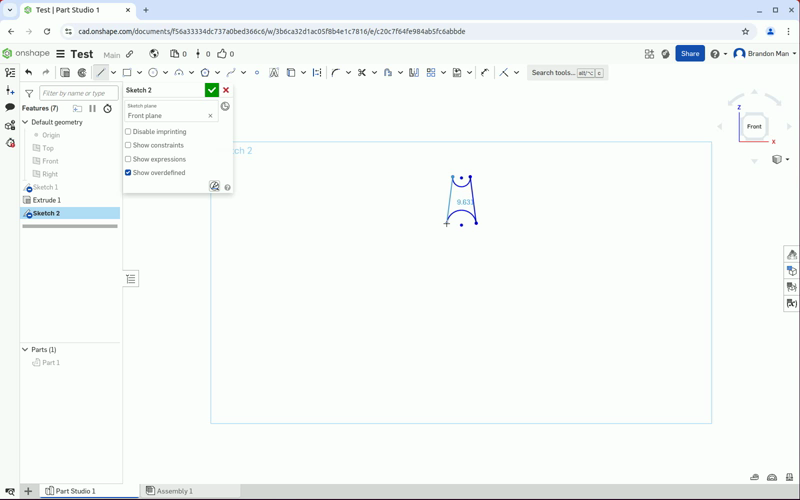
click(446, 223)
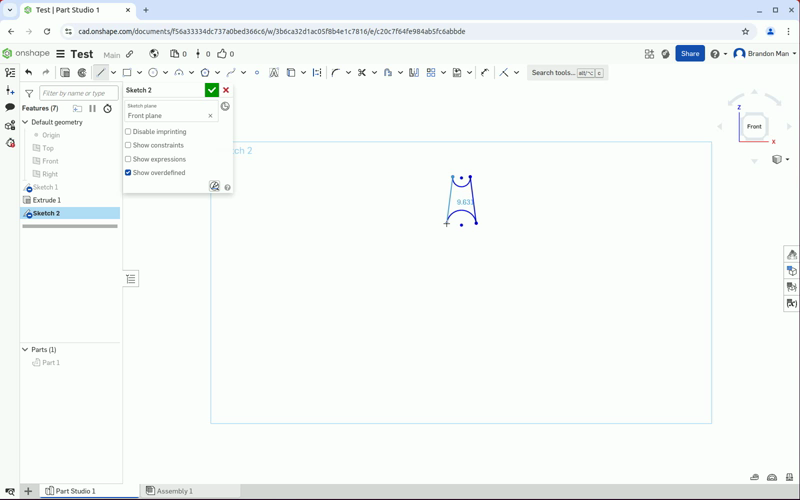
key(esc)
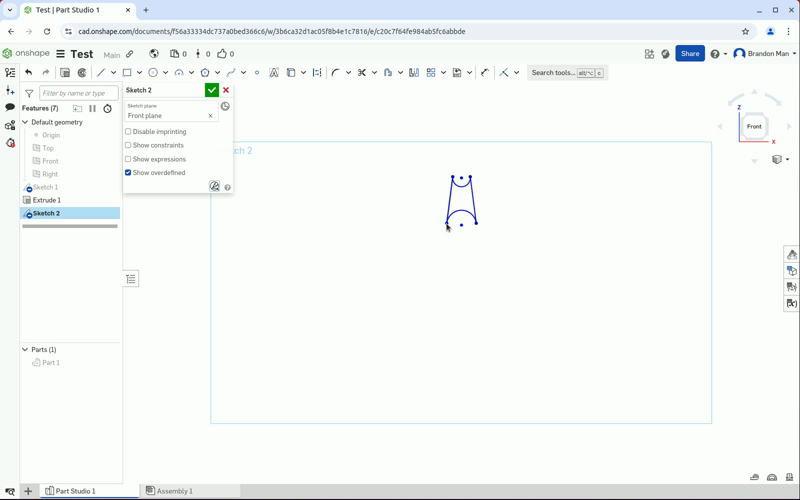
key(c)
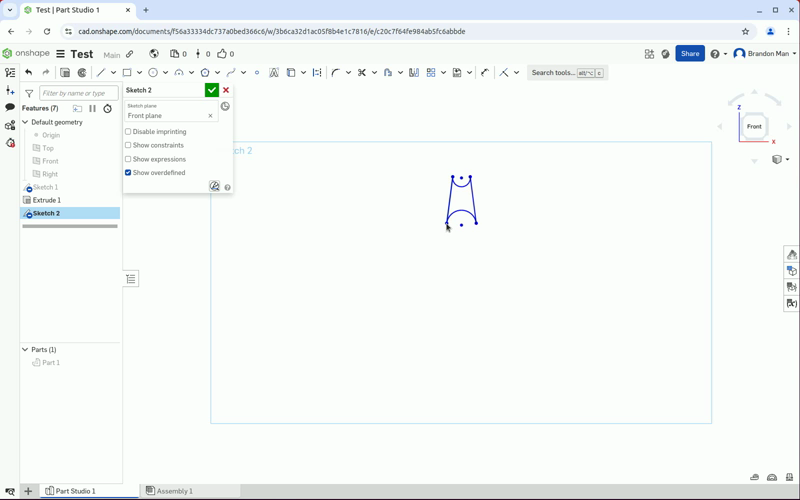
key_down(shift)
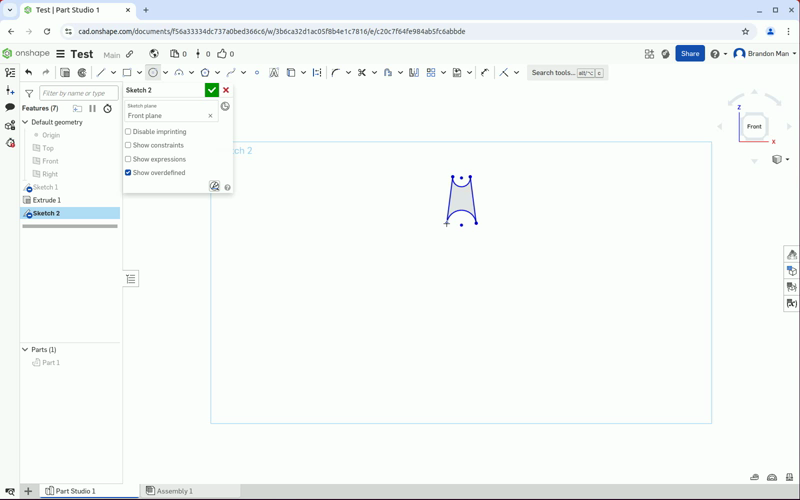
mouse_move(456, 191)
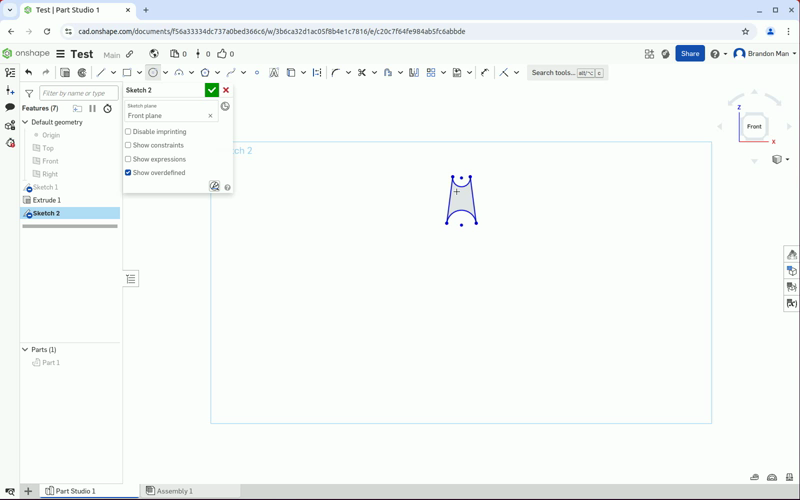
click(456, 191)
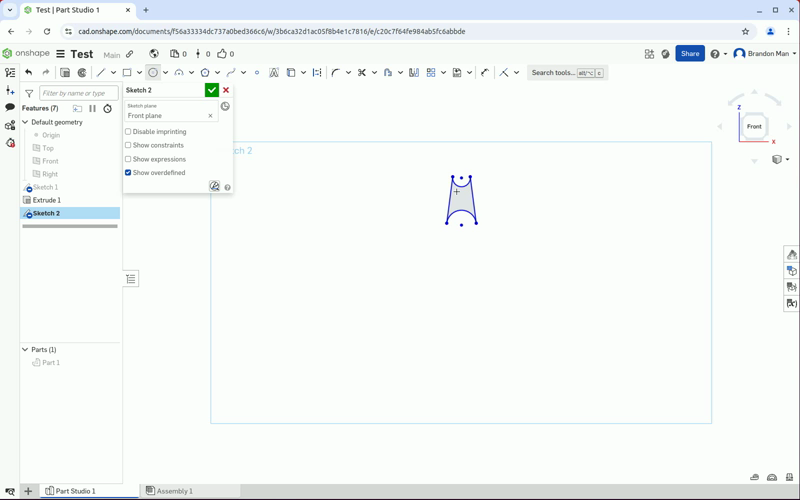
key_up(shift)
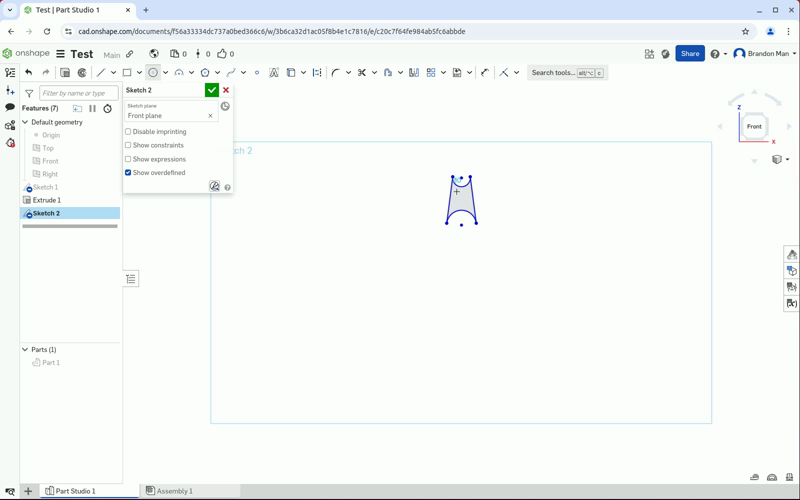
mouse_move(459, 191)
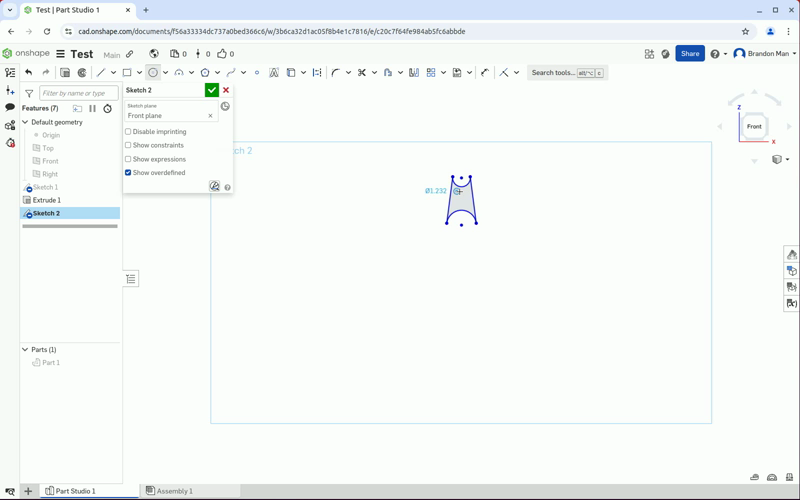
scroll(6)
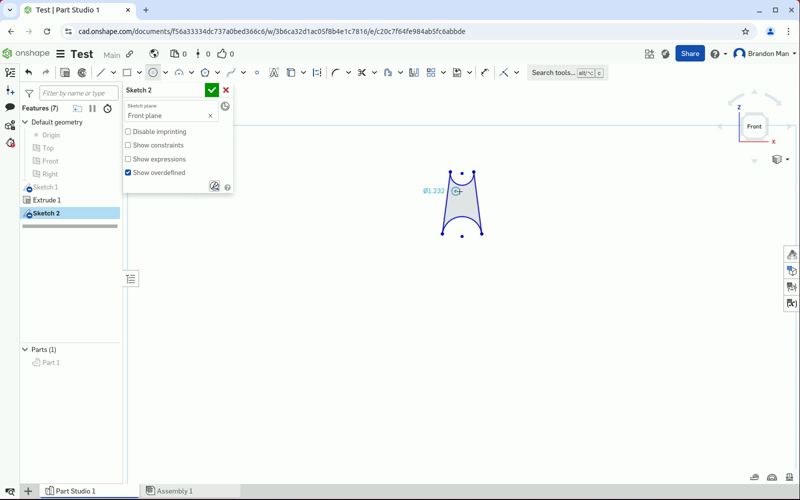
scroll(6)
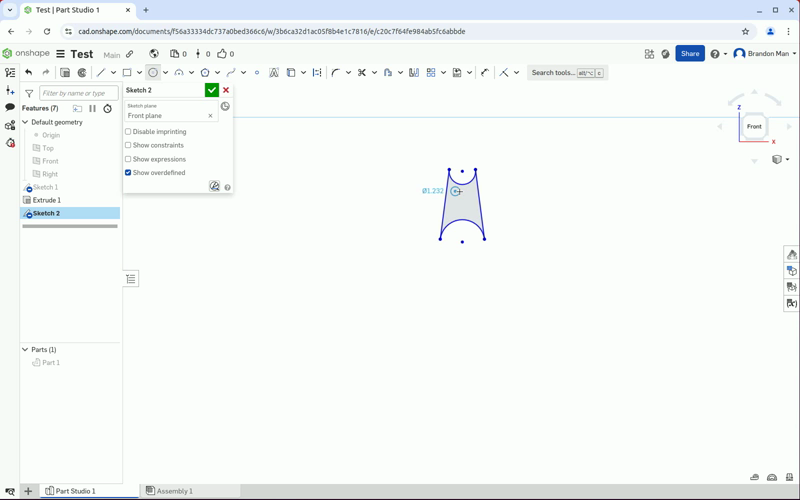
scroll(6)
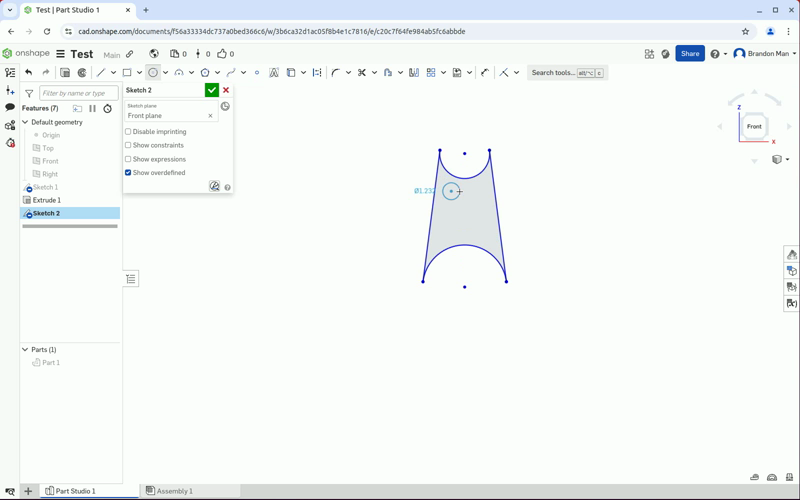
scroll(6)
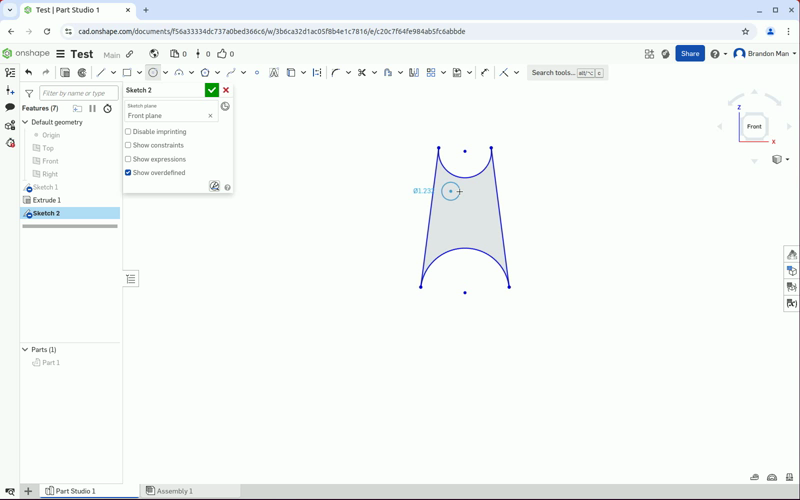
scroll(6)
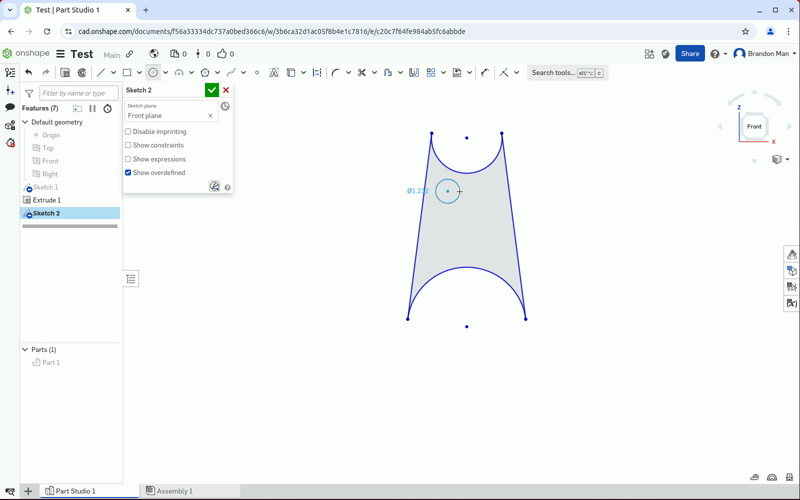
scroll(6)
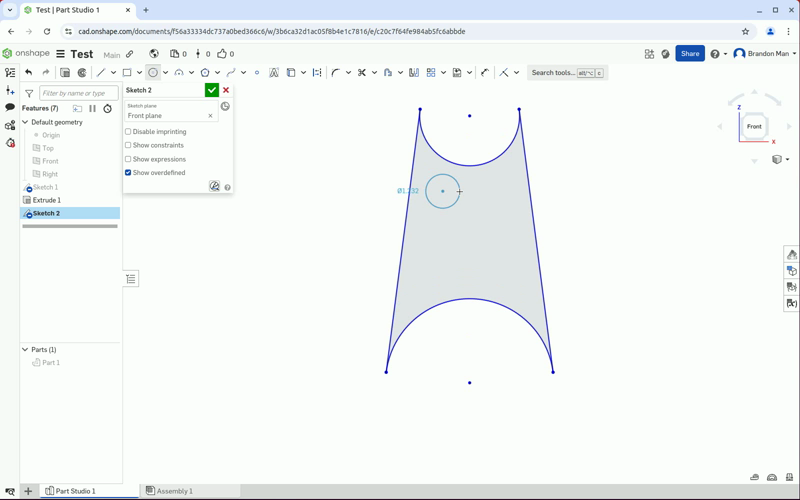
scroll(6)
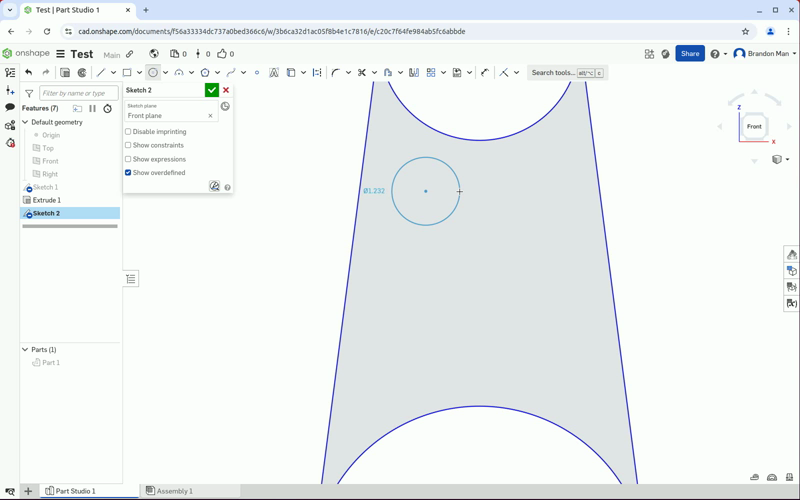
click(459, 191)
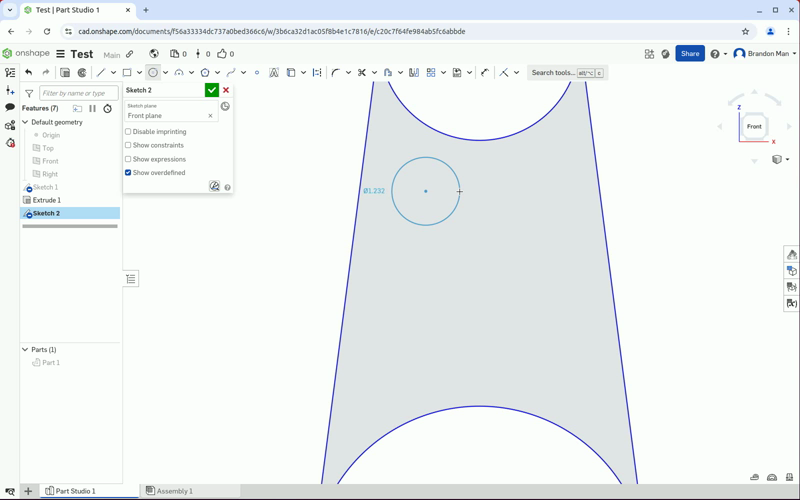
scroll(-6)
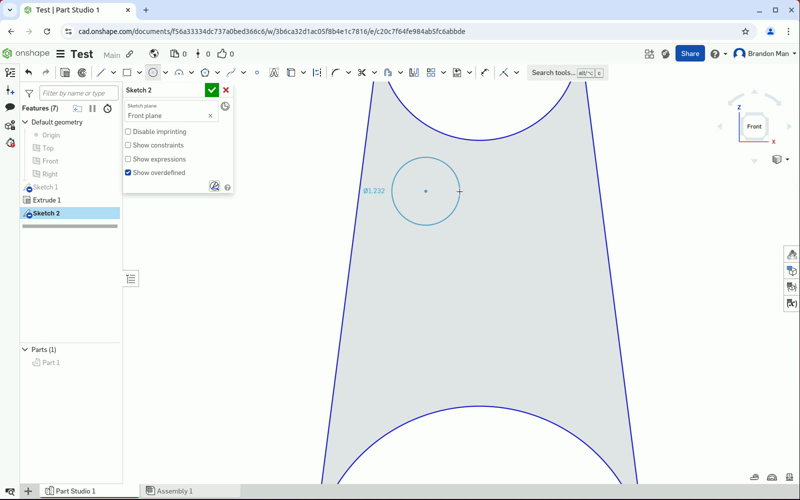
scroll(-6)
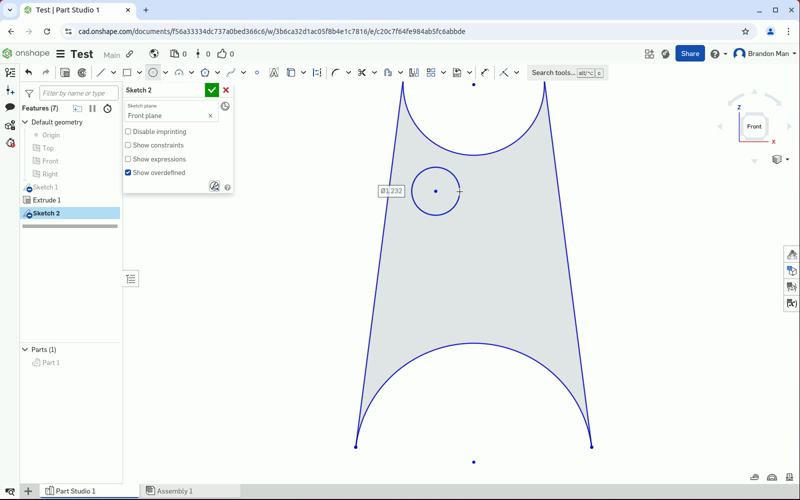
scroll(-6)
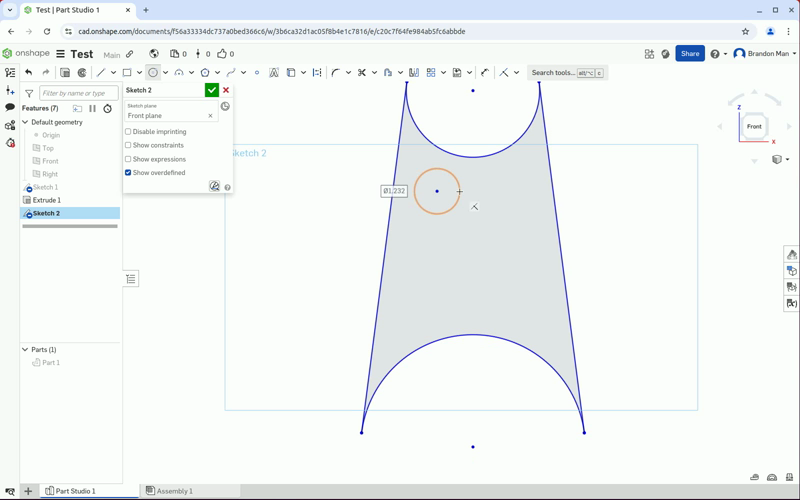
scroll(-6)
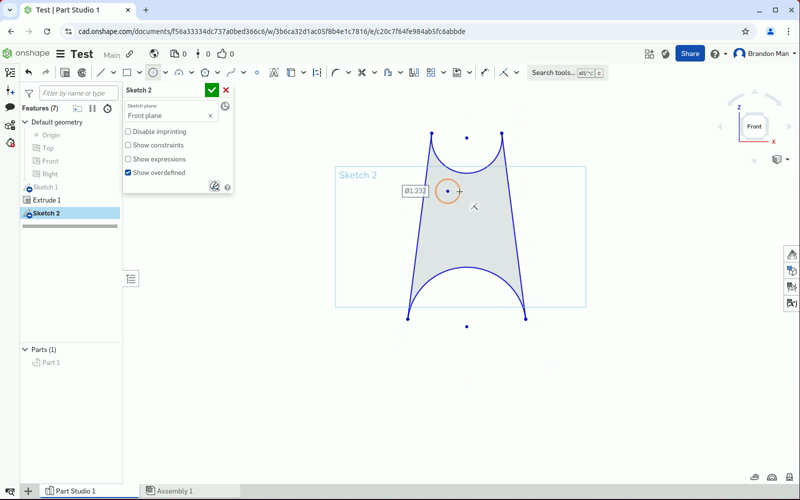
scroll(-6)
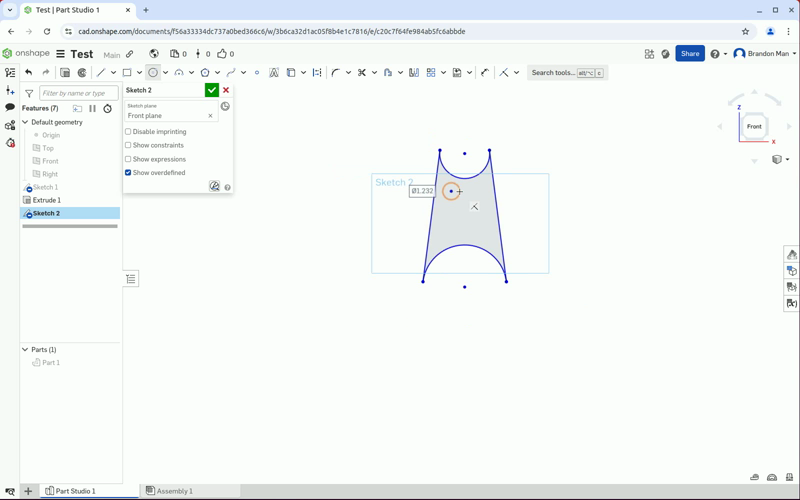
scroll(-6)
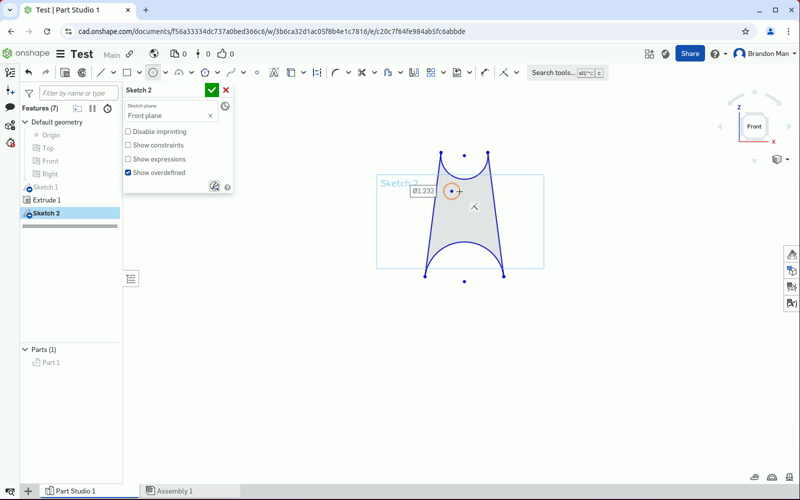
scroll(-6)
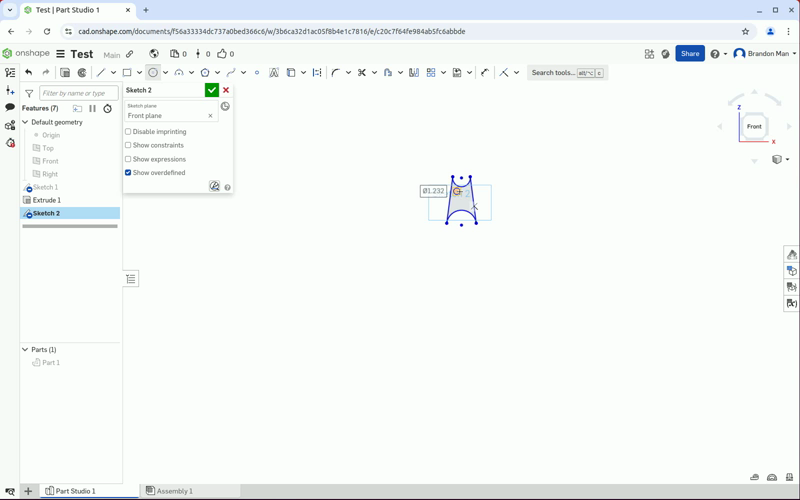
key(esc)
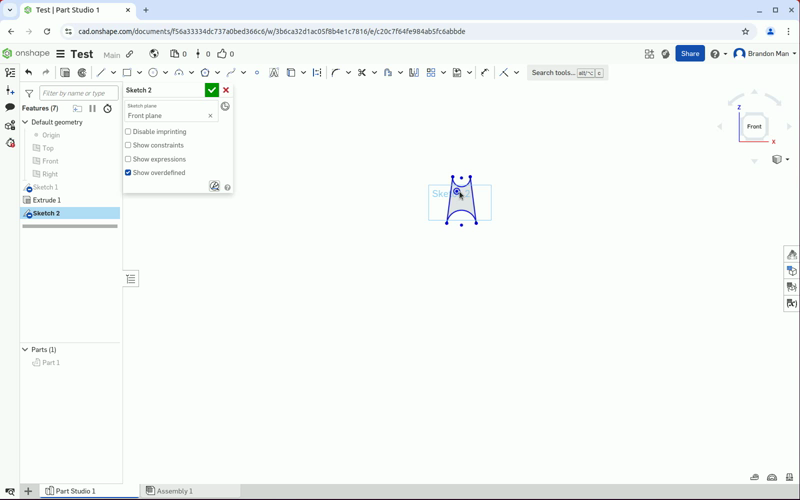
mouse_move(456, 197)
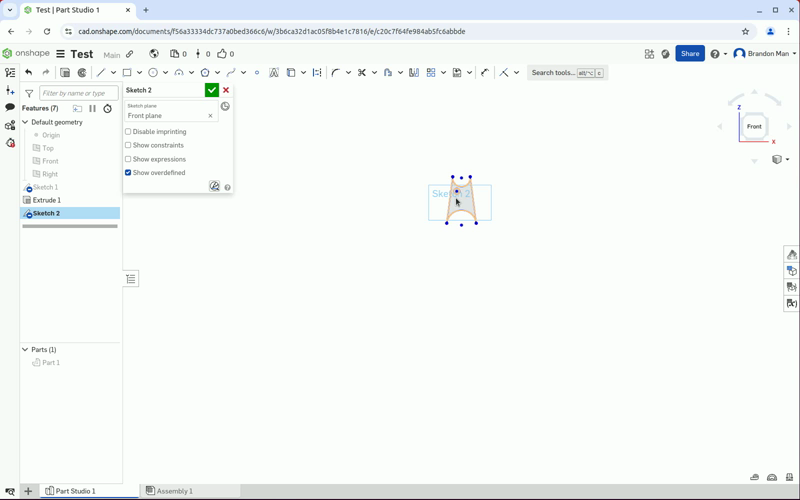
scroll(6)
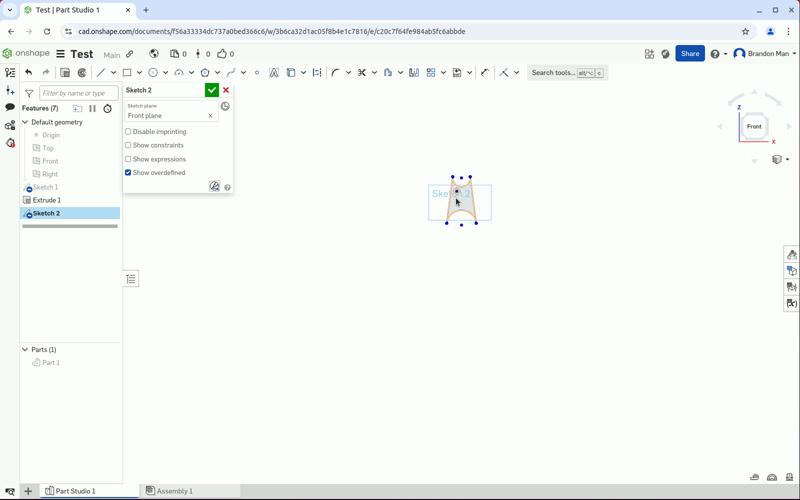
scroll(6)
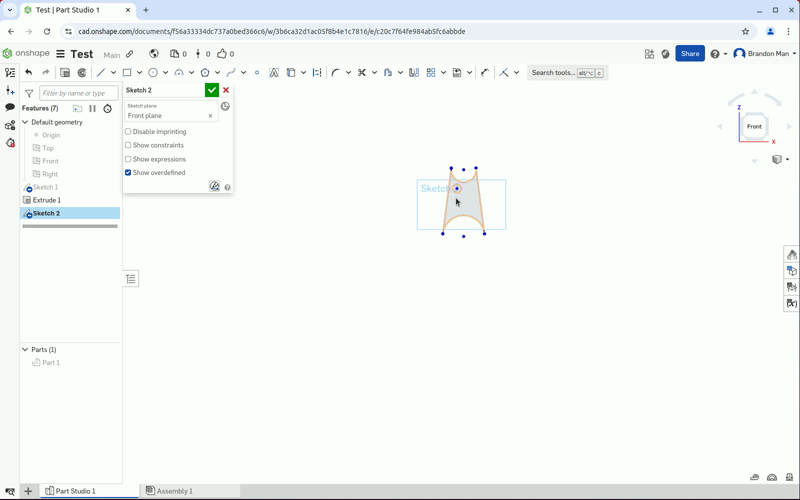
scroll(6)
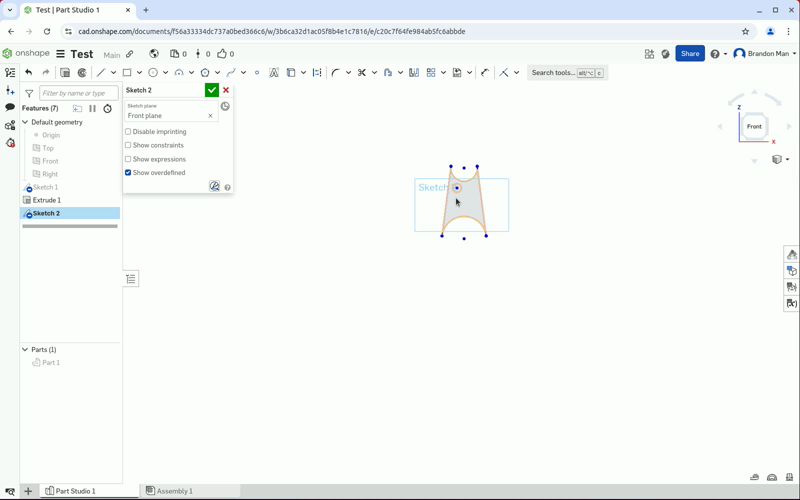
scroll(6)
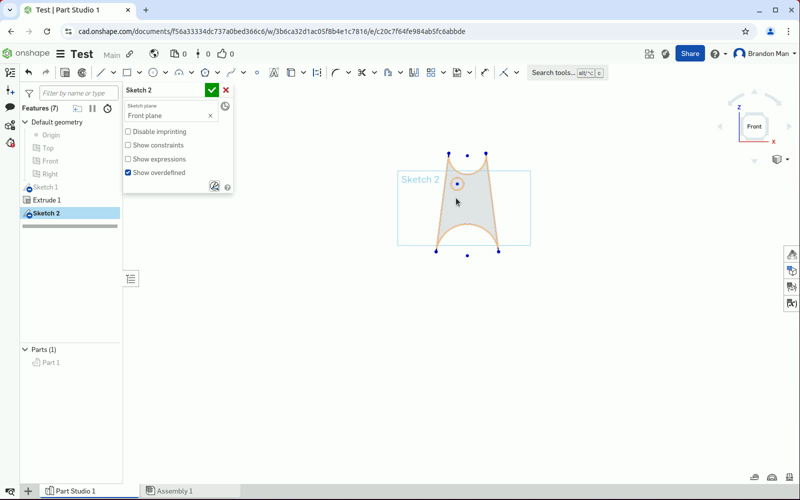
scroll(6)
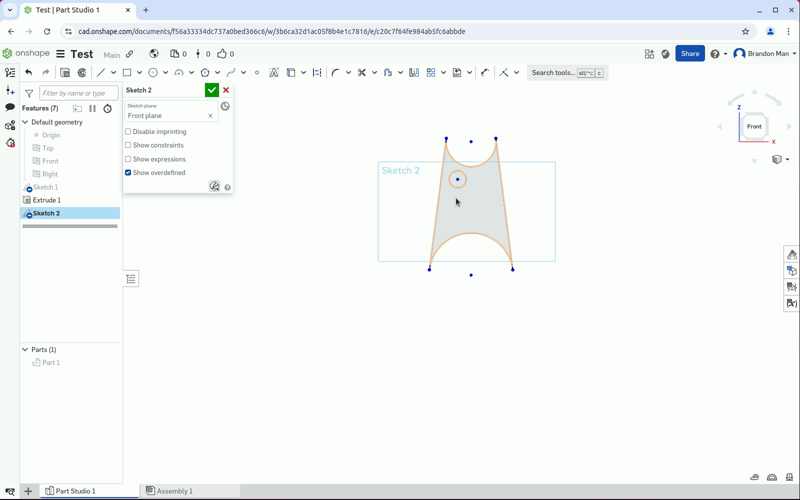
scroll(6)
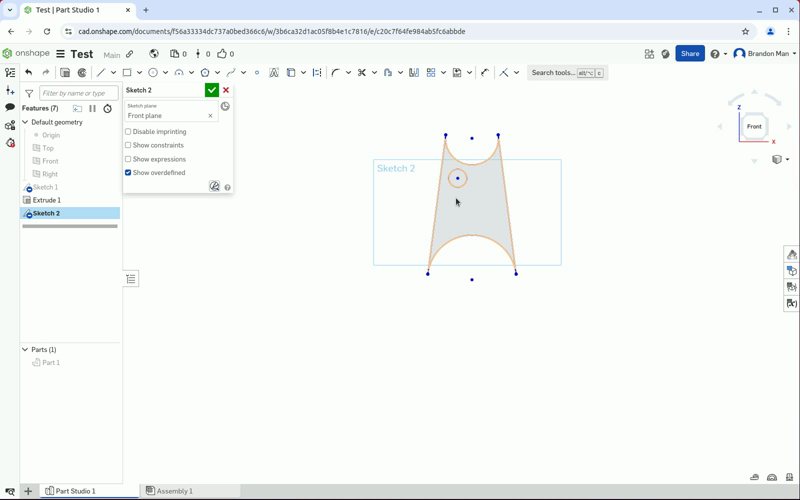
scroll(6)
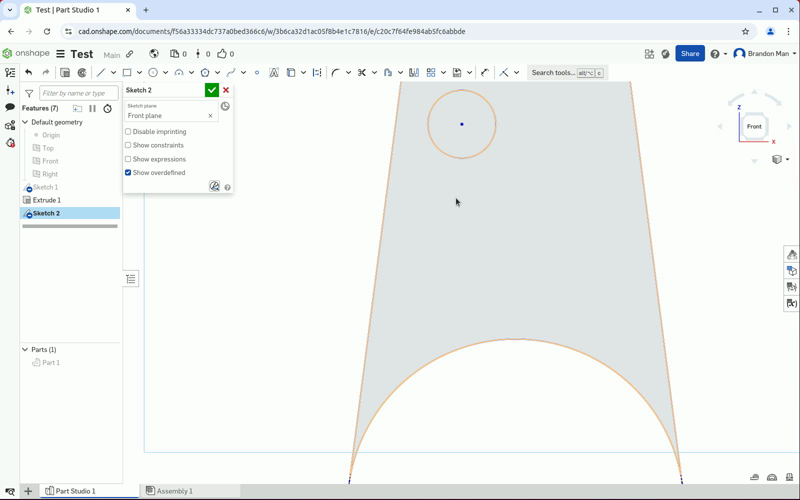
click(456, 197)
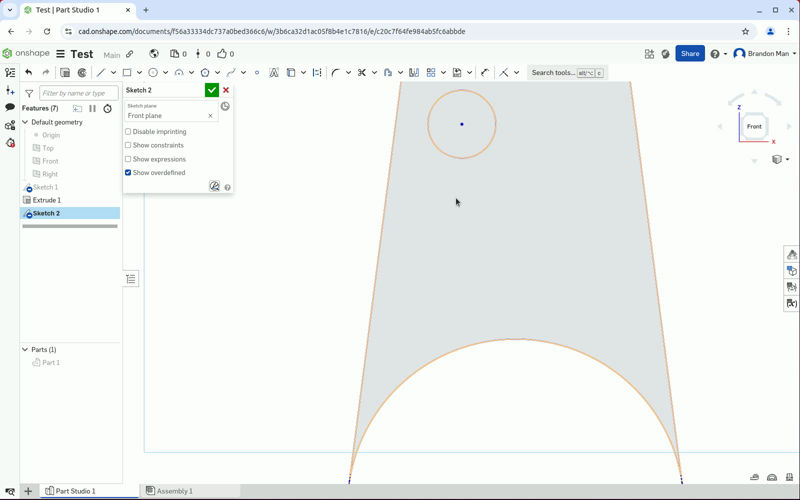
scroll(-6)
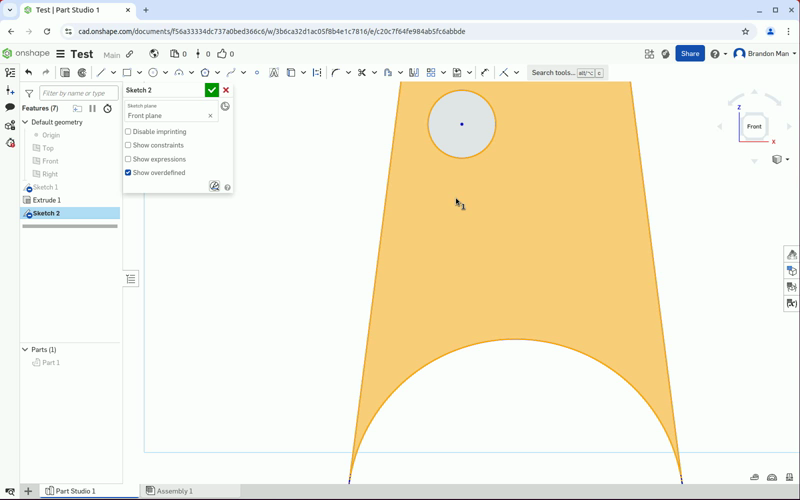
scroll(-6)
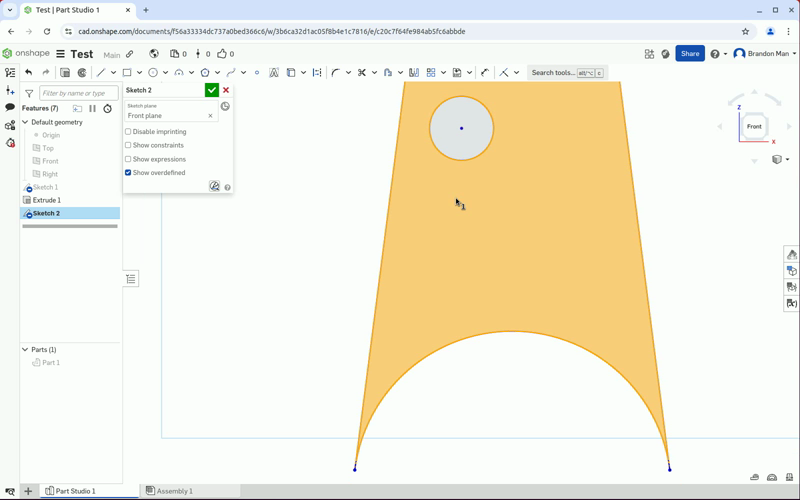
scroll(-6)
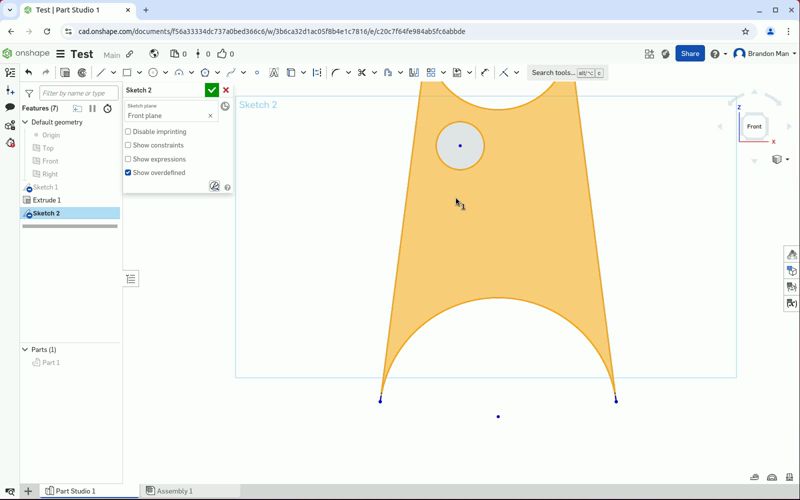
scroll(-6)
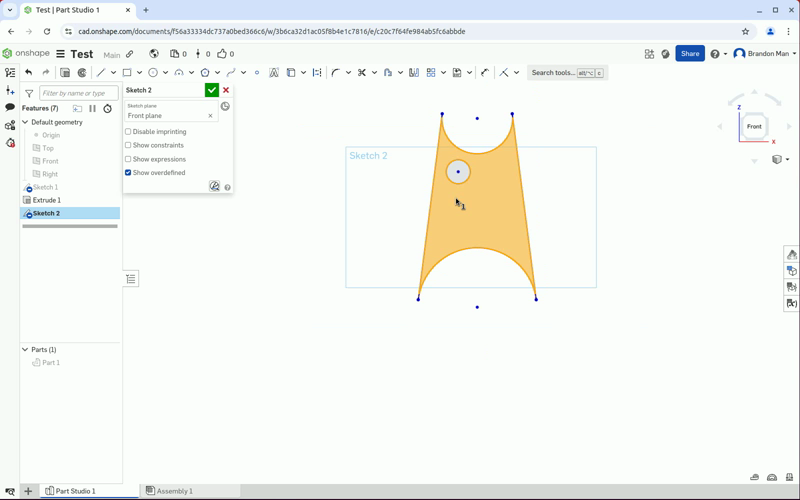
scroll(-6)
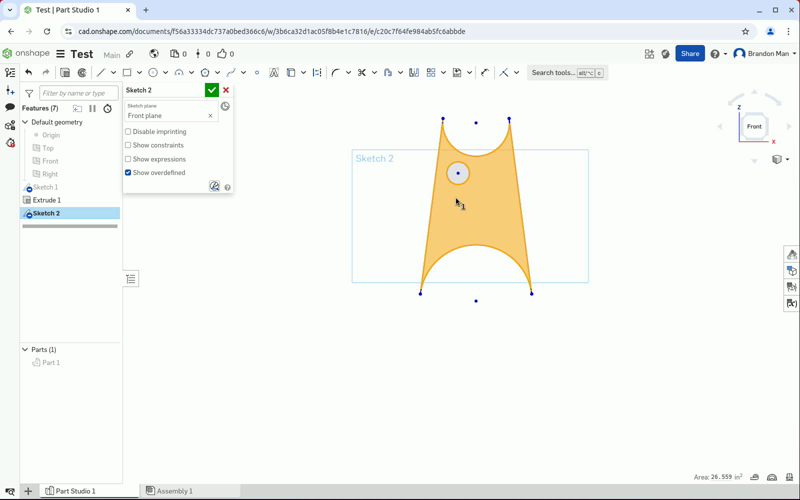
scroll(-6)
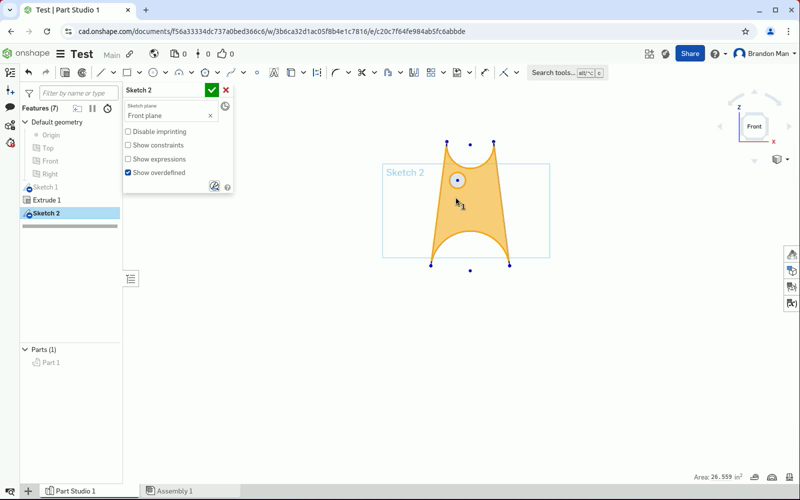
scroll(-6)
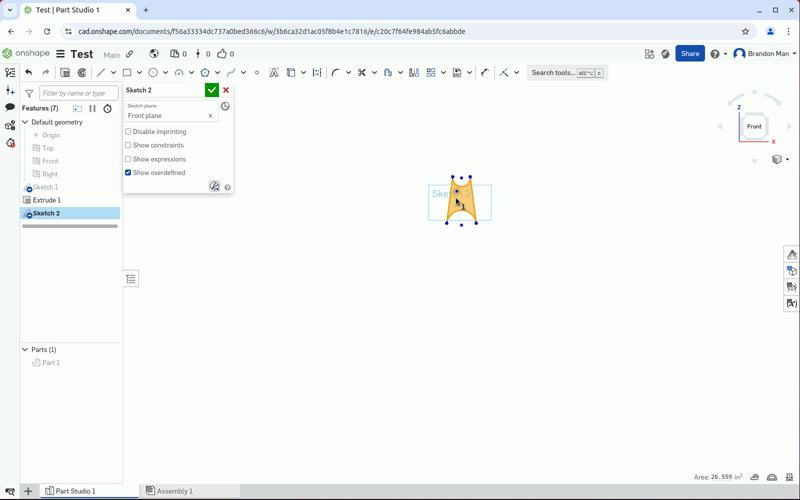
mouse_move(73, 352)
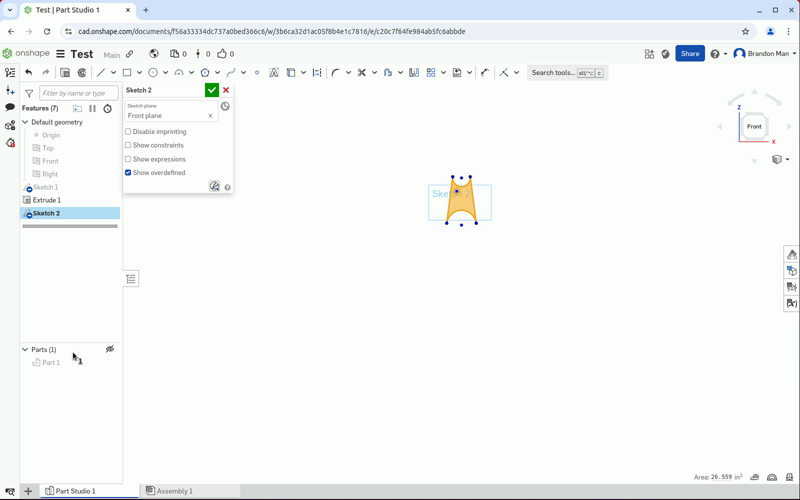
key(shift+y)
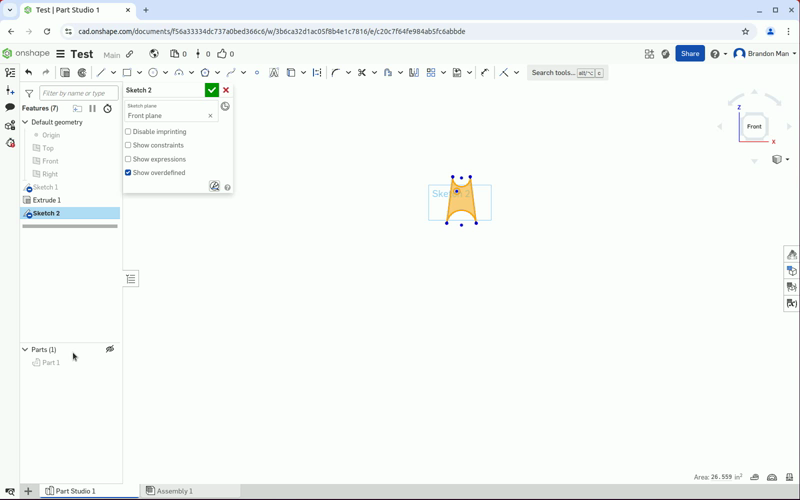
key(shift+e)
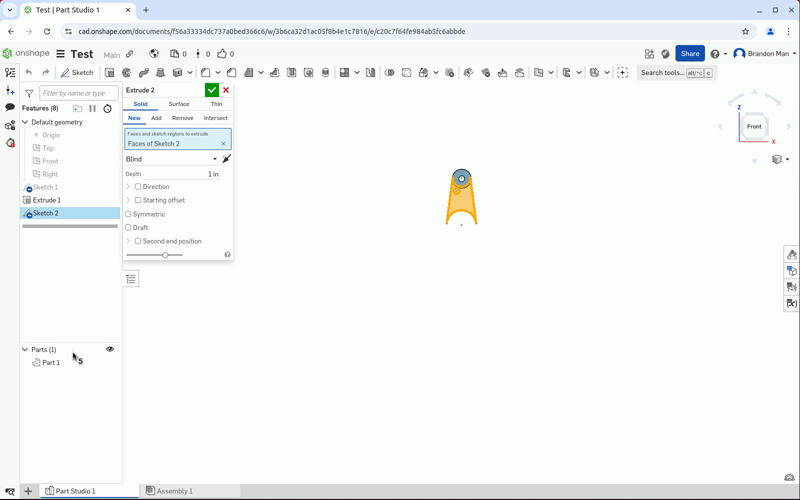
mouse_move(143, 106)
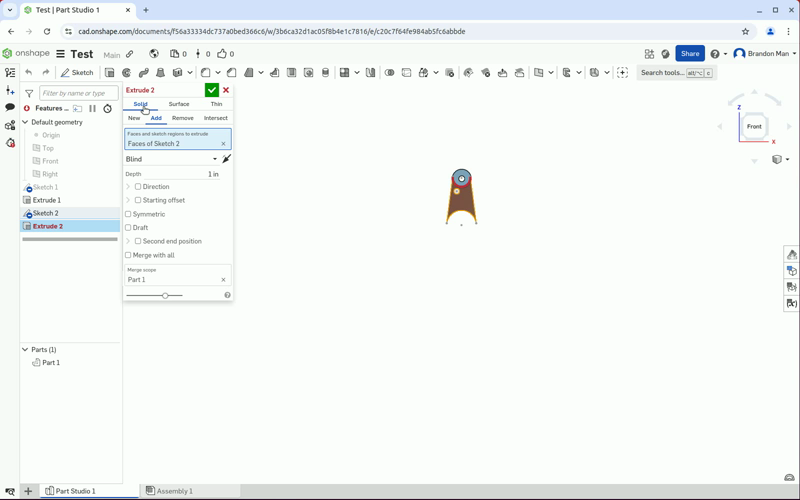
click(143, 106)
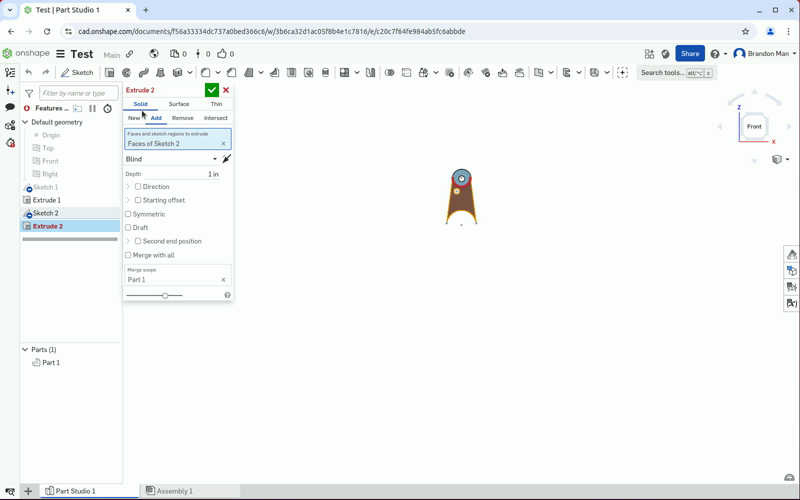
mouse_move(137, 120)
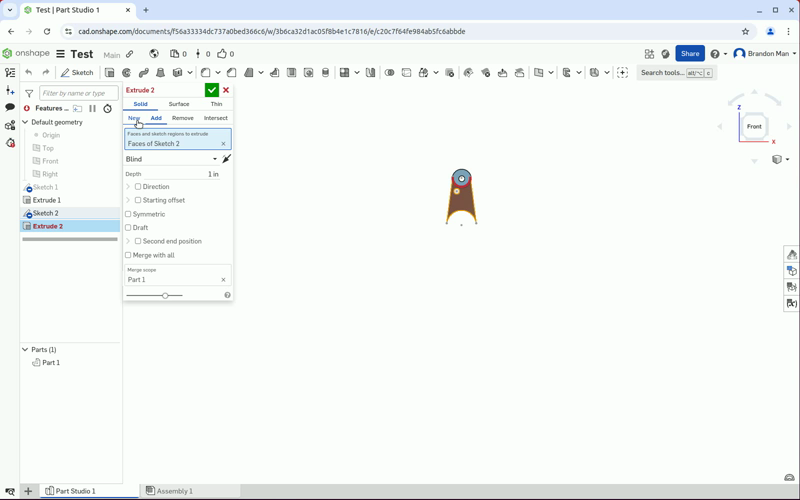
click(137, 120)
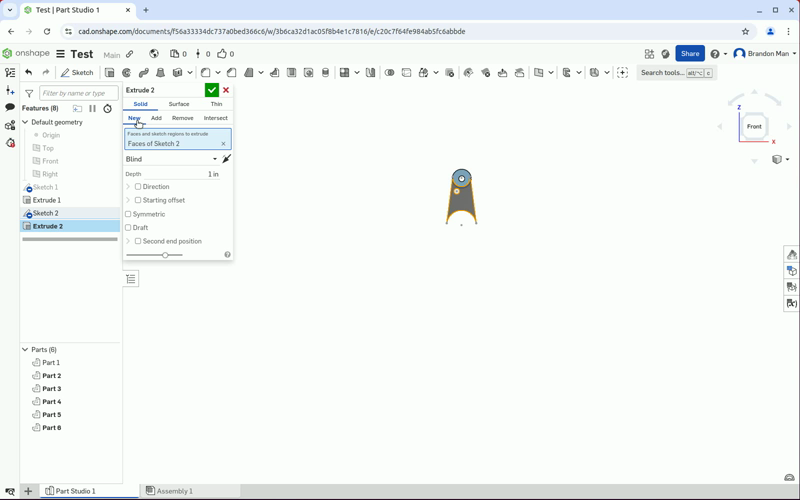
key(tab, 4)
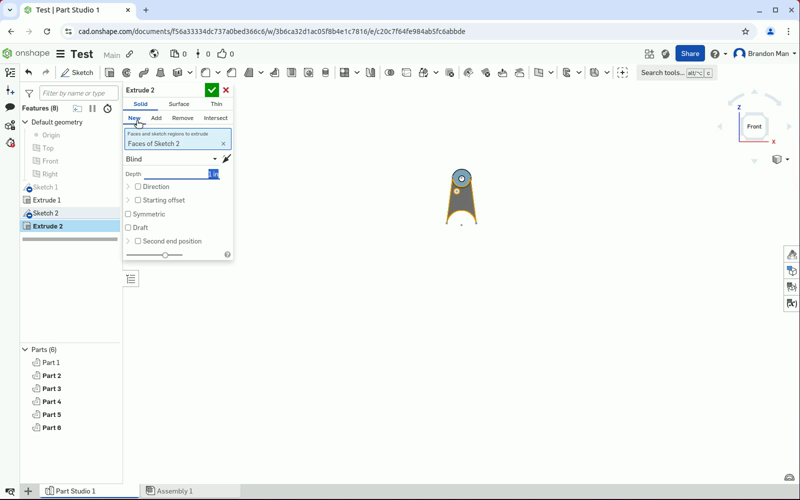
text(0.481)
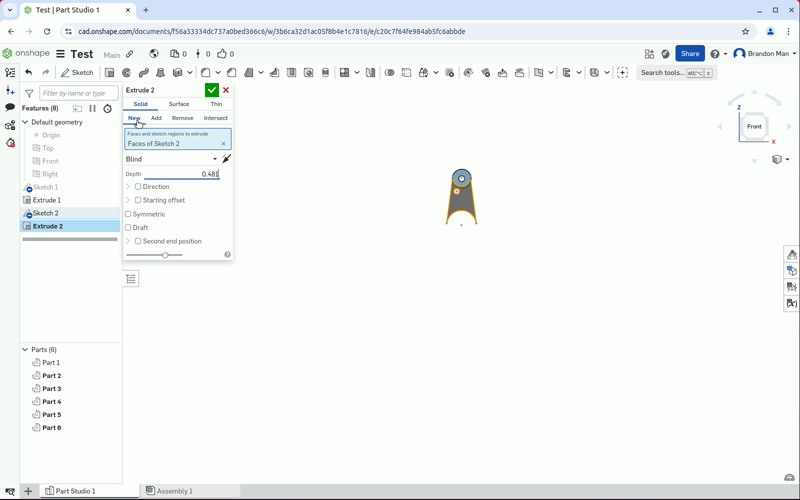
key(enter)
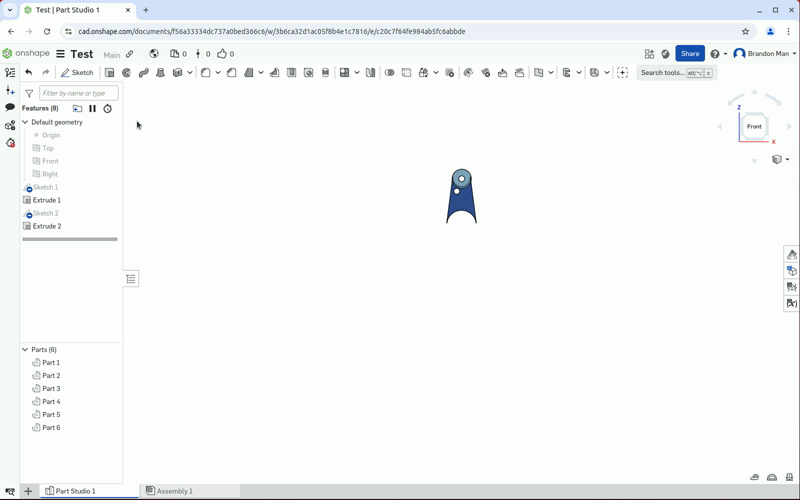
key(shift+h)
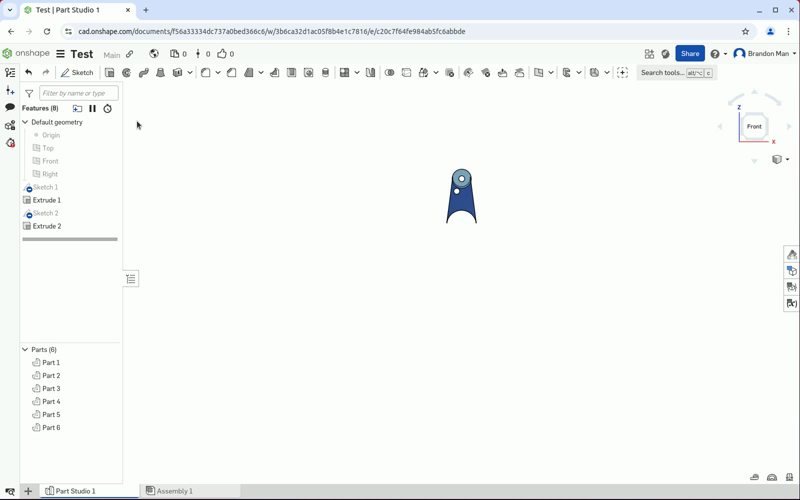
key(shift+h)
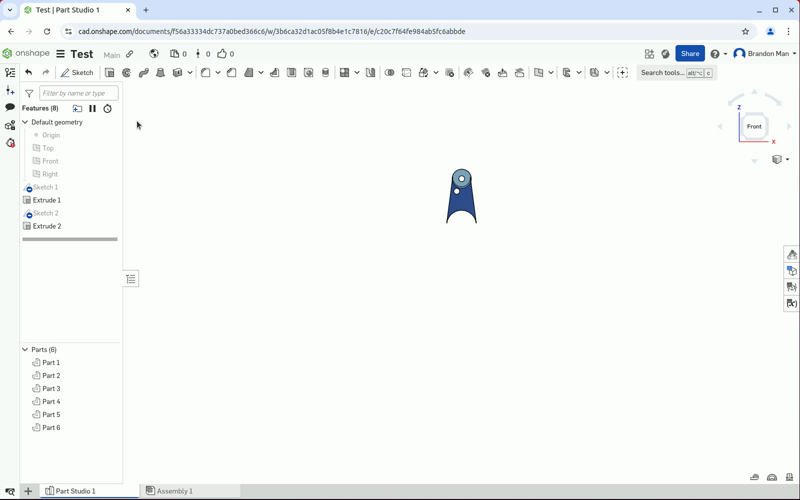
mouse_move(73, 189)
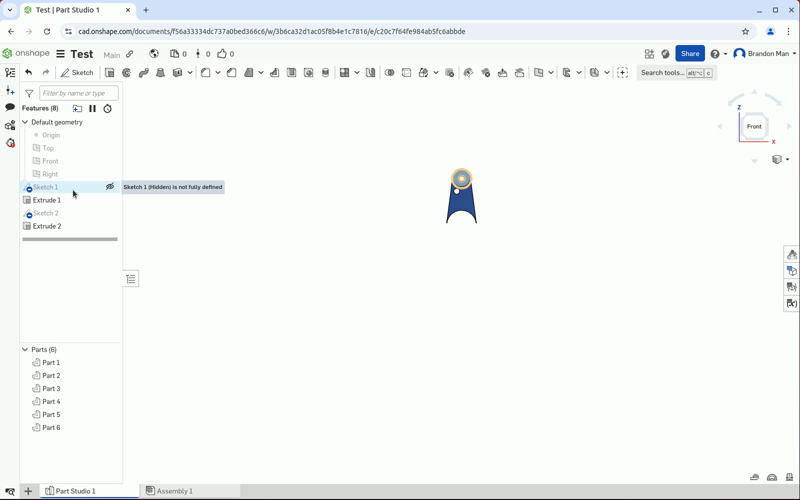
click(73, 189)
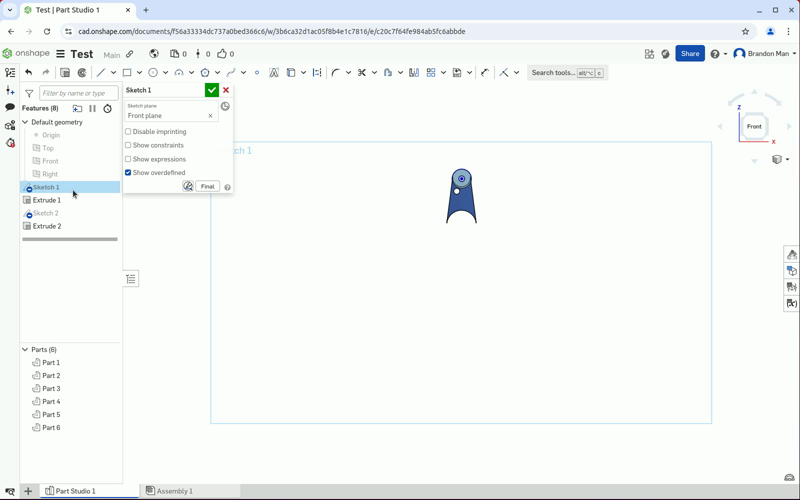
mouse_move(229, 92)
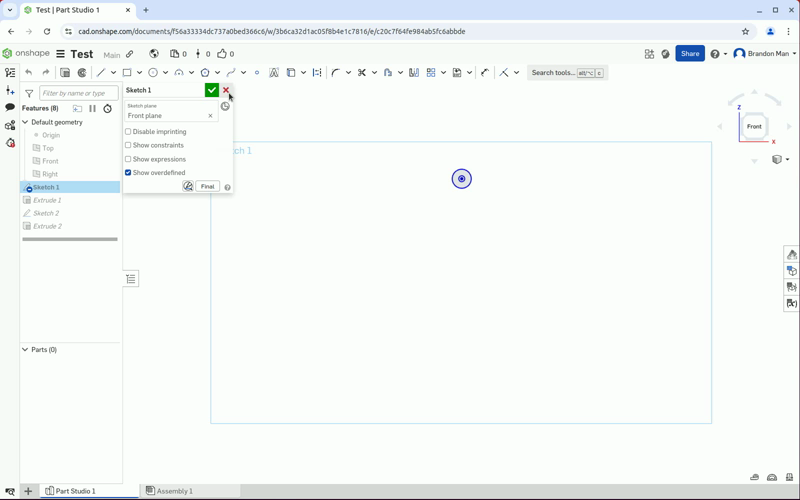
click(229, 92)
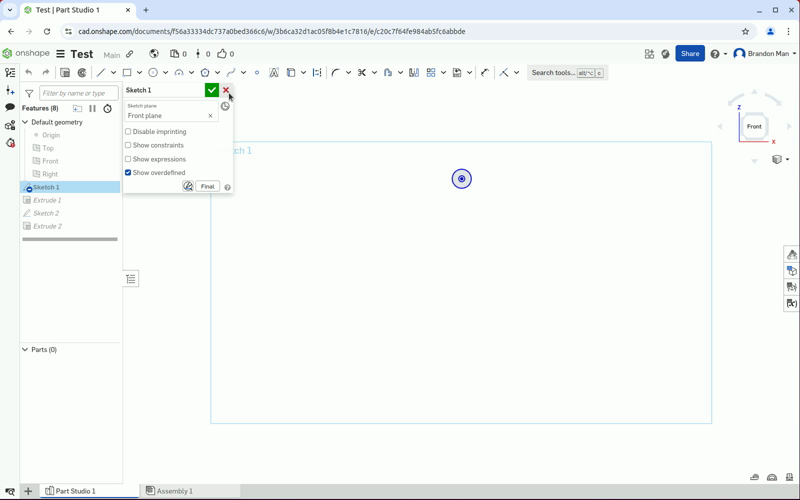
key(shift+s)
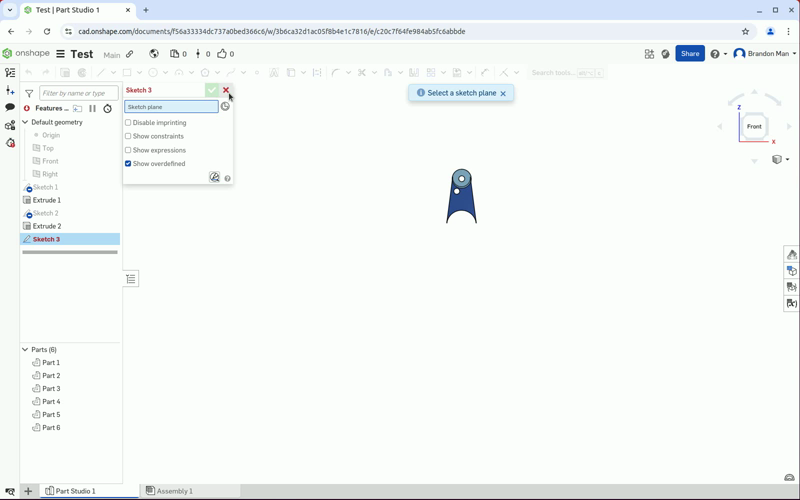
mouse_move(73, 163)
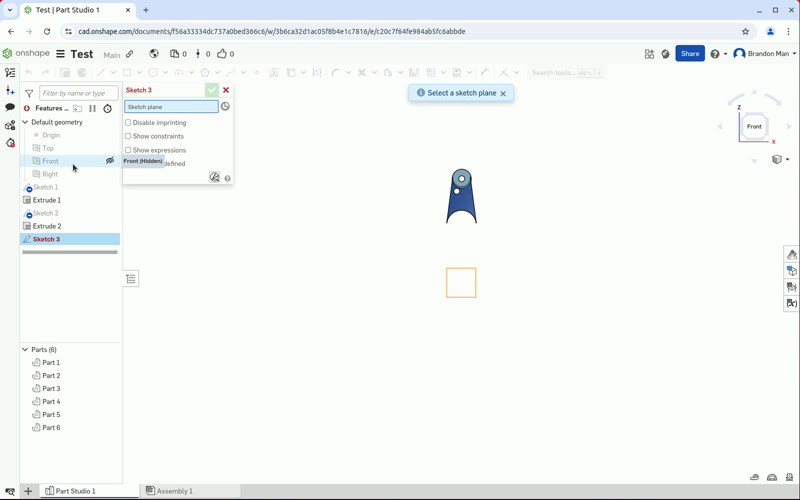
click(73, 163)
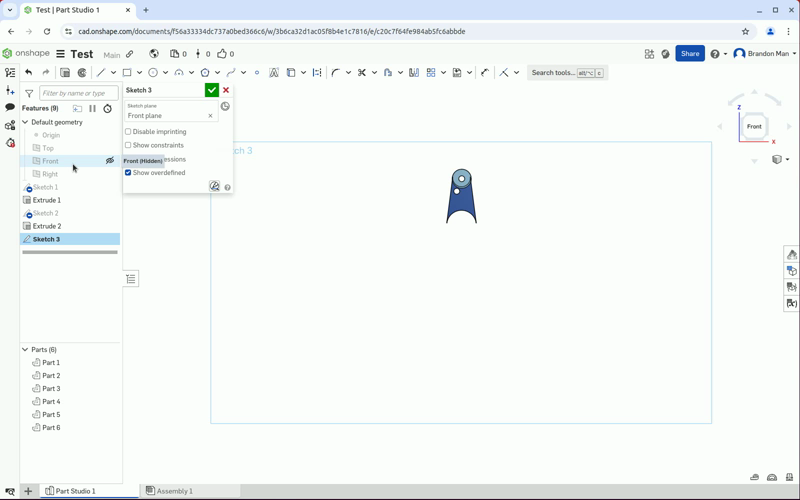
mouse_move(73, 352)
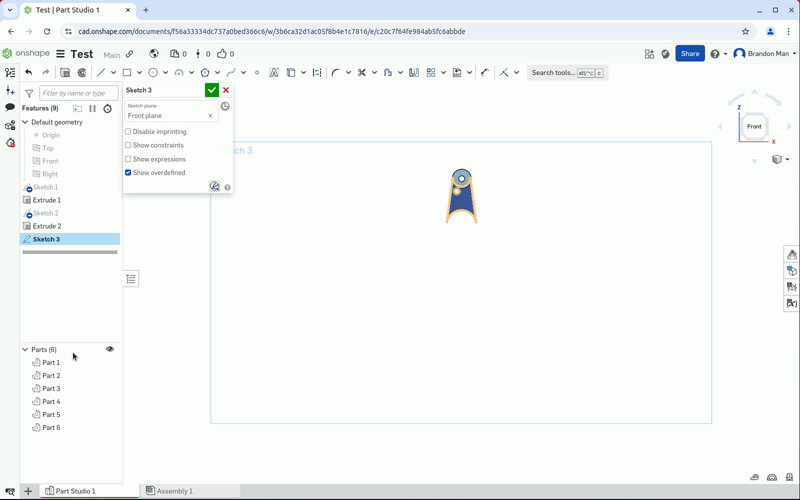
key(y)
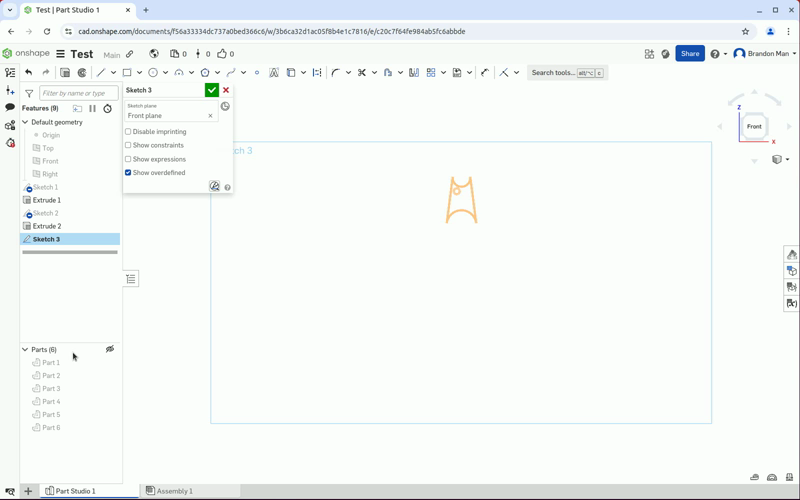
key(c)
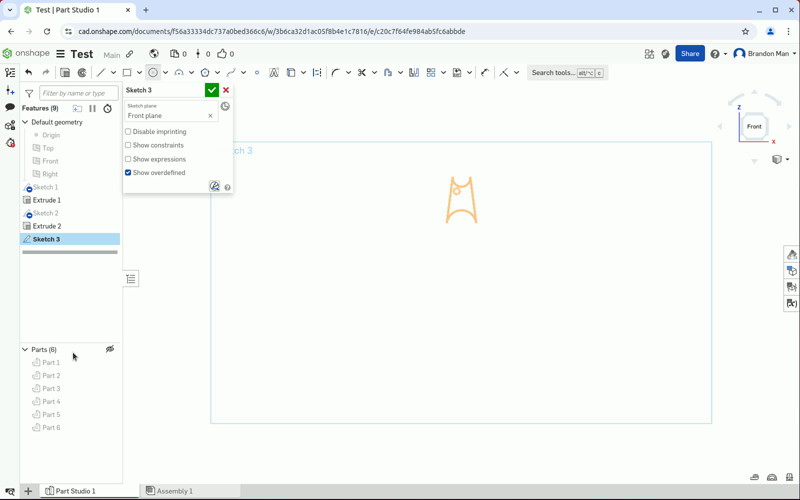
key_down(shift)
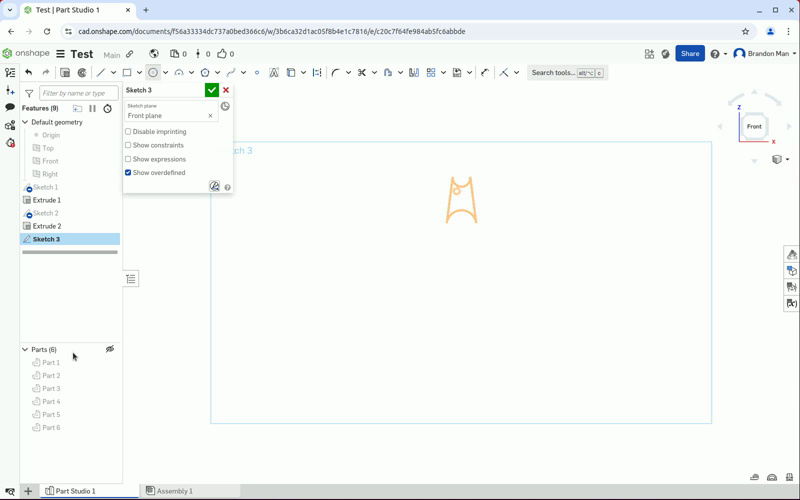
mouse_move(461, 225)
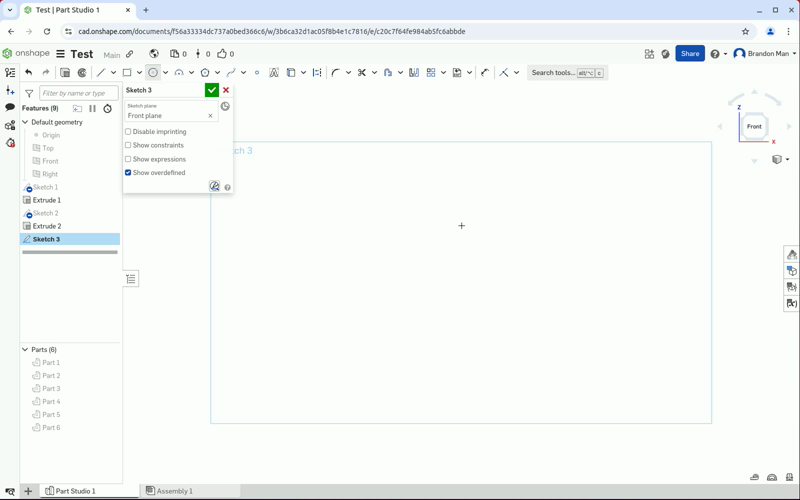
click(461, 225)
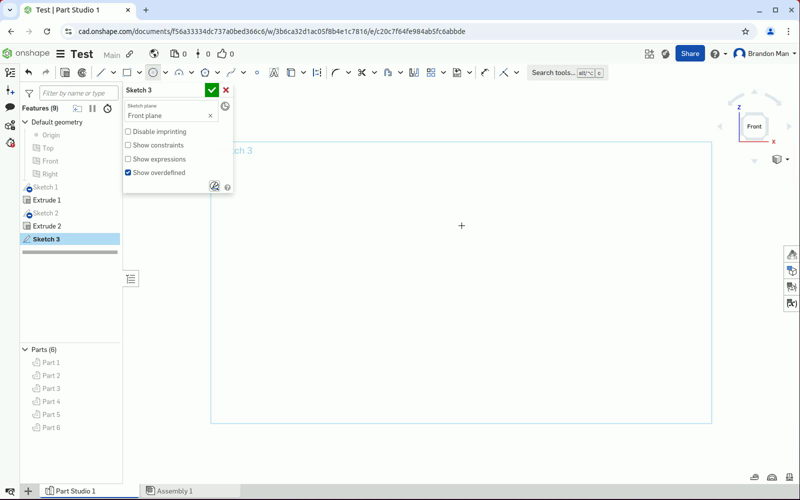
key_up(shift)
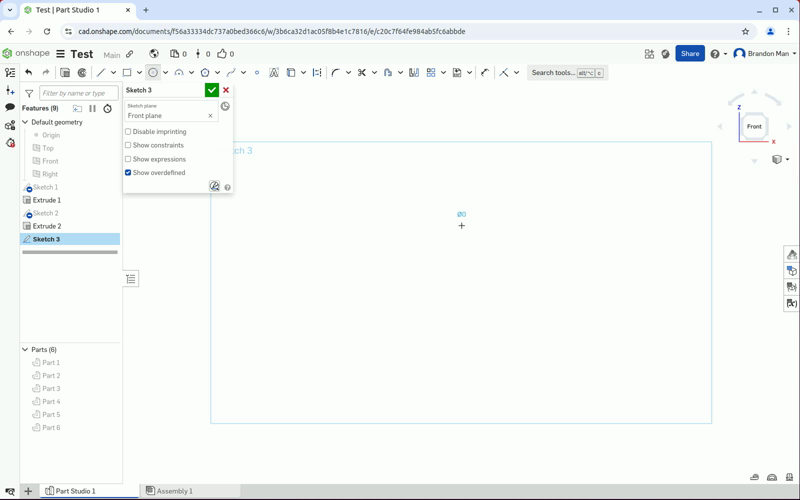
mouse_move(477, 225)
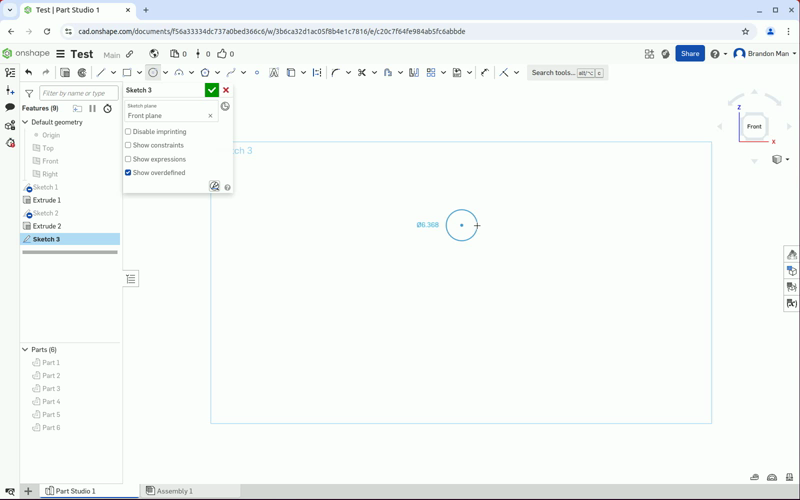
click(477, 225)
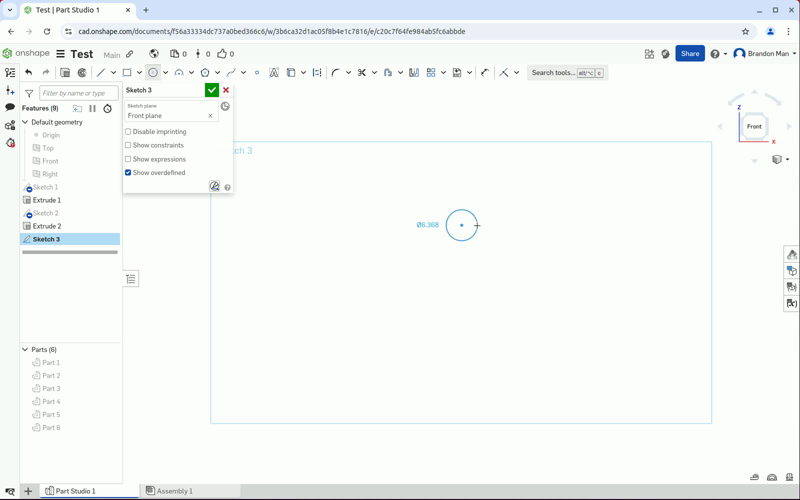
key(esc)
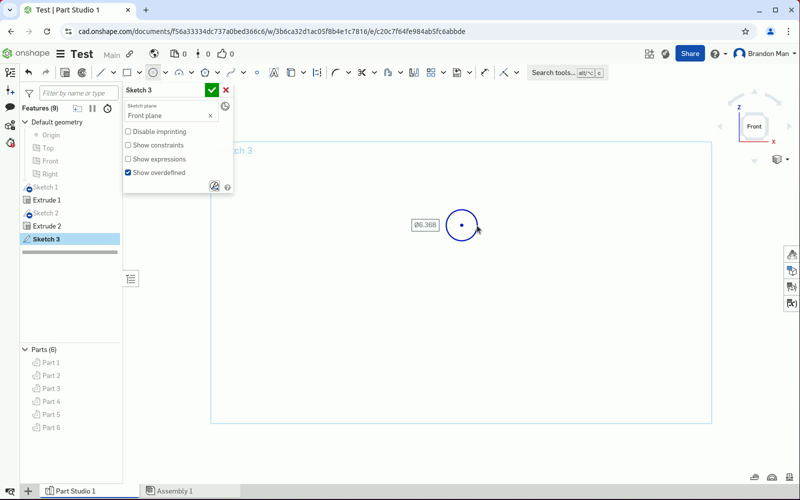
key(c)
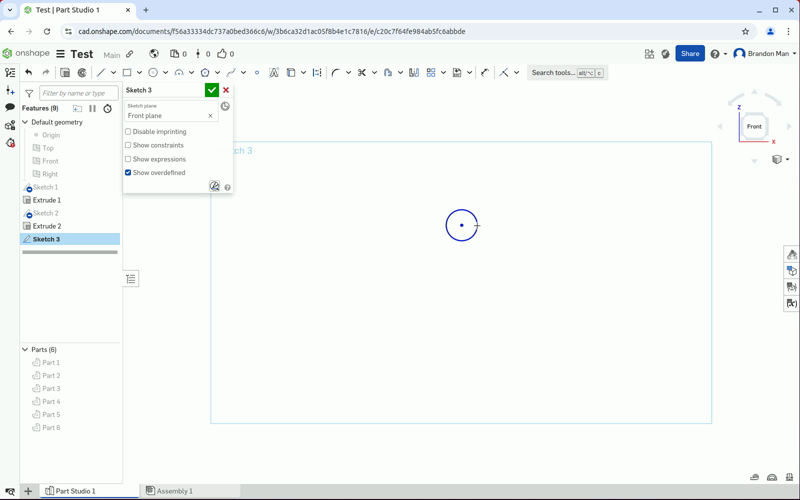
key_down(shift)
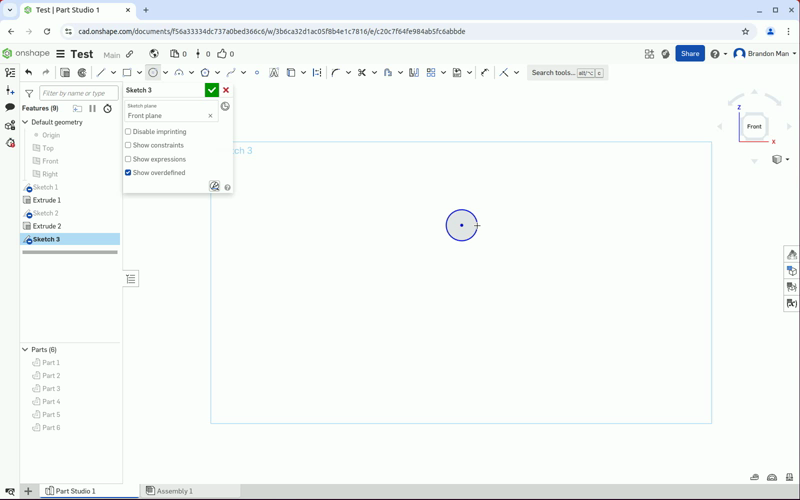
mouse_move(461, 225)
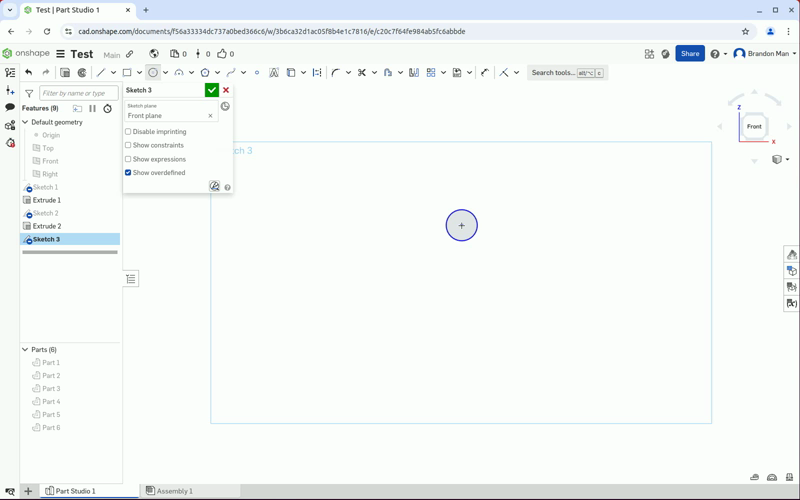
click(461, 225)
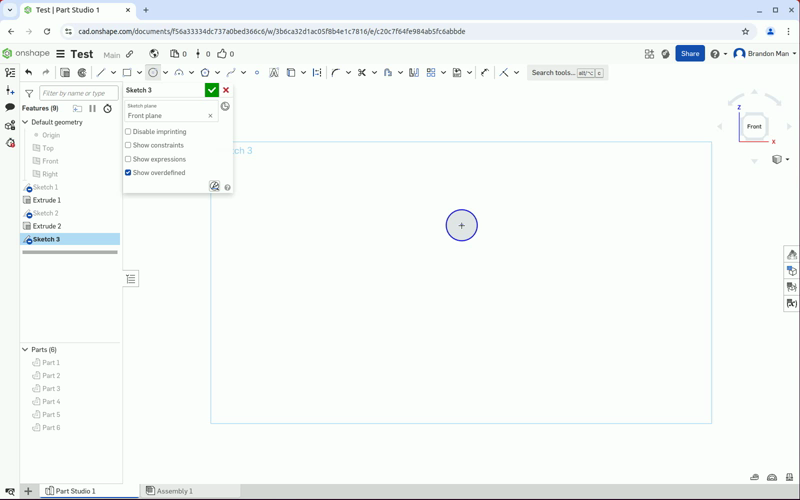
key_up(shift)
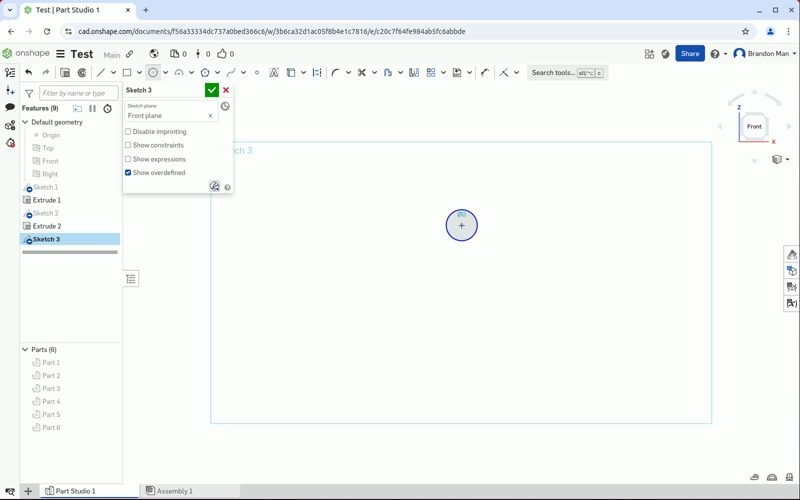
mouse_move(465, 225)
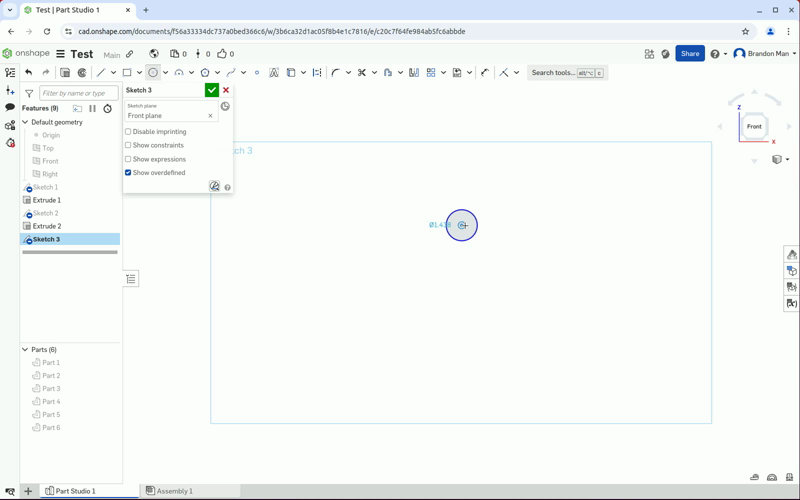
scroll(6)
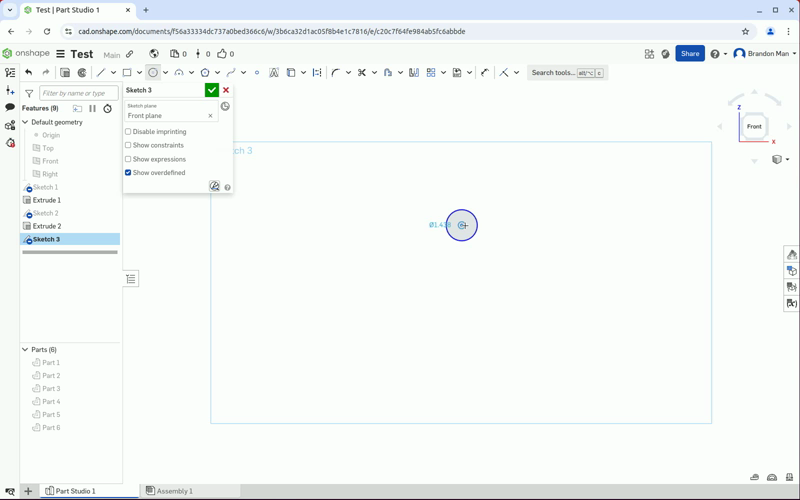
scroll(6)
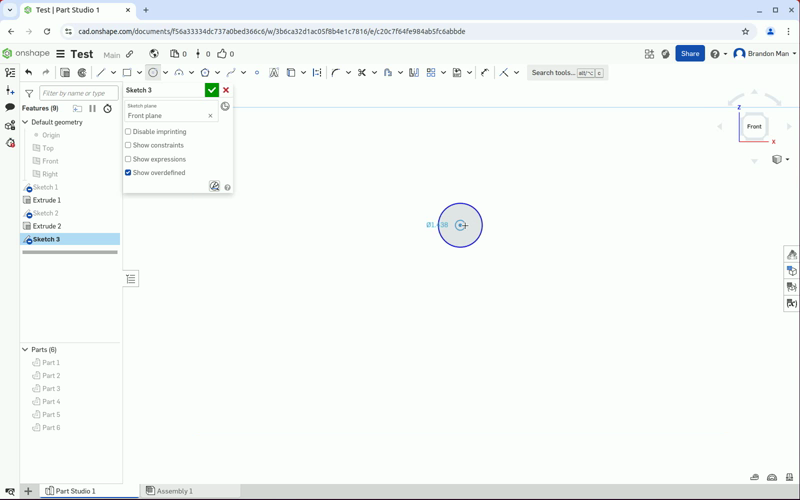
scroll(6)
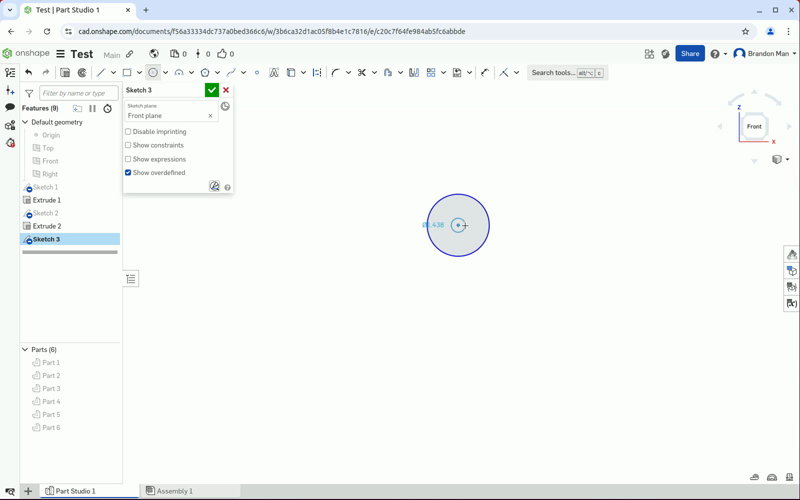
scroll(6)
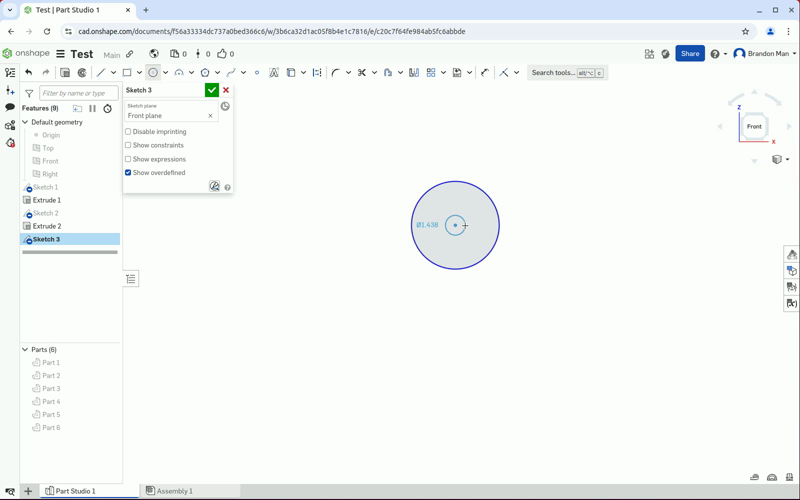
scroll(6)
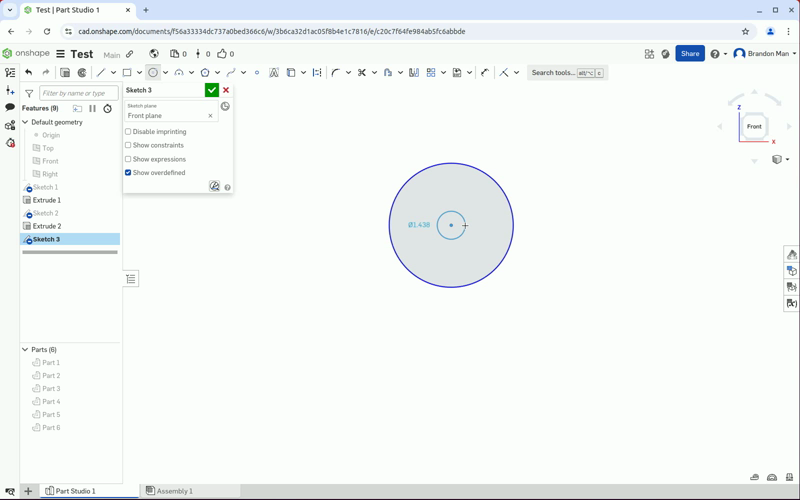
scroll(6)
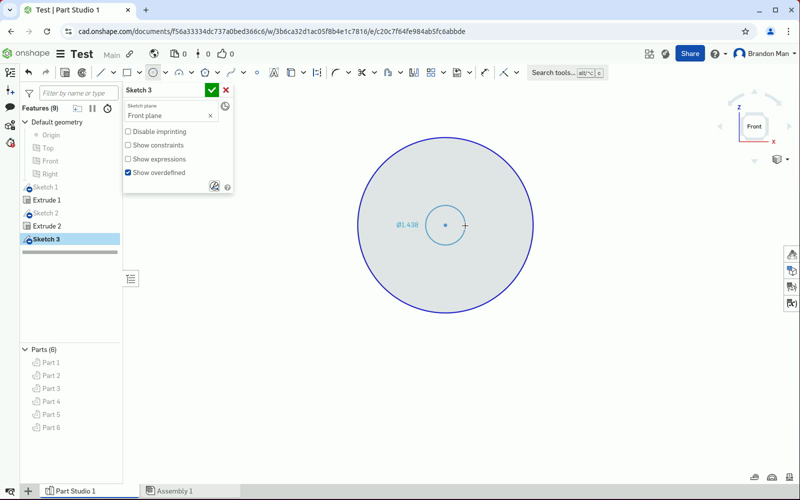
scroll(6)
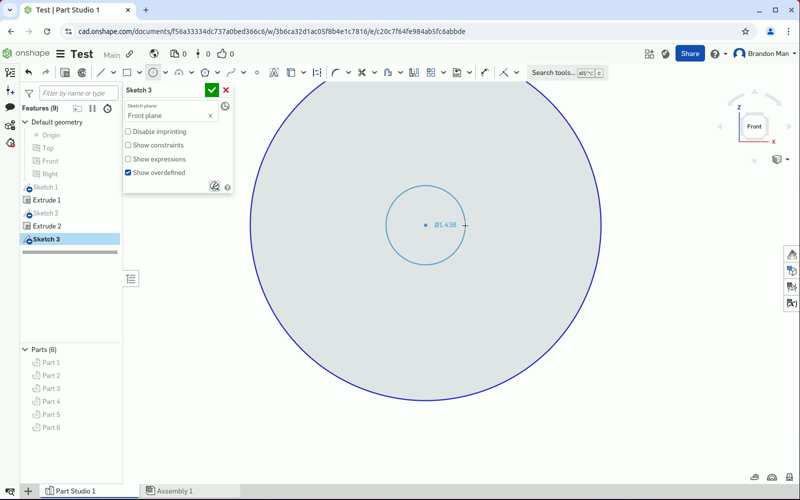
click(465, 225)
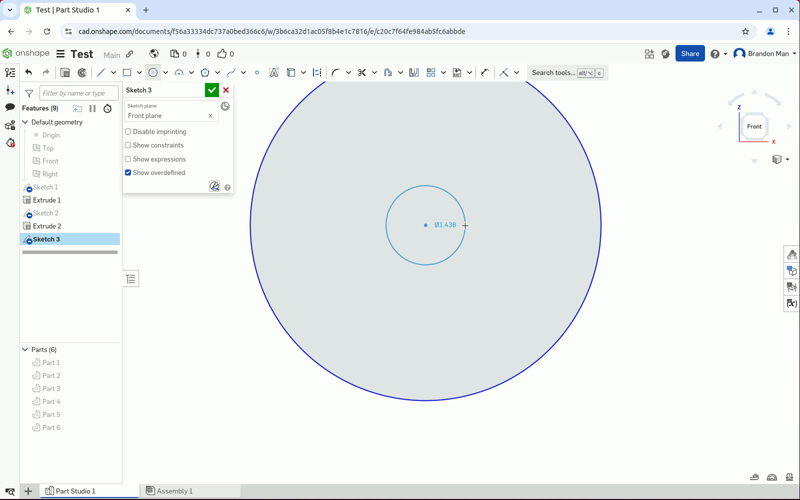
scroll(-6)
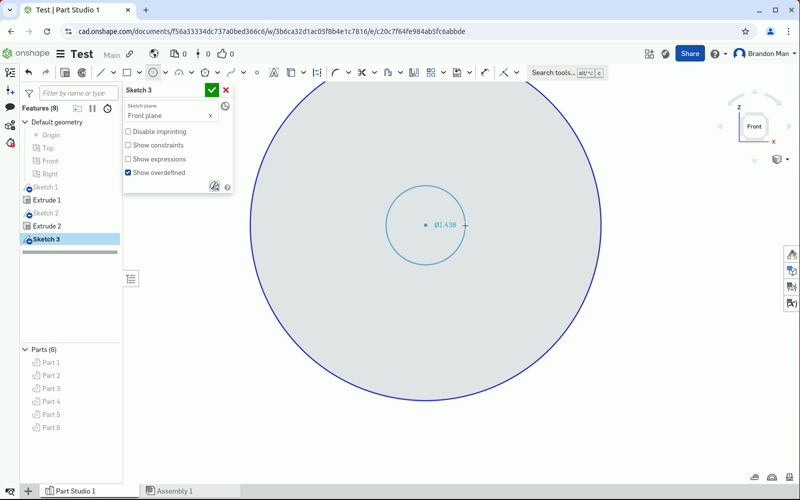
scroll(-6)
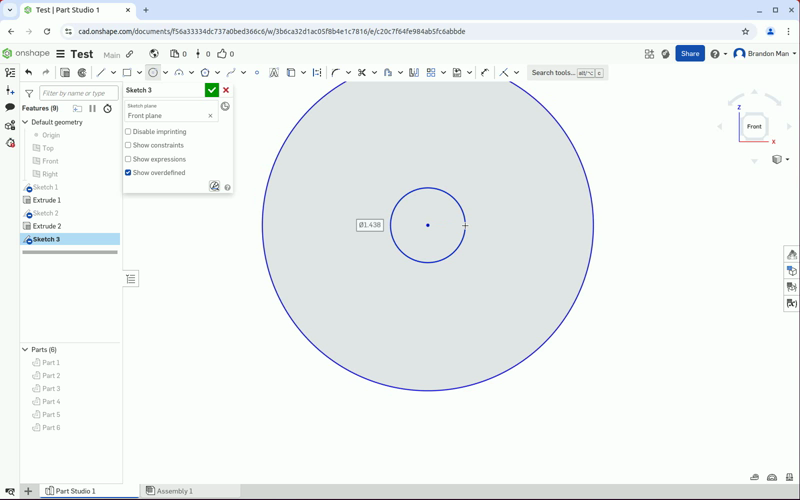
scroll(-6)
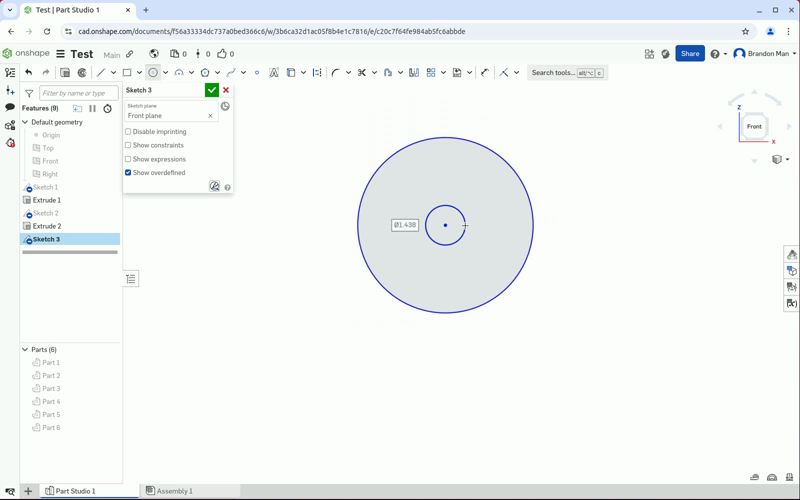
scroll(-6)
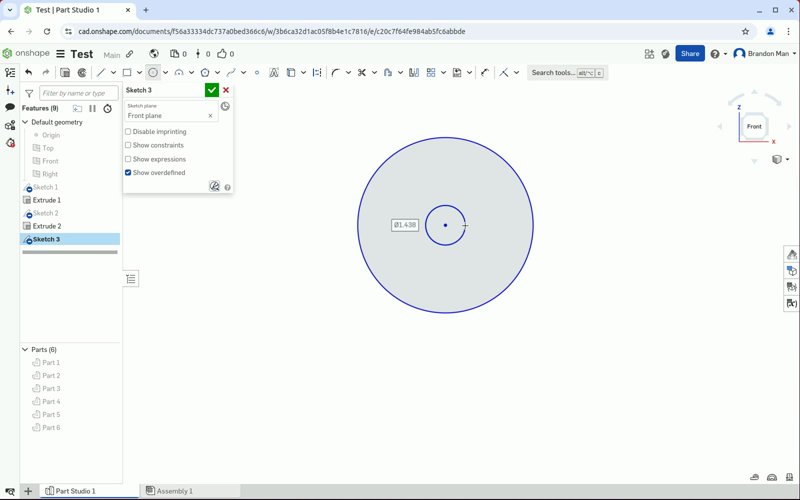
scroll(-6)
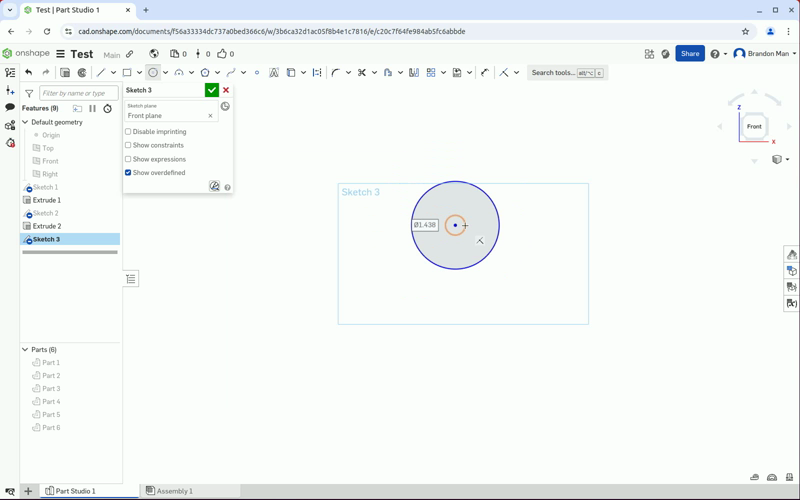
scroll(-6)
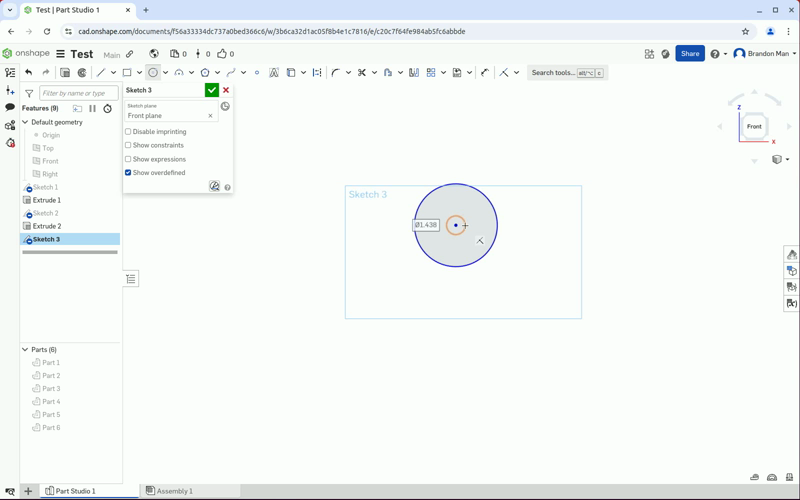
scroll(-6)
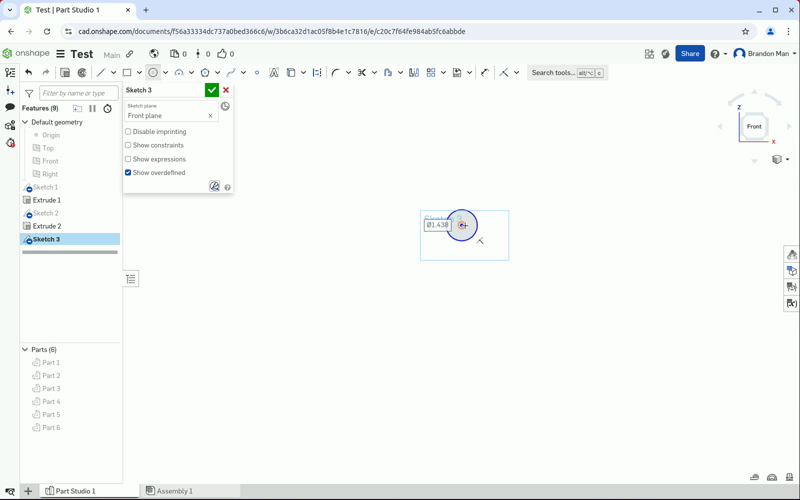
key(esc)
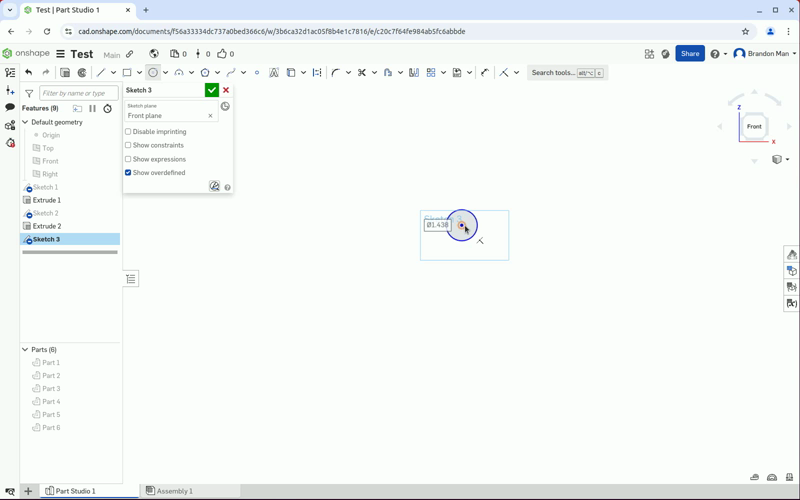
mouse_move(465, 231)
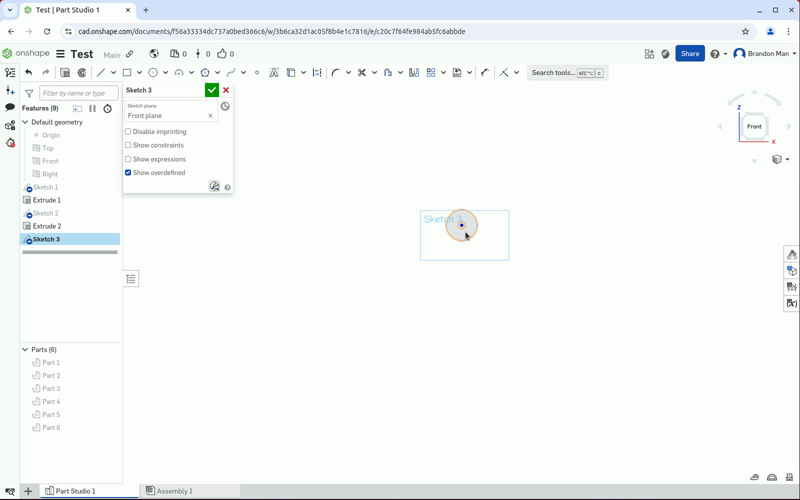
scroll(6)
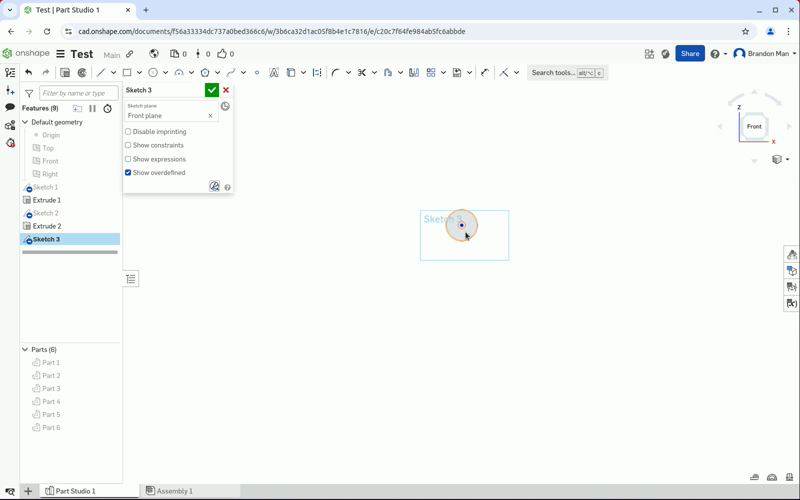
scroll(6)
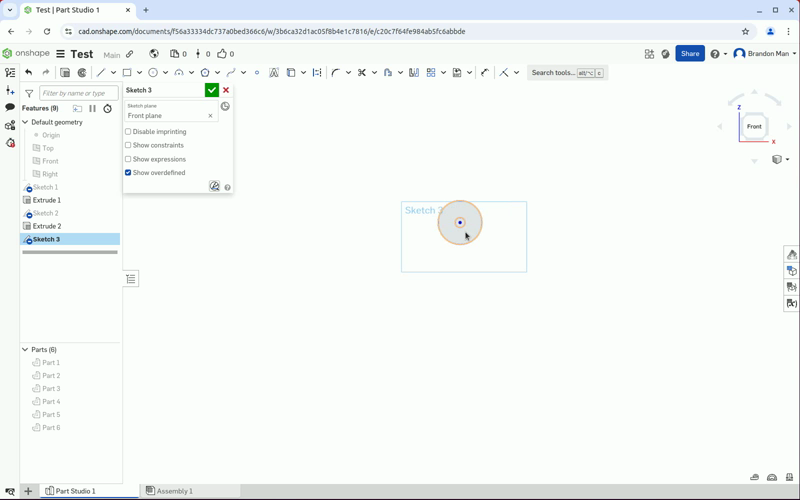
scroll(6)
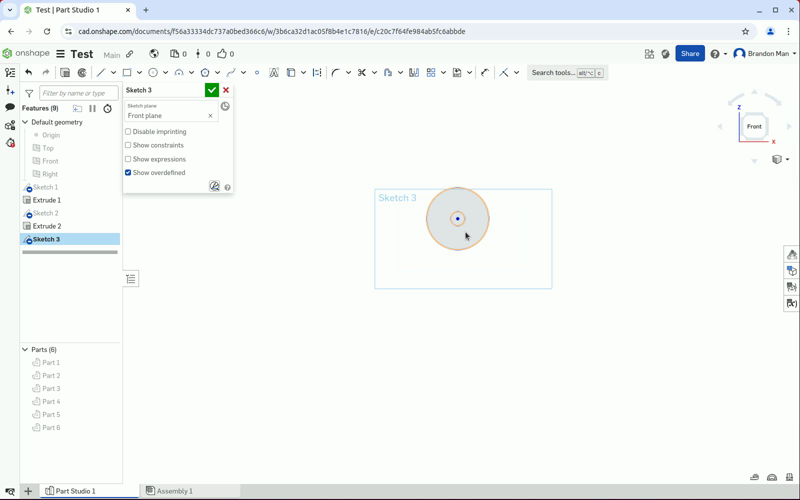
scroll(6)
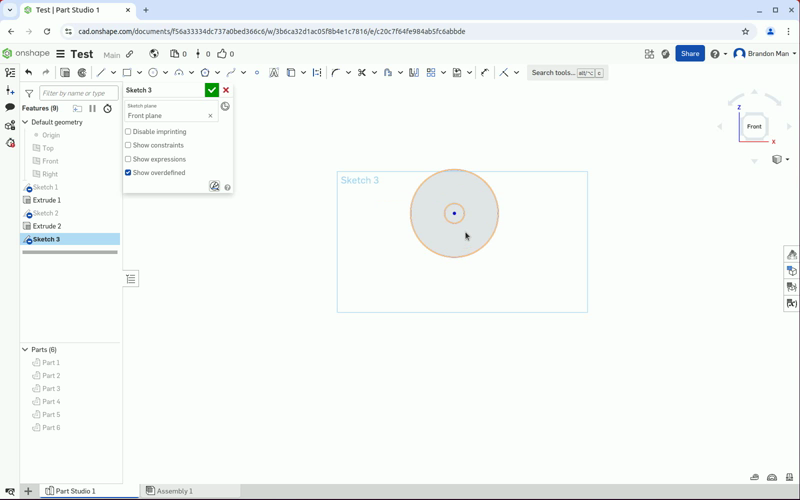
scroll(6)
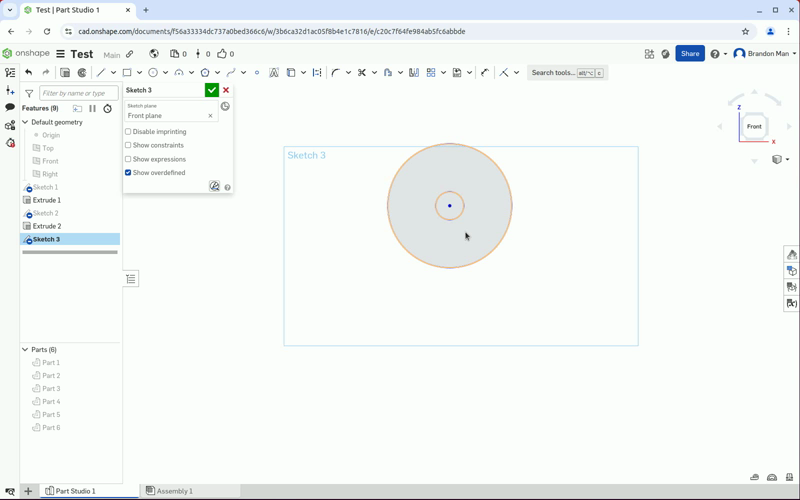
scroll(6)
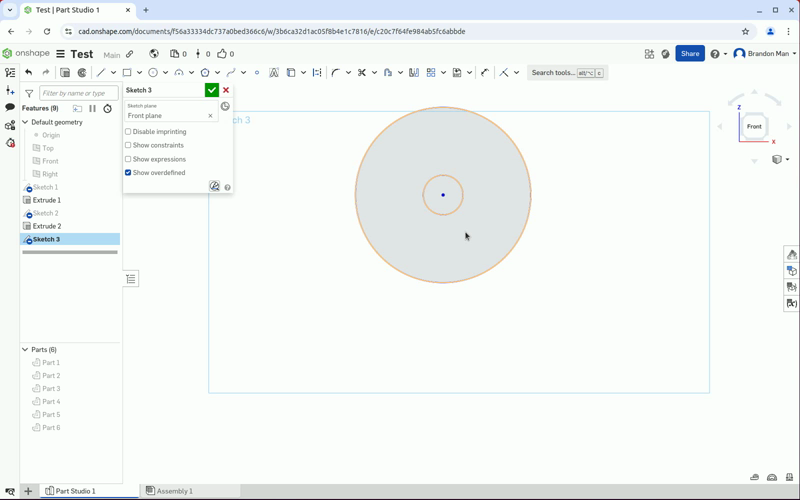
scroll(6)
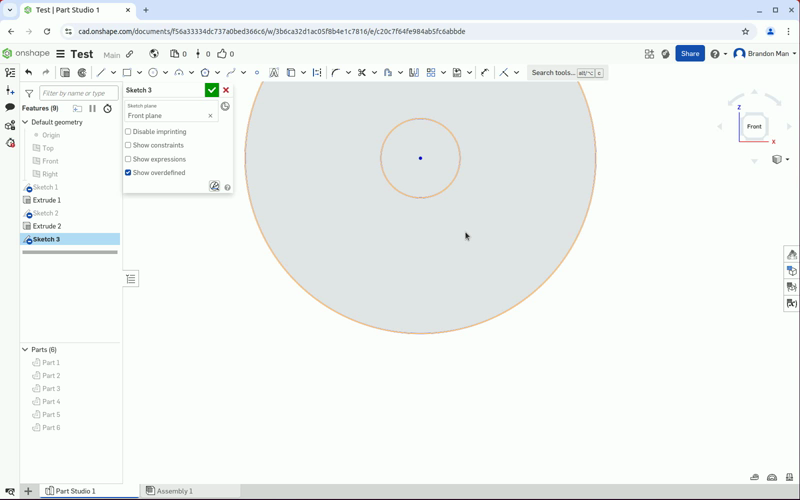
click(465, 231)
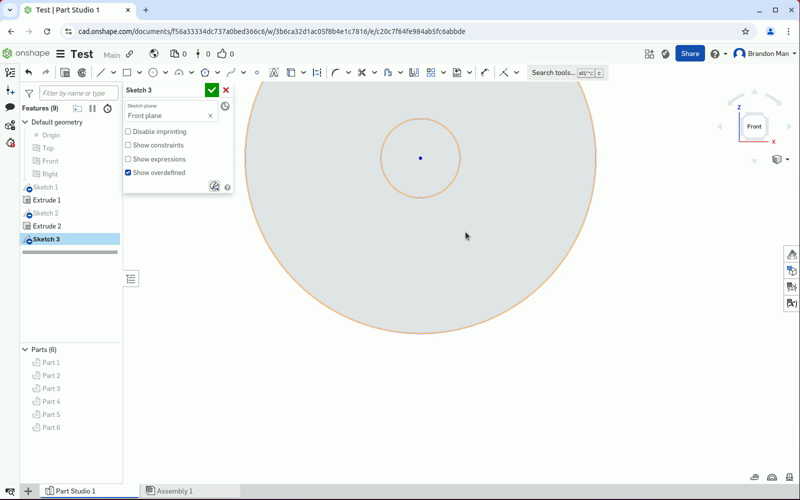
scroll(-6)
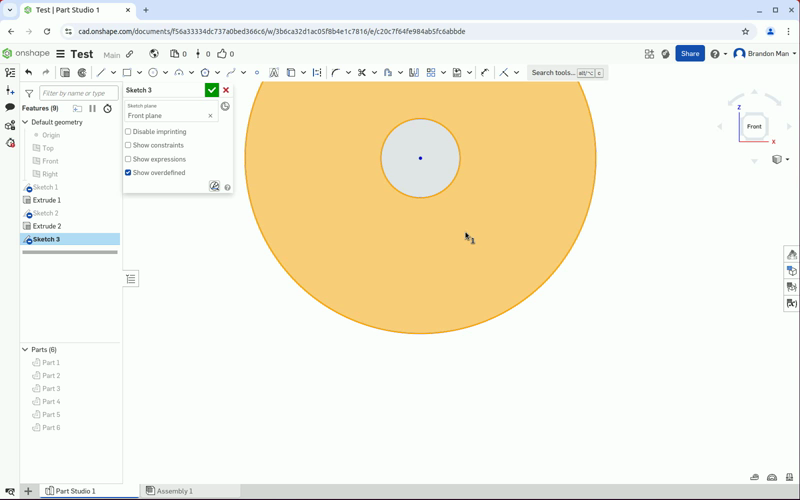
scroll(-6)
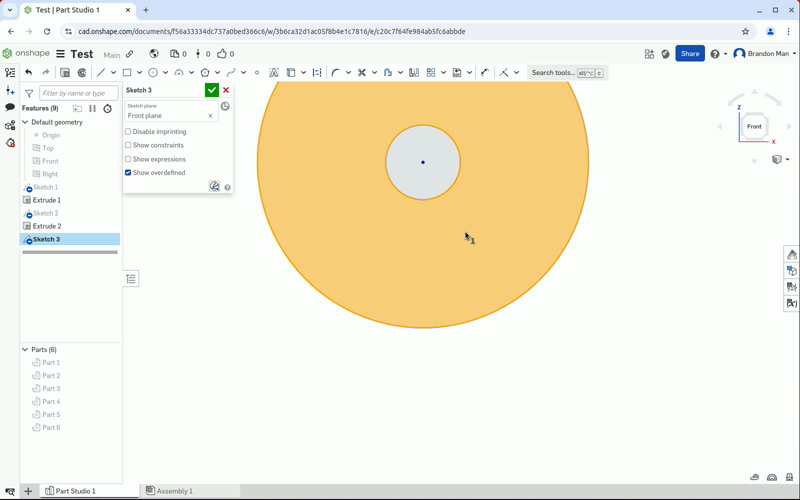
scroll(-6)
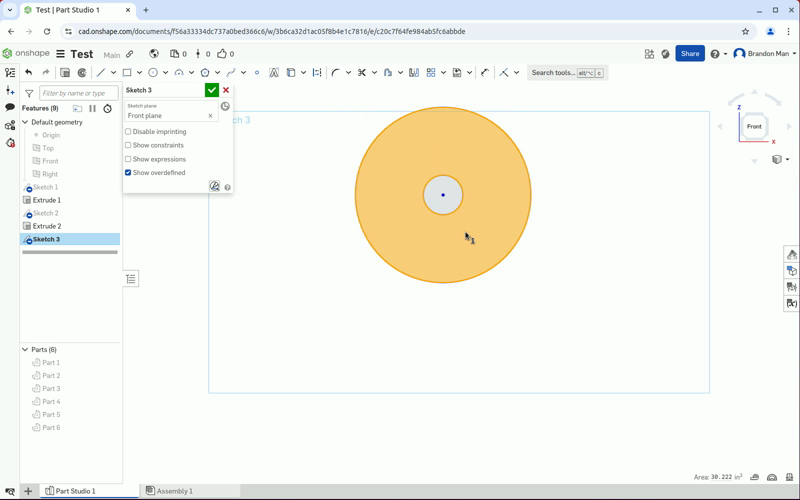
scroll(-6)
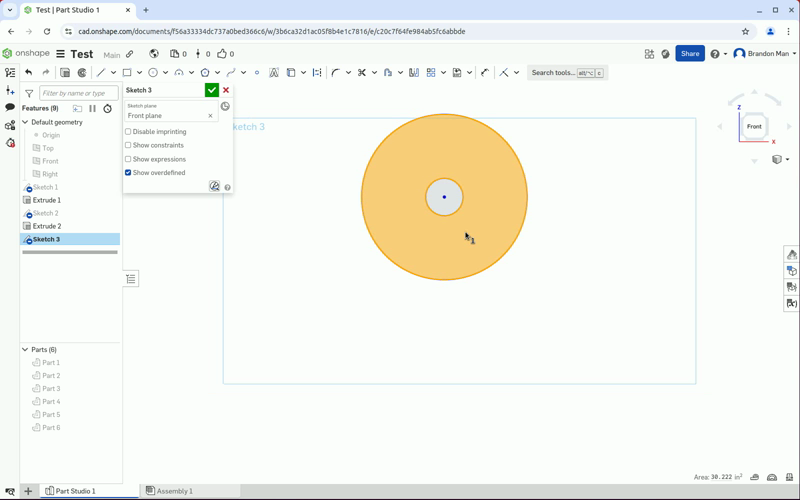
scroll(-6)
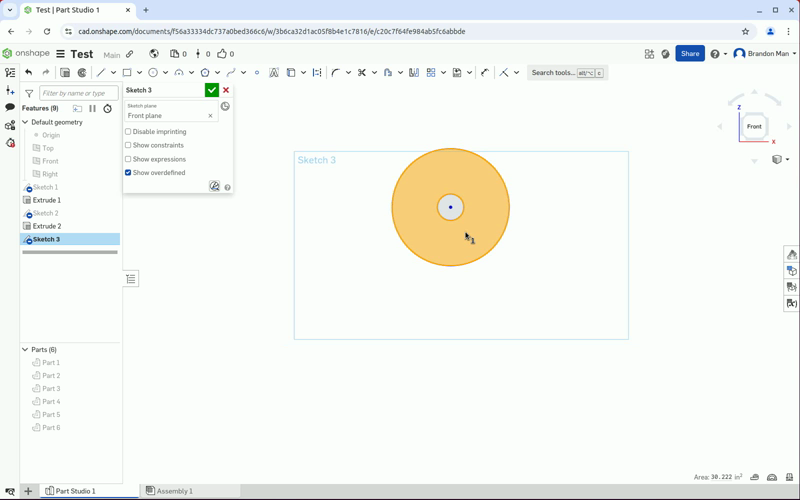
scroll(-6)
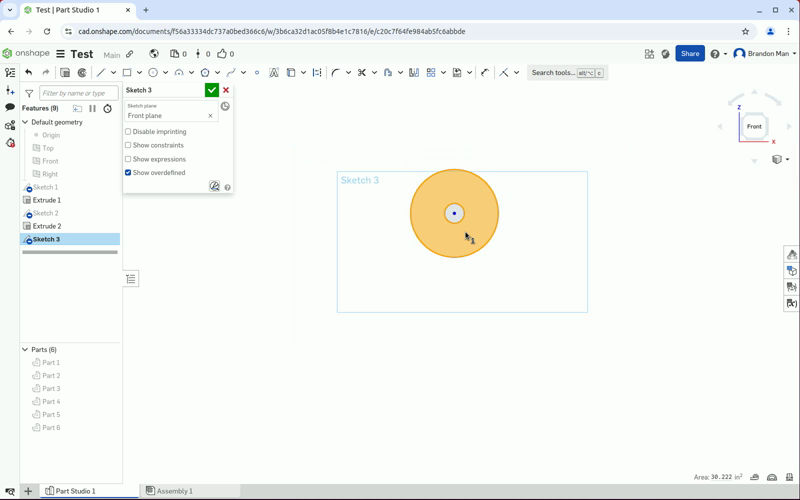
scroll(-6)
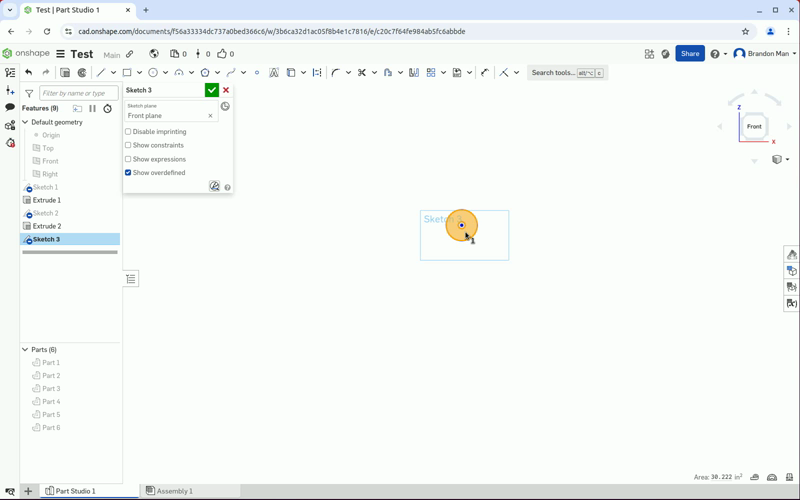
mouse_move(73, 352)
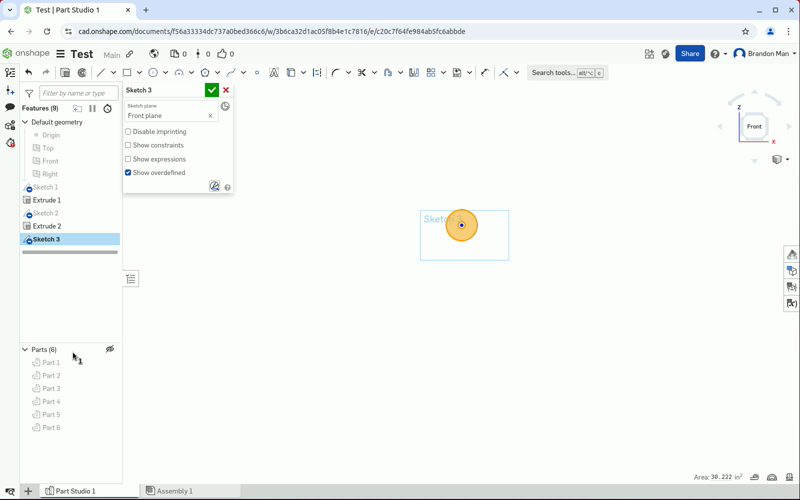
key(shift+y)
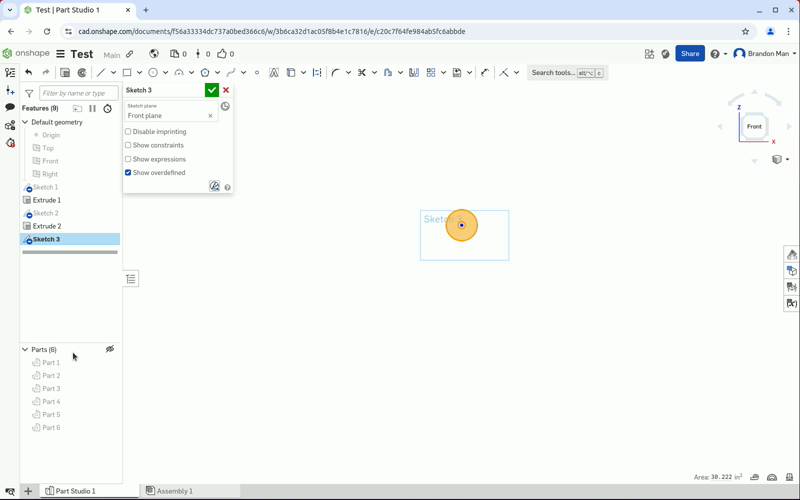
key(shift+e)
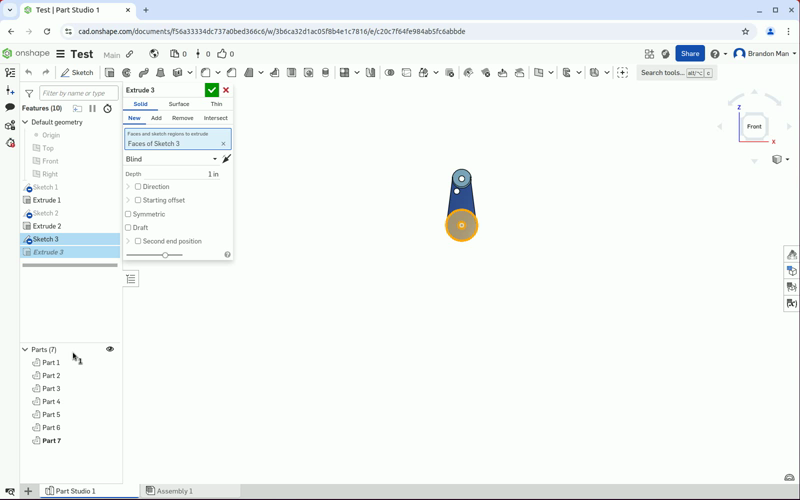
mouse_move(143, 106)
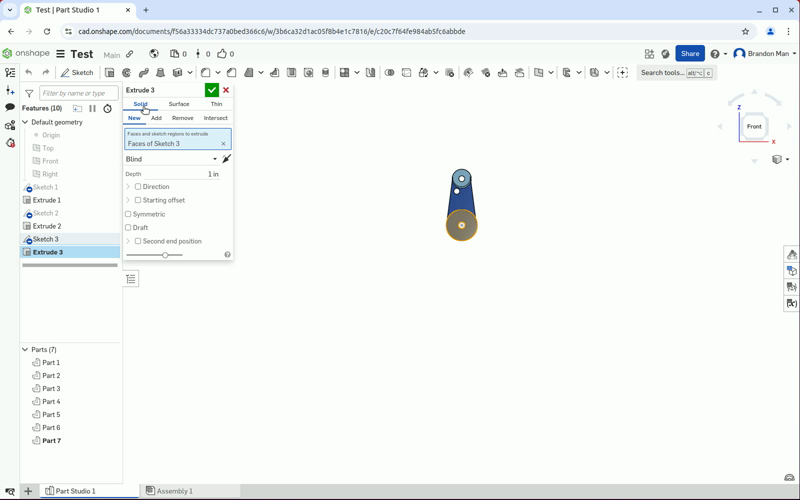
click(143, 106)
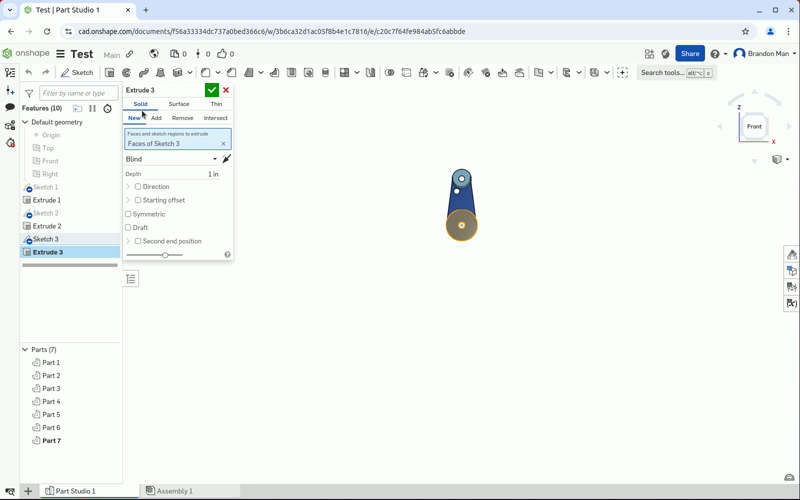
mouse_move(137, 120)
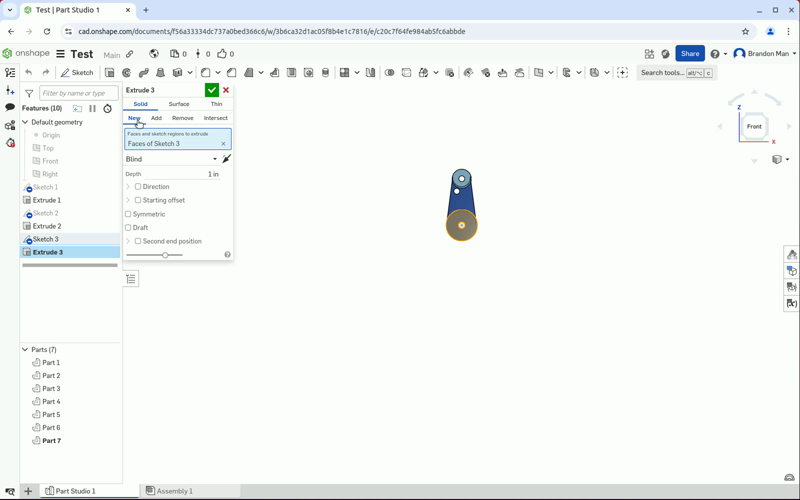
click(137, 120)
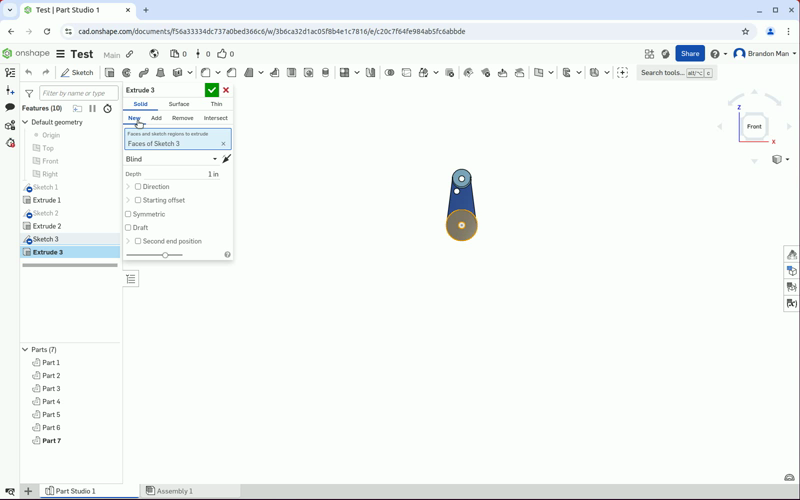
key(tab, 4)
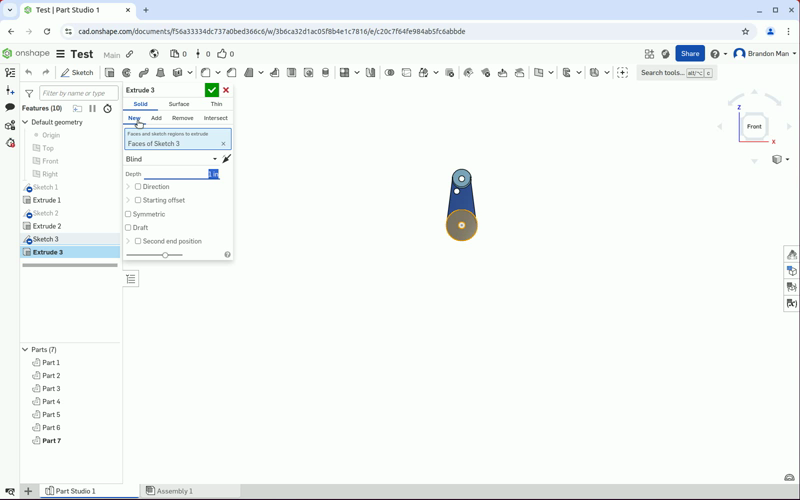
text(0.481)
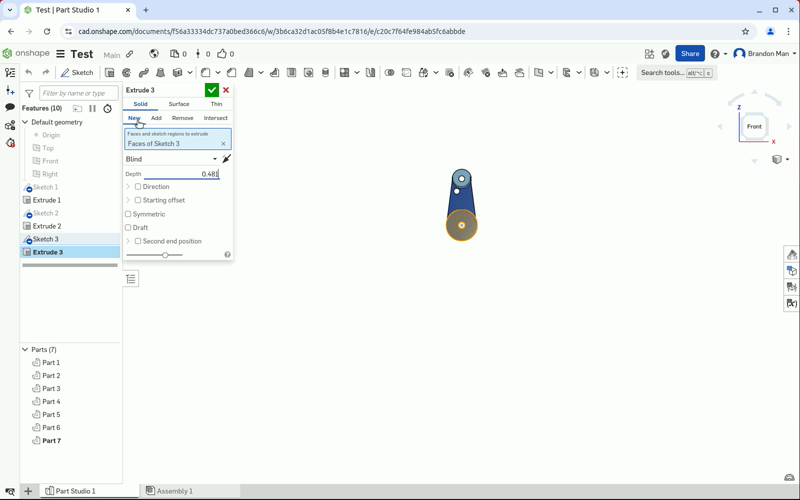
key(enter)
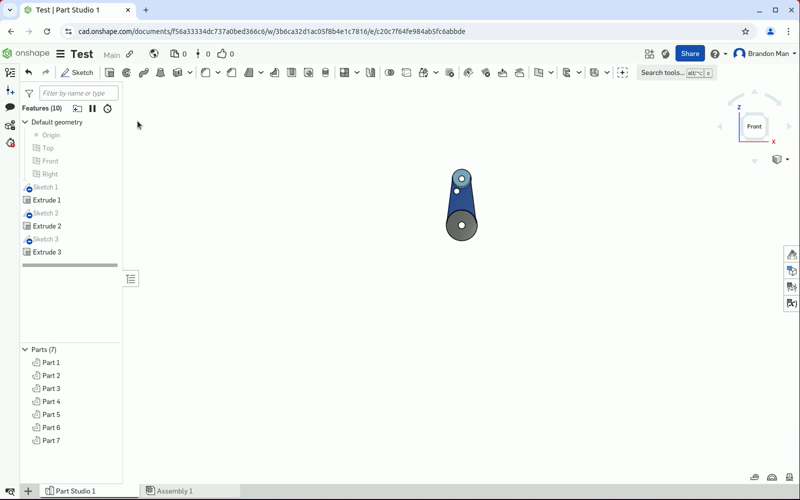
key(shift+h)
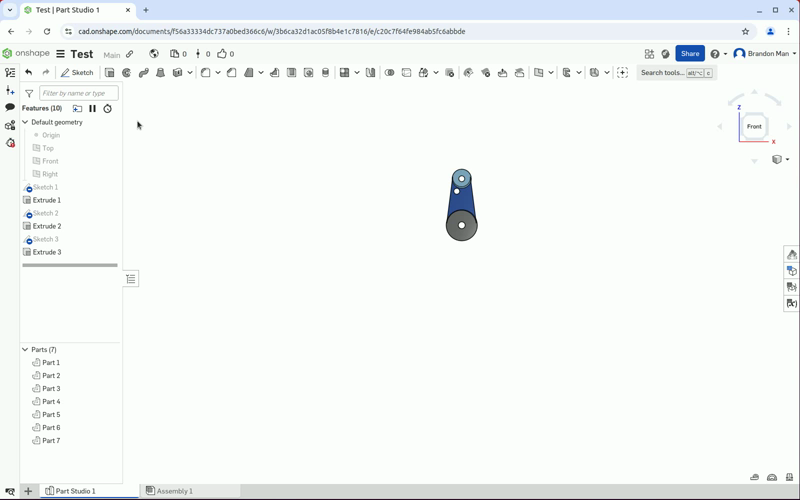
key(shift+h)
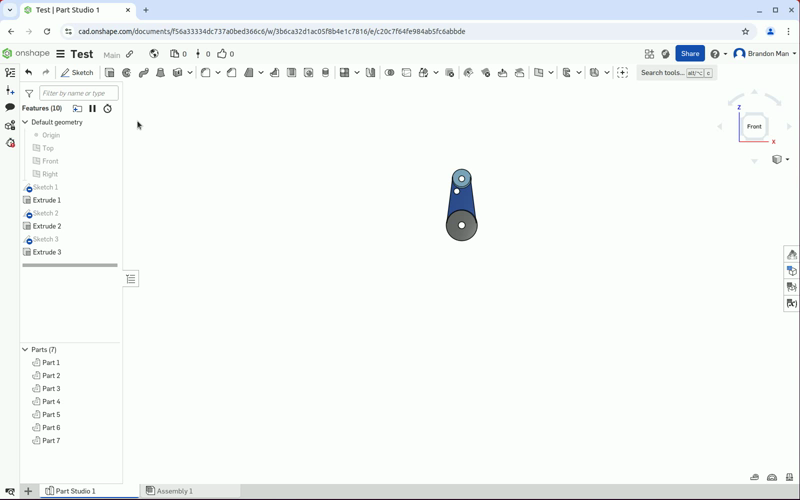
mouse_move(73, 189)
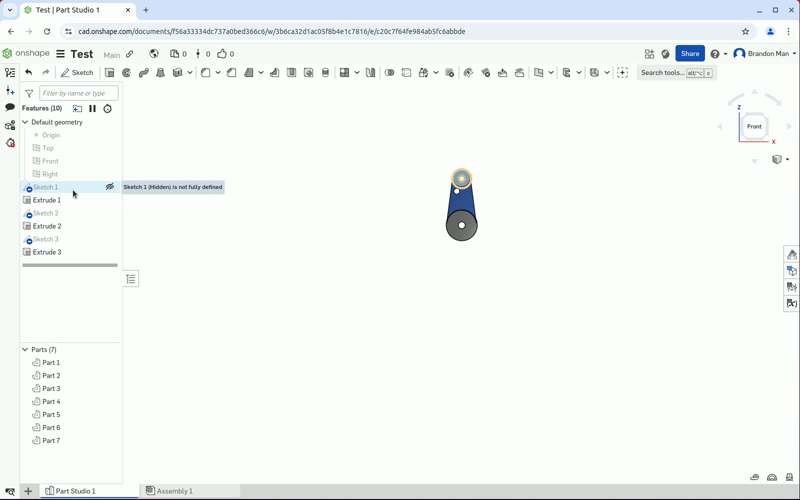
click(73, 189)
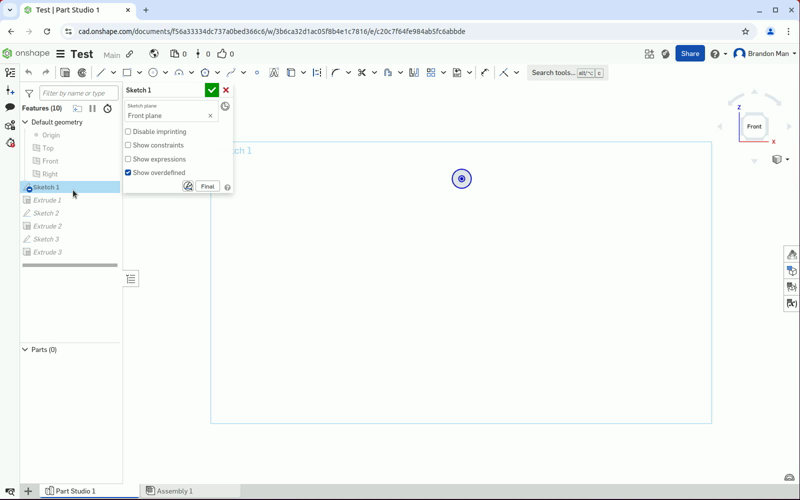
mouse_move(229, 92)
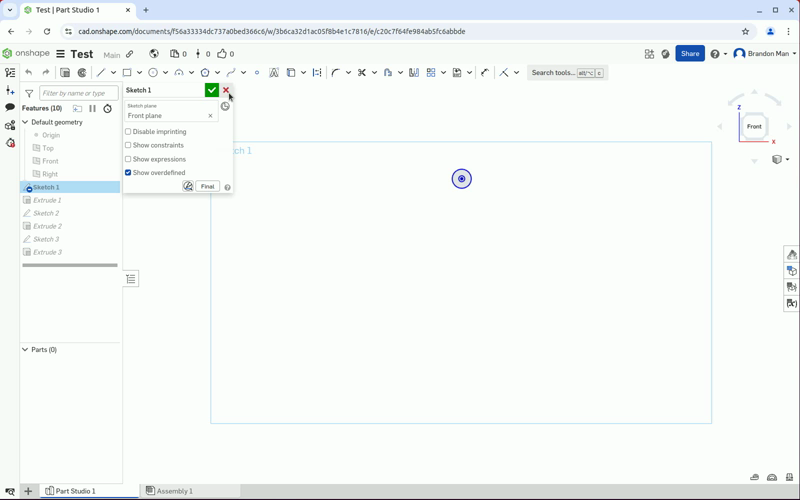
click(229, 92)
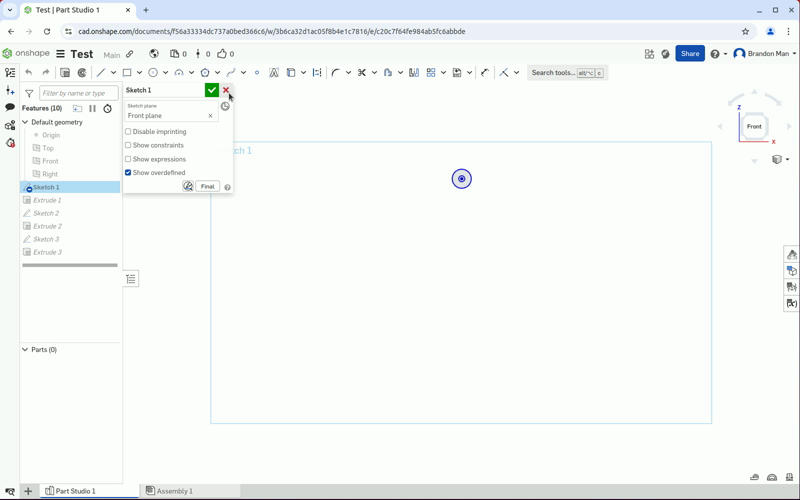
key(shift+s)
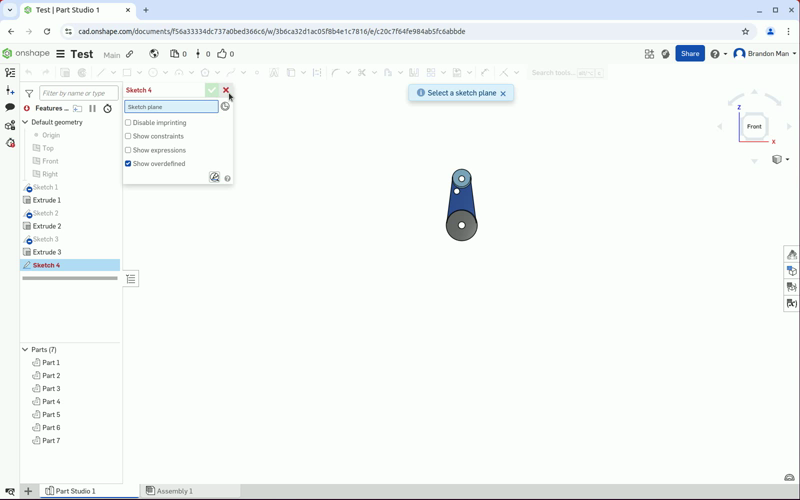
mouse_move(73, 163)
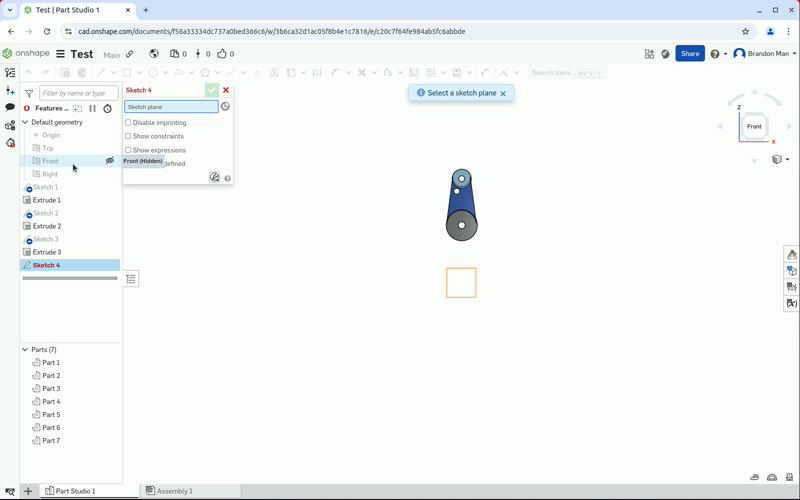
click(73, 163)
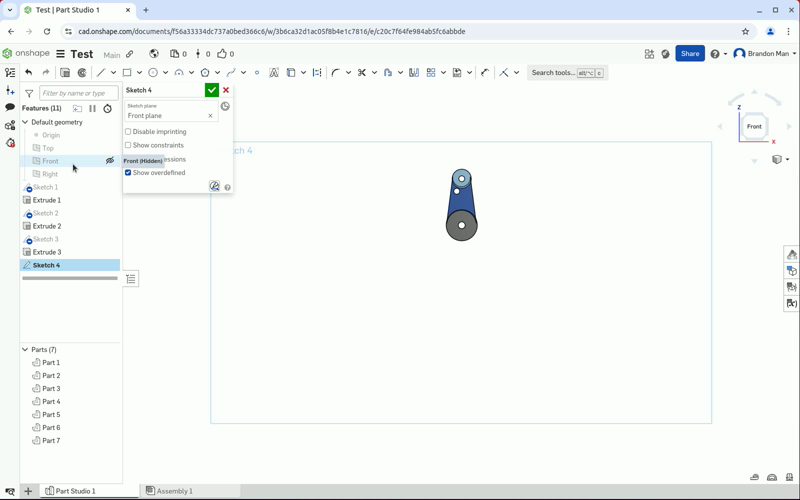
mouse_move(73, 352)
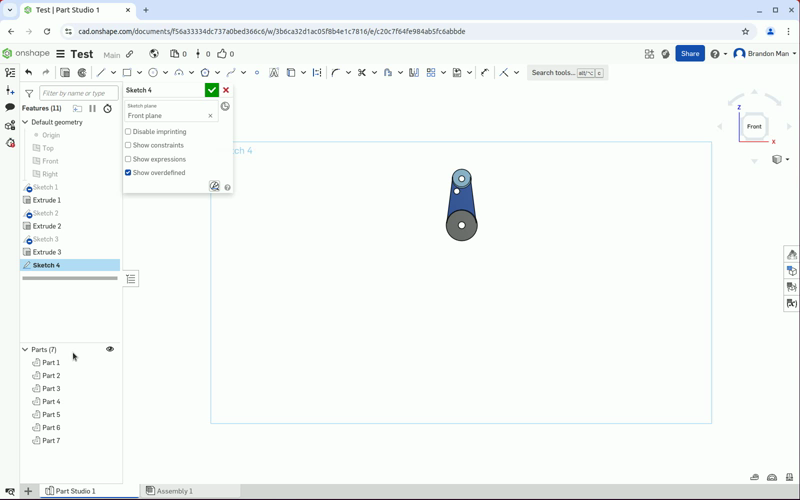
key(y)
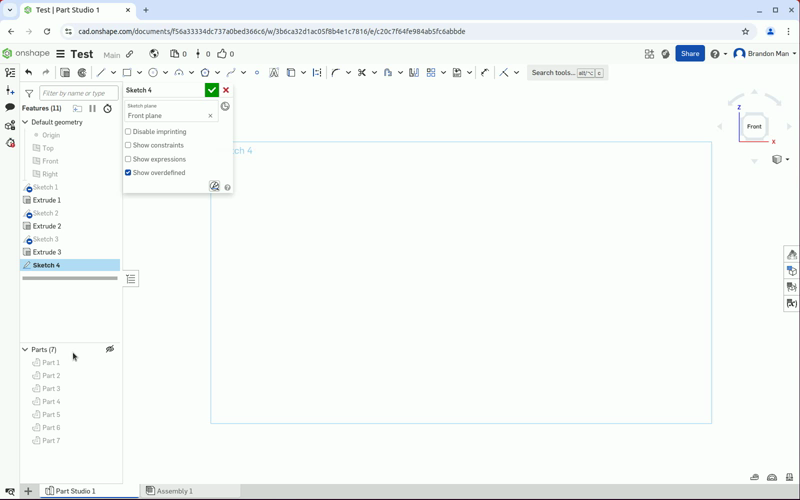
key(l)
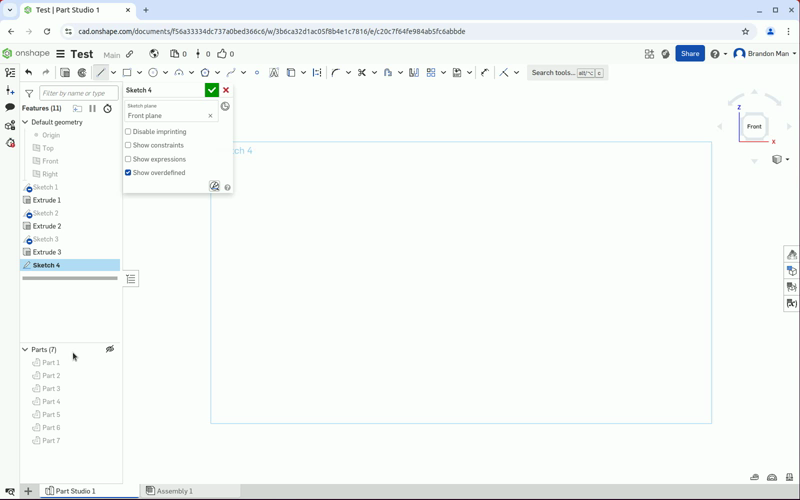
key_down(shift)
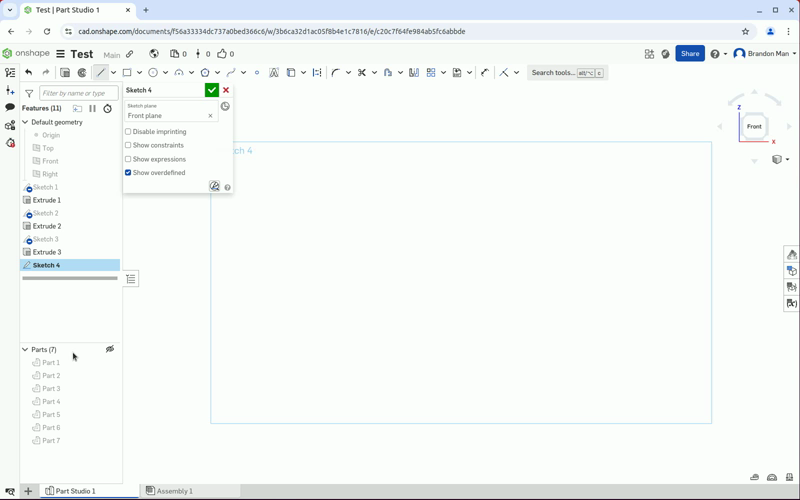
mouse_move(446, 226)
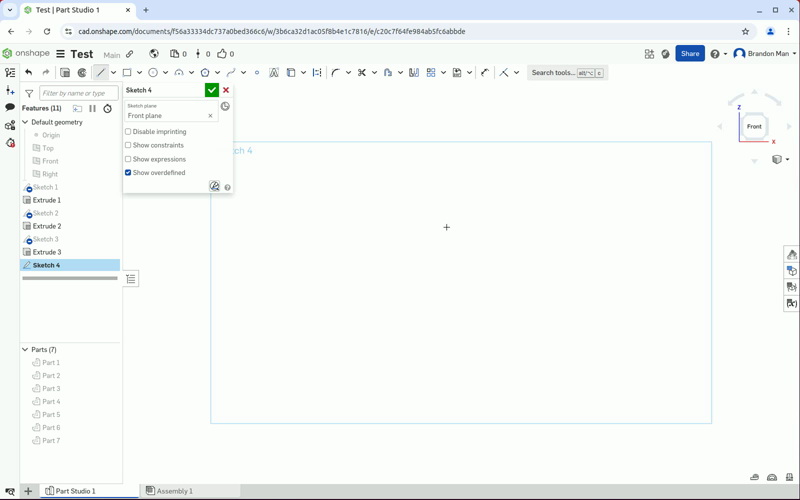
click(446, 226)
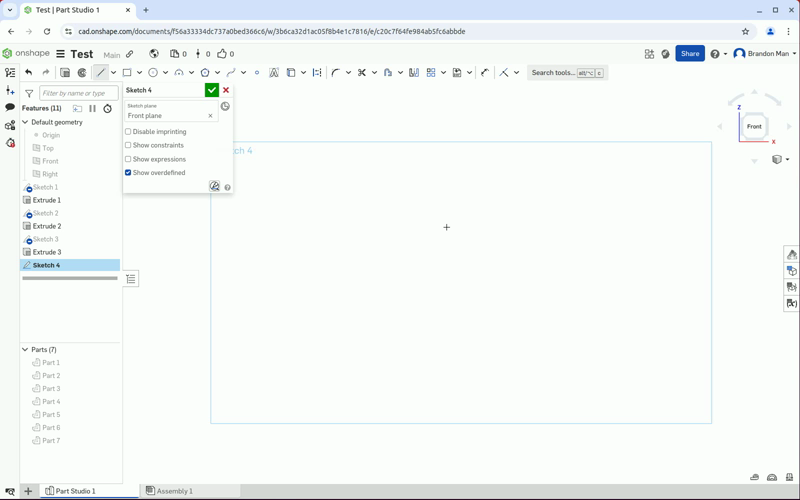
key_up(shift)
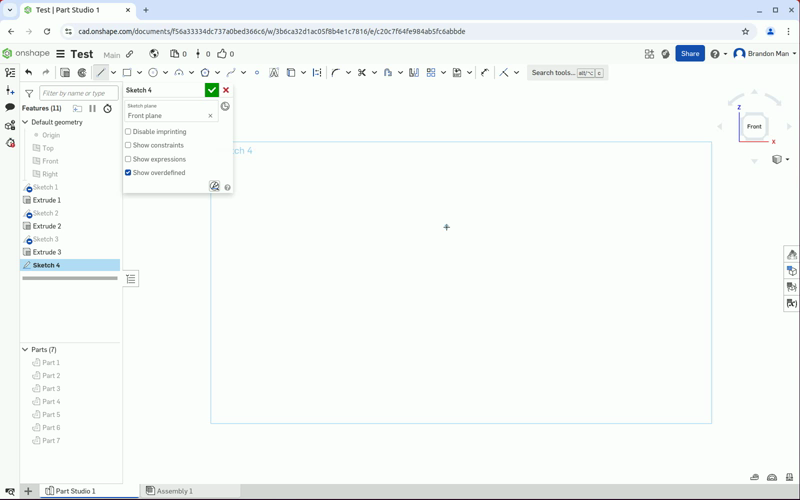
key_down(shift)
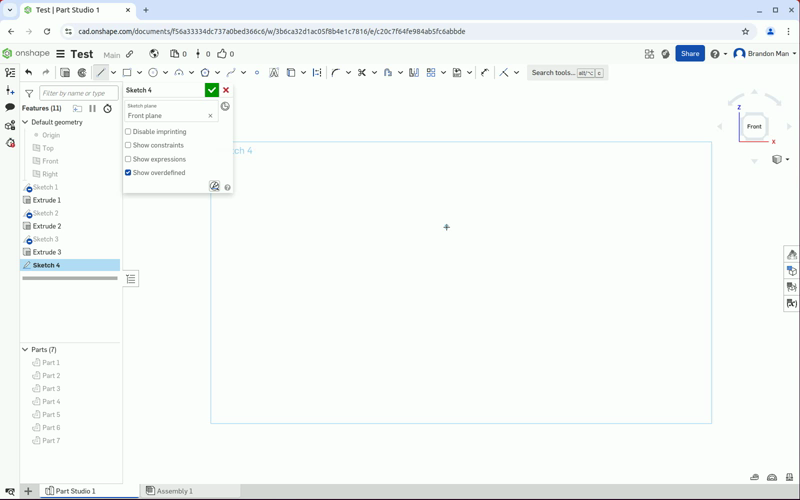
mouse_move(476, 226)
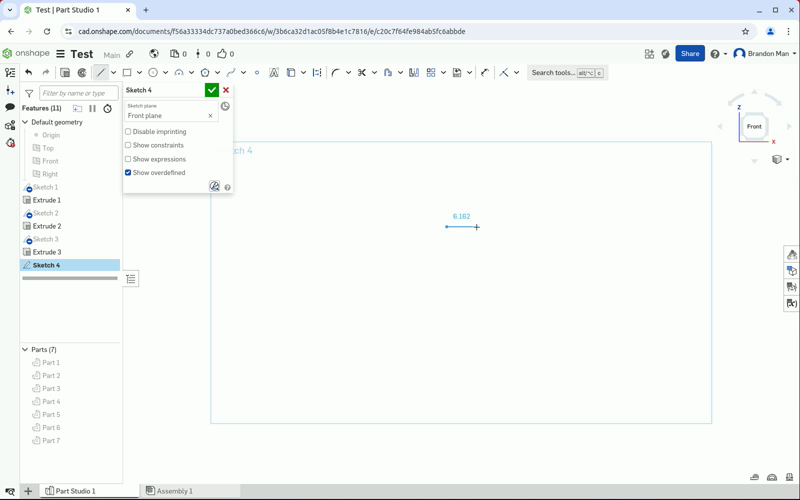
mouse_move(452, 284)
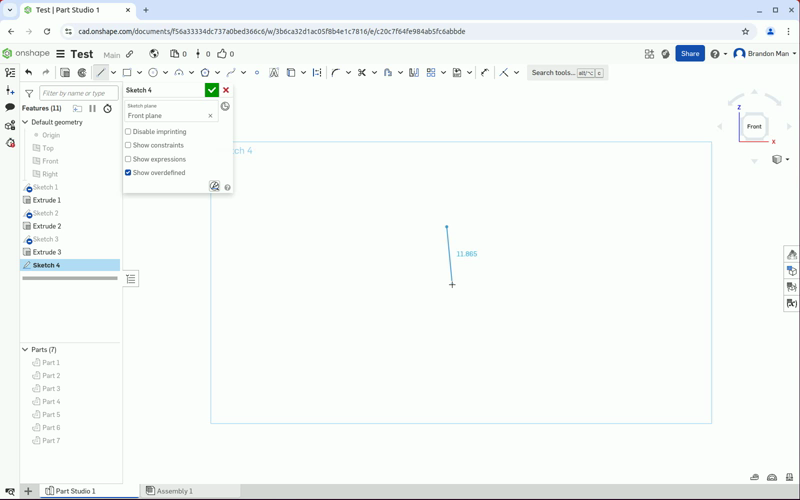
click(452, 284)
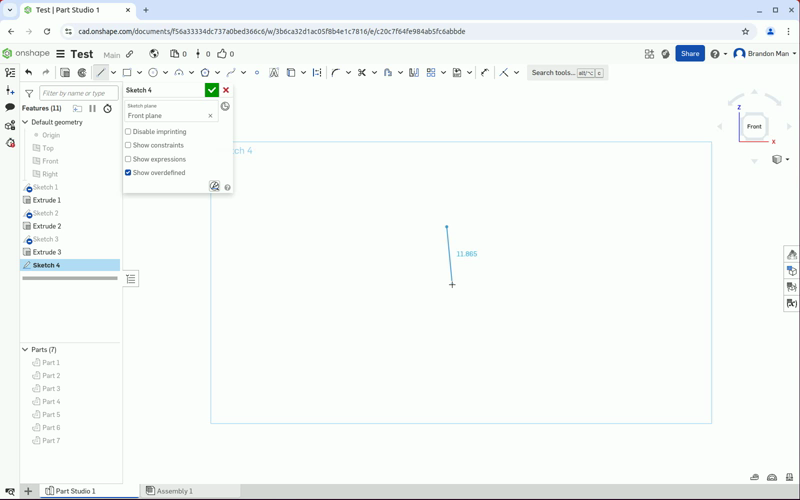
key_up(shift)
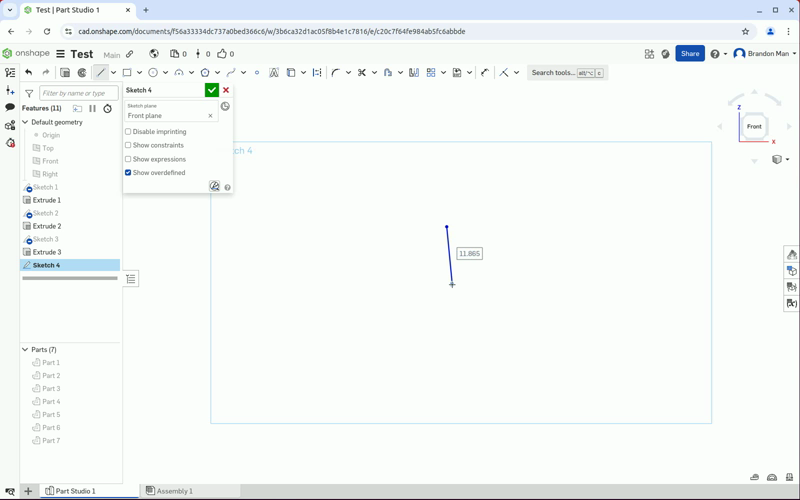
key(esc)
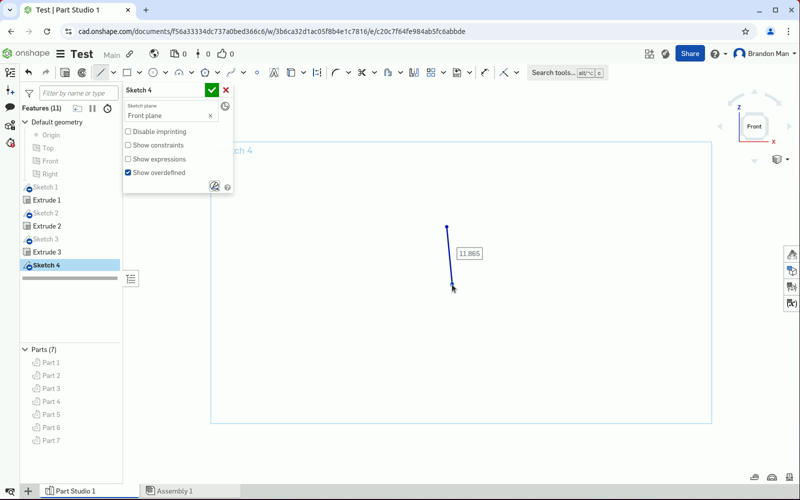
key(a)
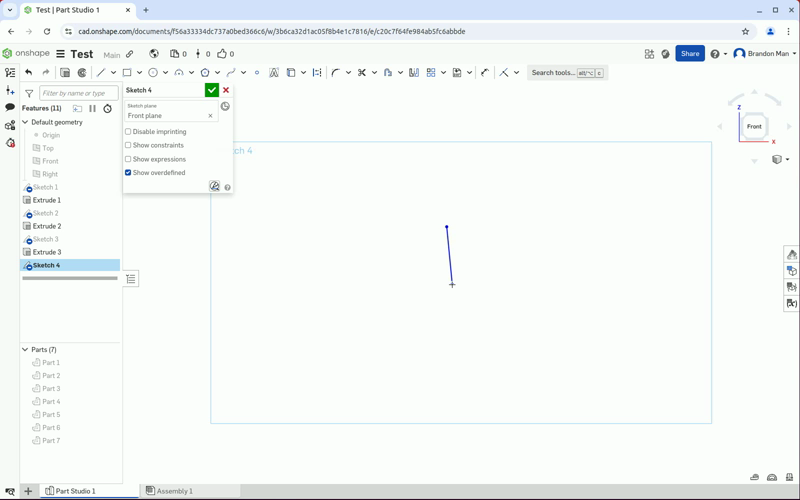
mouse_move(452, 284)
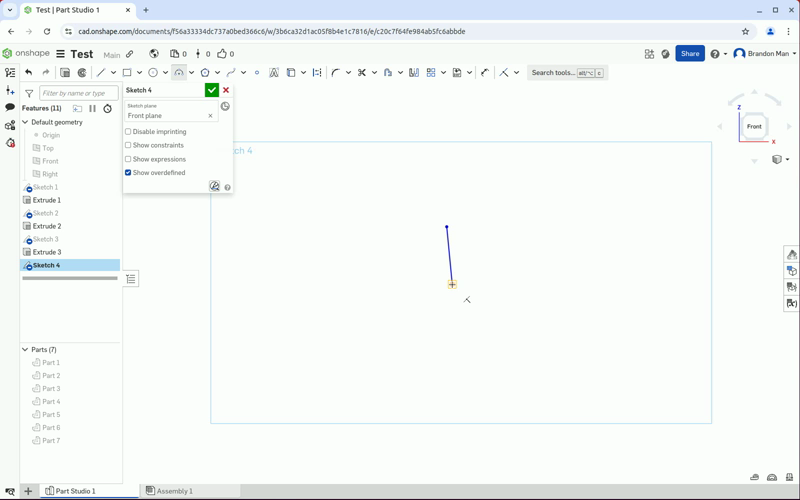
click(452, 284)
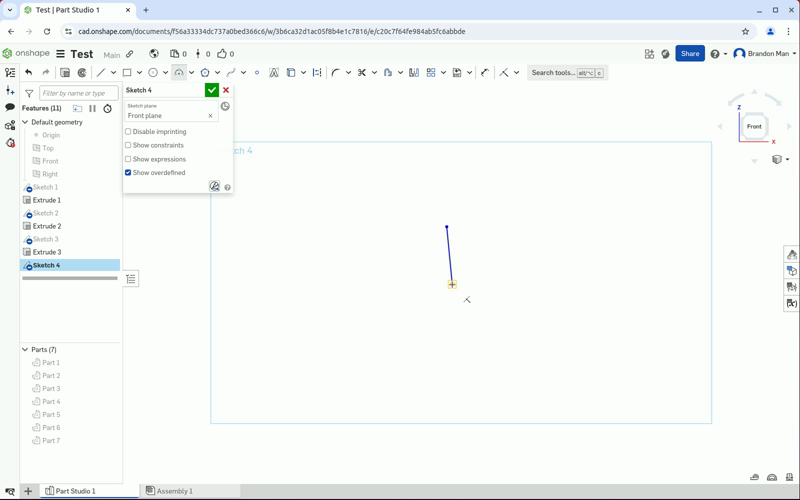
key_down(shift)
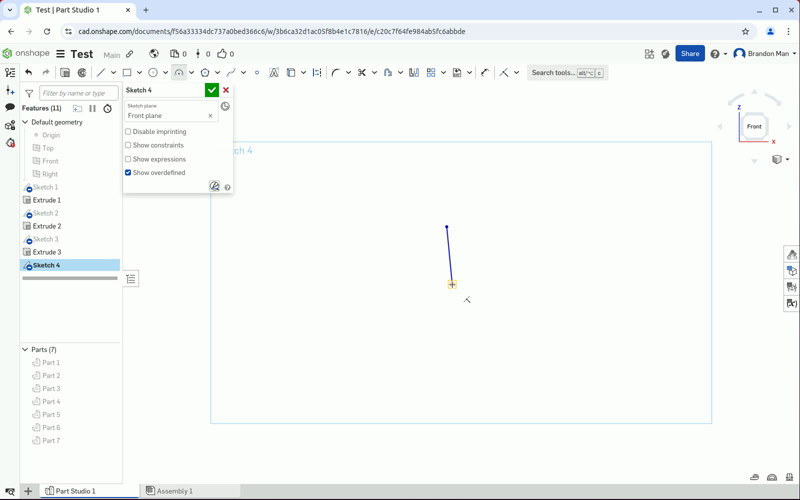
mouse_move(461, 291)
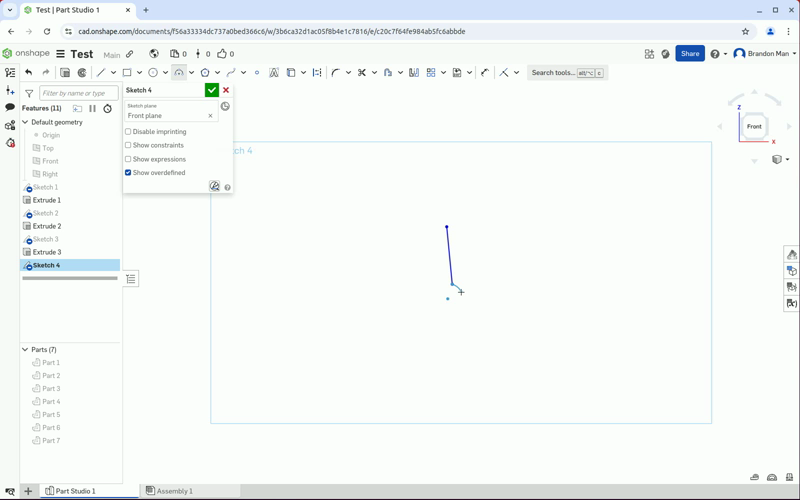
click(461, 291)
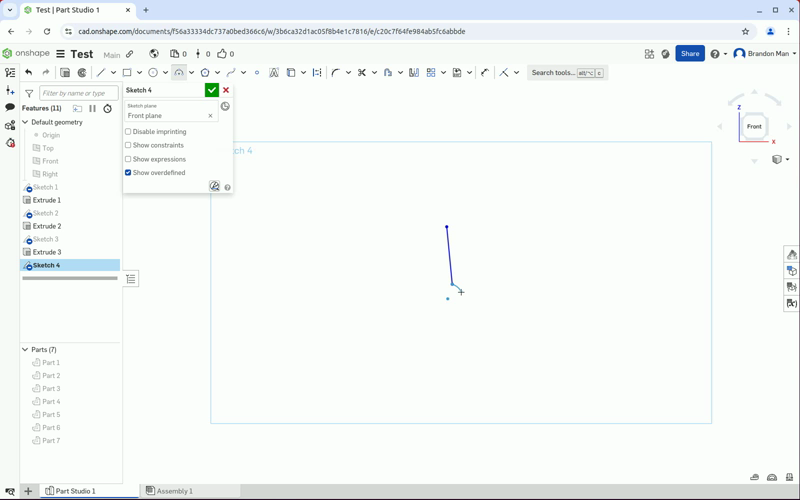
mouse_move(466, 276)
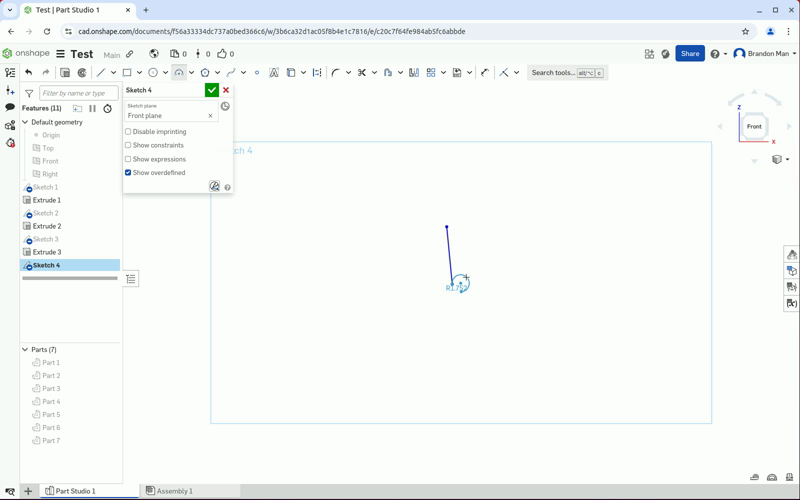
click(466, 276)
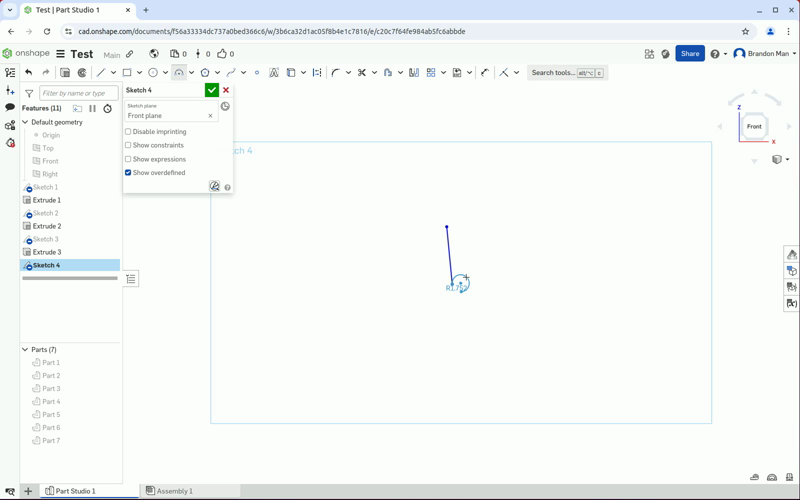
key_up(shift)
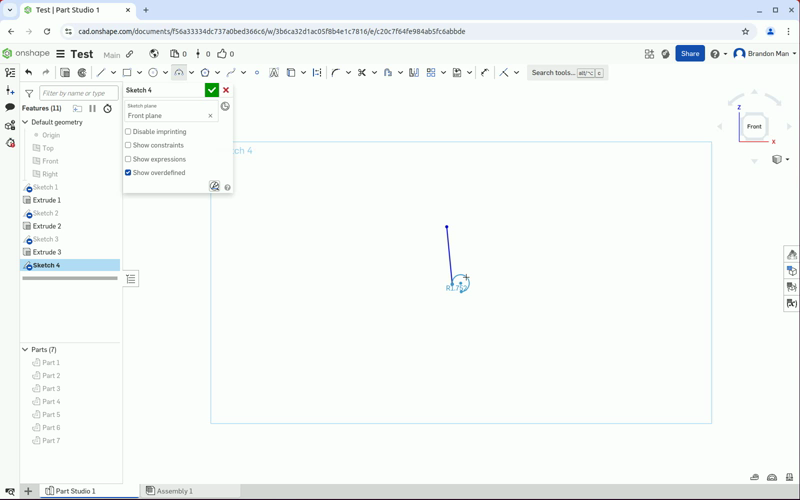
key(esc)
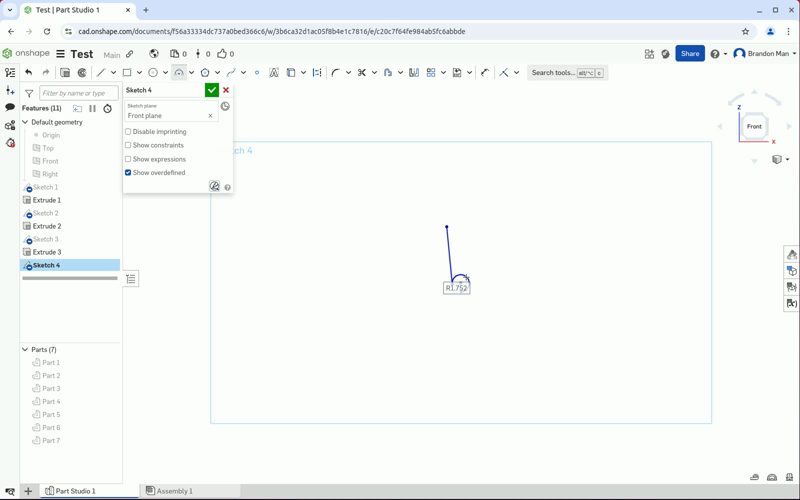
key(l)
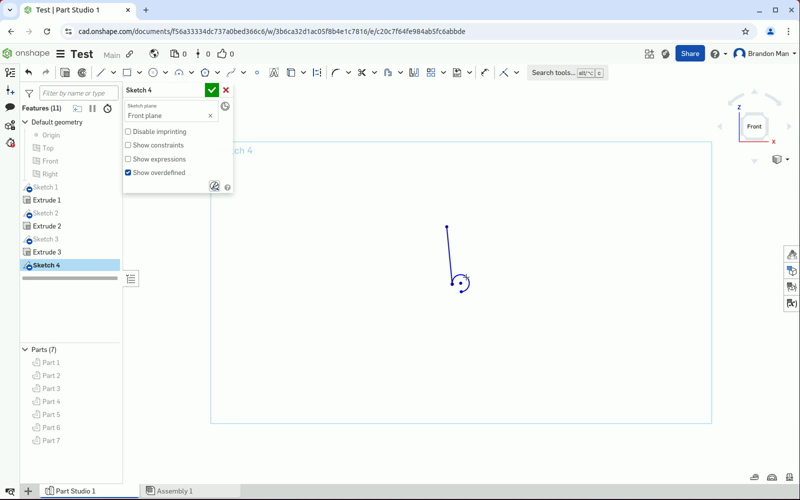
mouse_move(461, 291)
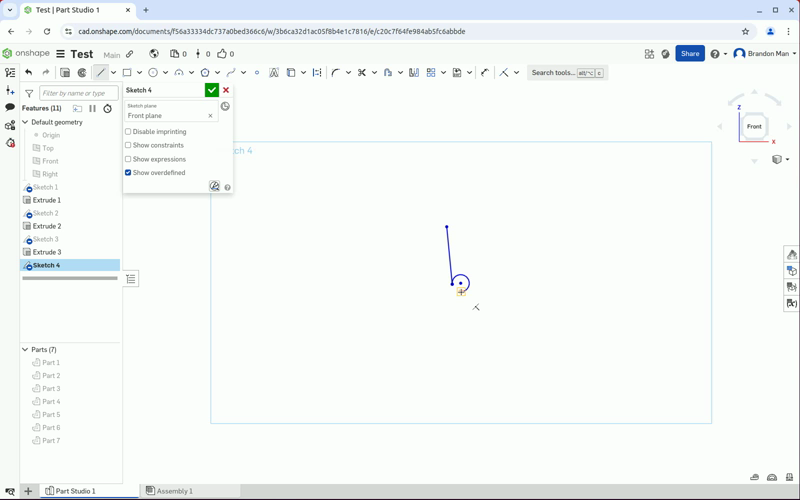
click(461, 291)
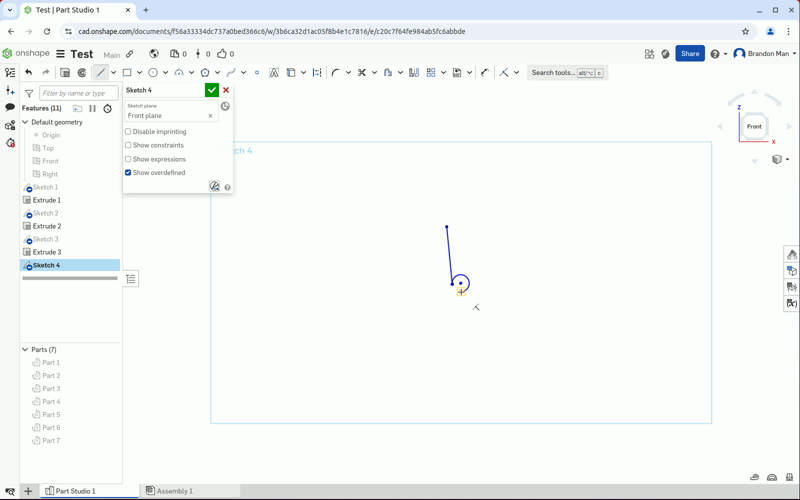
key_down(shift)
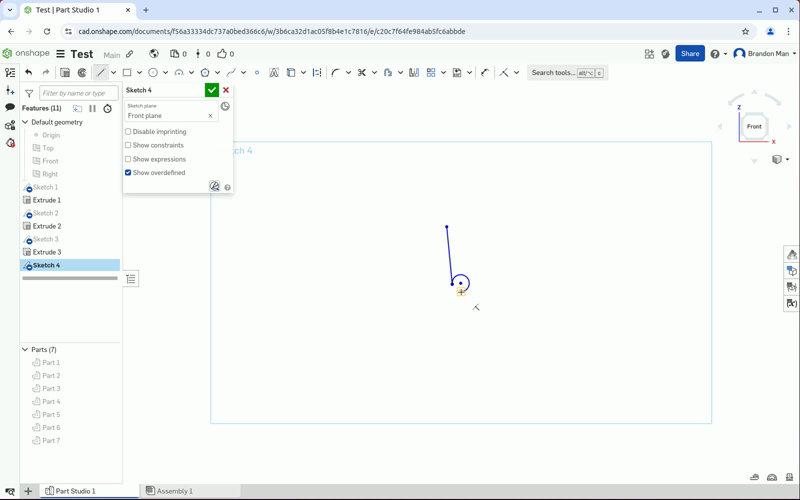
mouse_move(491, 291)
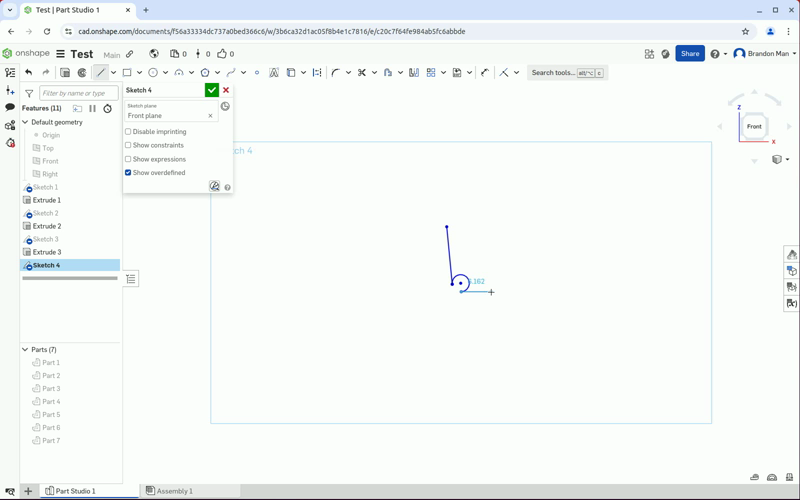
mouse_move(502, 290)
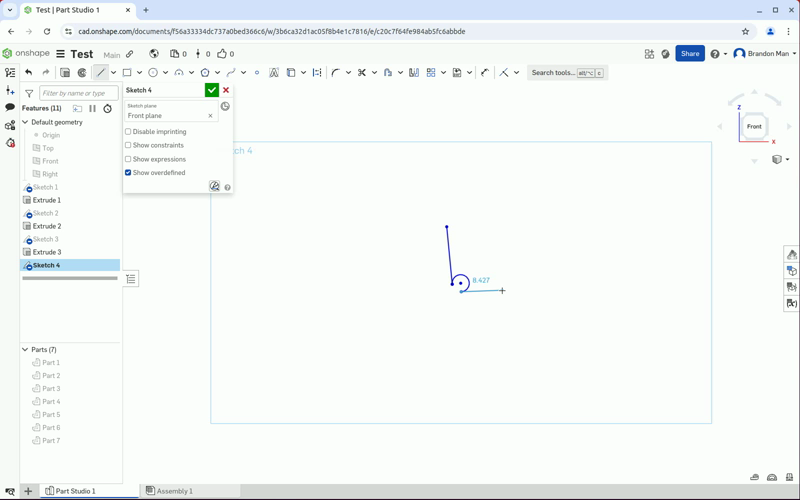
click(502, 290)
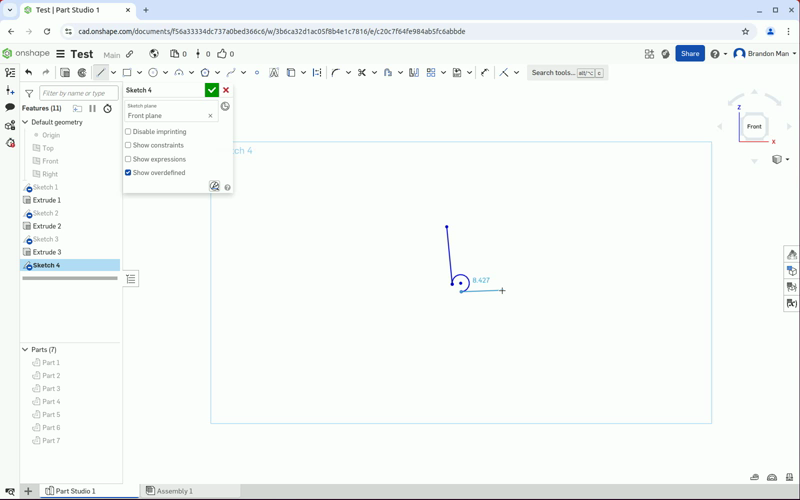
key_up(shift)
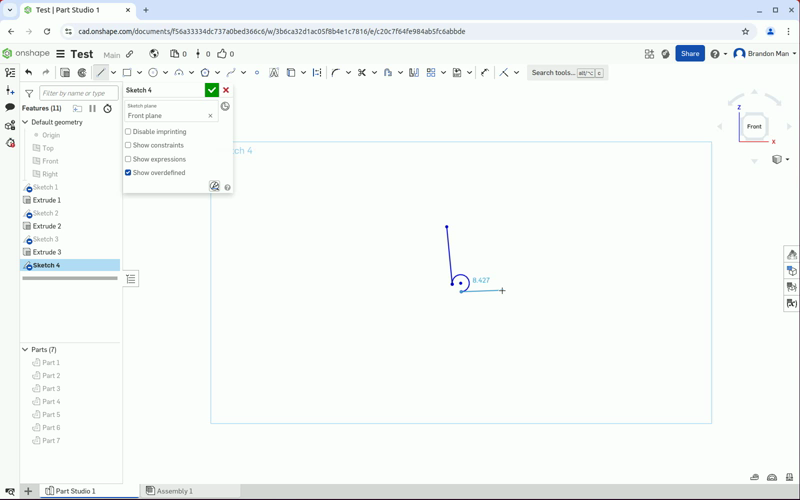
key(esc)
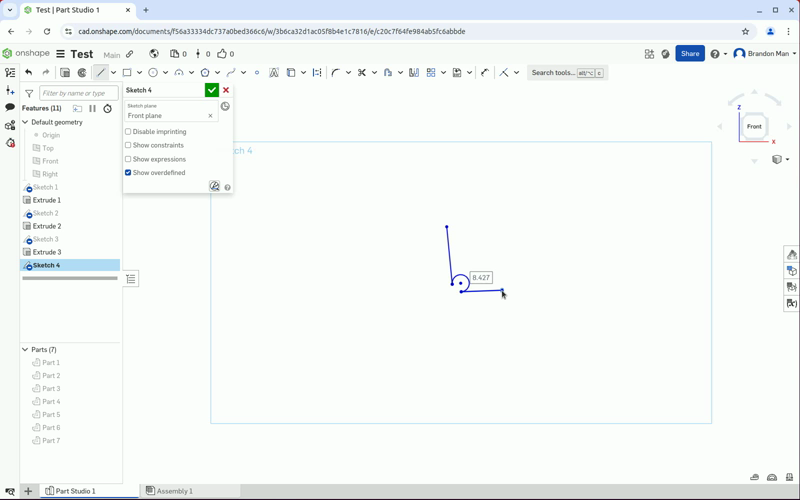
key(a)
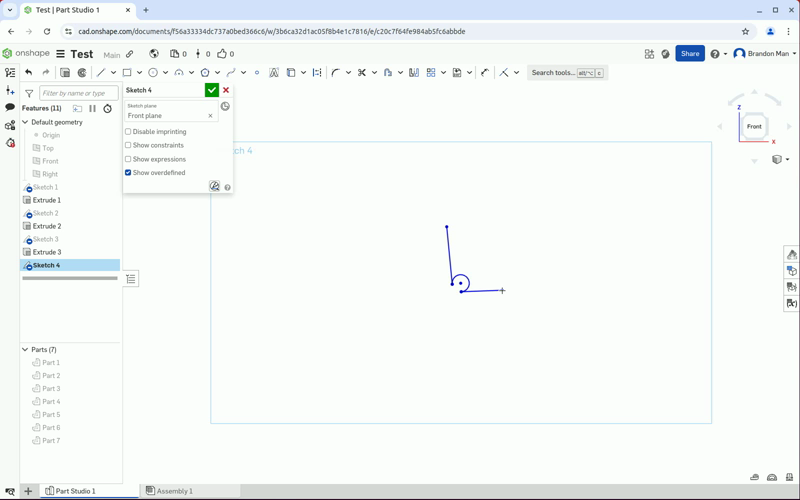
mouse_move(502, 290)
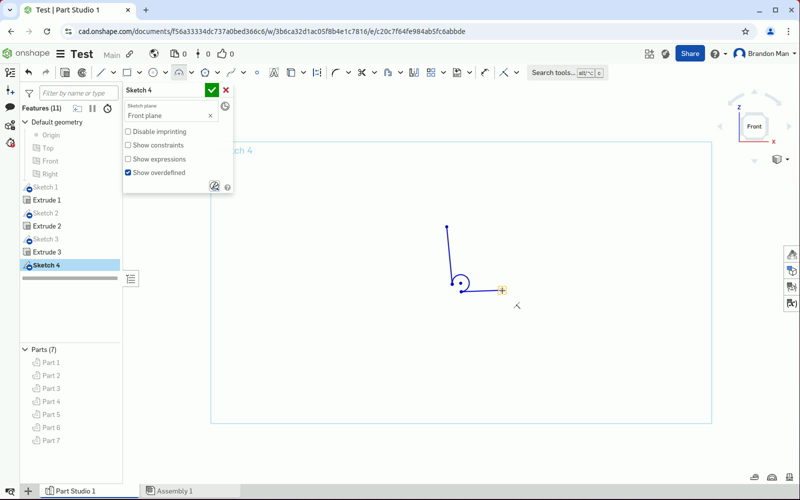
click(502, 290)
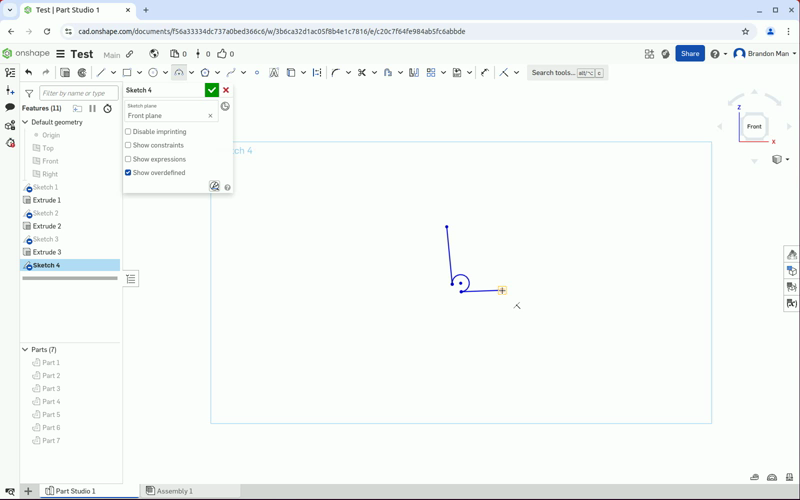
key_down(shift)
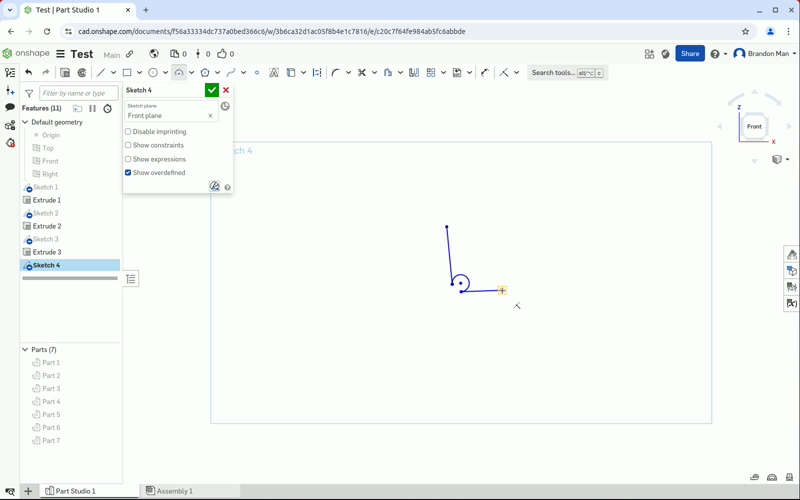
mouse_move(502, 276)
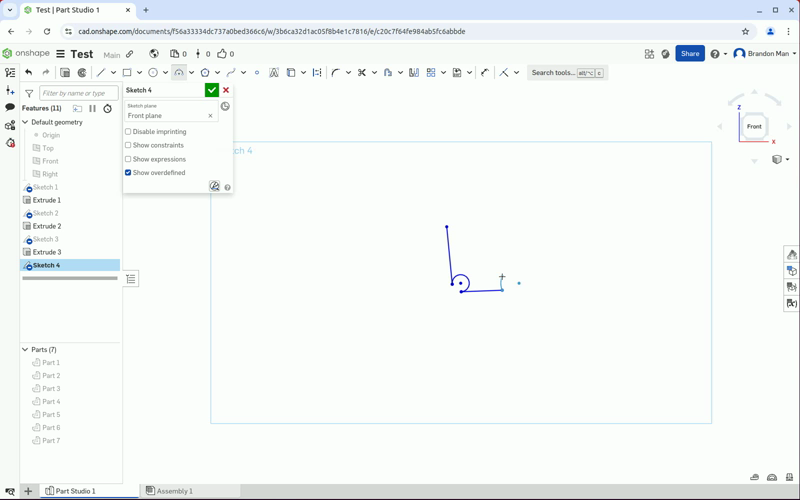
click(502, 276)
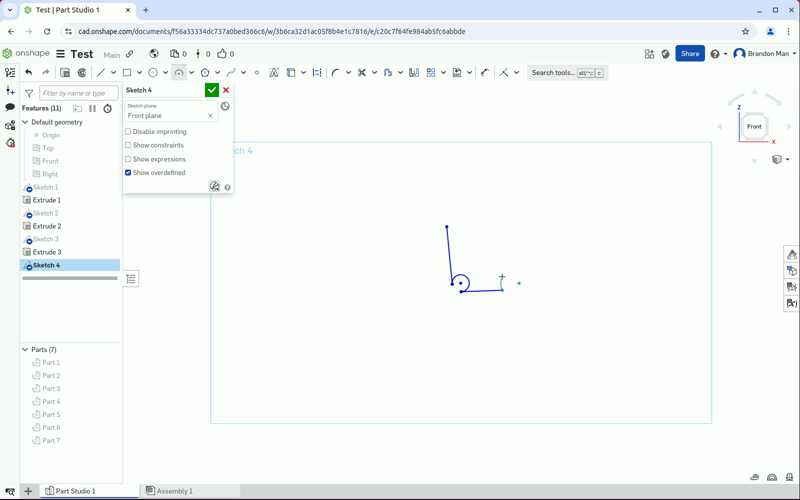
mouse_move(494, 282)
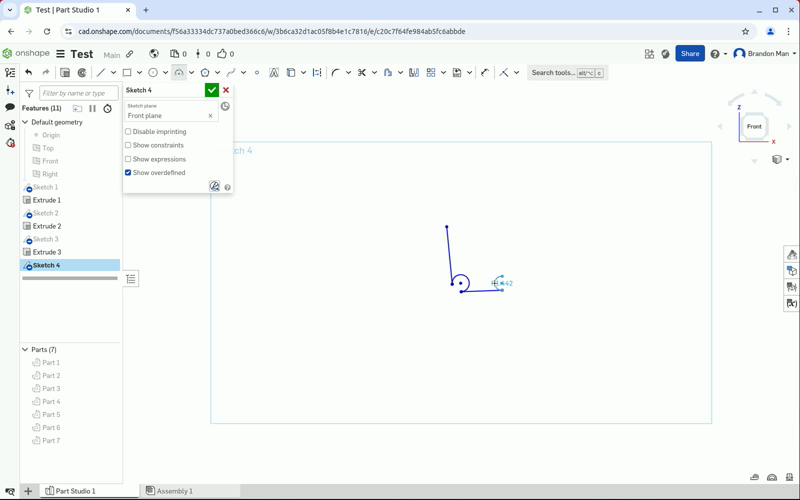
click(494, 282)
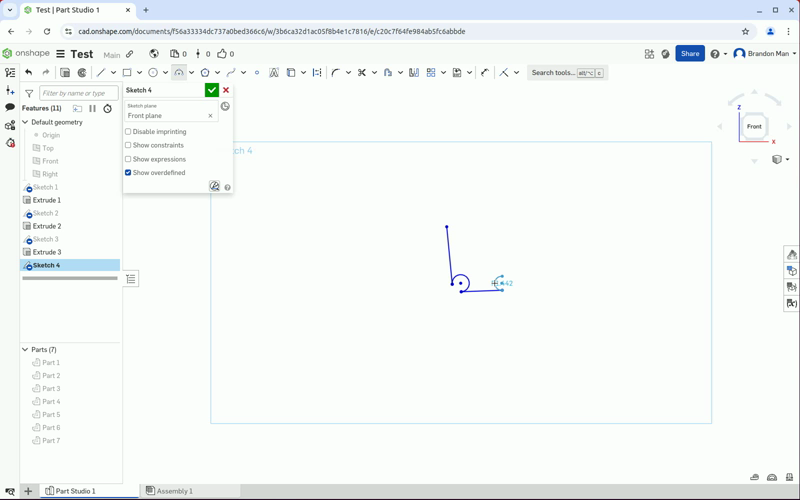
key_up(shift)
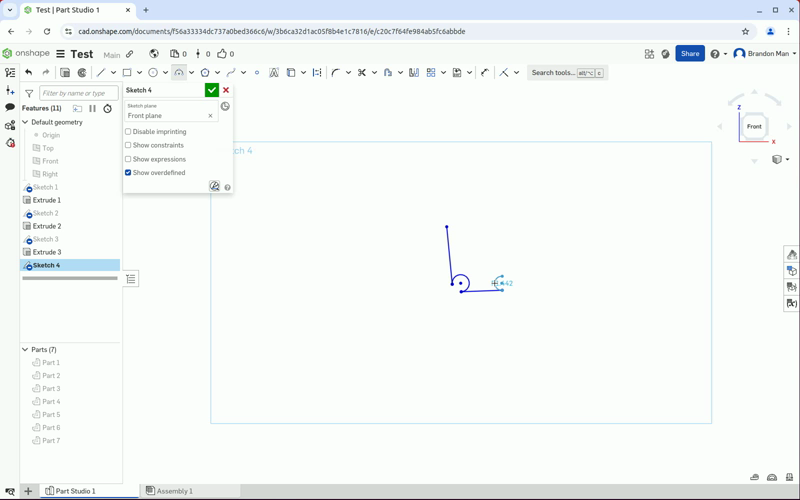
key(esc)
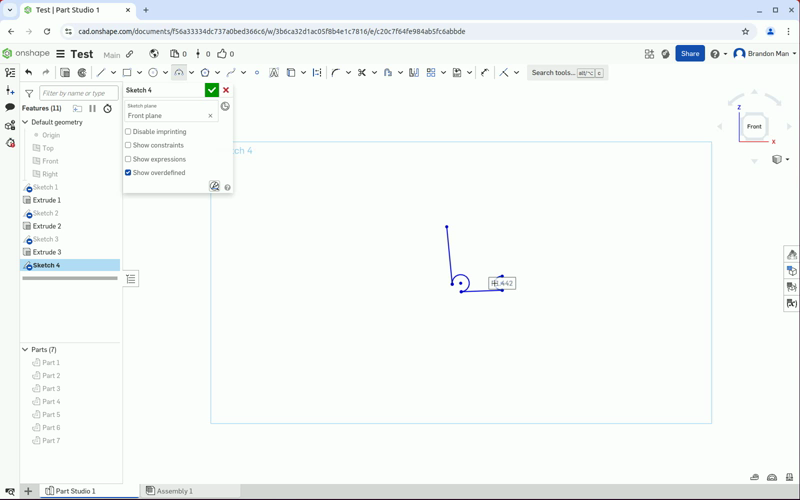
key(l)
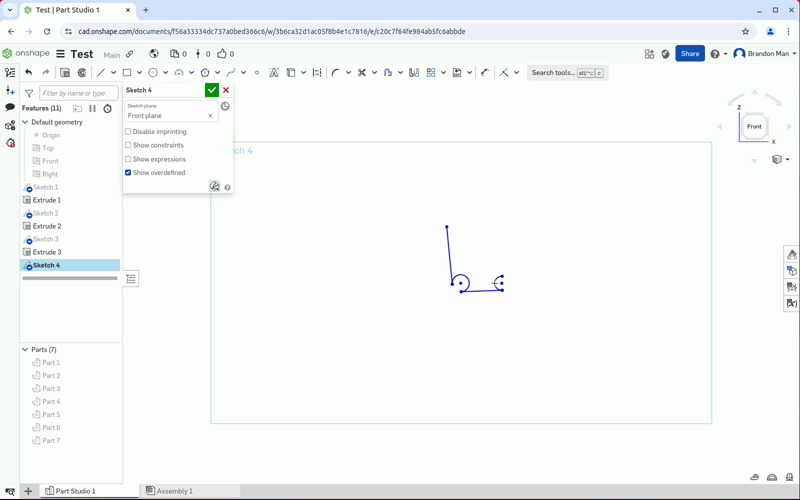
mouse_move(502, 276)
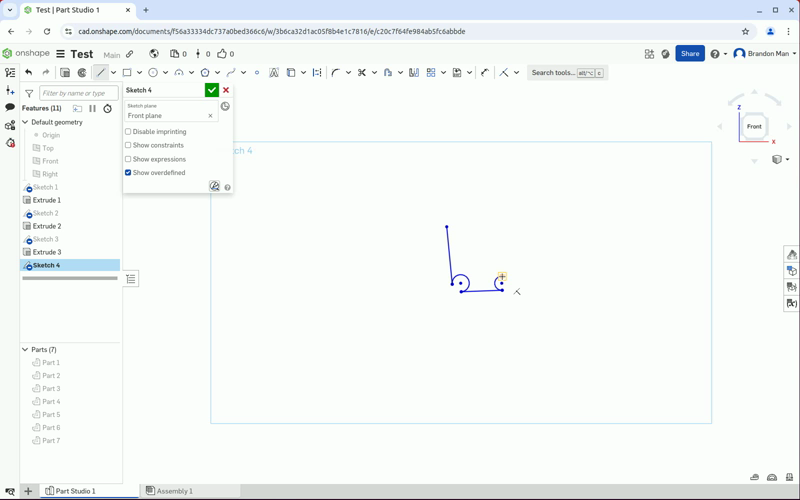
click(502, 276)
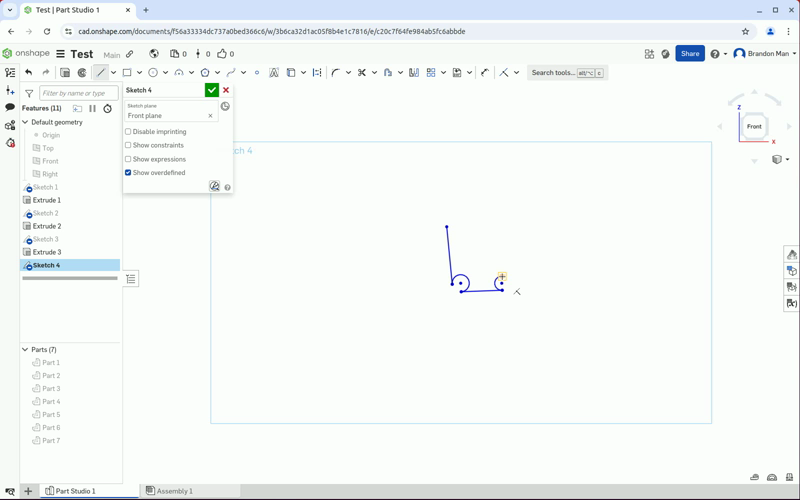
key_down(shift)
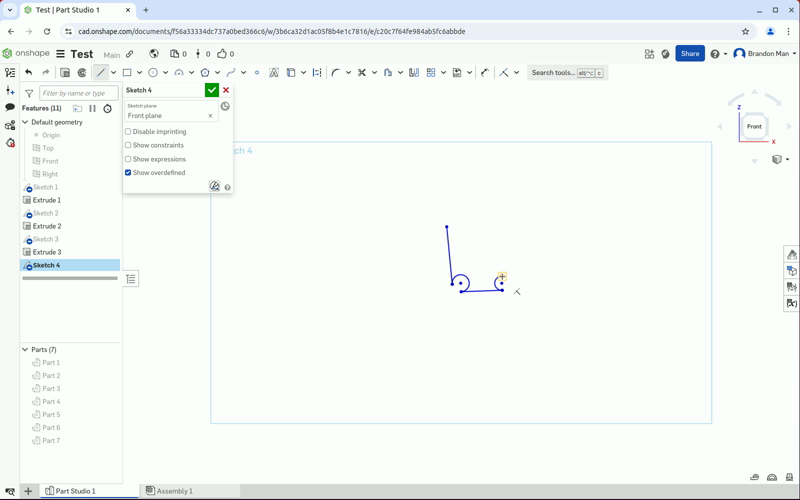
mouse_move(532, 276)
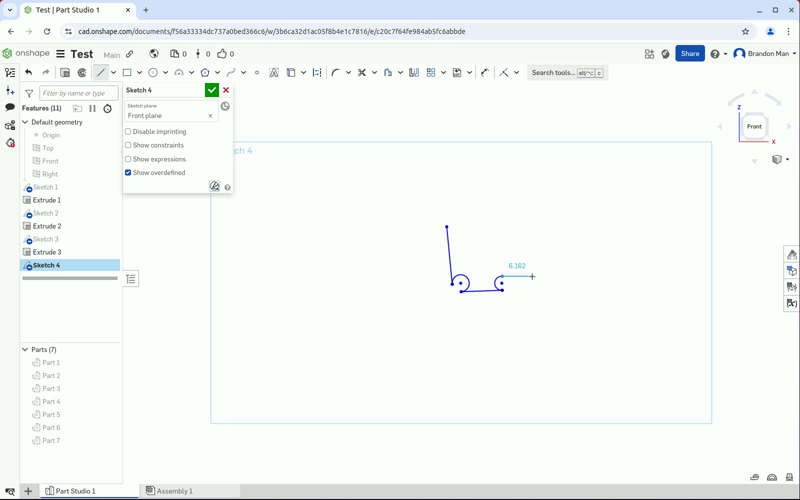
mouse_move(478, 275)
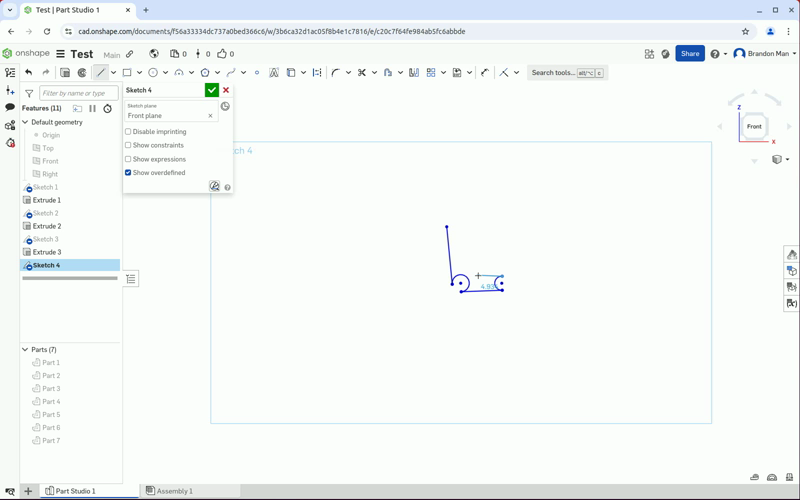
click(478, 275)
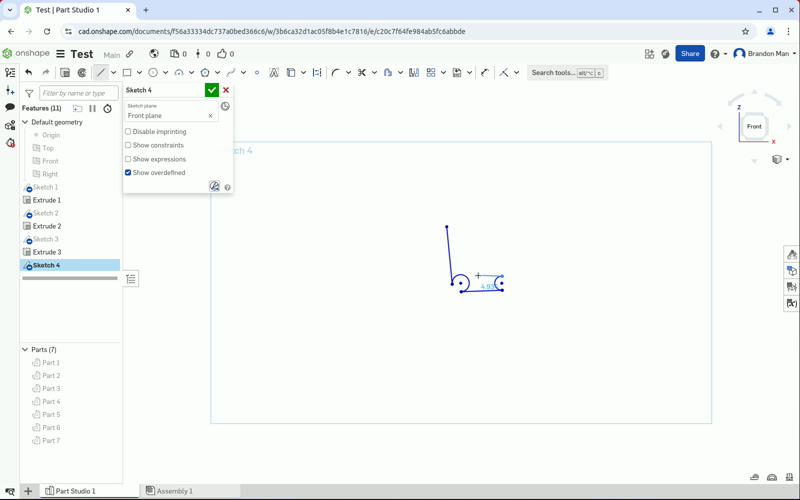
key_up(shift)
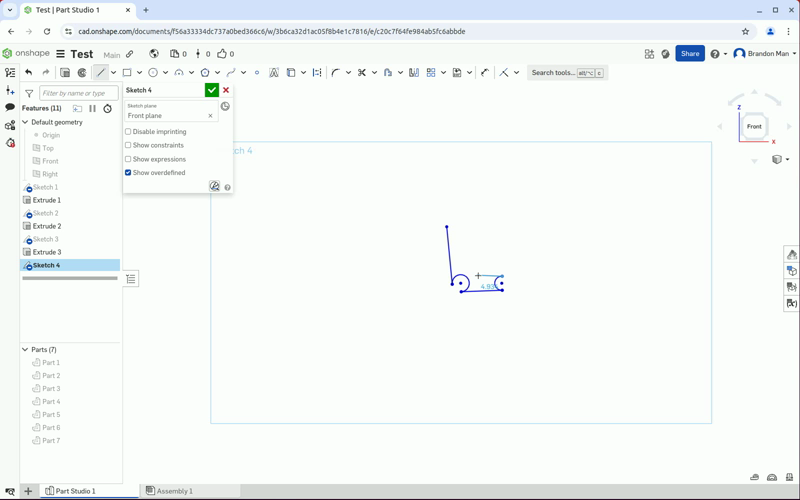
key(esc)
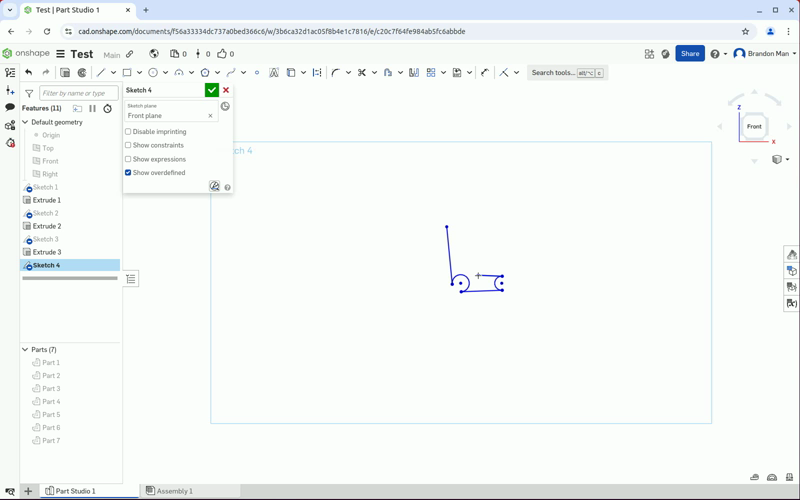
key(a)
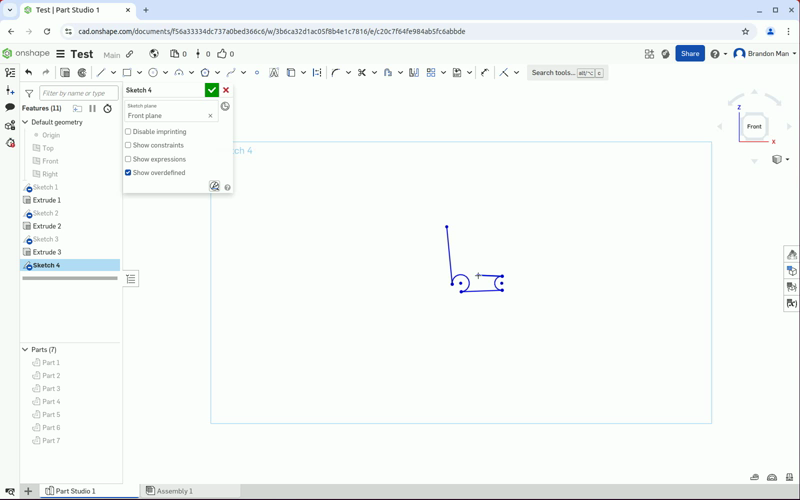
mouse_move(478, 275)
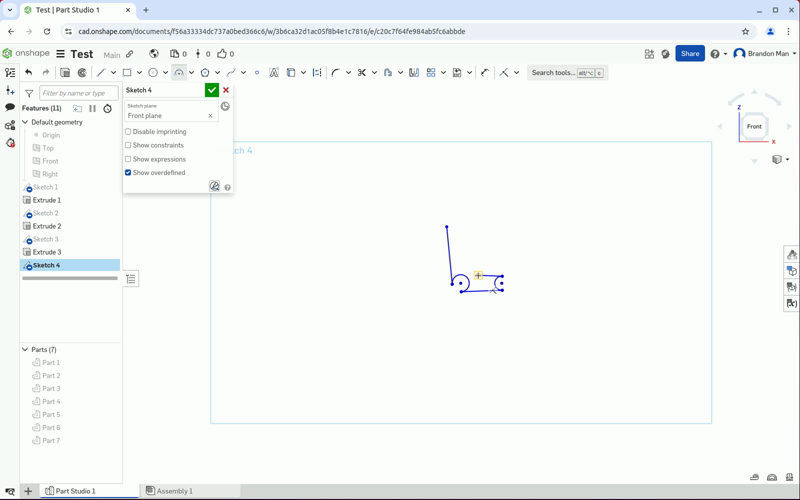
click(478, 275)
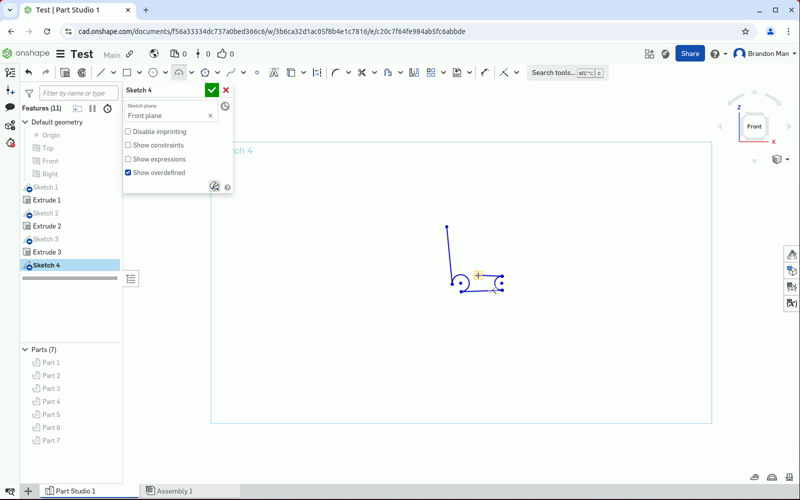
key_down(shift)
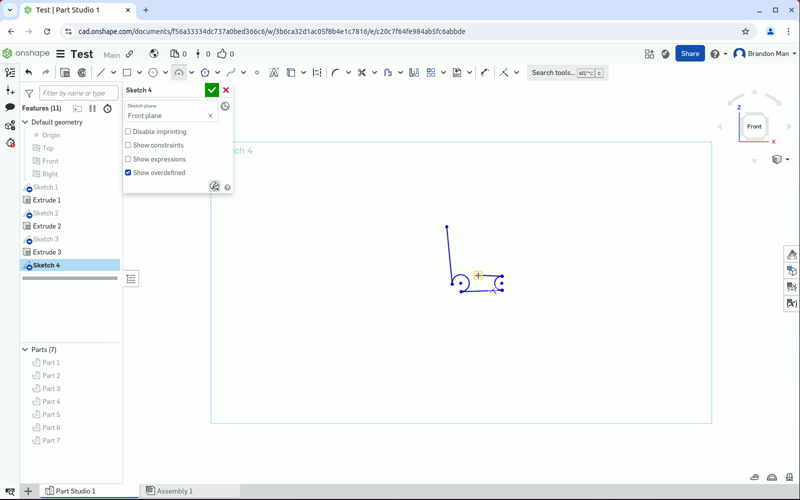
mouse_move(471, 267)
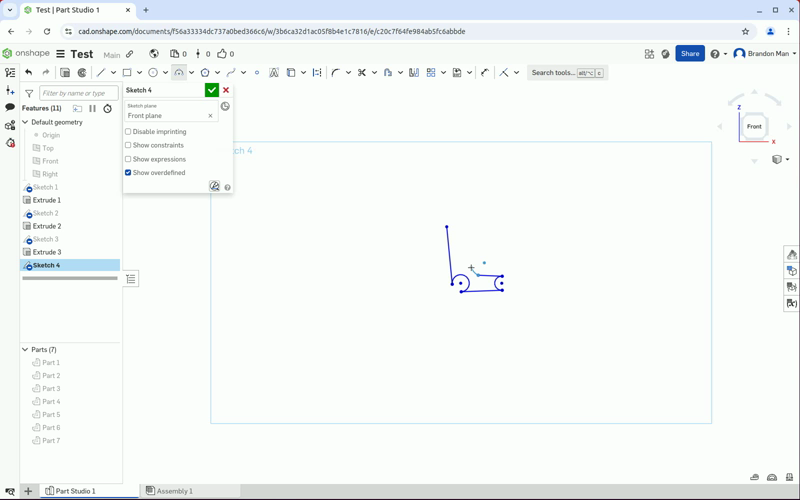
click(471, 267)
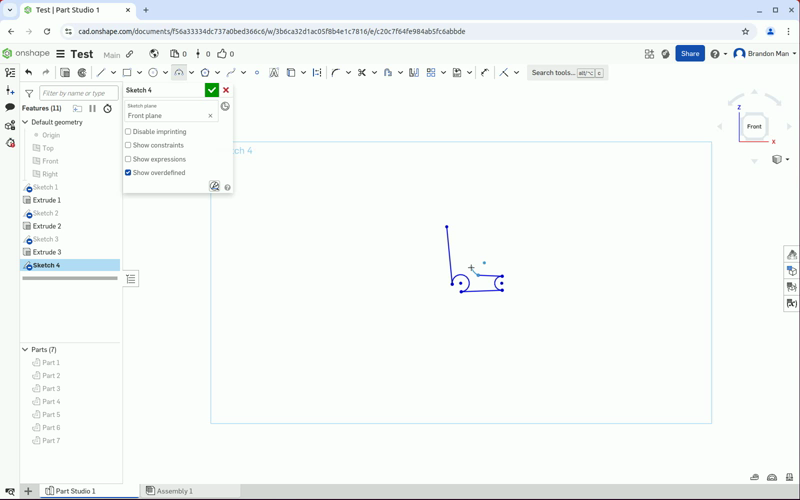
mouse_move(472, 272)
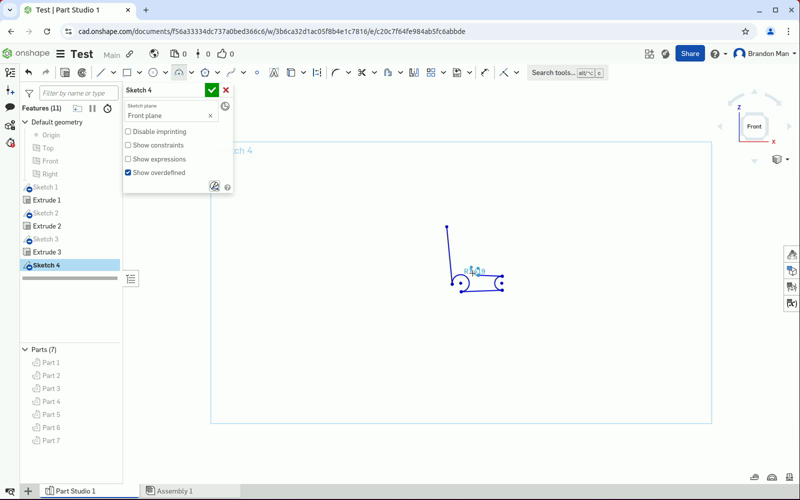
click(472, 272)
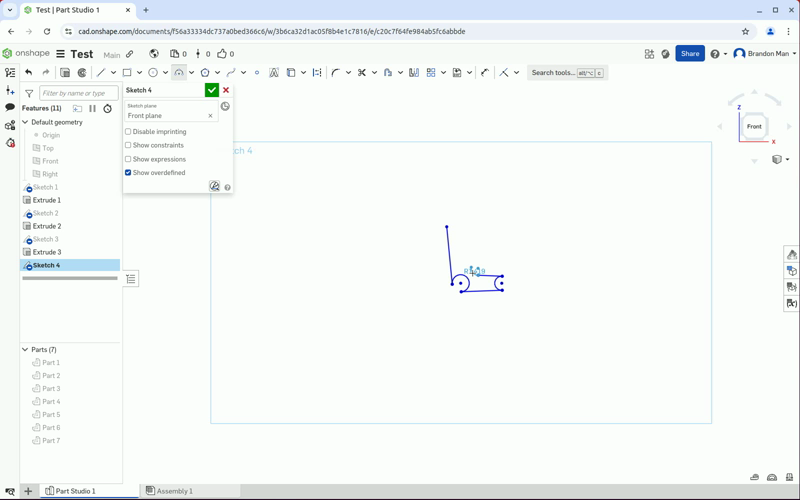
key_up(shift)
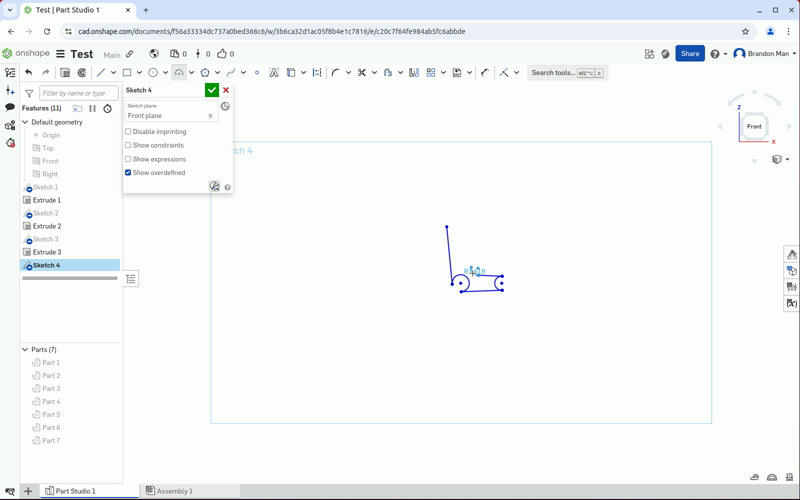
key(esc)
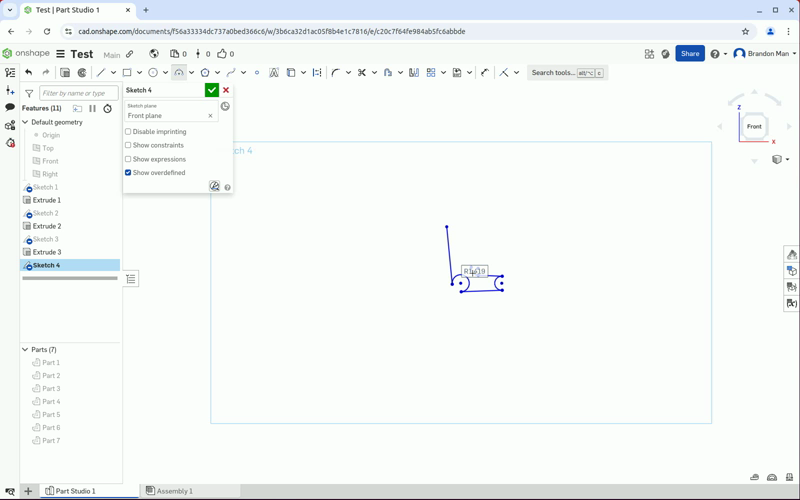
key(l)
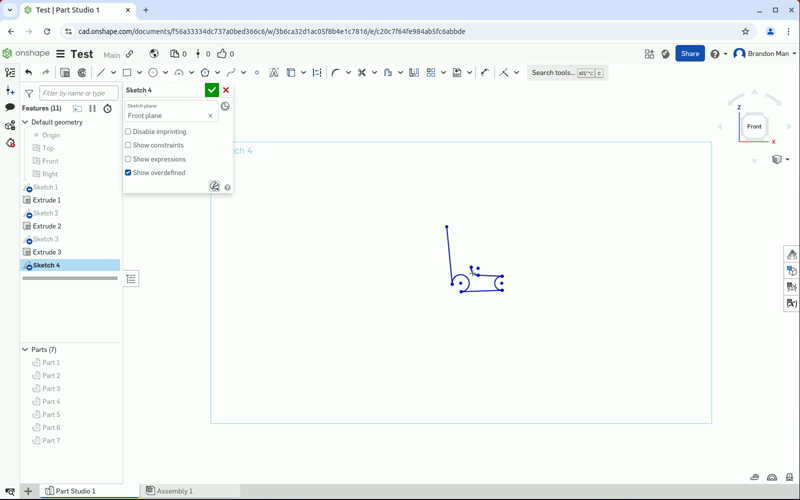
mouse_move(471, 267)
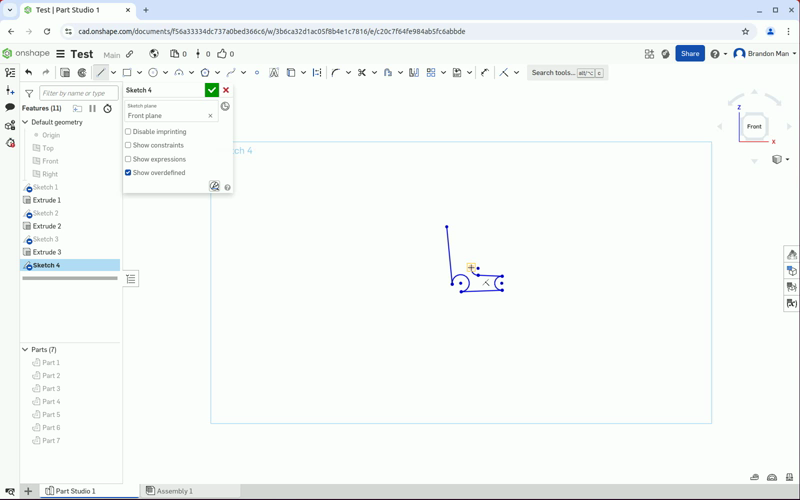
click(471, 267)
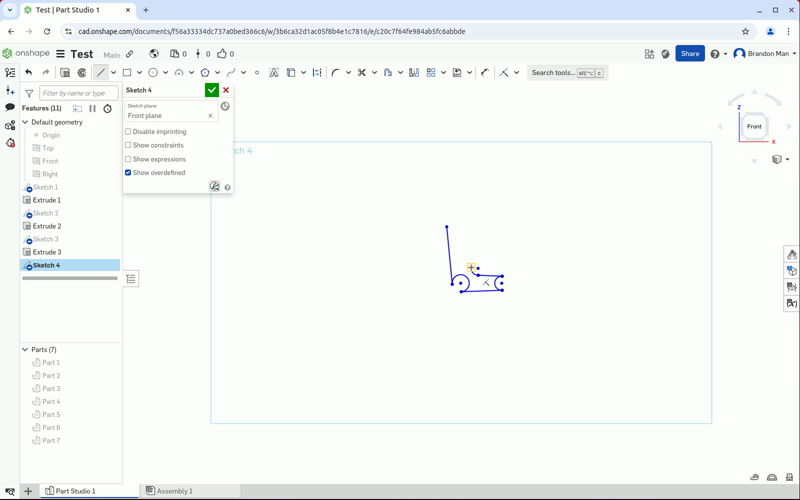
key_down(shift)
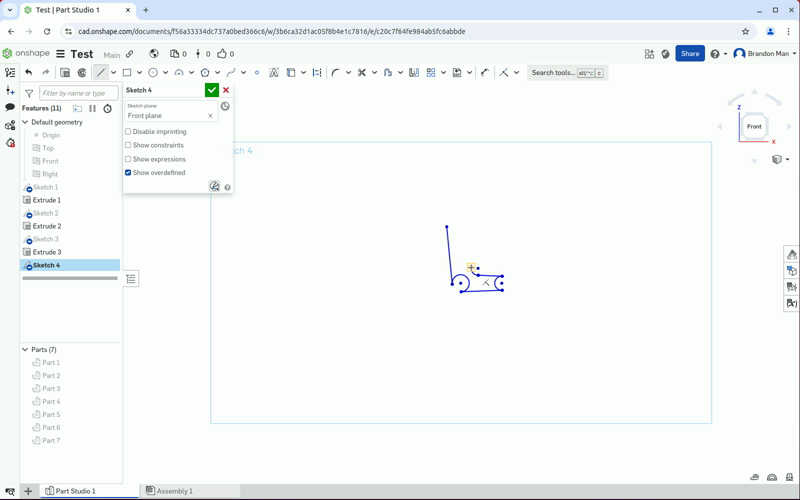
mouse_move(501, 267)
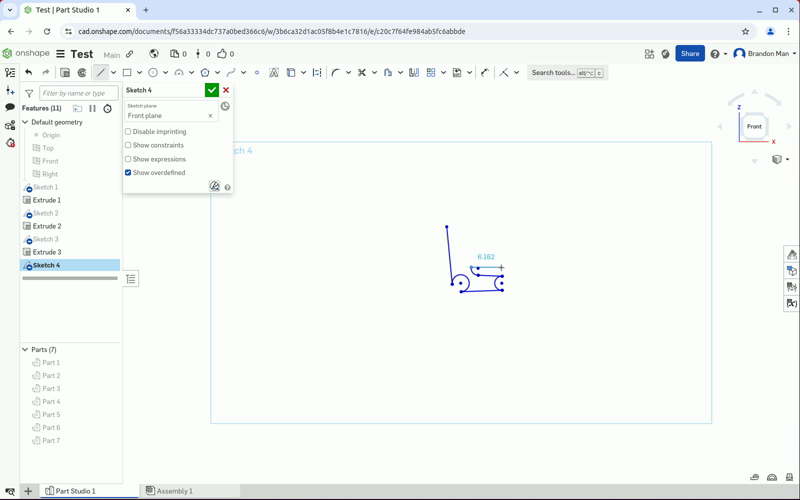
mouse_move(475, 226)
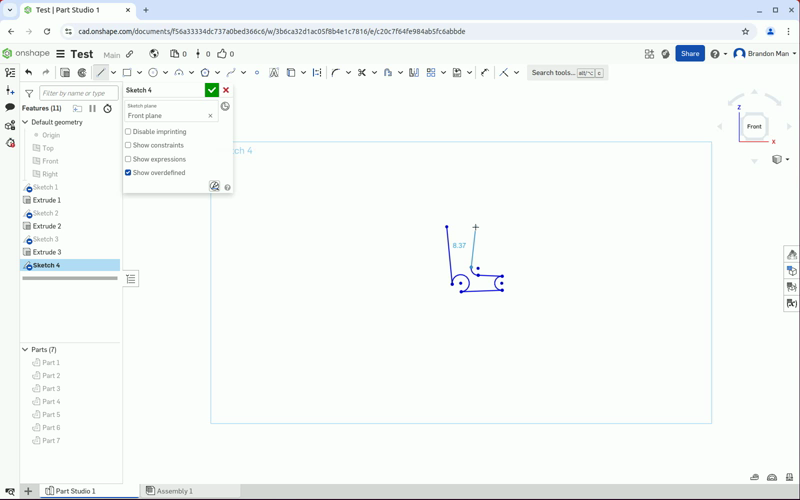
click(475, 226)
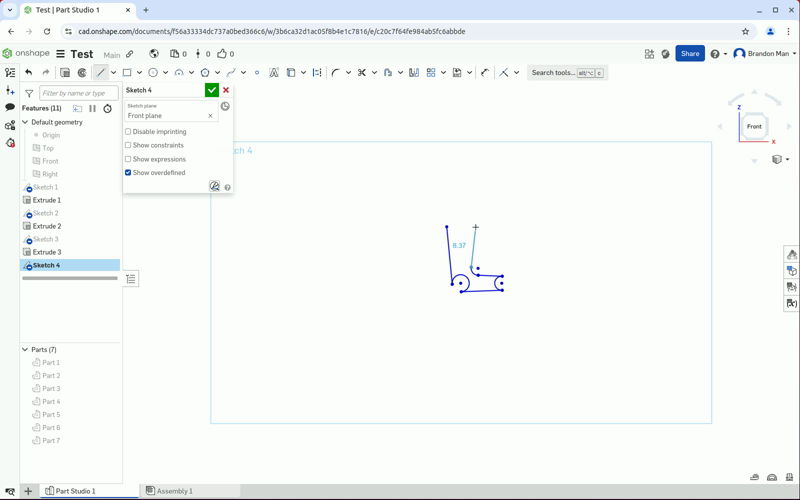
key_up(shift)
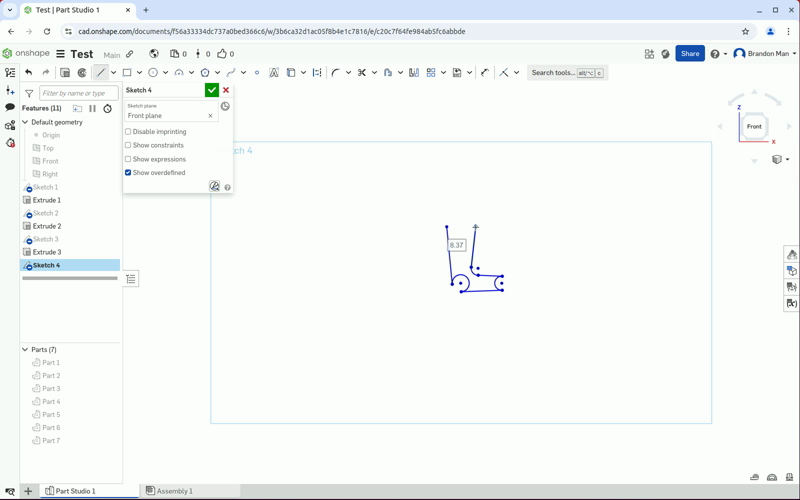
key(esc)
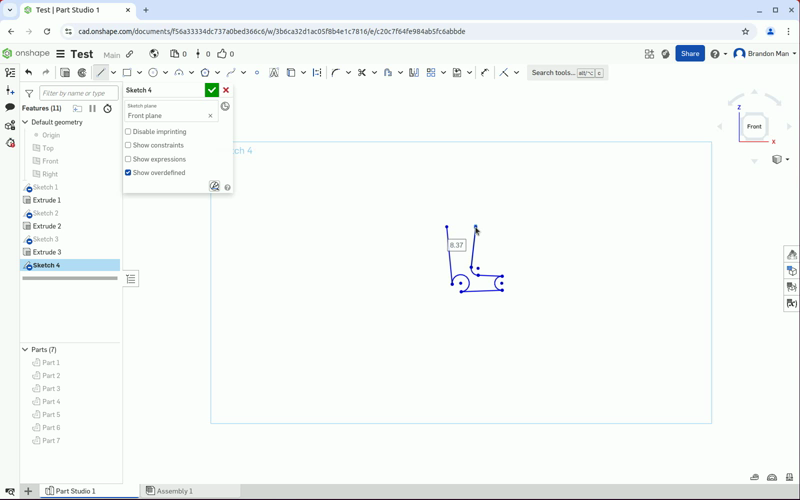
key(a)
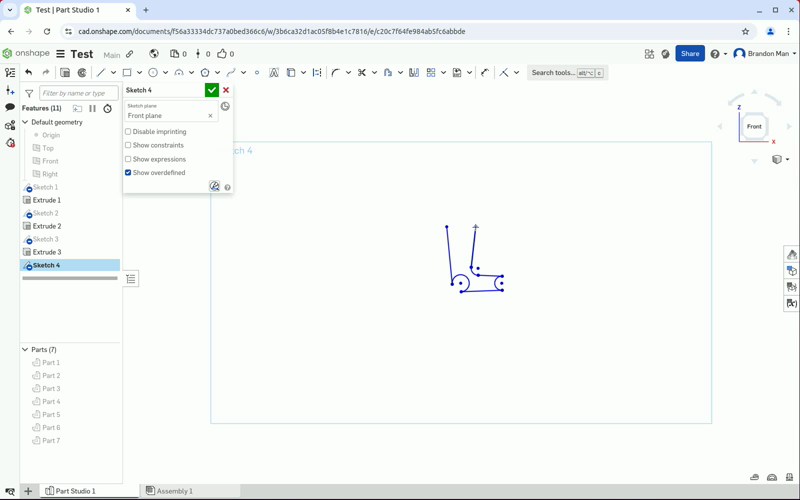
mouse_move(475, 226)
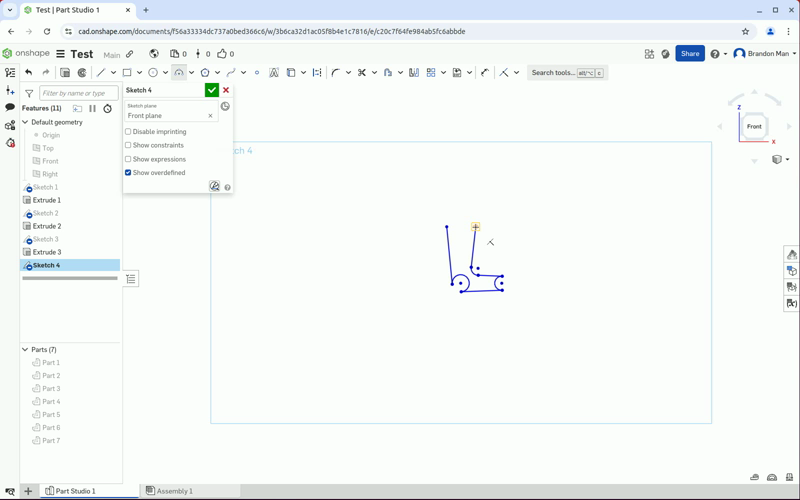
click(475, 226)
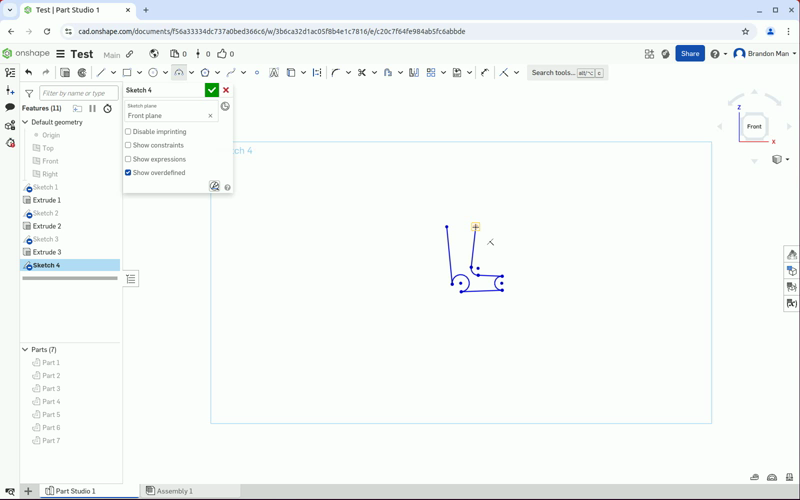
mouse_move(446, 226)
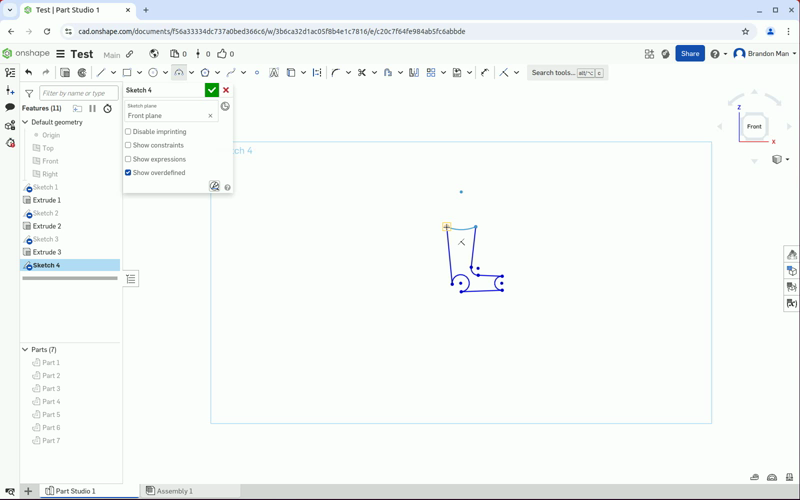
click(446, 226)
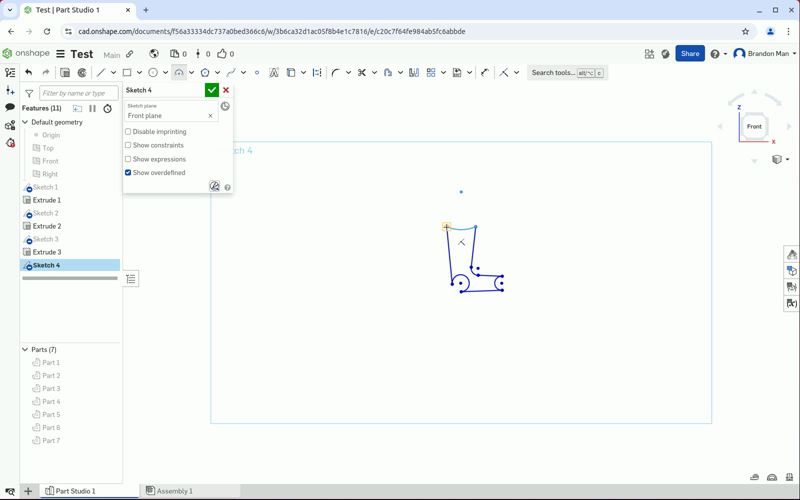
key_down(shift)
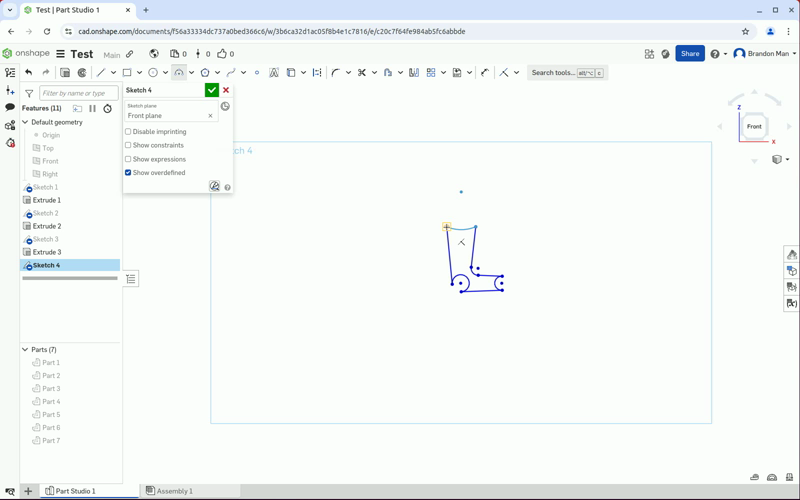
mouse_move(461, 239)
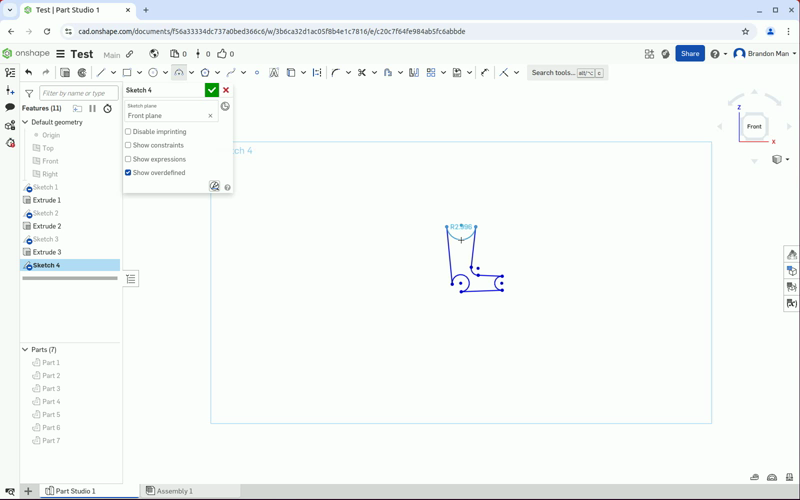
click(461, 239)
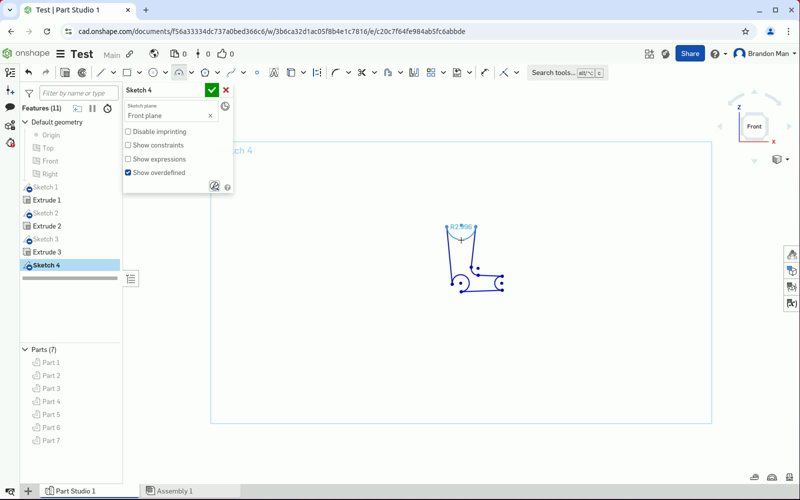
key_up(shift)
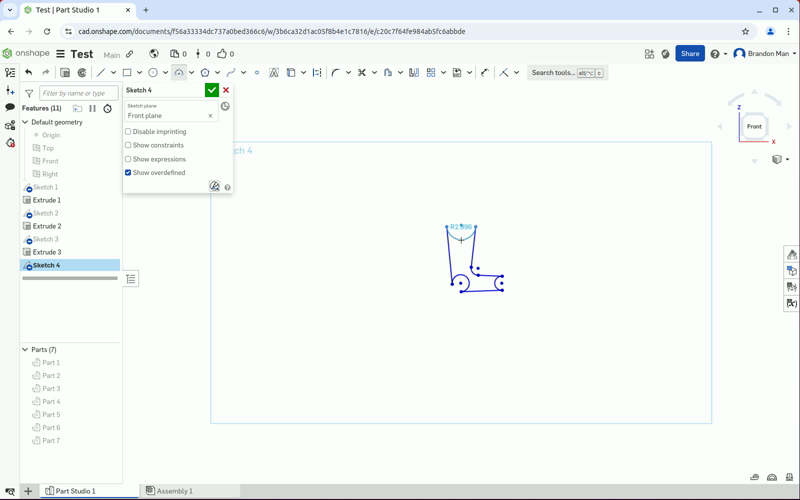
key(esc)
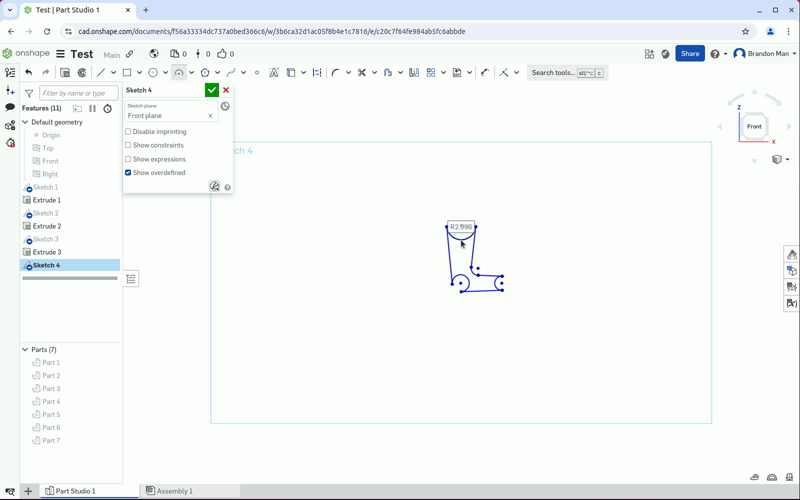
mouse_move(463, 253)
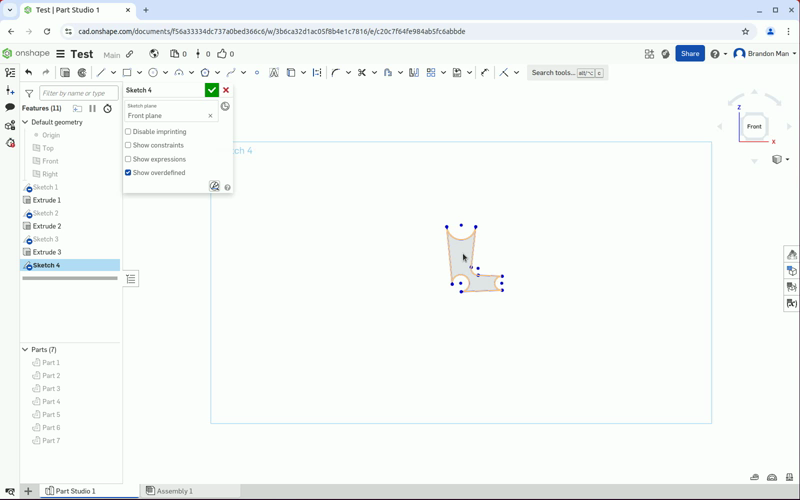
scroll(6)
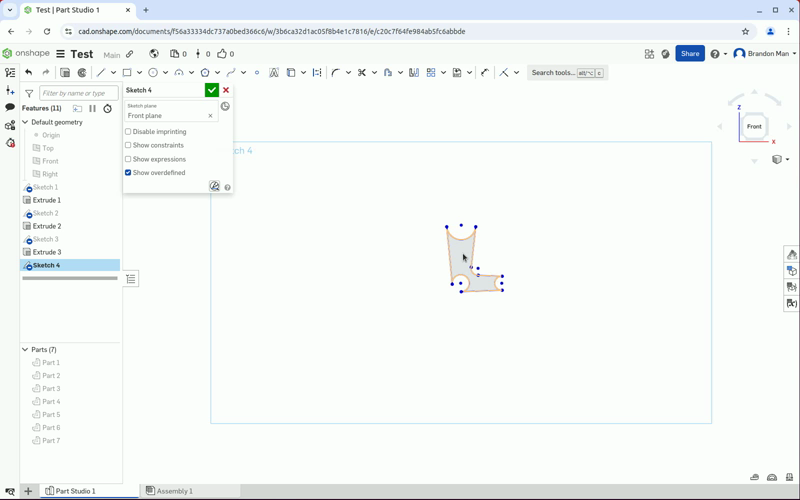
scroll(6)
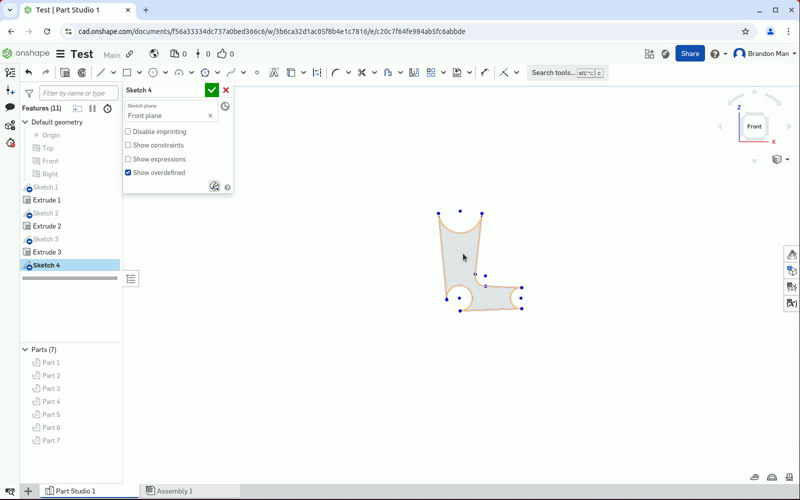
scroll(6)
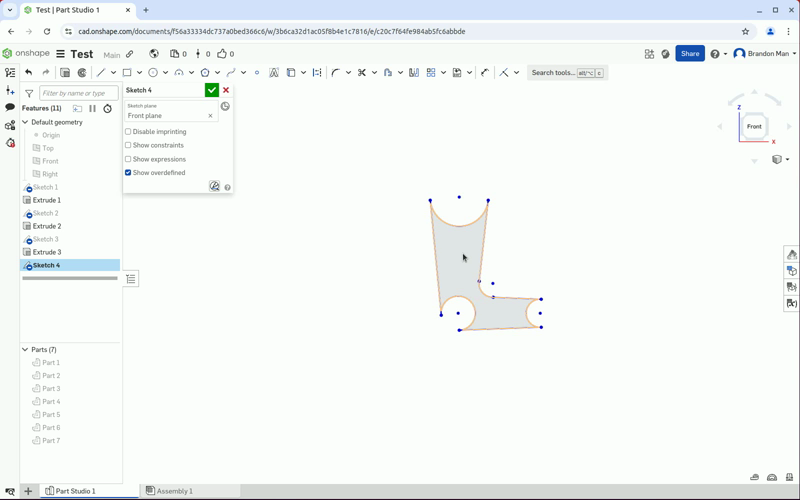
scroll(6)
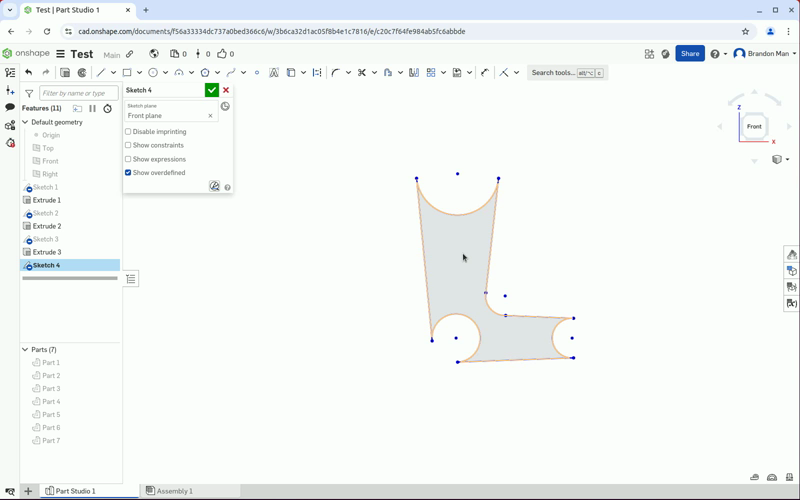
scroll(6)
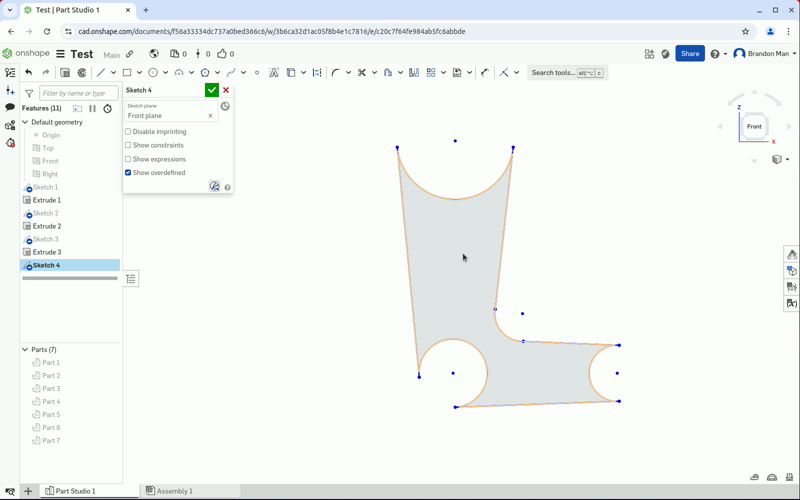
scroll(6)
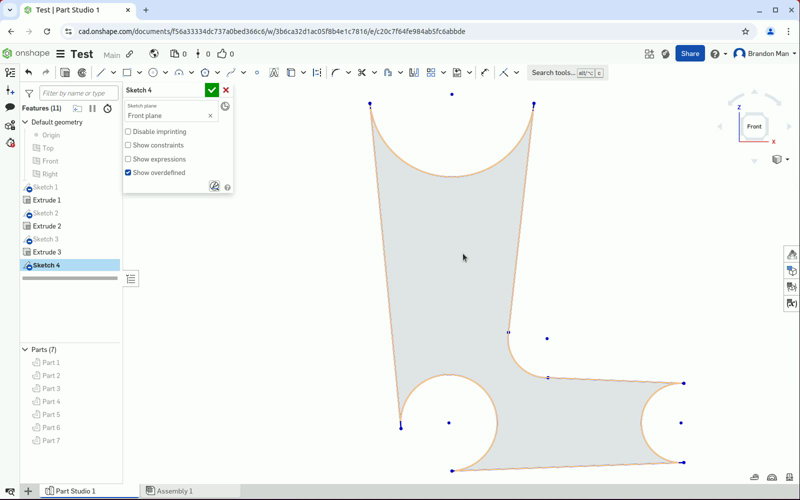
scroll(6)
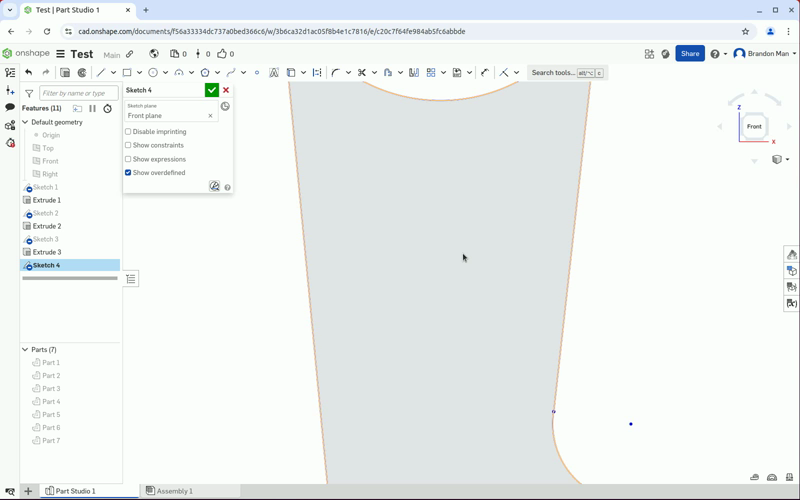
click(463, 253)
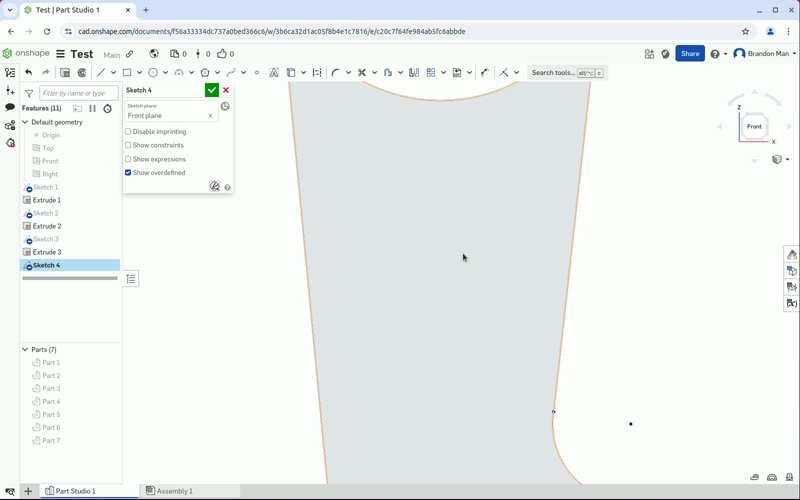
scroll(-6)
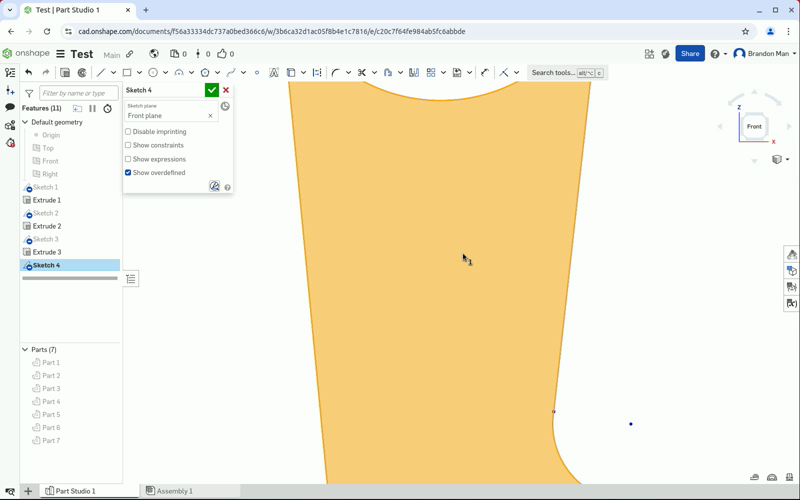
scroll(-6)
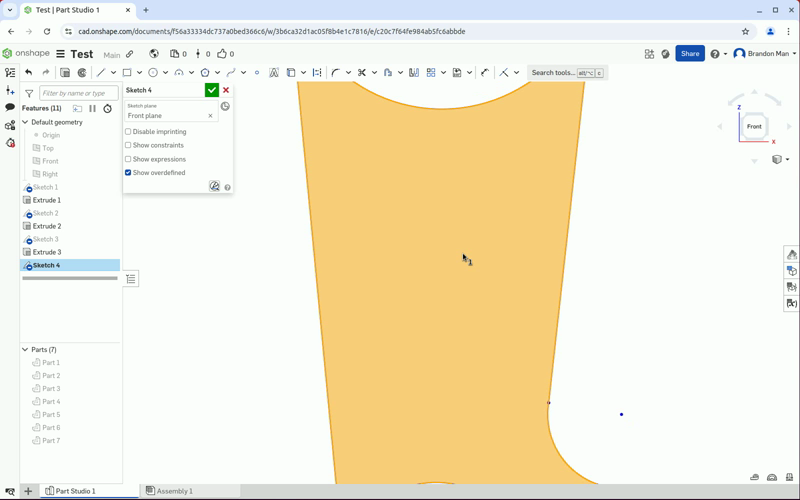
scroll(-6)
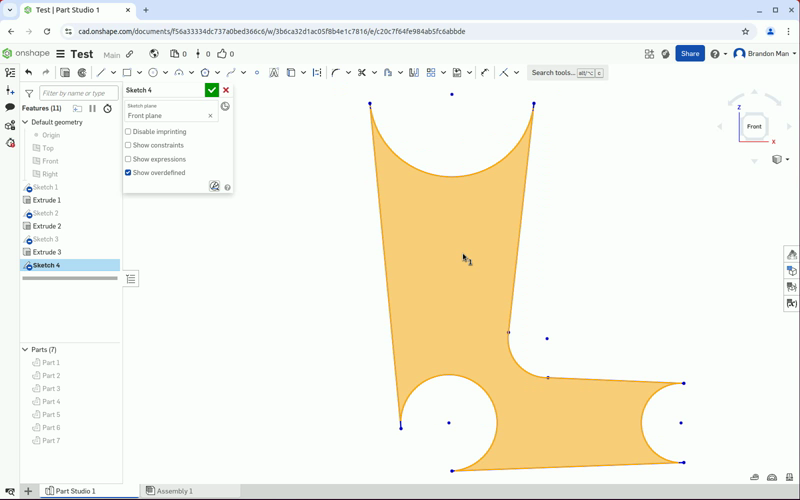
scroll(-6)
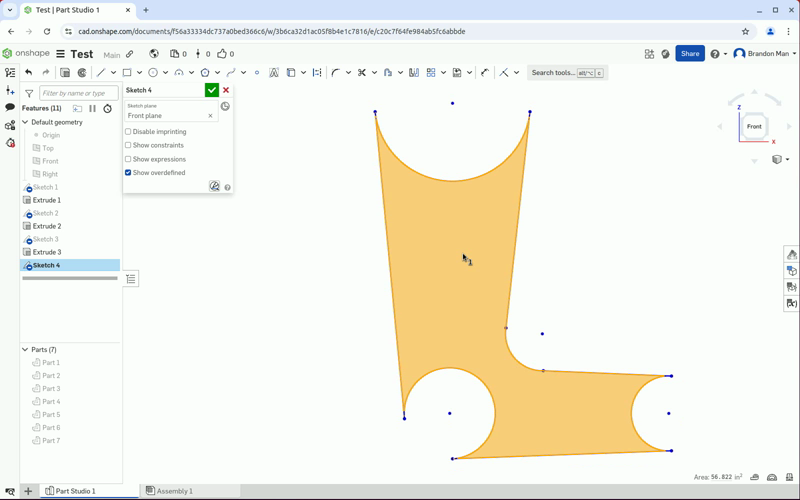
scroll(-6)
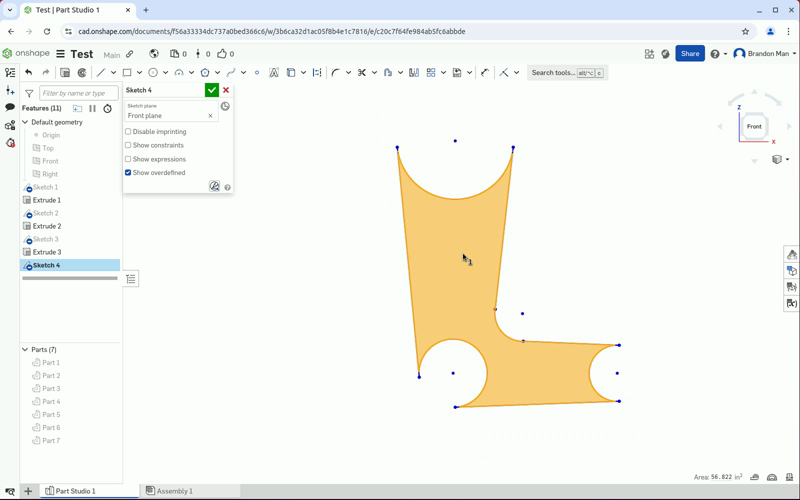
scroll(-6)
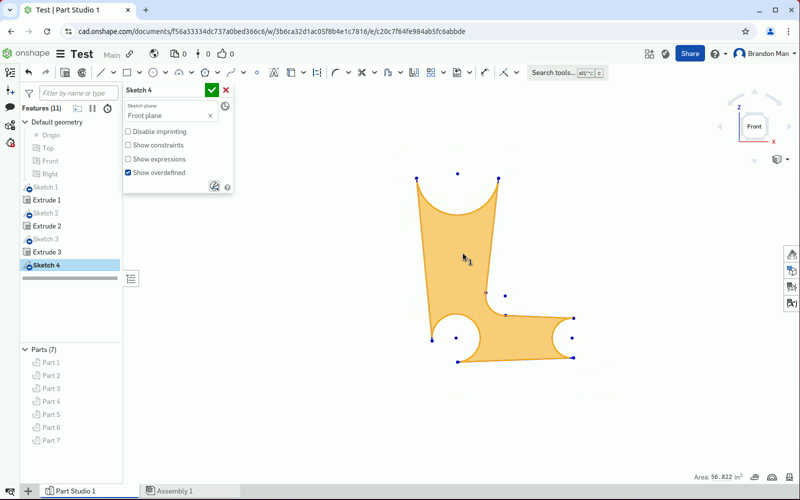
scroll(-6)
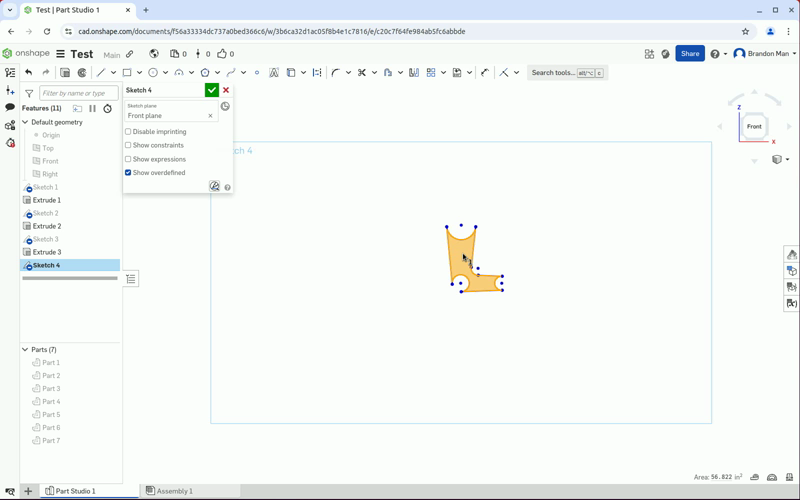
mouse_move(73, 352)
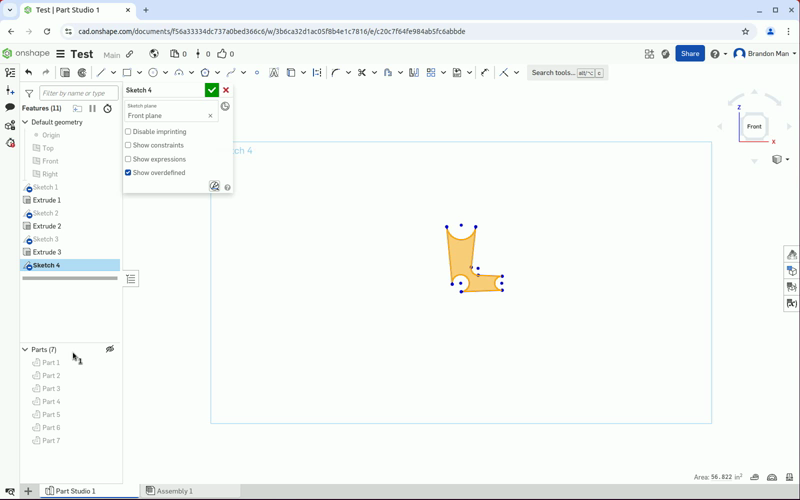
key(shift+y)
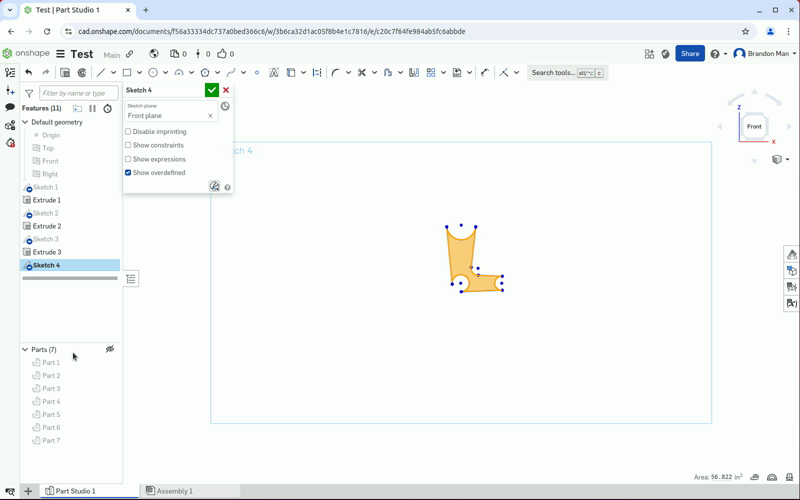
key(shift+e)
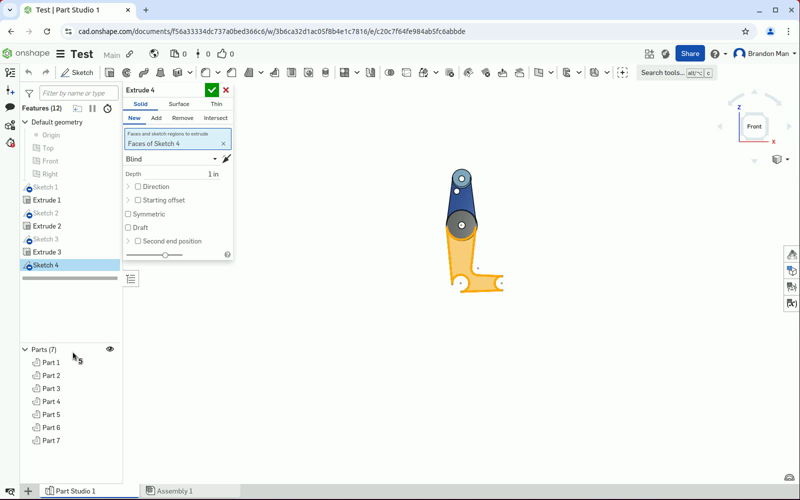
mouse_move(143, 106)
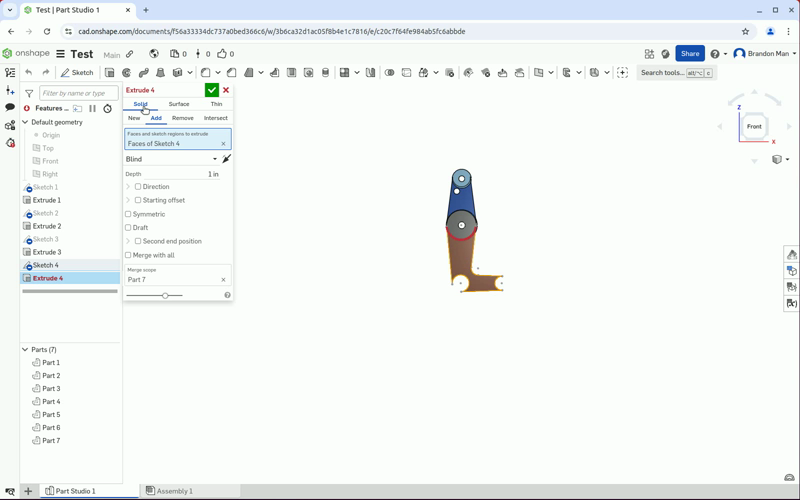
click(143, 106)
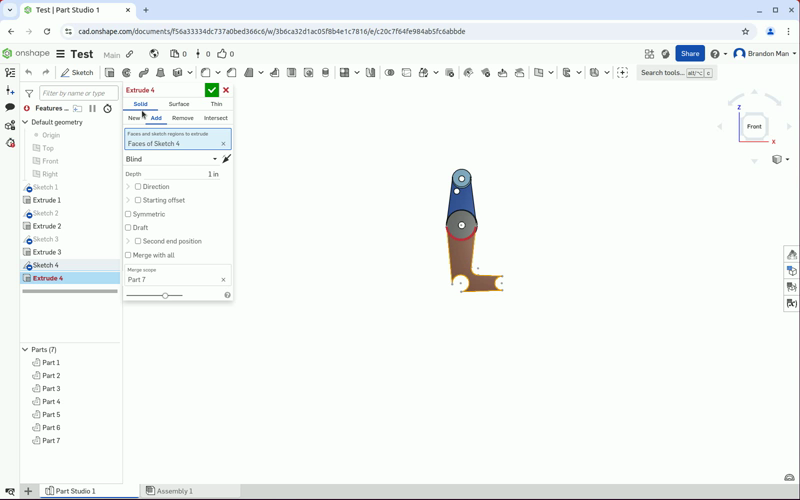
mouse_move(137, 120)
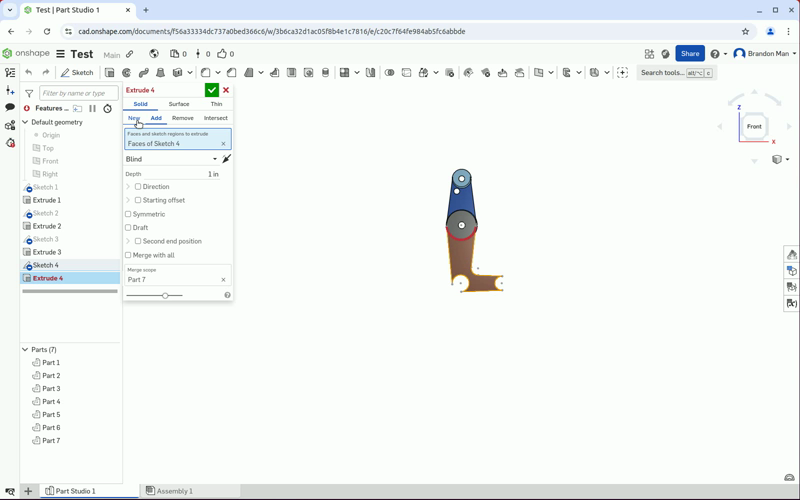
click(137, 120)
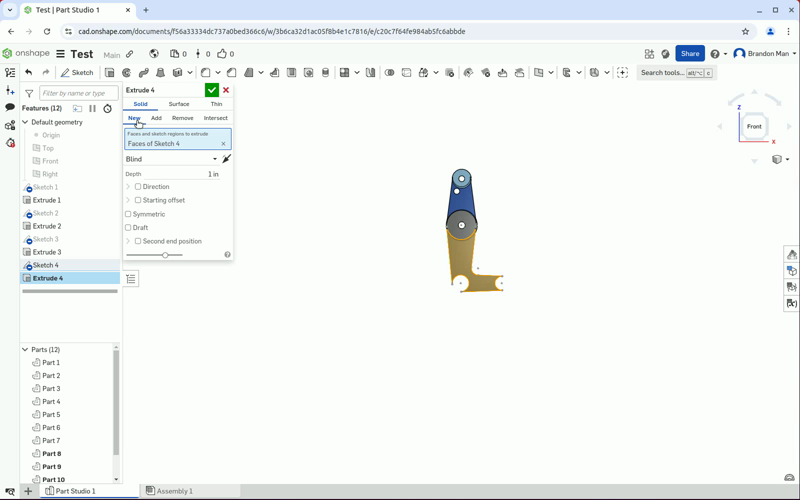
key(tab, 4)
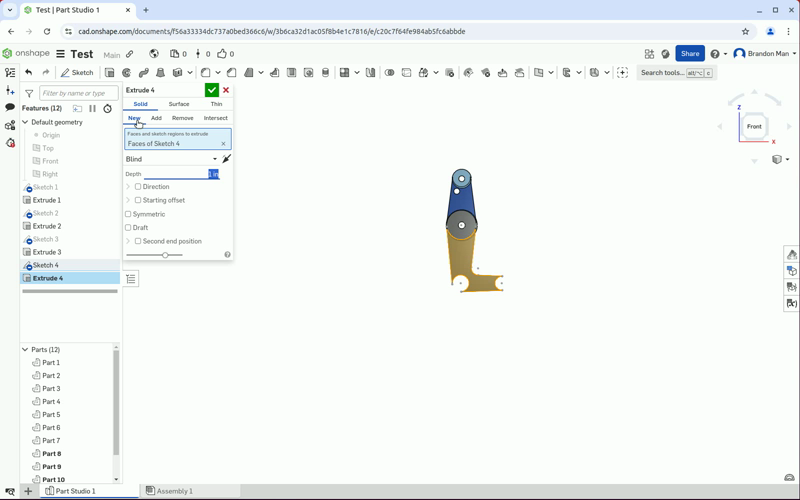
text(0.481)
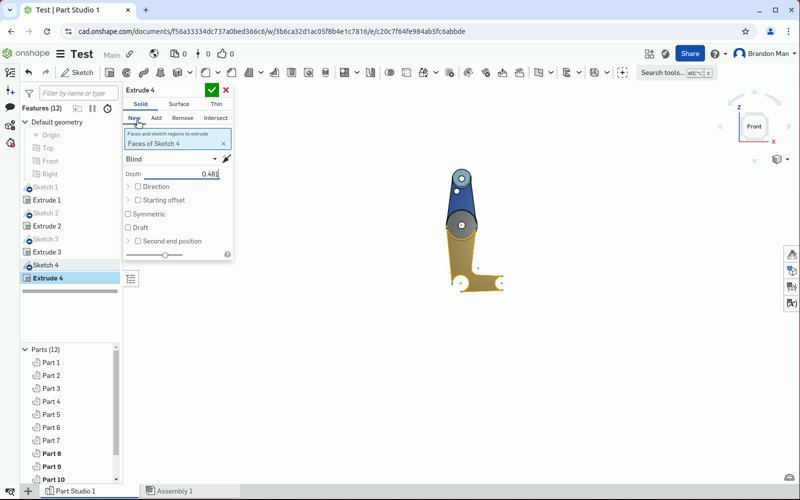
key(enter)
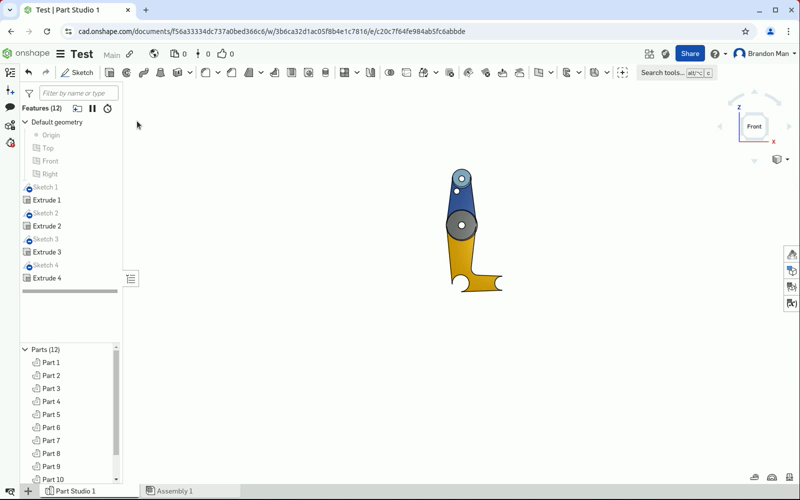
key(shift+h)
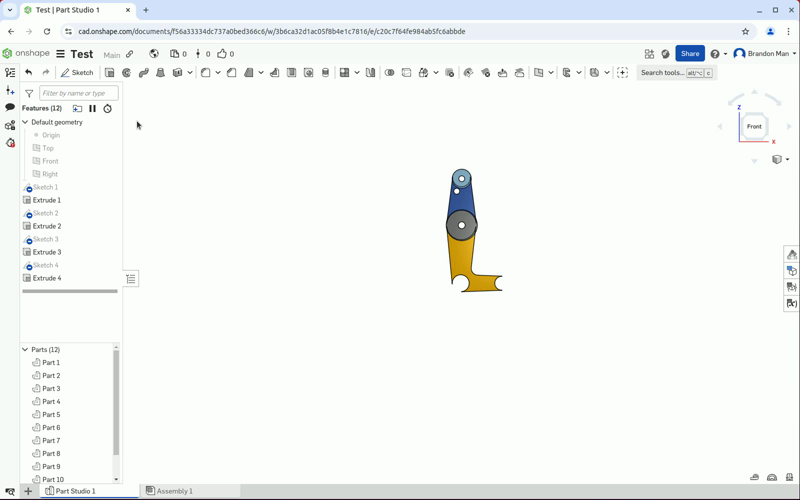
key(shift+h)
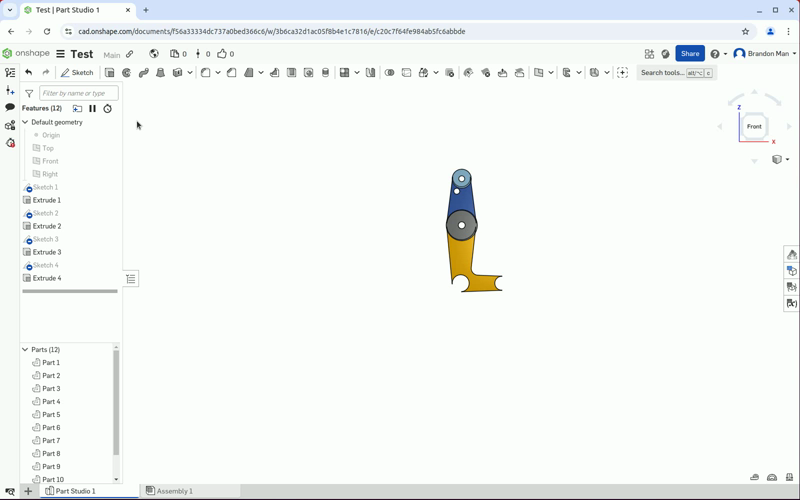
mouse_move(73, 189)
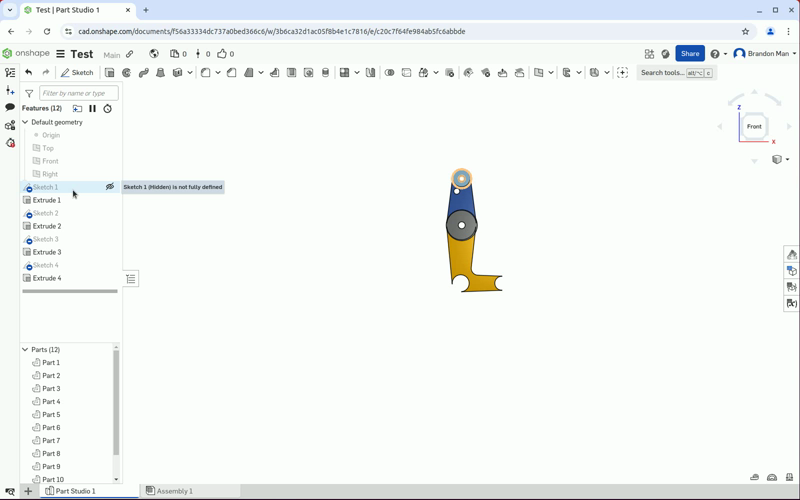
click(73, 189)
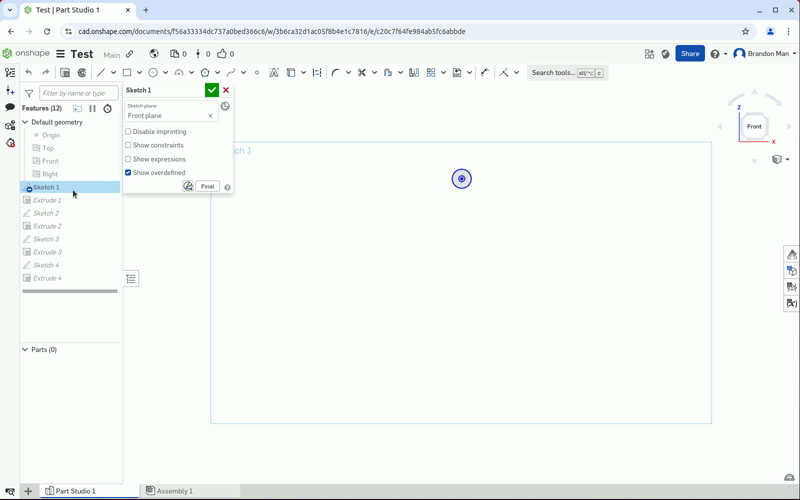
mouse_move(229, 92)
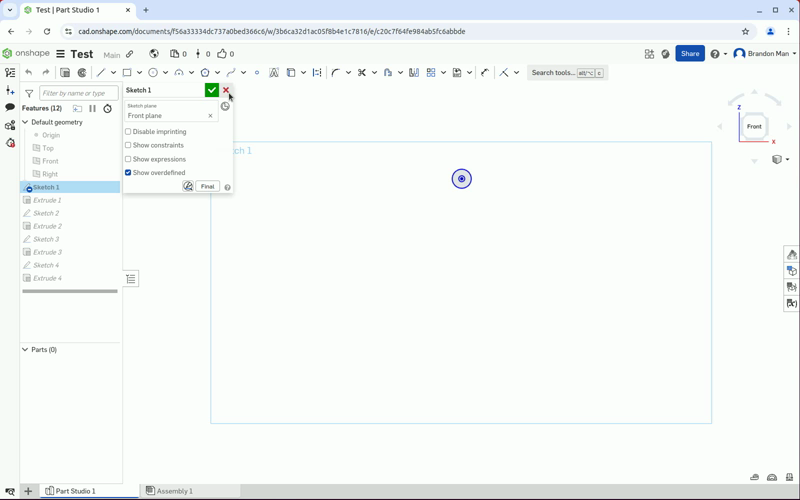
click(229, 92)
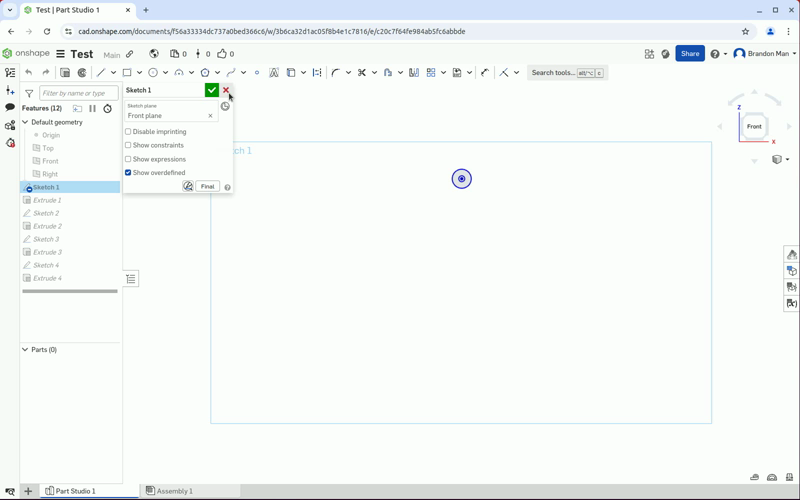
key(shift+s)
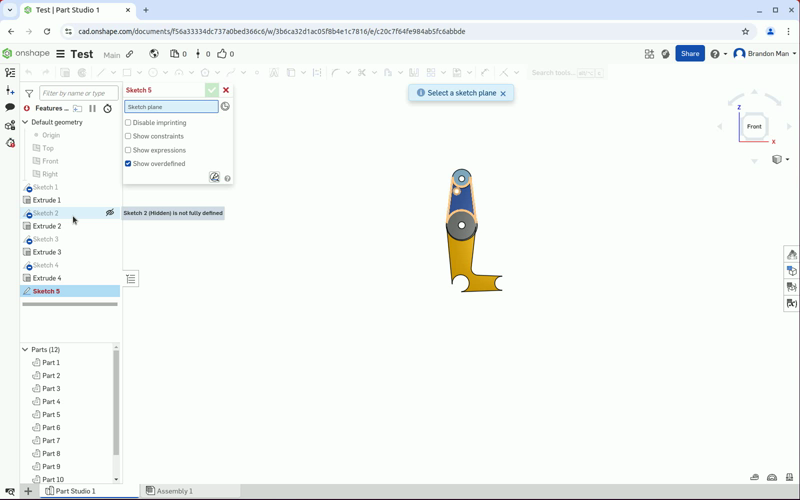
scroll(3)
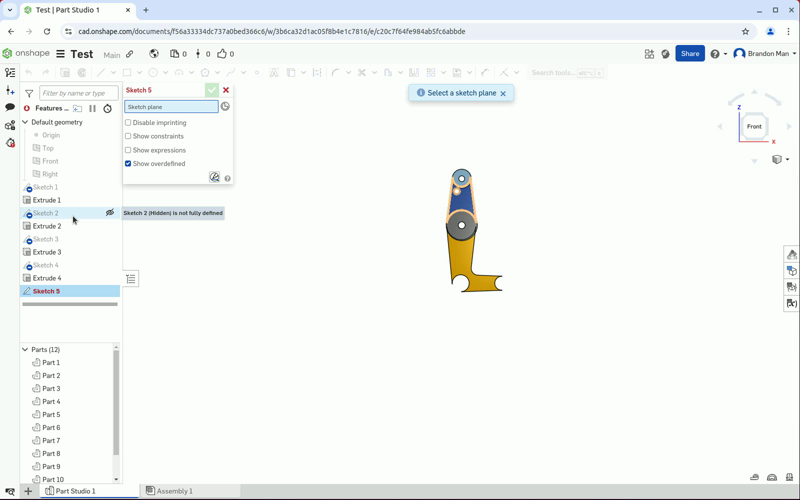
mouse_move(73, 163)
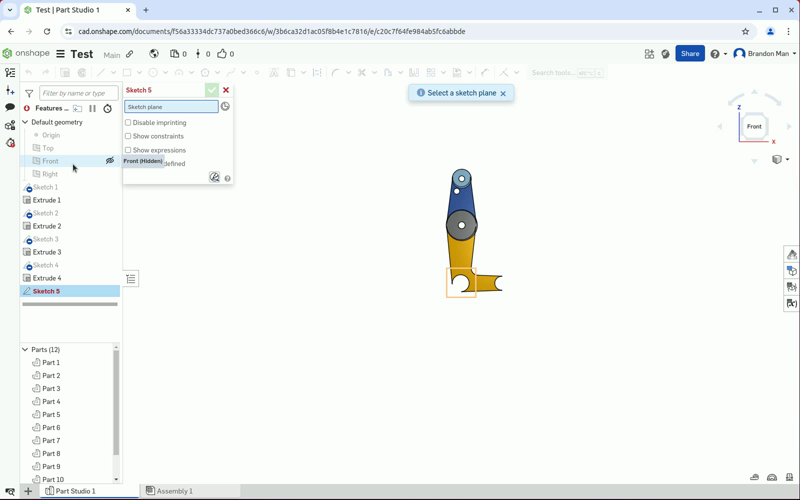
click(73, 163)
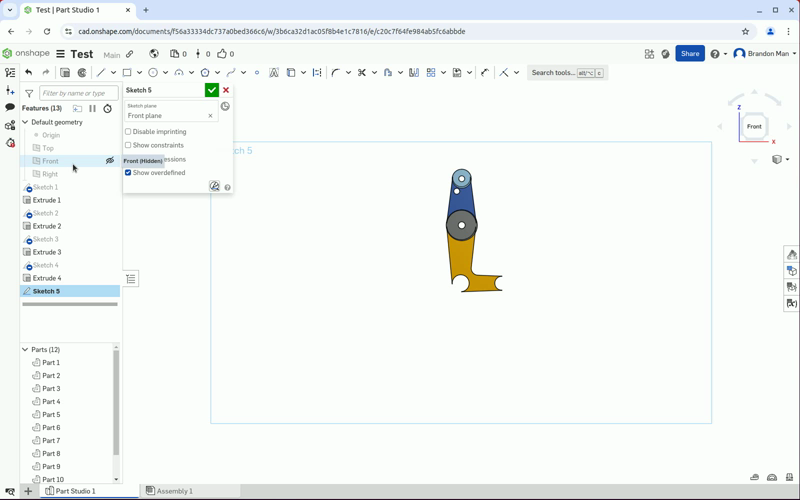
mouse_move(69, 352)
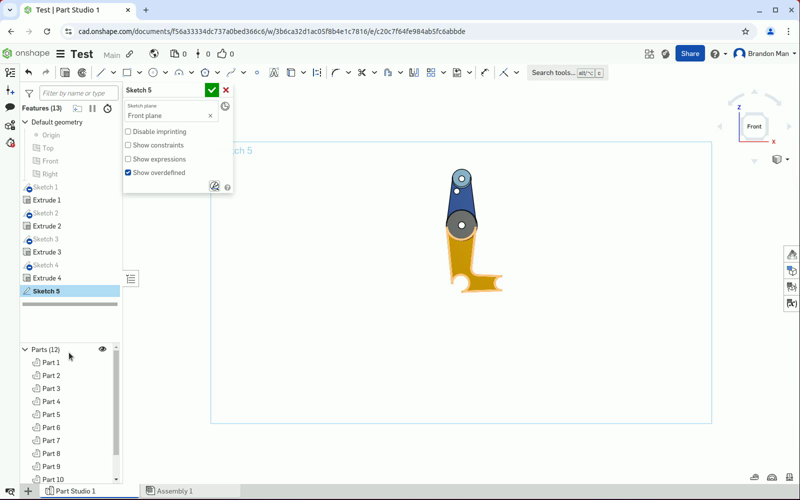
key(y)
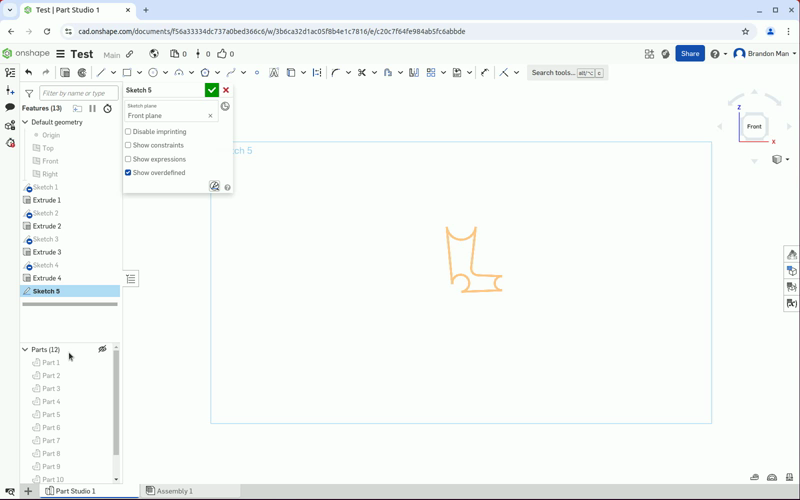
key(c)
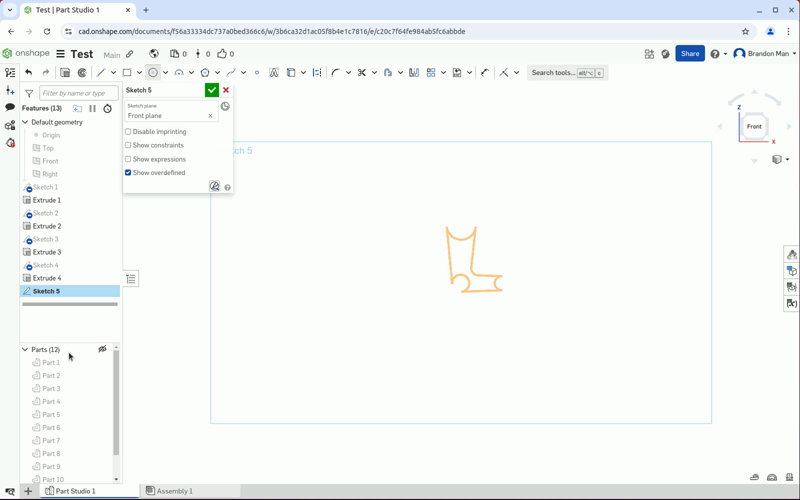
key_down(shift)
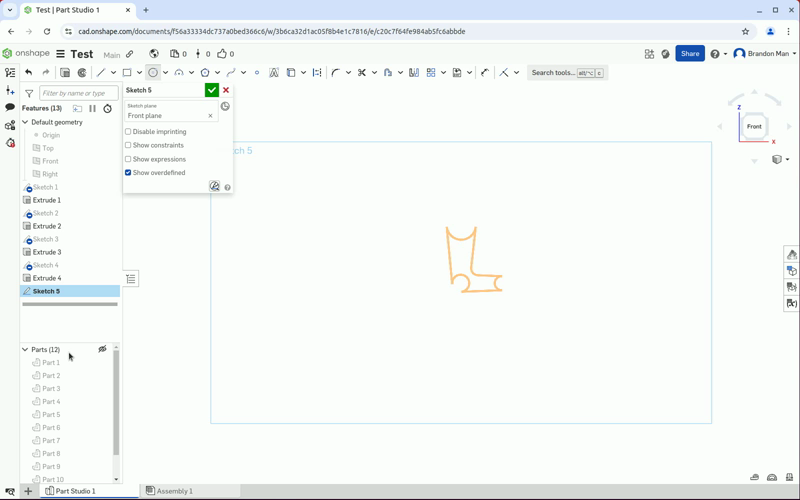
mouse_move(461, 282)
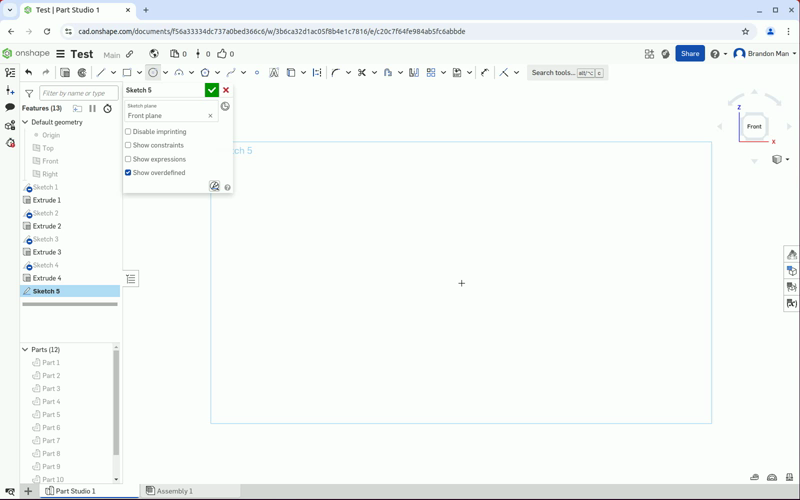
click(461, 282)
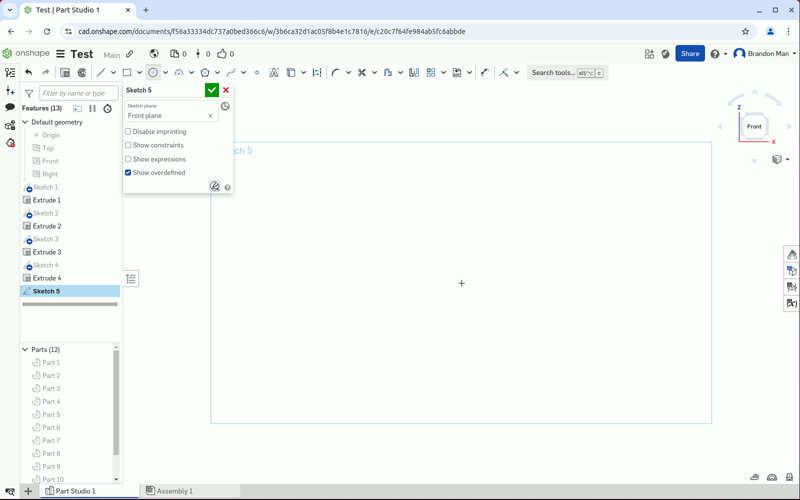
key_up(shift)
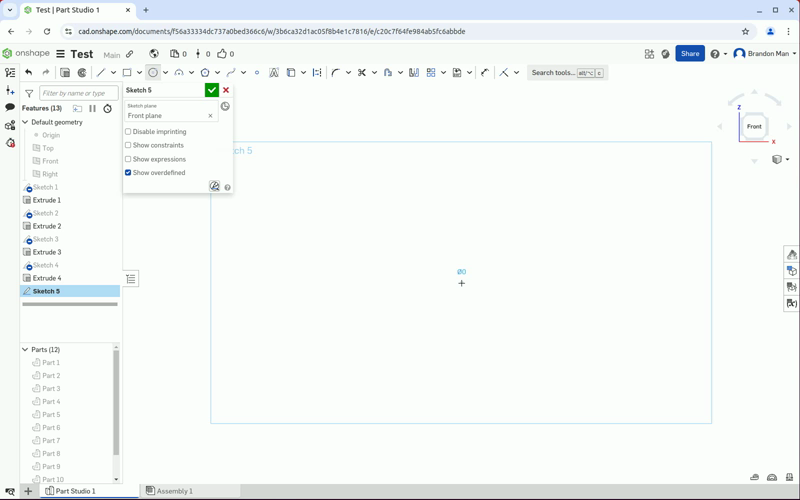
mouse_move(471, 282)
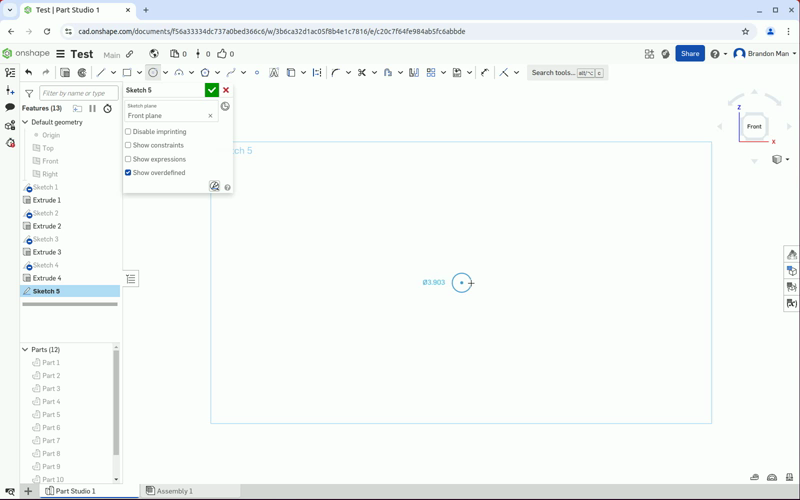
click(471, 282)
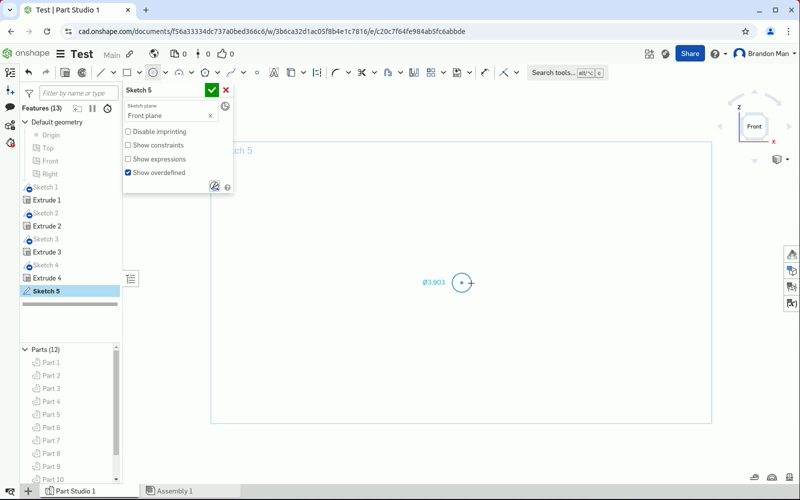
key(esc)
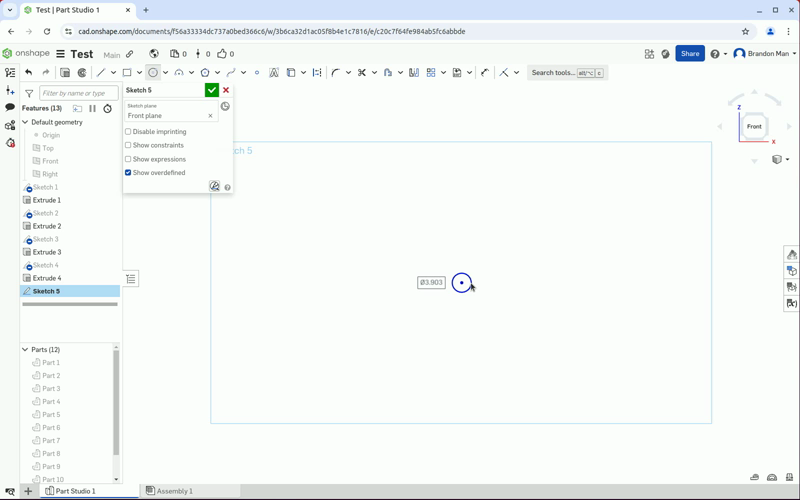
key(c)
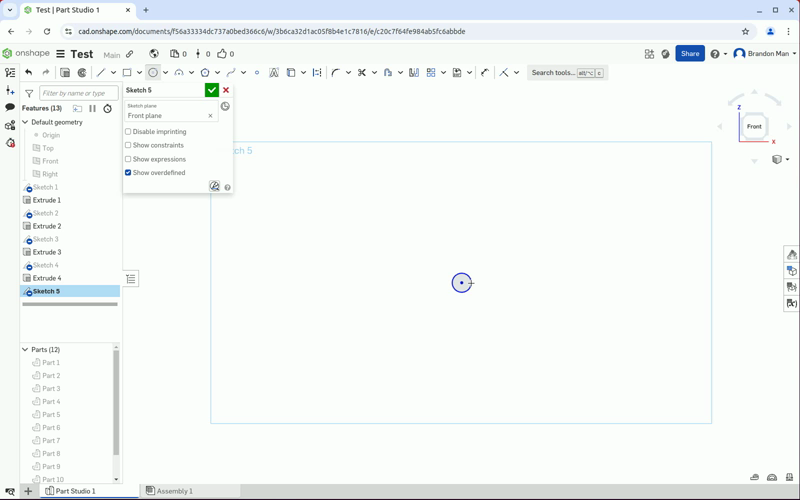
key_down(shift)
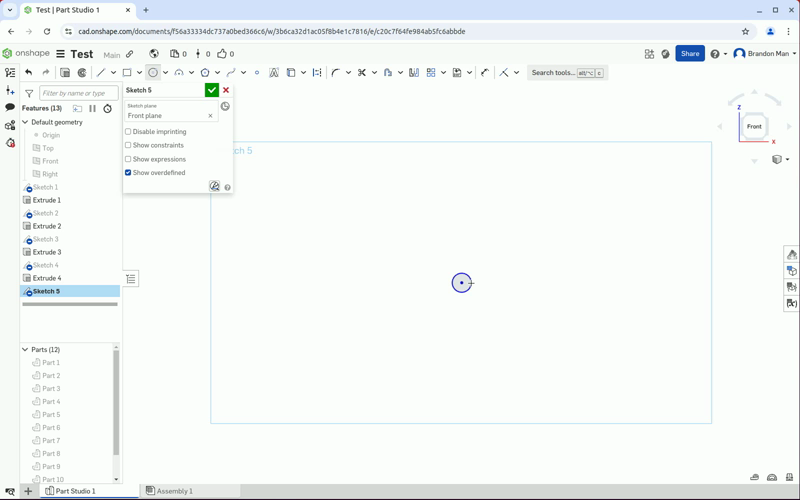
mouse_move(461, 282)
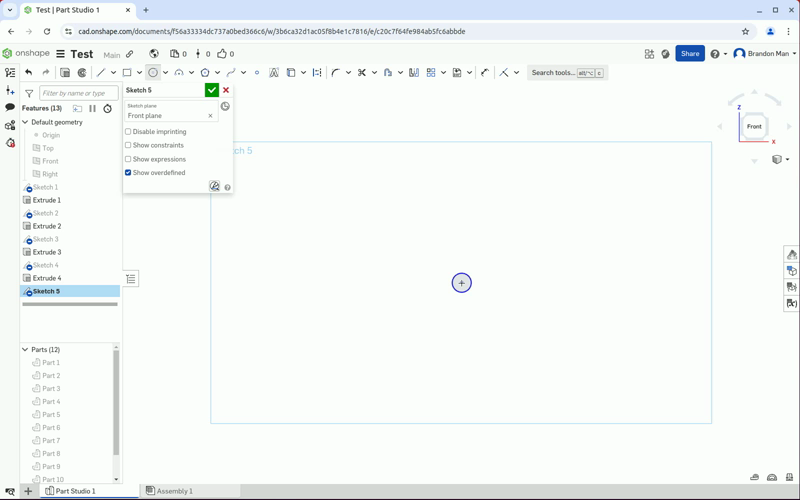
click(461, 282)
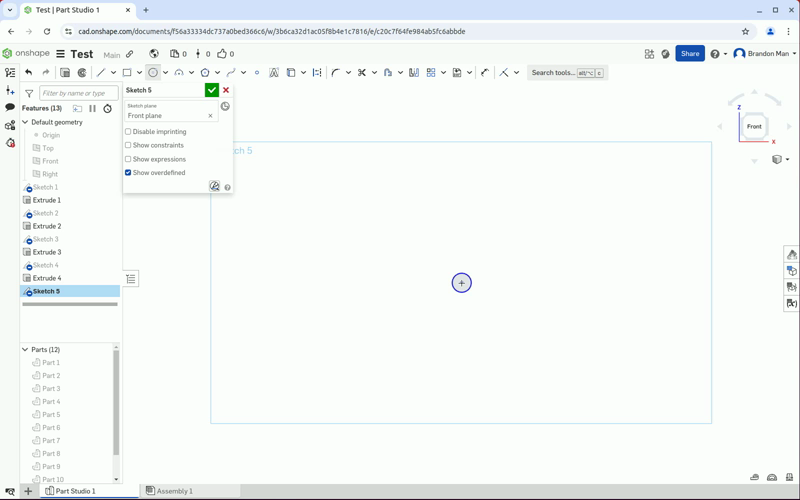
key_up(shift)
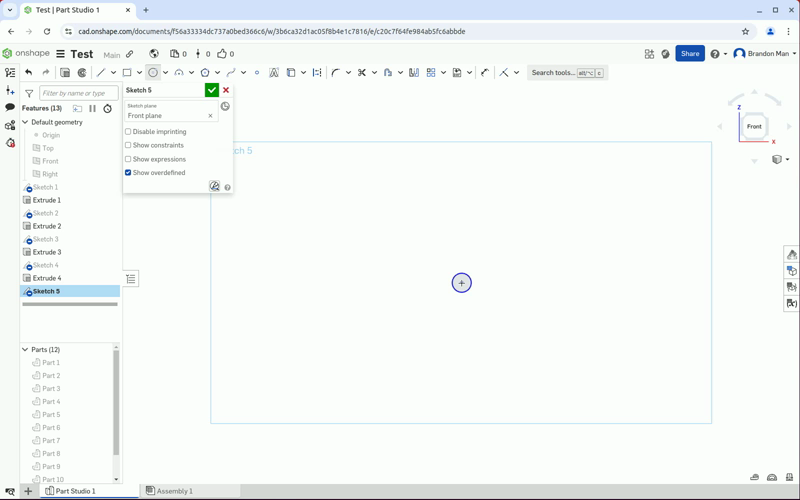
mouse_move(464, 282)
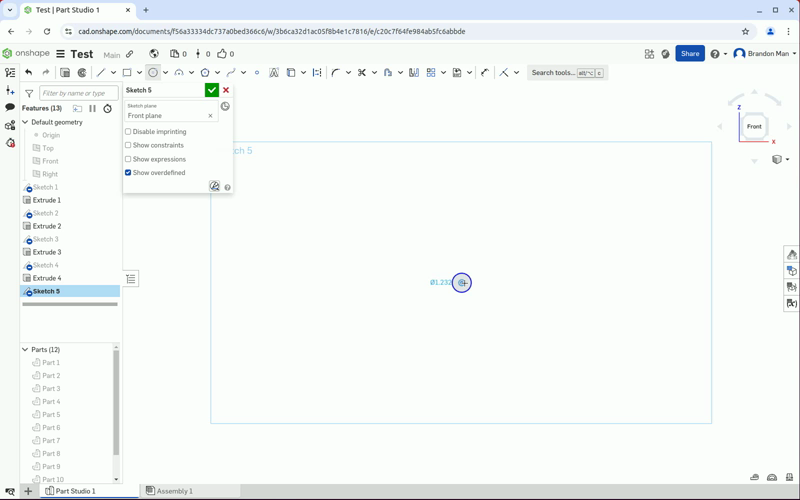
scroll(6)
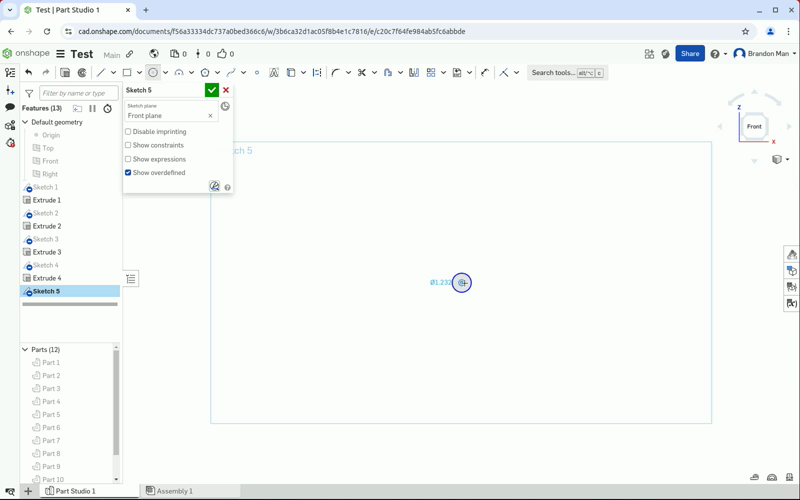
scroll(6)
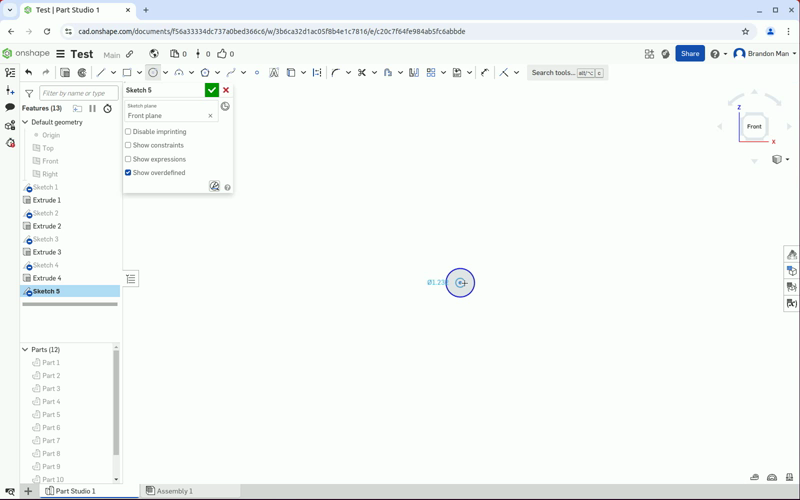
scroll(6)
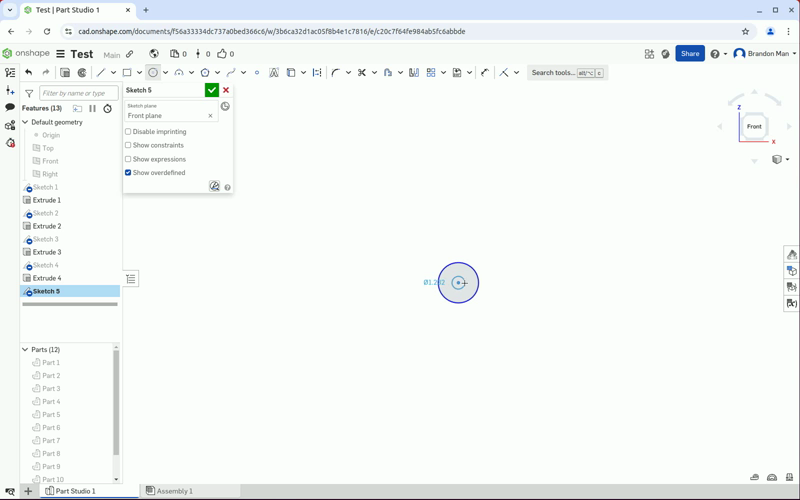
scroll(6)
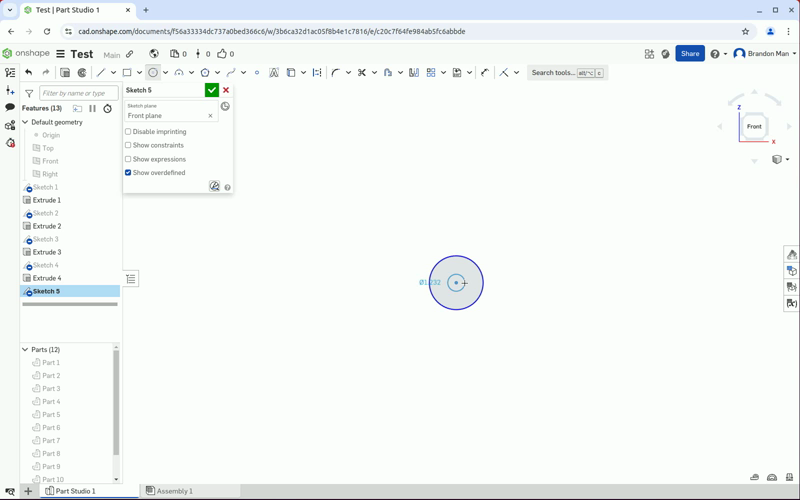
scroll(6)
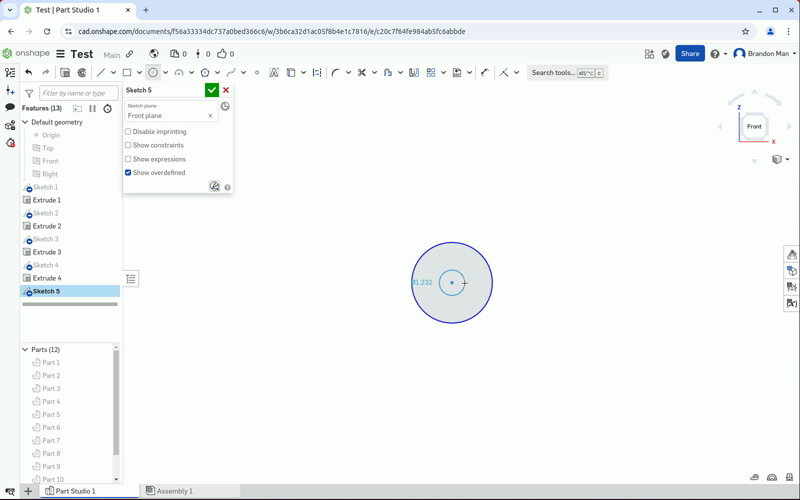
scroll(6)
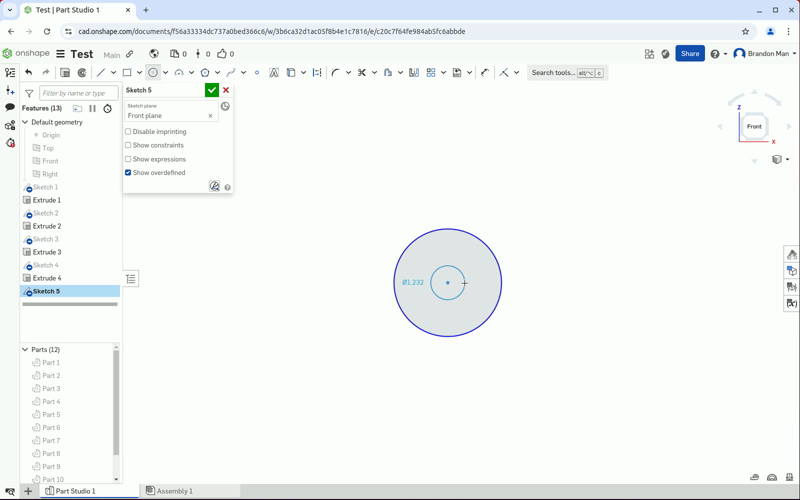
scroll(6)
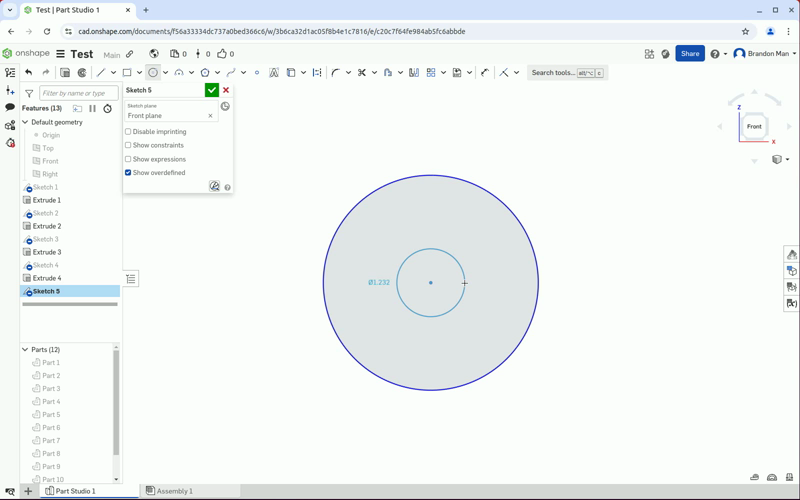
click(464, 282)
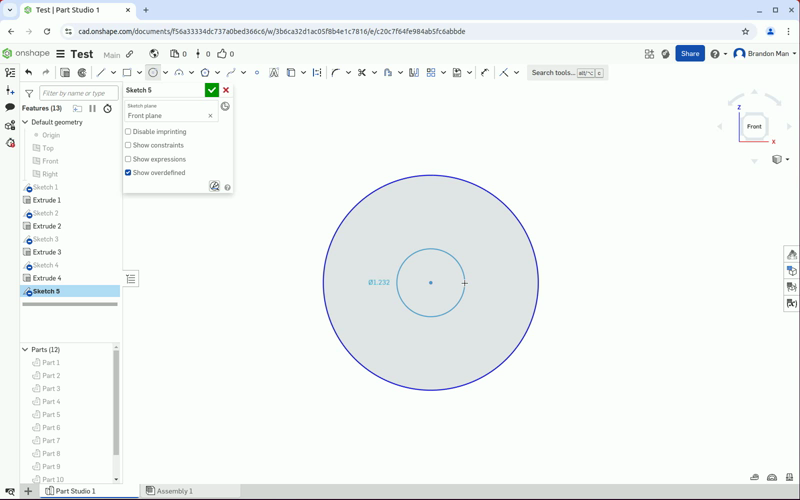
scroll(-6)
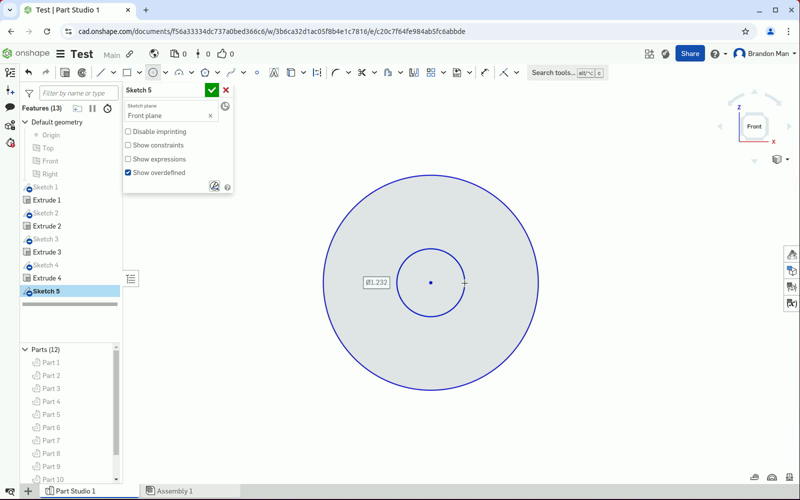
scroll(-6)
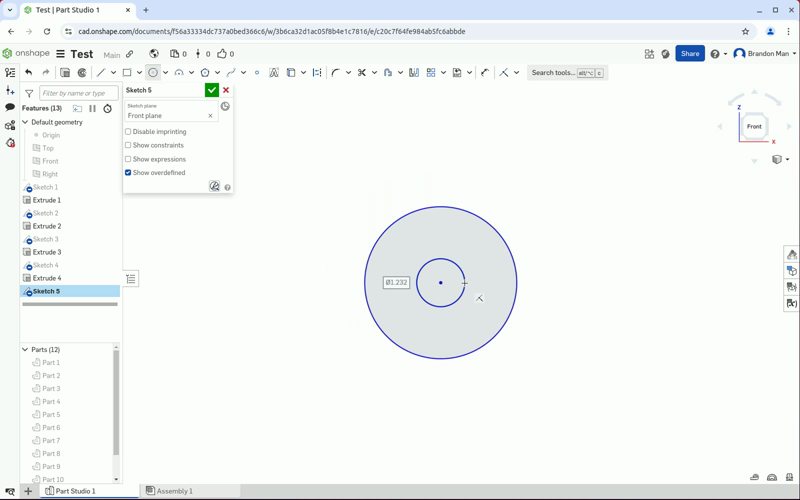
scroll(-6)
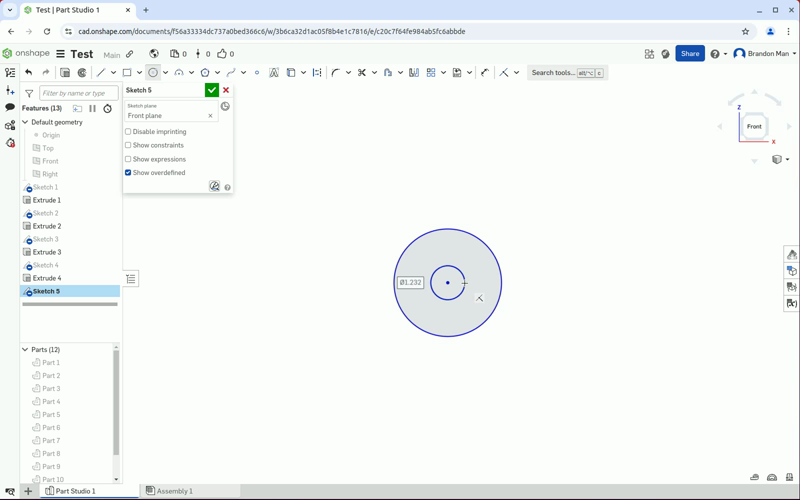
scroll(-6)
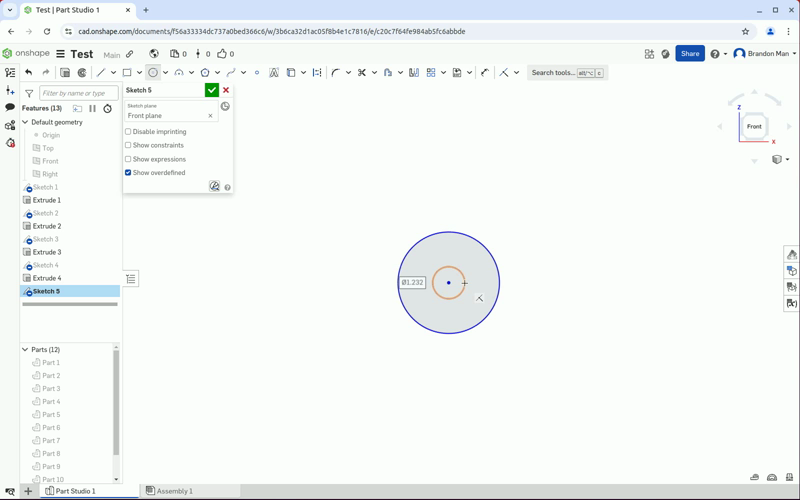
scroll(-6)
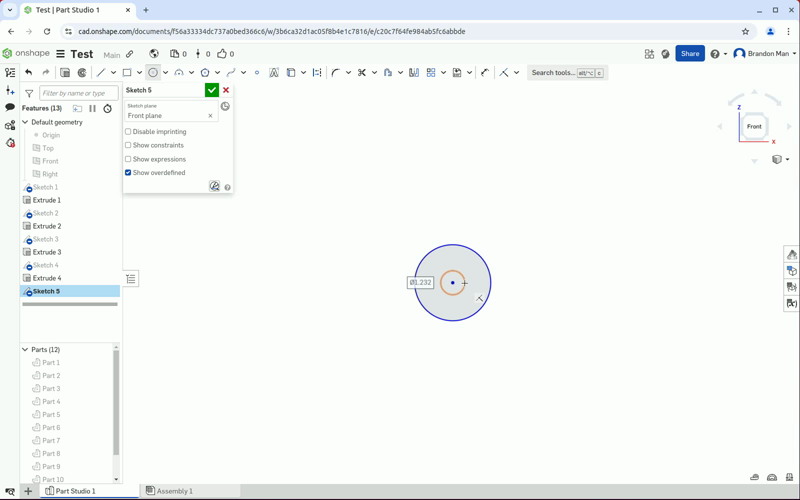
scroll(-6)
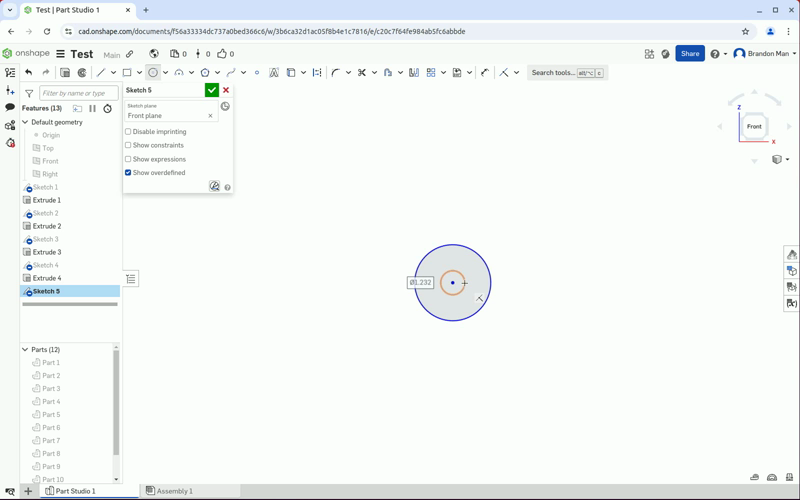
scroll(-6)
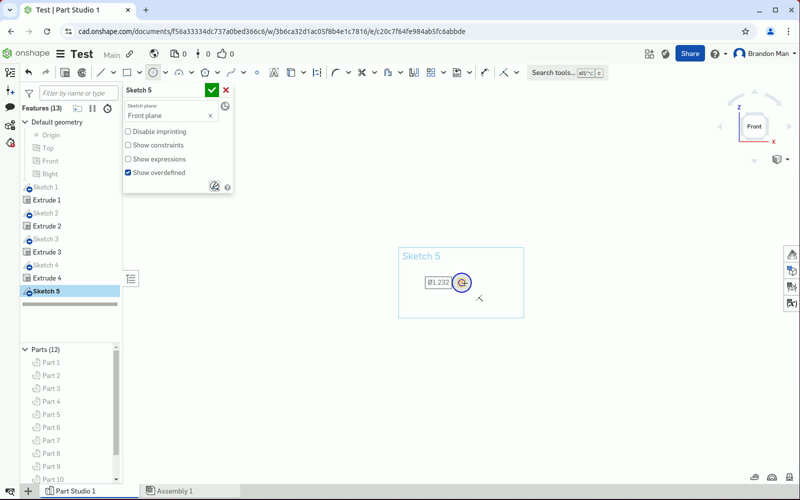
key(esc)
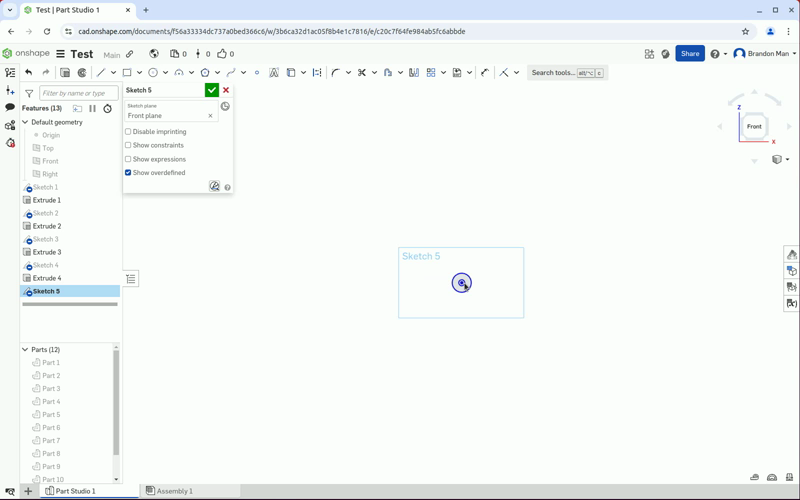
mouse_move(457, 275)
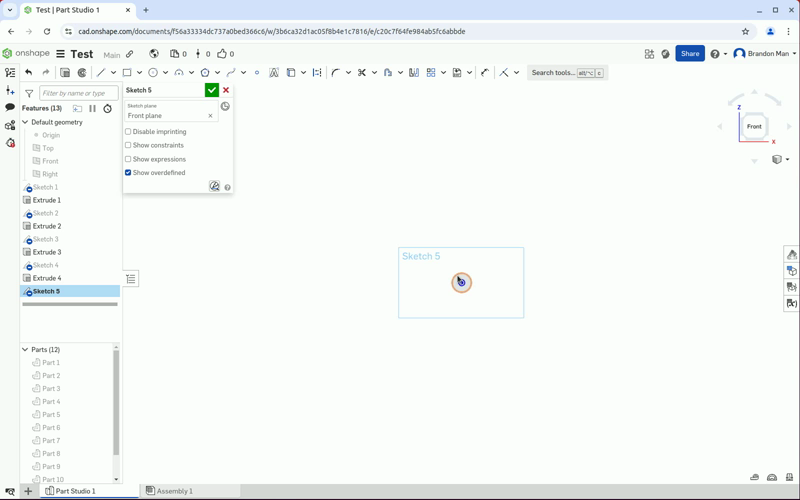
scroll(6)
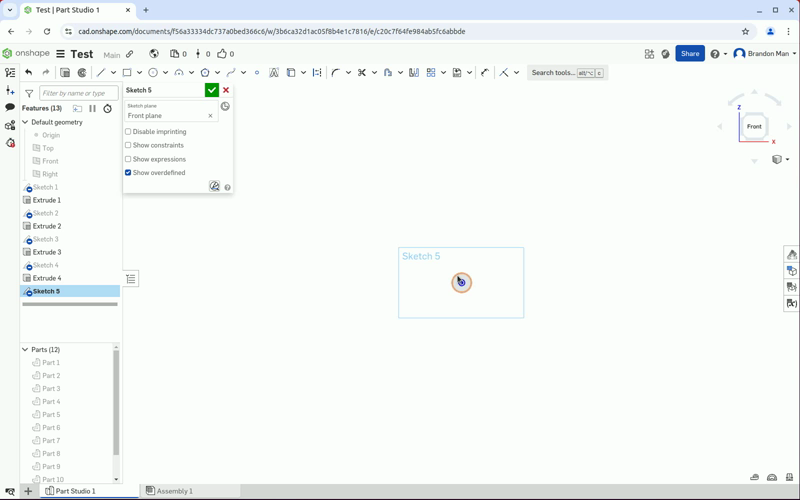
scroll(6)
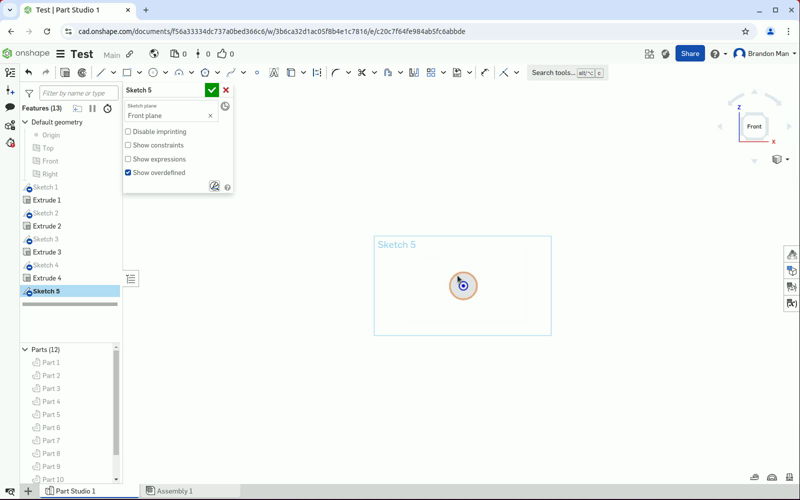
scroll(6)
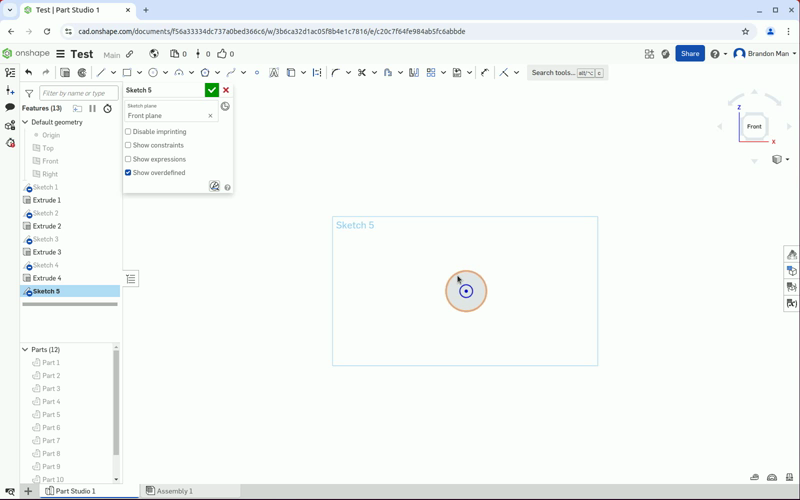
scroll(6)
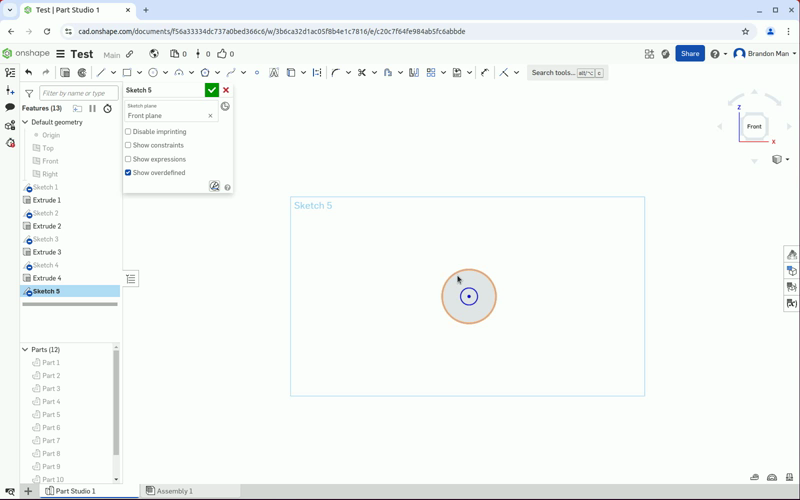
scroll(6)
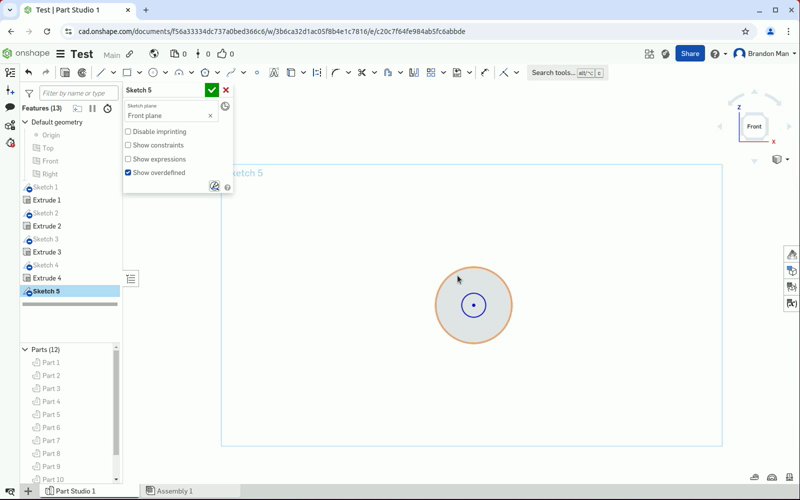
scroll(6)
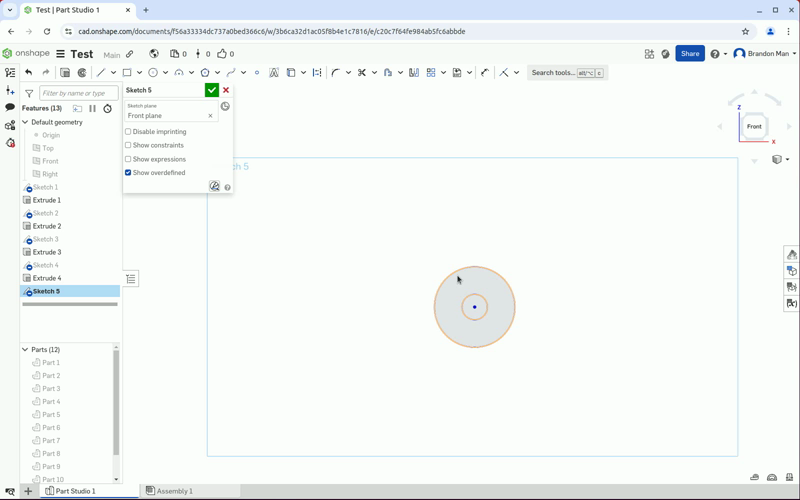
scroll(6)
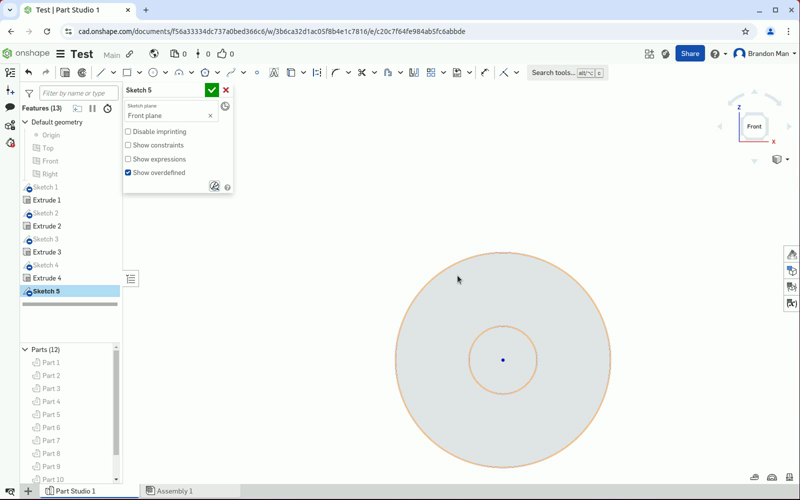
click(457, 275)
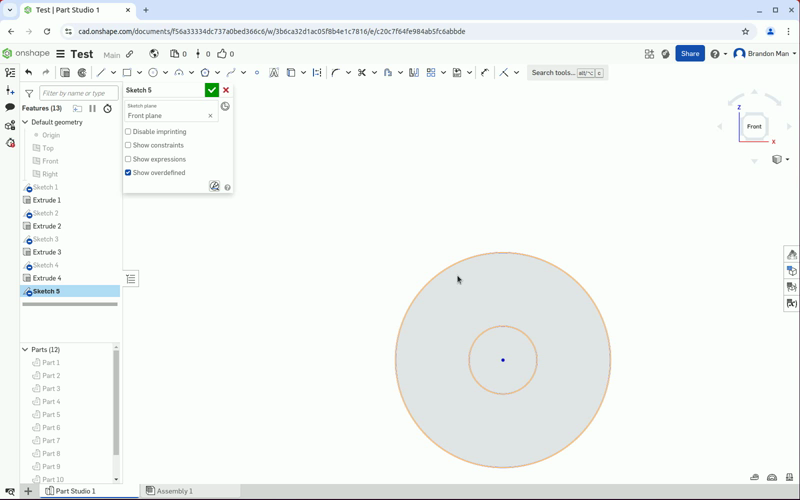
scroll(-6)
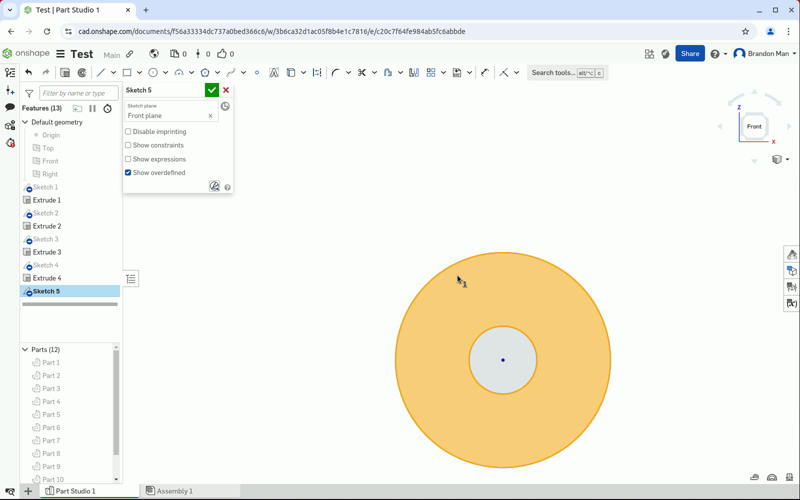
scroll(-6)
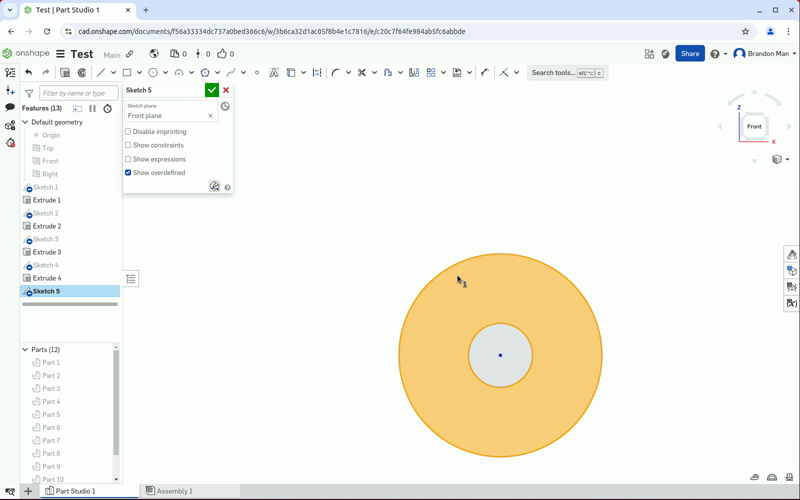
scroll(-6)
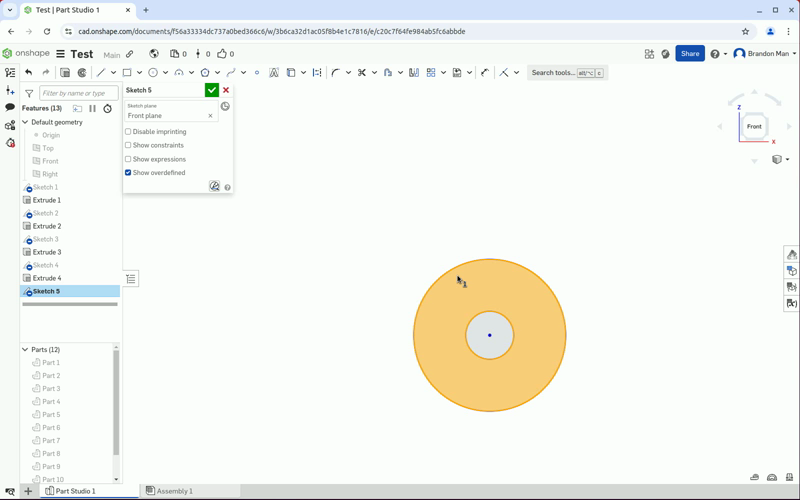
scroll(-6)
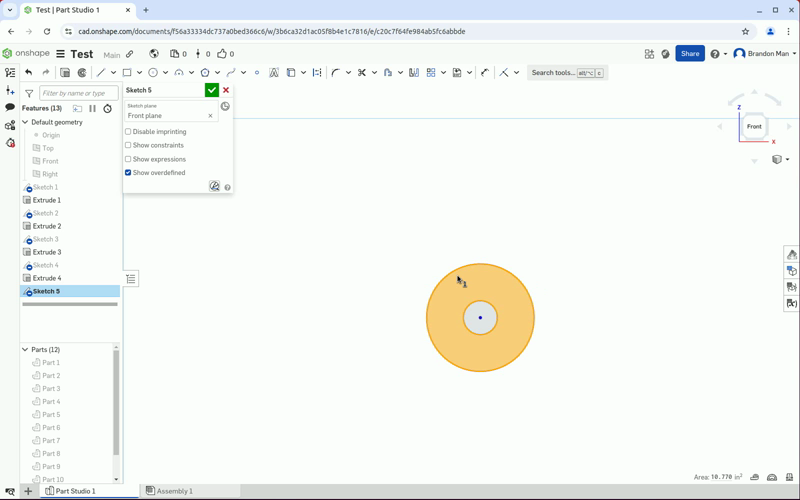
scroll(-6)
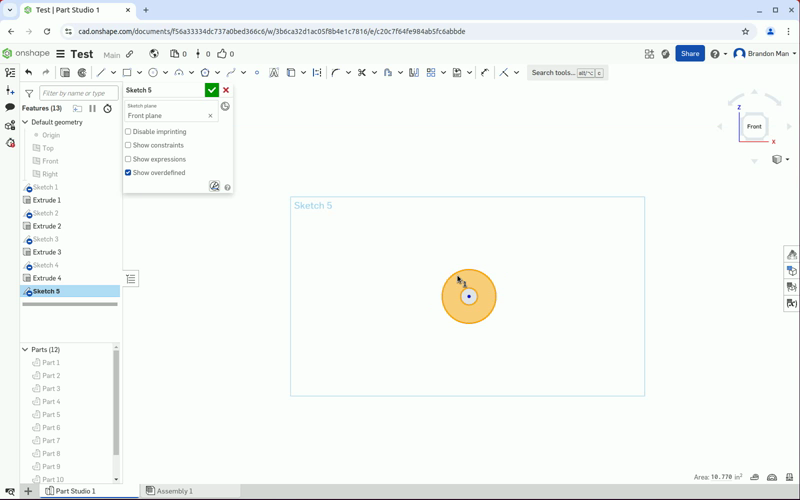
scroll(-6)
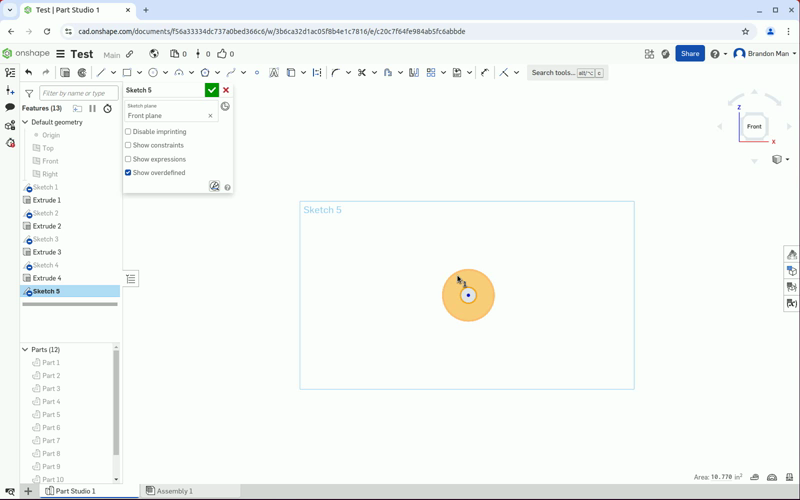
scroll(-6)
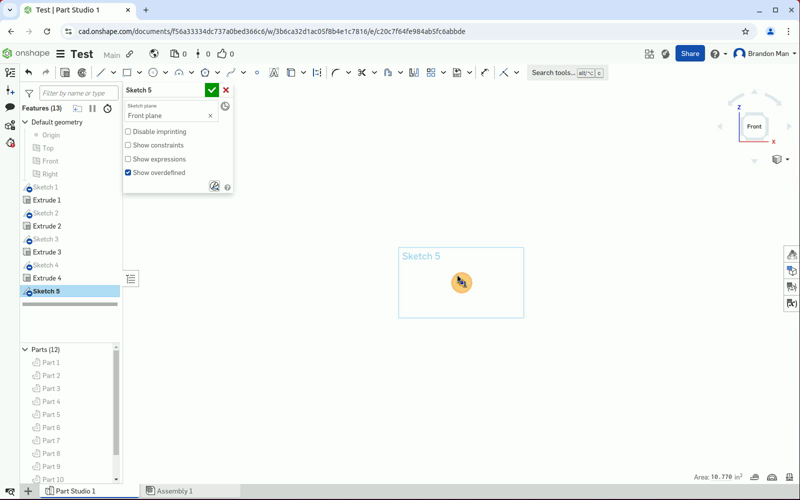
mouse_move(69, 352)
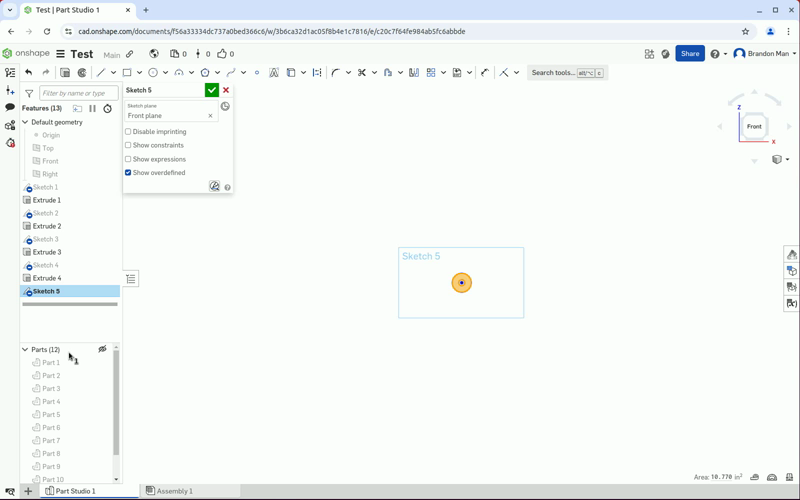
key(shift+y)
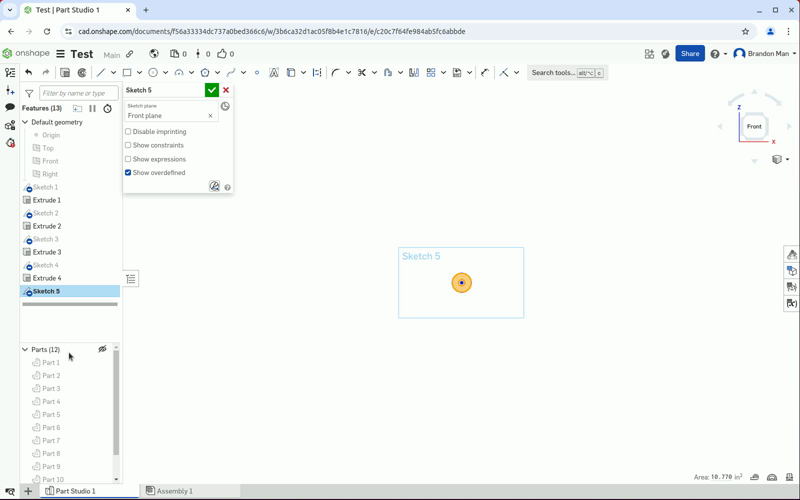
key(shift+e)
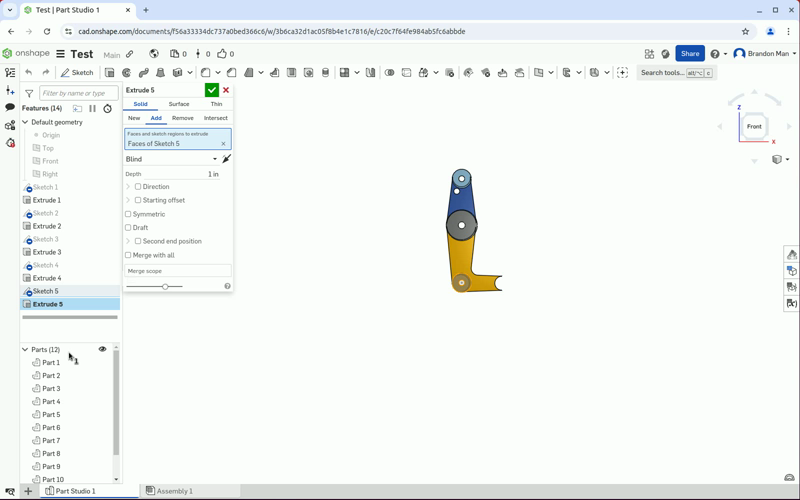
mouse_move(143, 106)
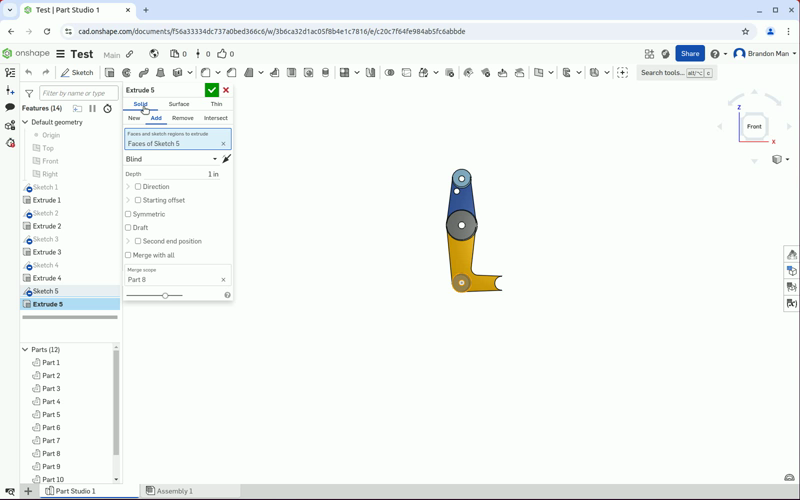
click(143, 106)
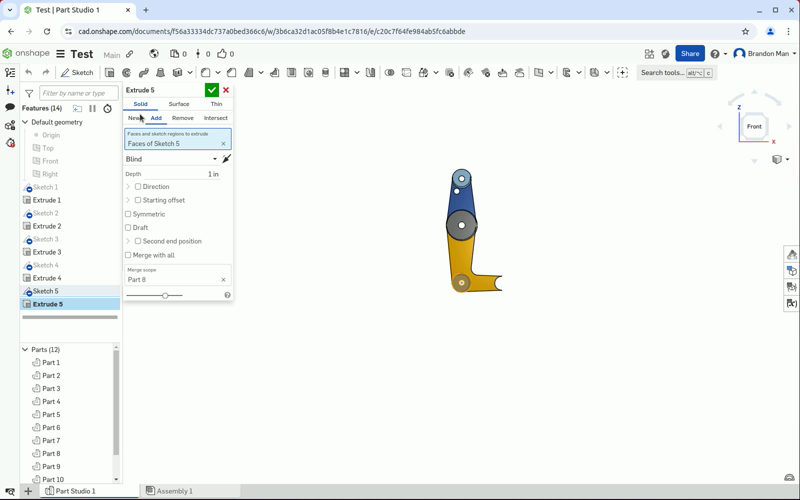
mouse_move(137, 120)
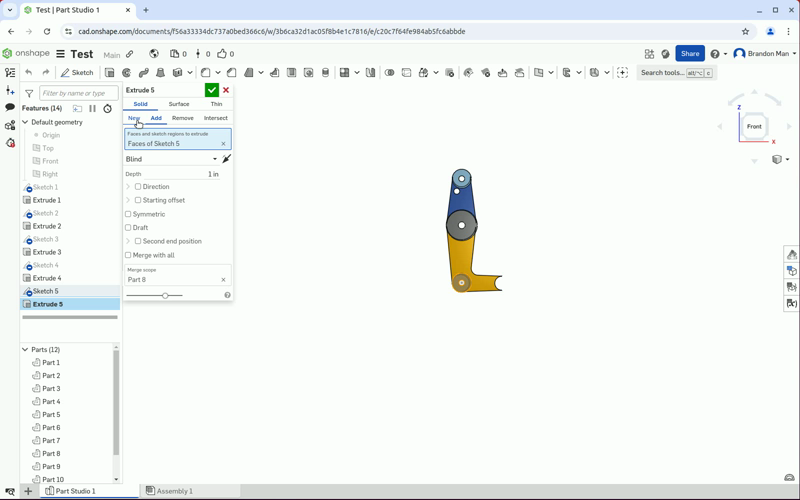
click(137, 120)
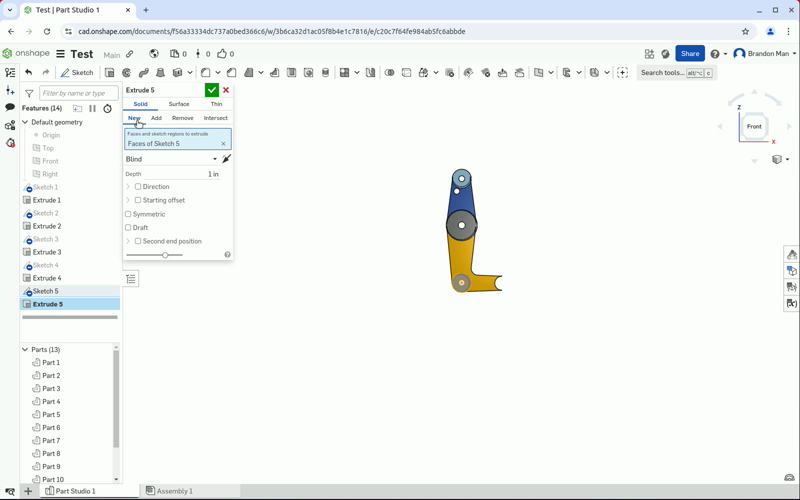
key(tab, 4)
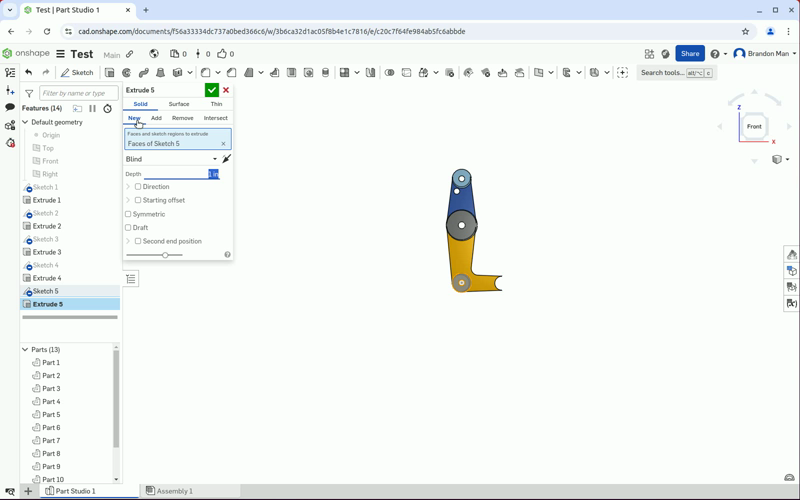
text(0.481)
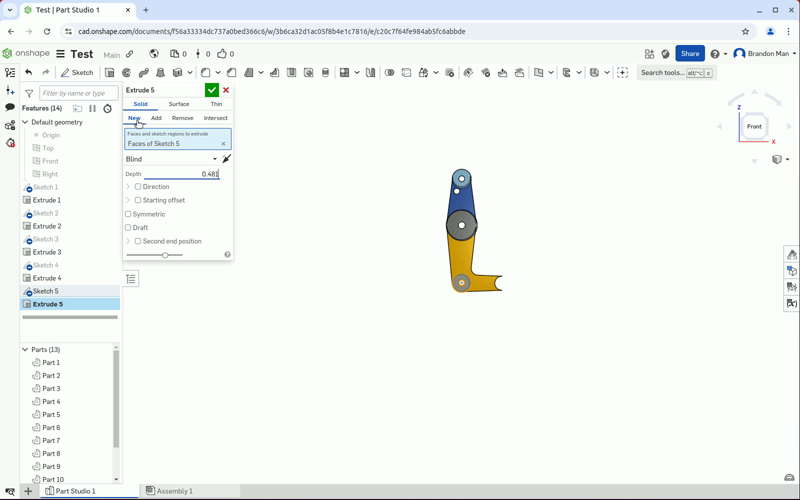
key(enter)
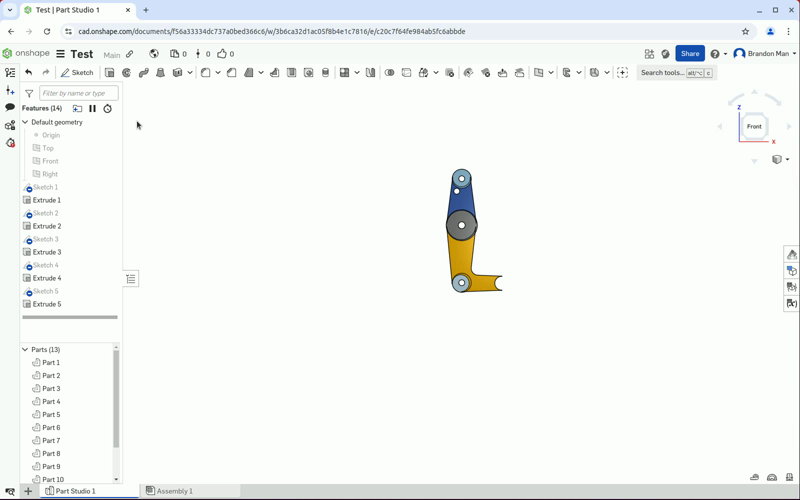
key(shift+h)
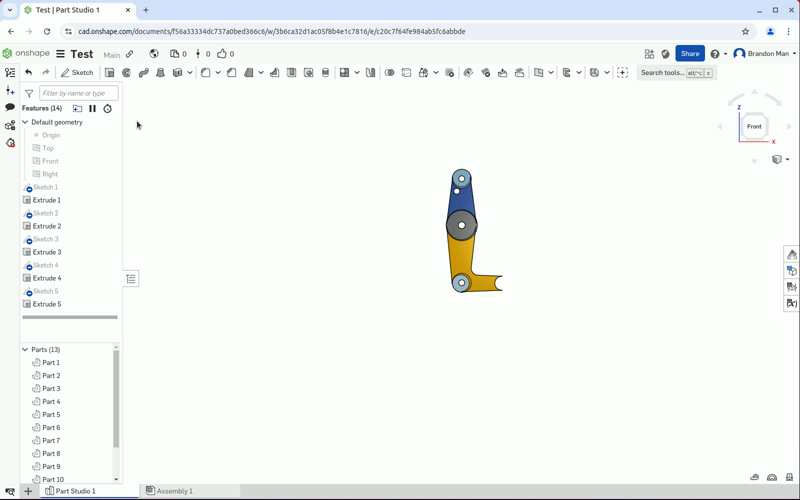
key(shift+h)
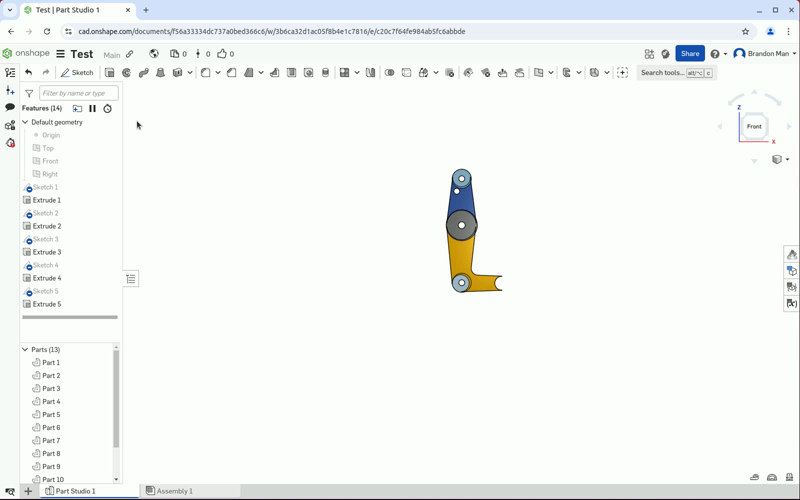
mouse_move(73, 189)
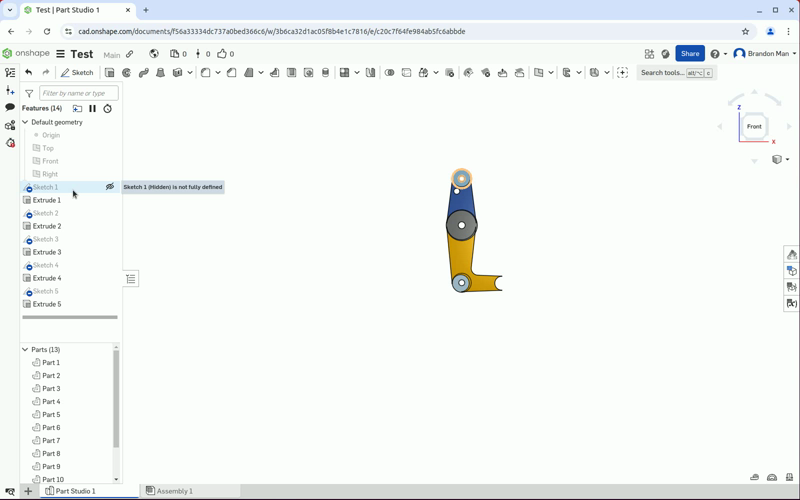
click(73, 189)
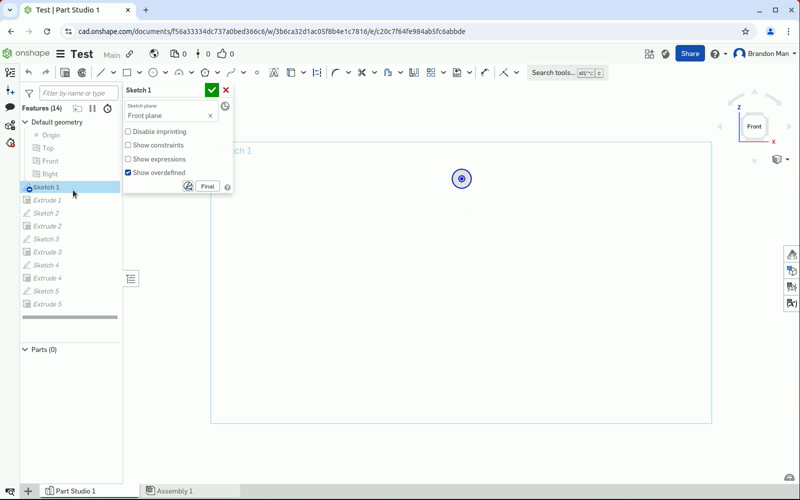
mouse_move(229, 92)
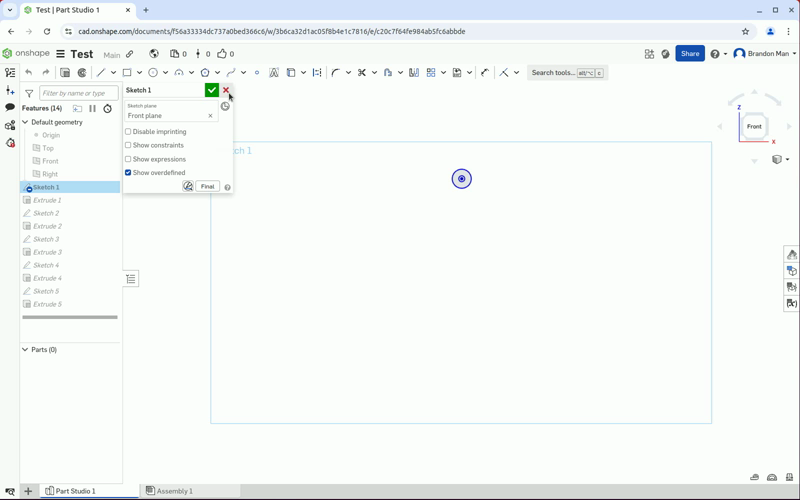
click(229, 92)
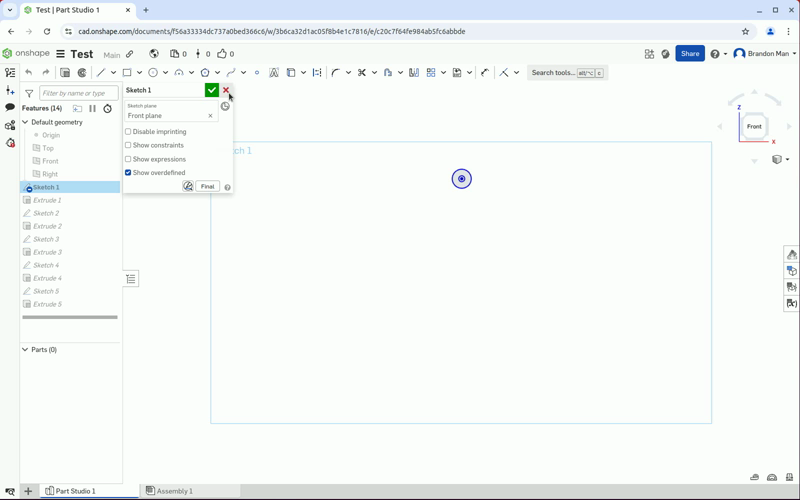
key(shift+s)
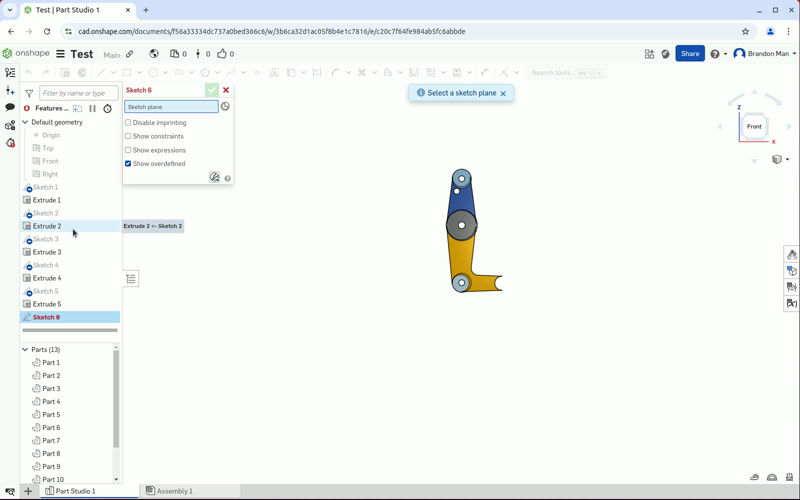
scroll(3)
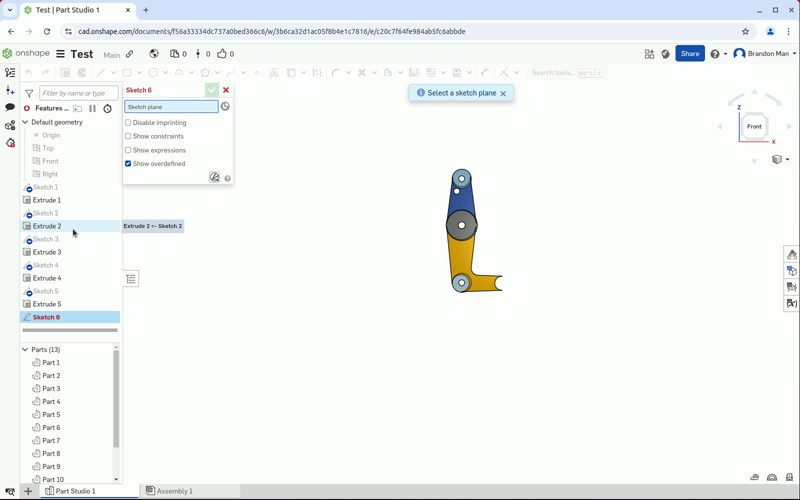
mouse_move(73, 163)
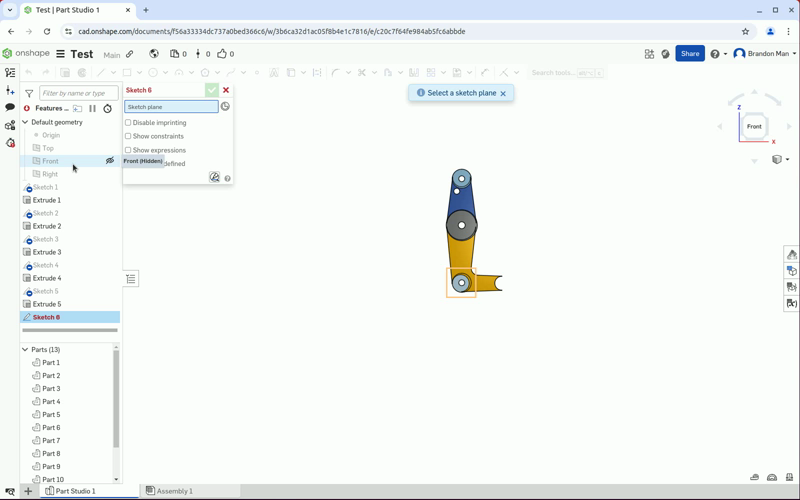
click(73, 163)
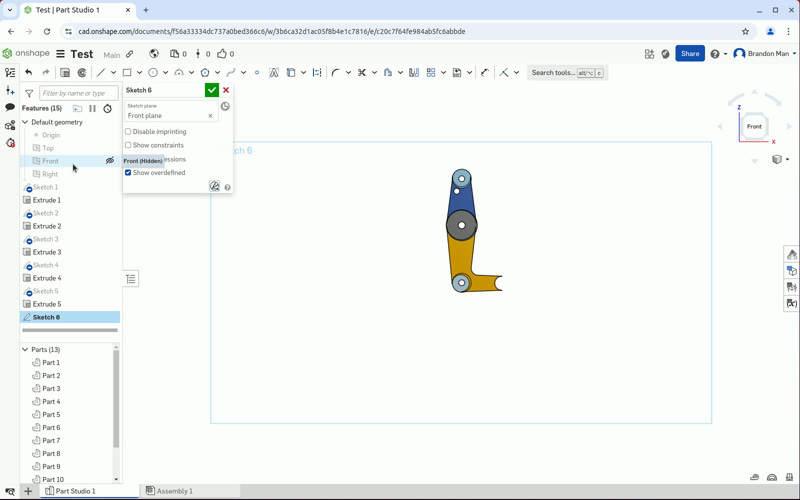
mouse_move(69, 352)
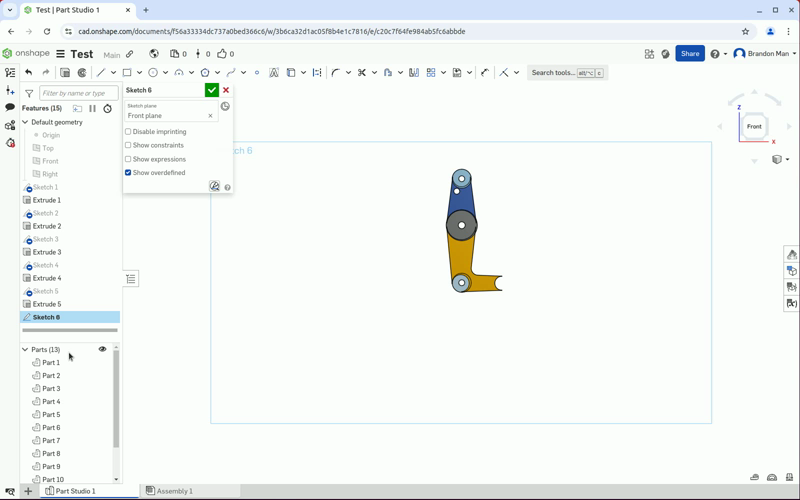
key(y)
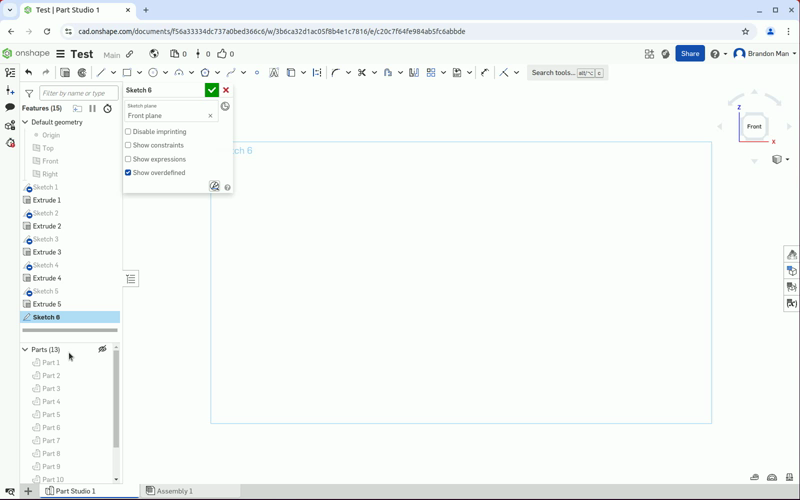
key(c)
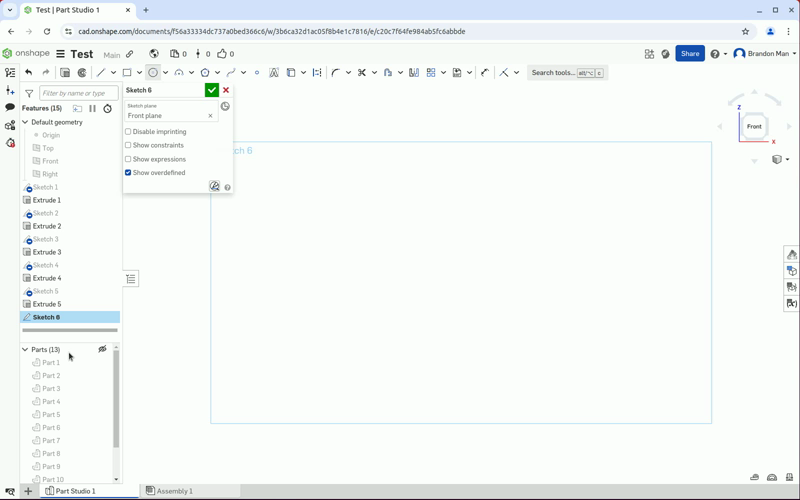
key_down(shift)
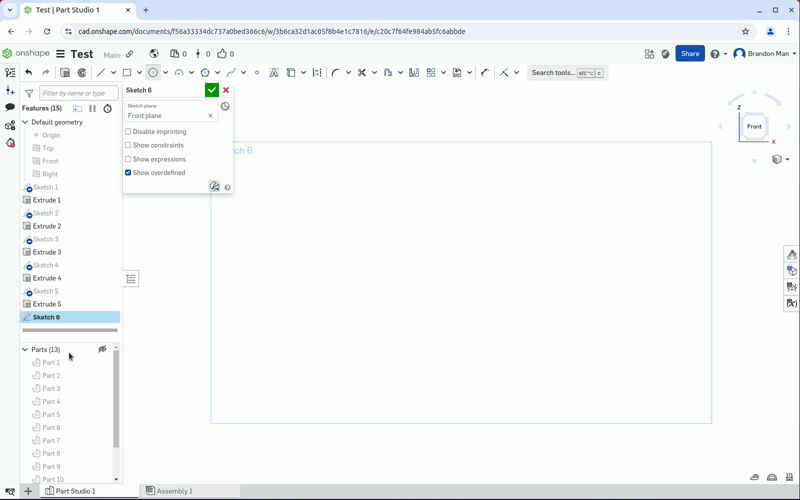
mouse_move(501, 282)
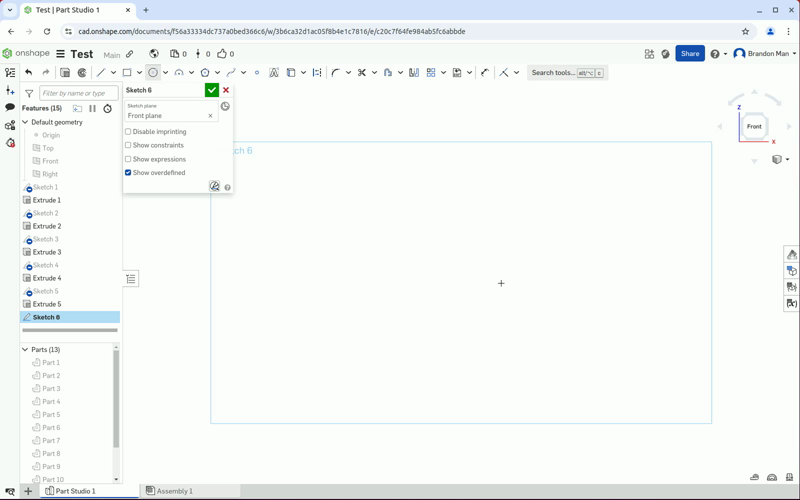
click(501, 282)
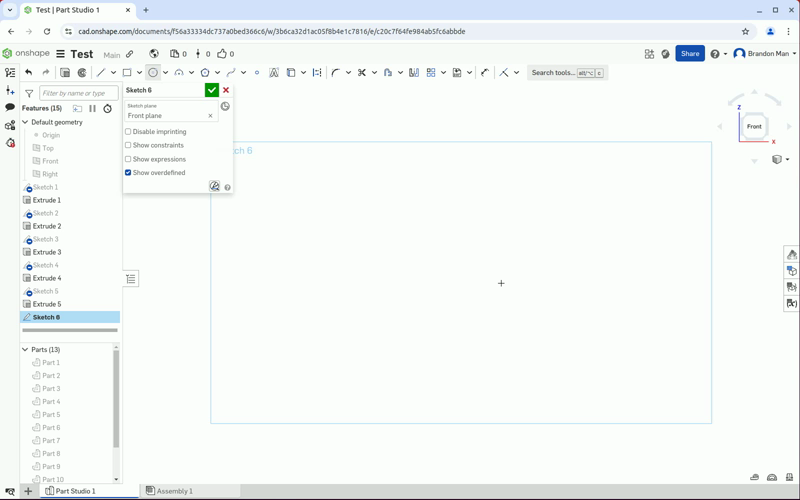
key_up(shift)
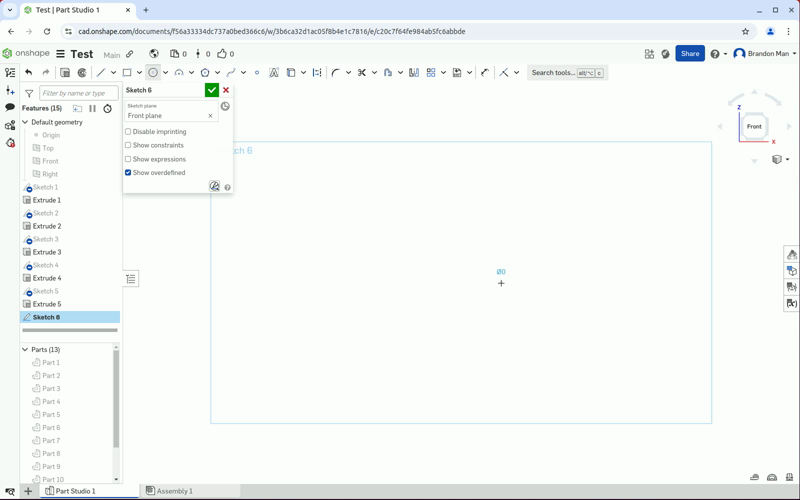
mouse_move(508, 282)
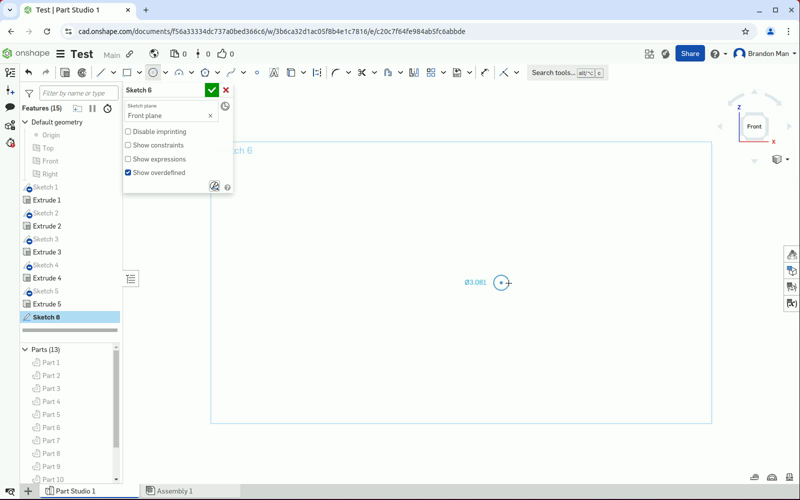
click(508, 282)
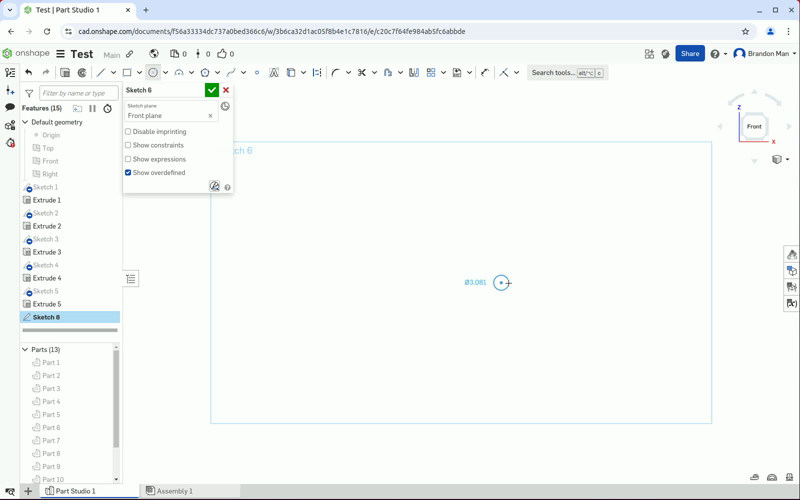
key(esc)
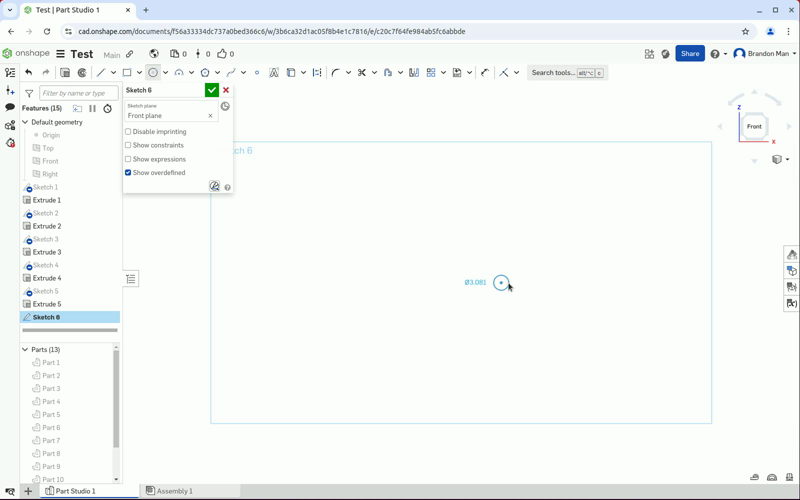
key(c)
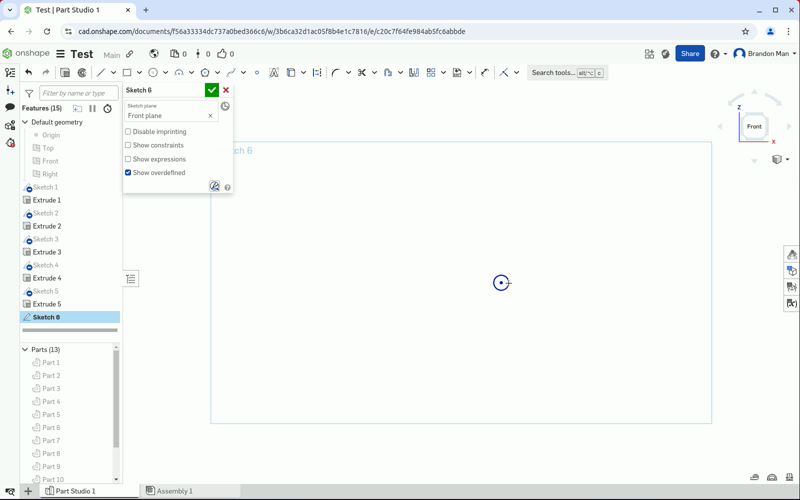
key_down(shift)
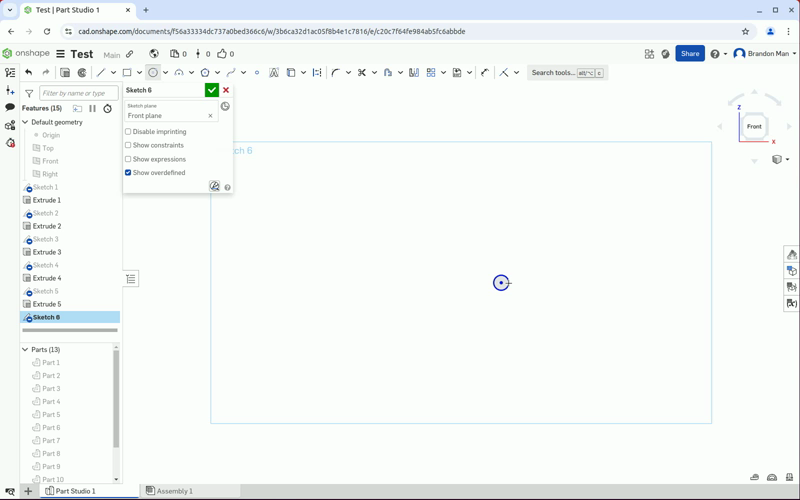
mouse_move(501, 282)
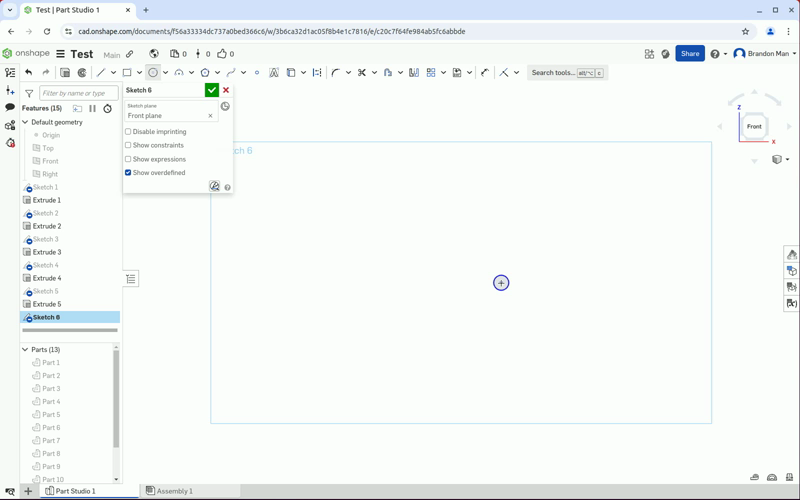
click(501, 282)
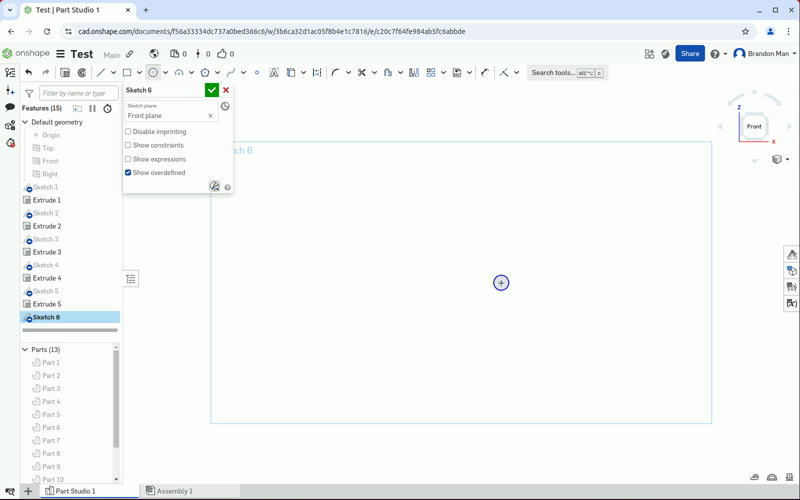
key_up(shift)
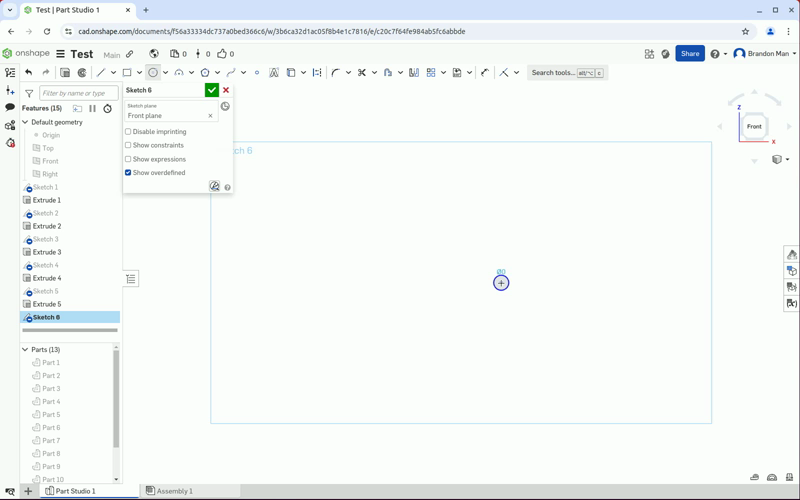
mouse_move(504, 282)
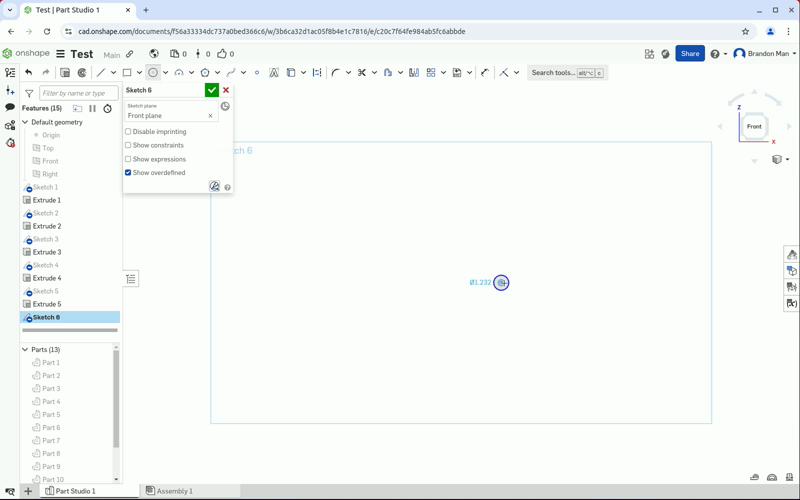
scroll(6)
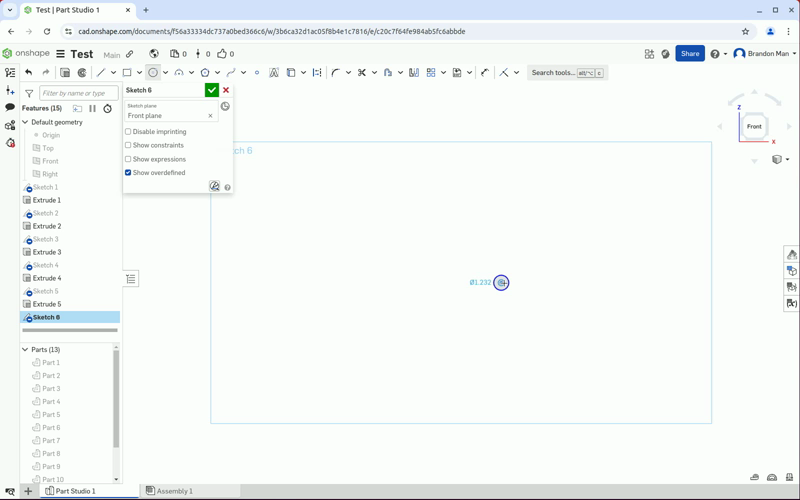
scroll(6)
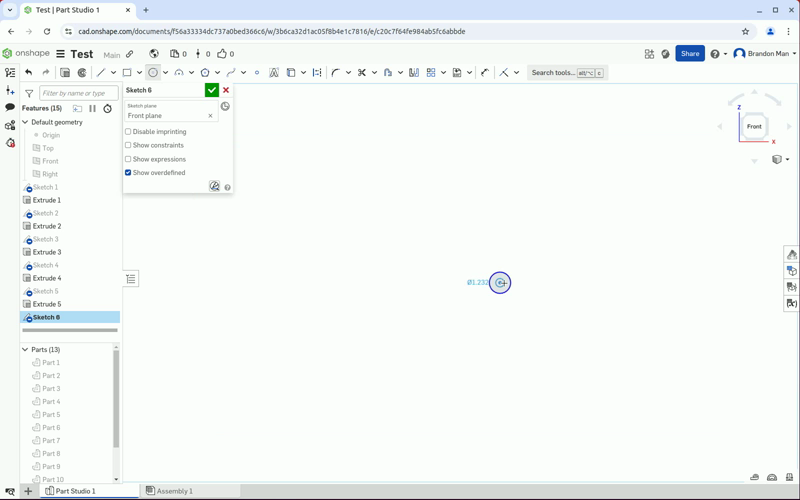
scroll(6)
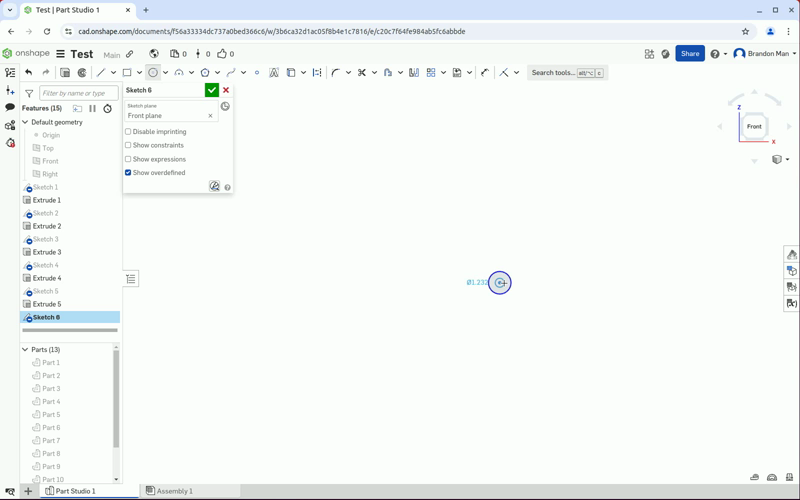
scroll(6)
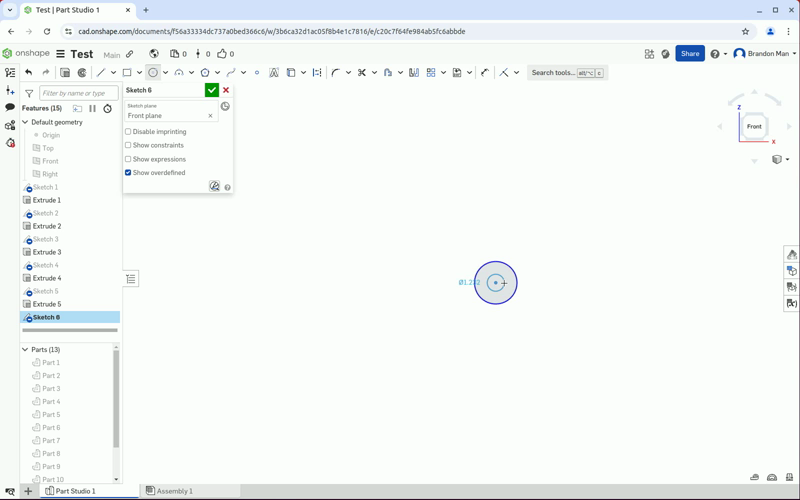
scroll(6)
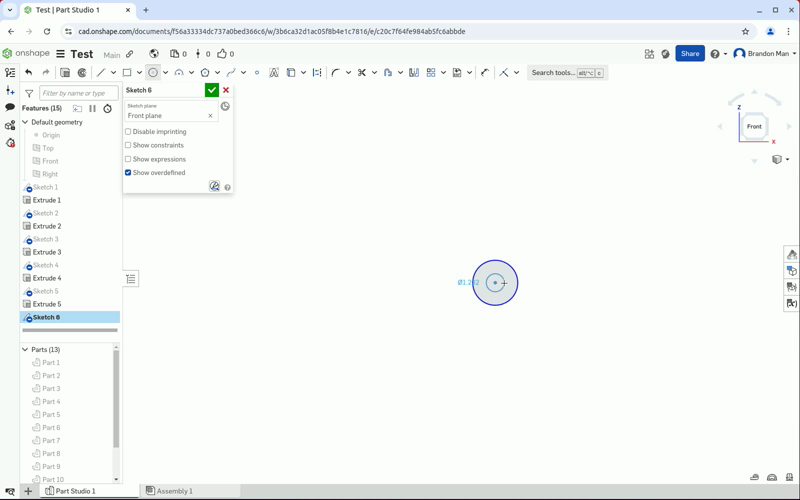
scroll(6)
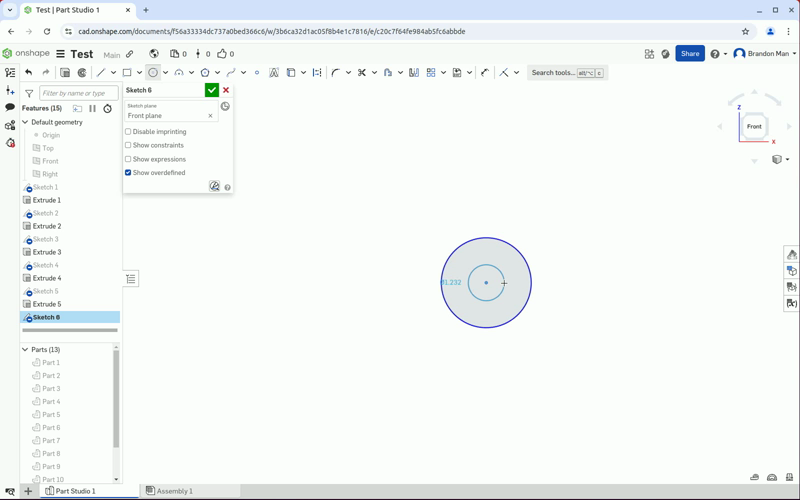
scroll(6)
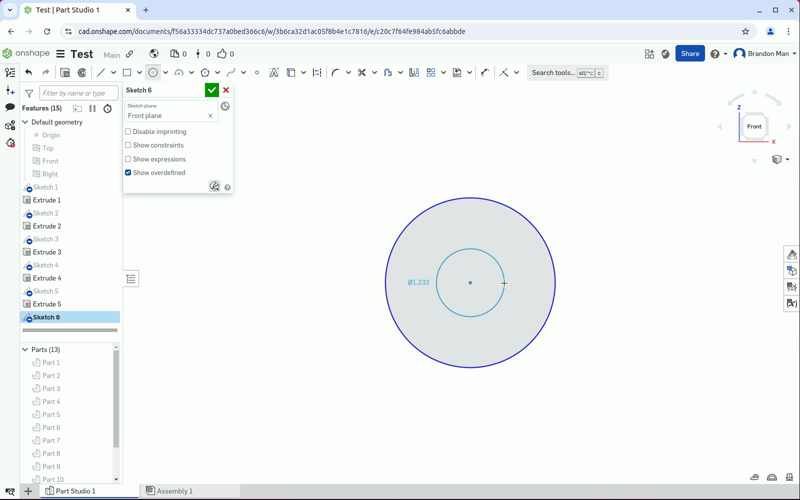
click(504, 282)
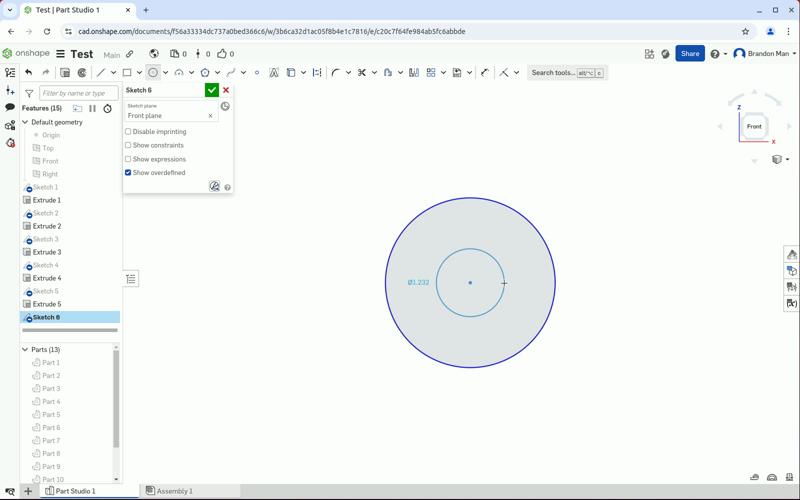
scroll(-6)
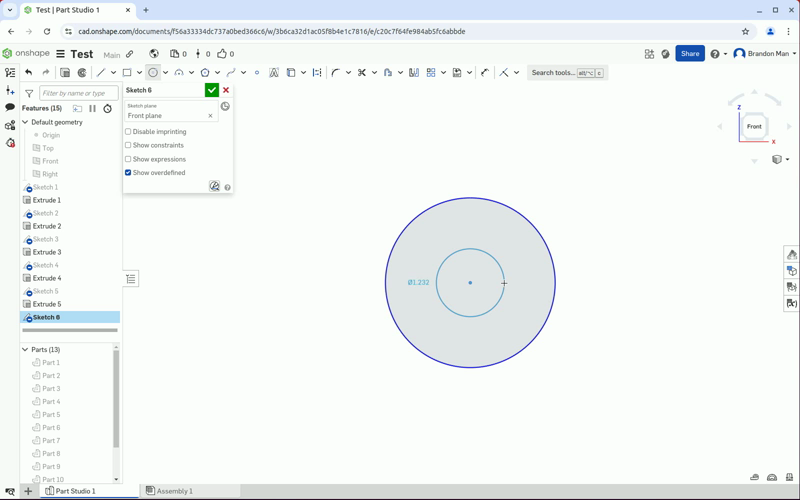
scroll(-6)
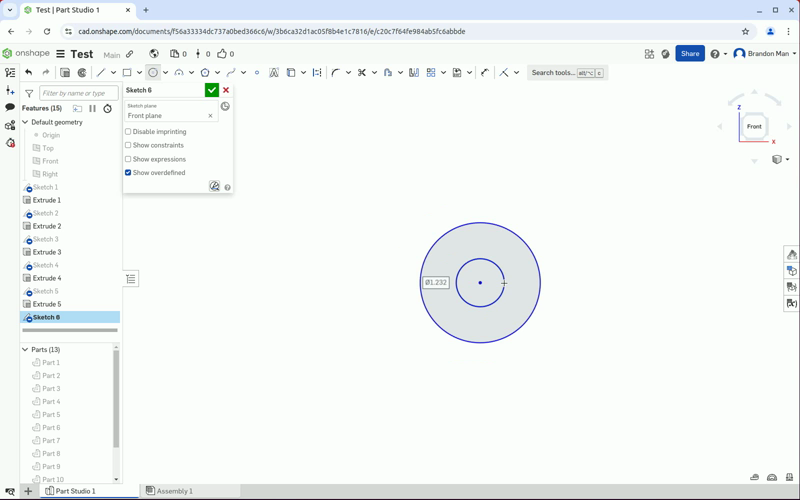
scroll(-6)
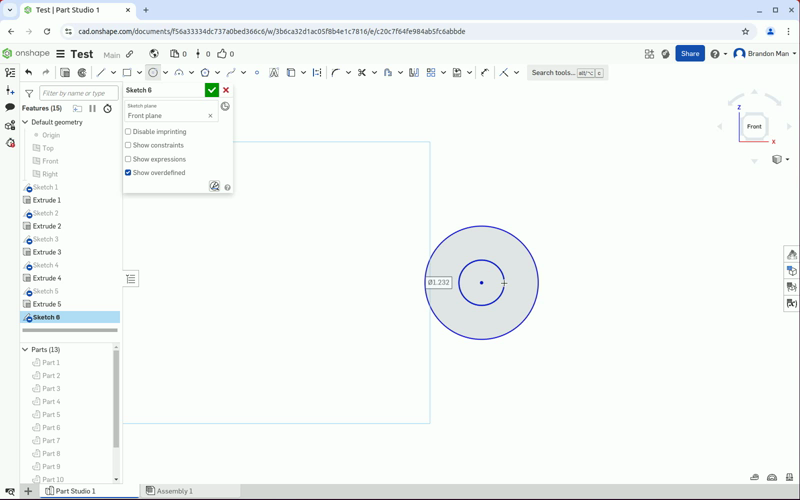
scroll(-6)
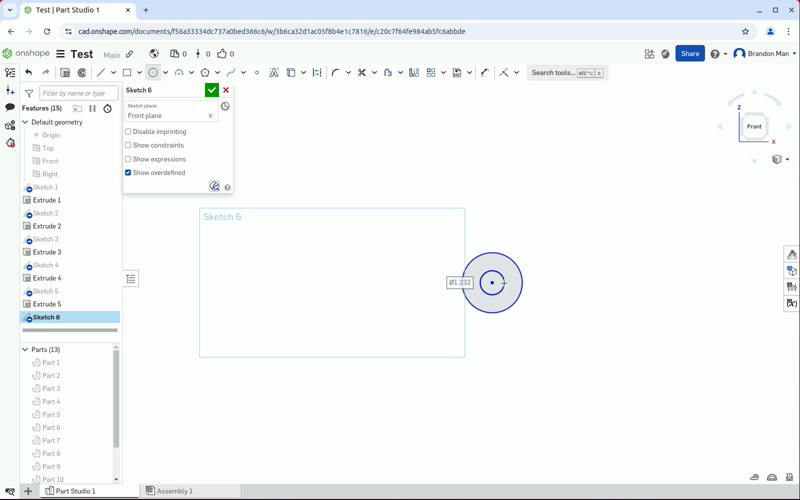
scroll(-6)
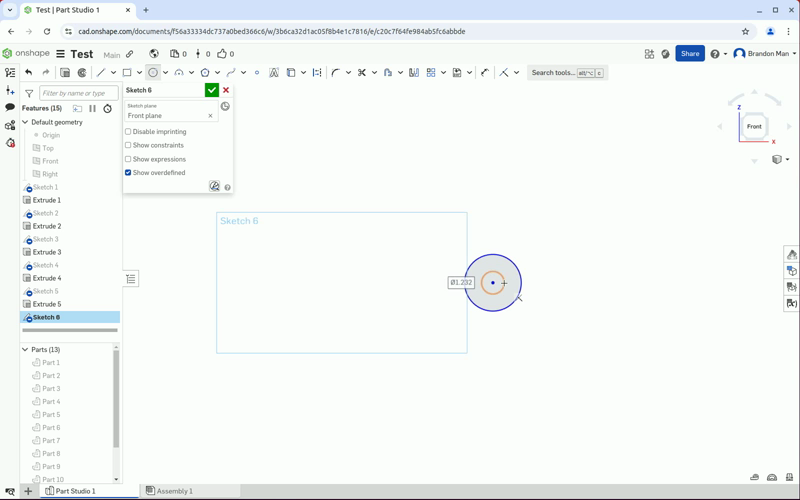
scroll(-6)
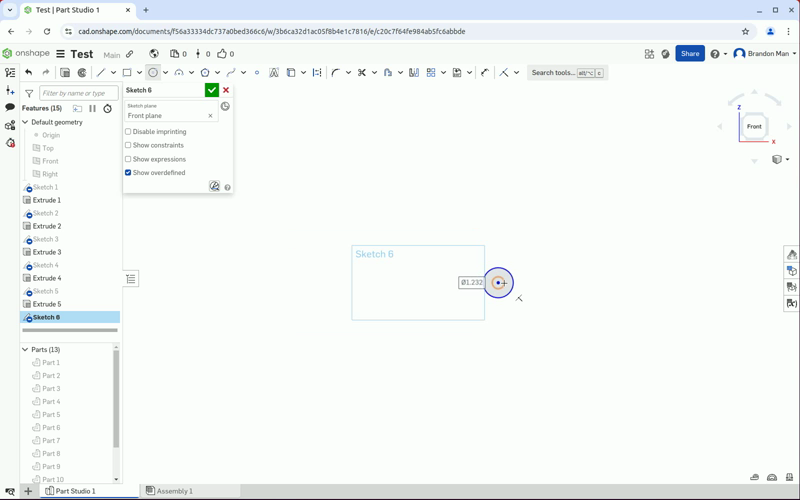
scroll(-6)
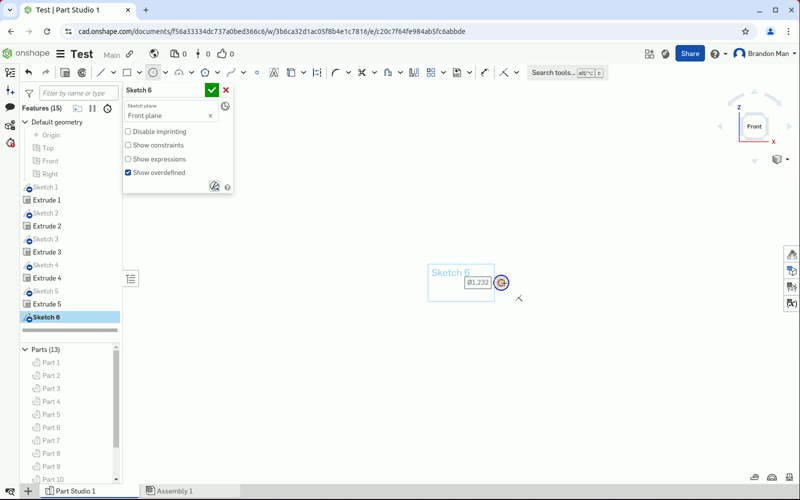
key(esc)
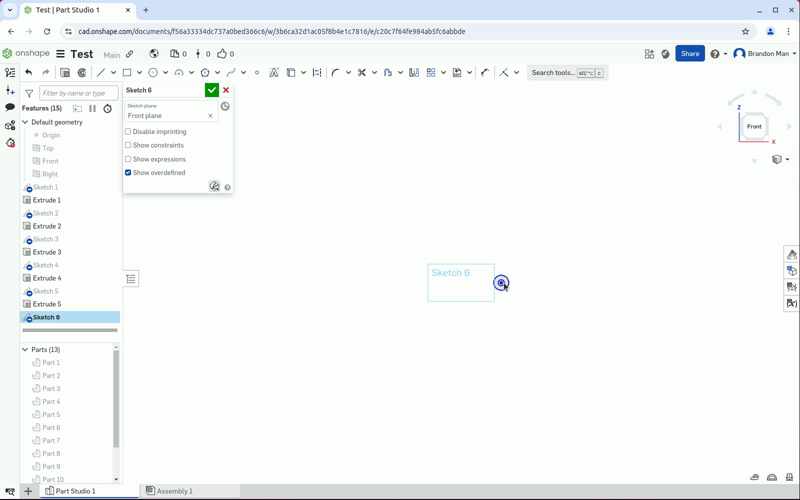
mouse_move(504, 280)
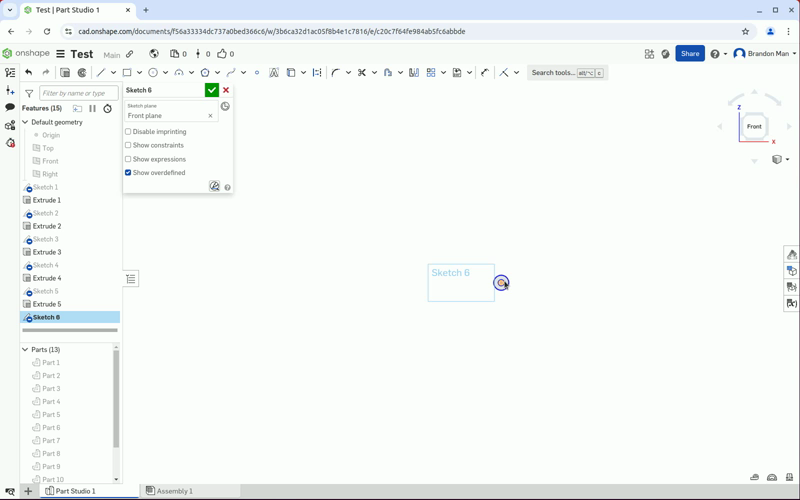
scroll(6)
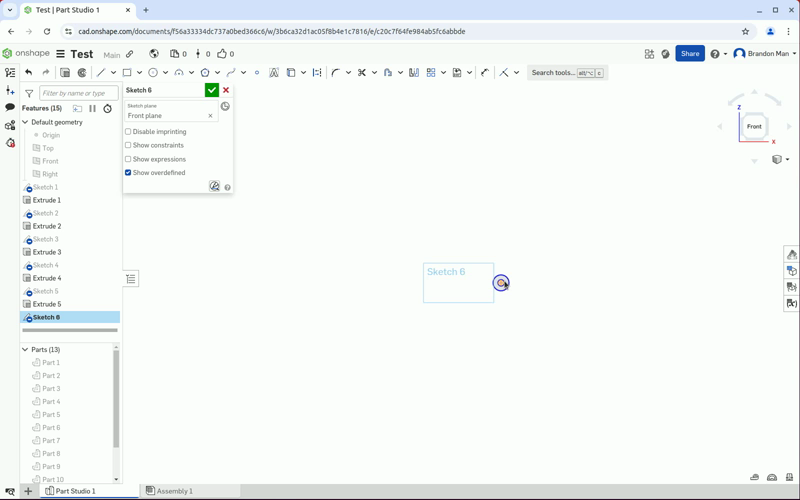
scroll(6)
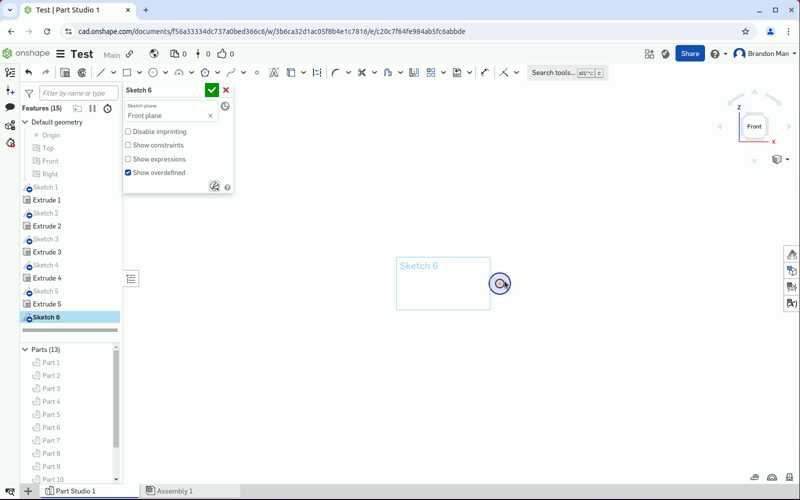
scroll(6)
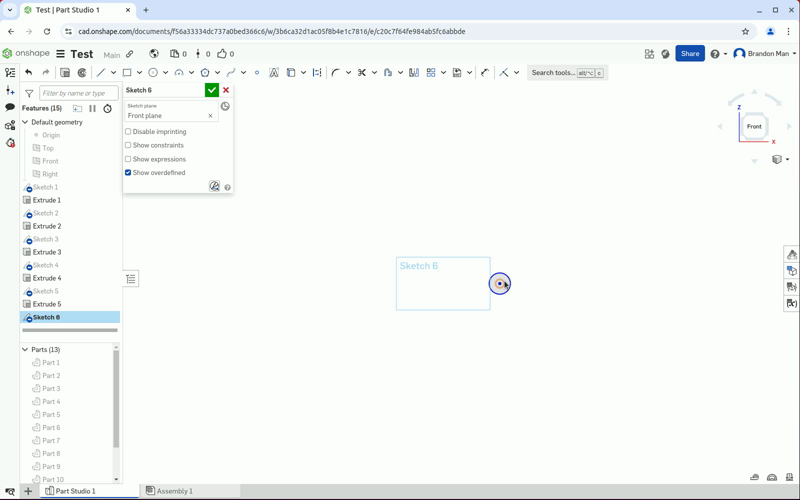
scroll(6)
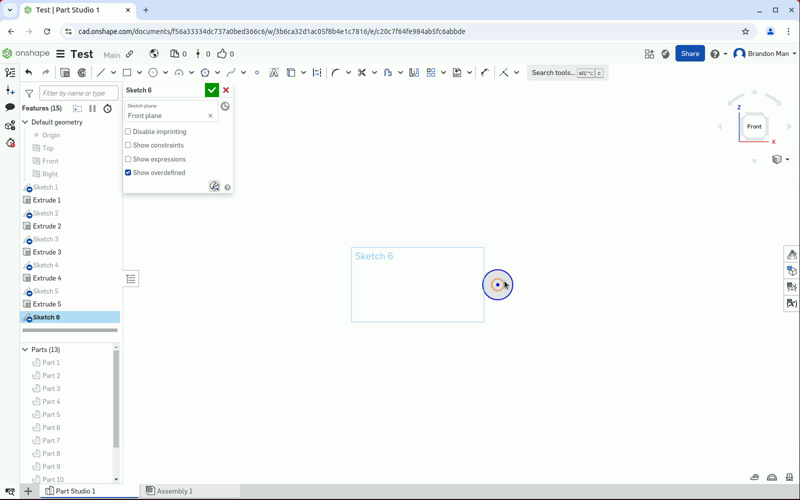
scroll(6)
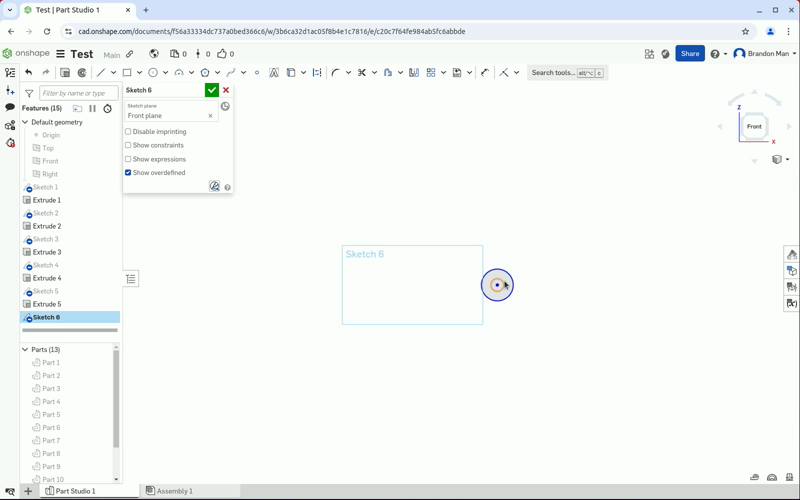
scroll(6)
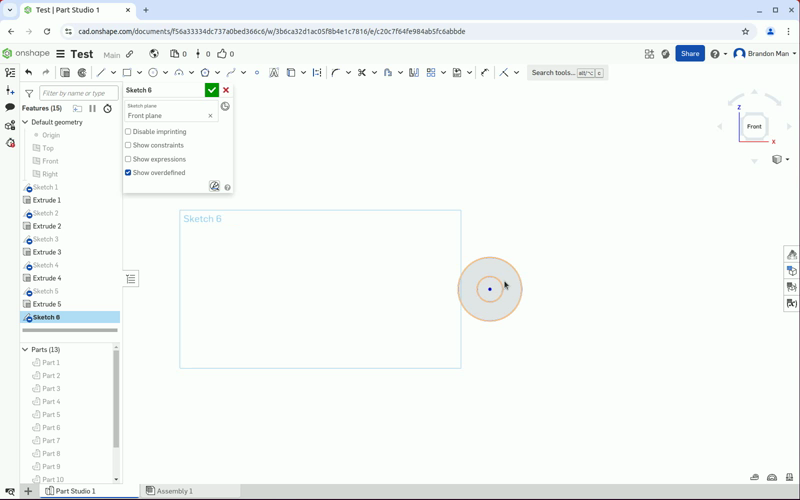
scroll(6)
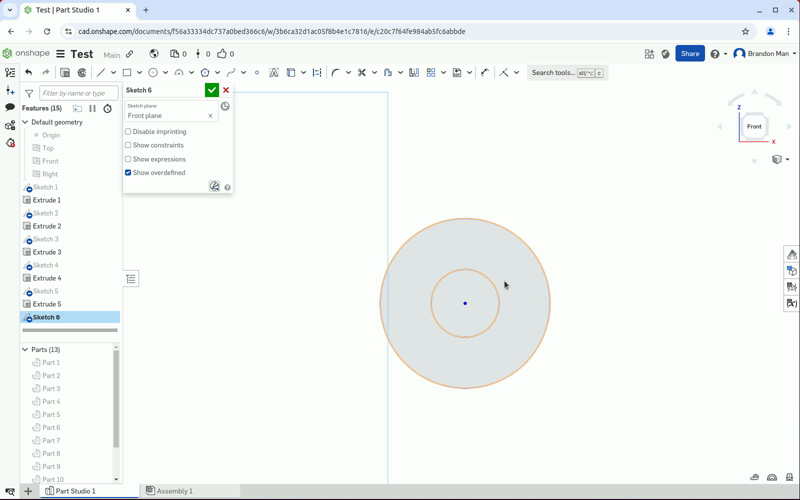
click(504, 280)
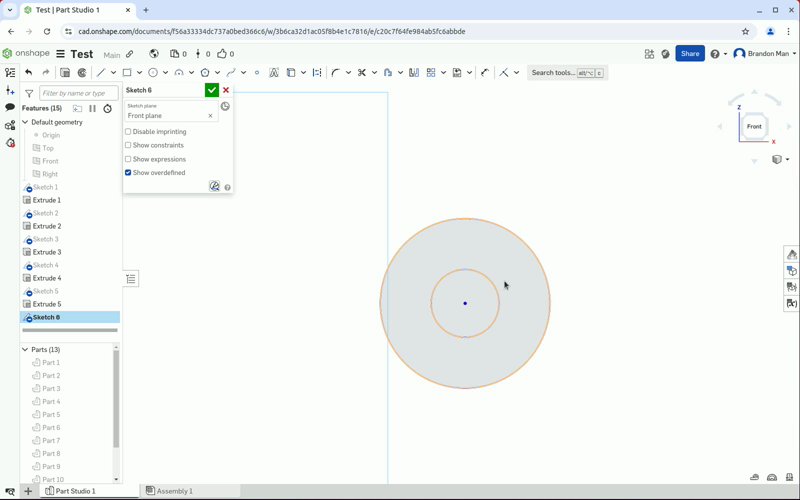
scroll(-6)
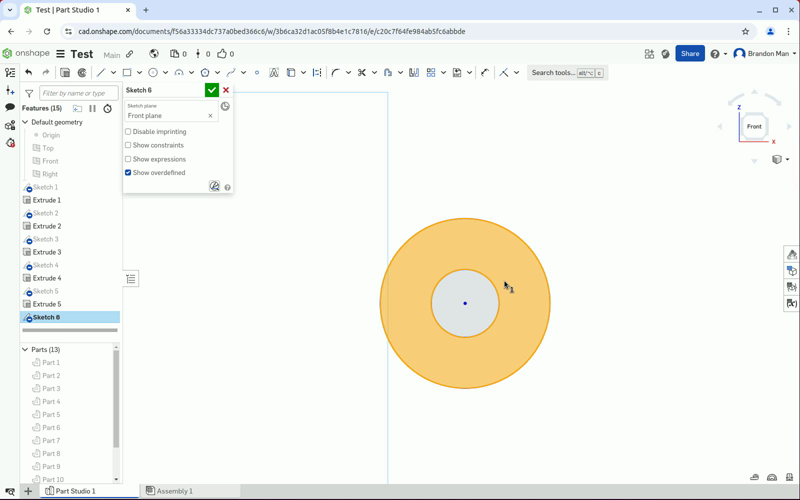
scroll(-6)
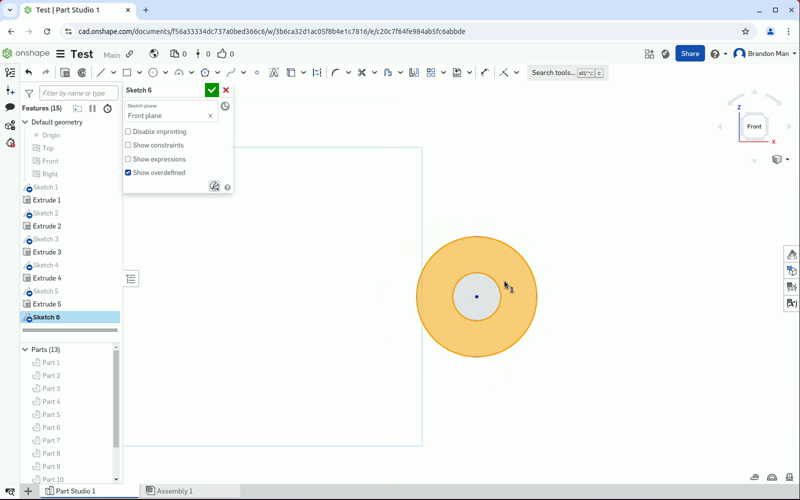
scroll(-6)
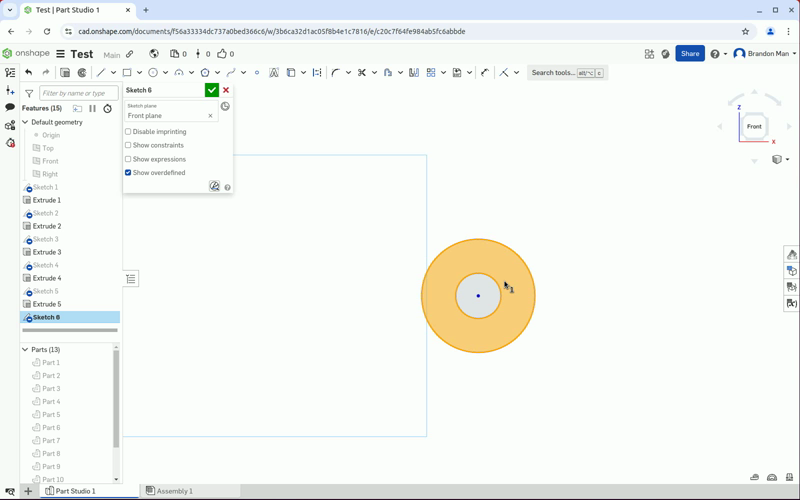
scroll(-6)
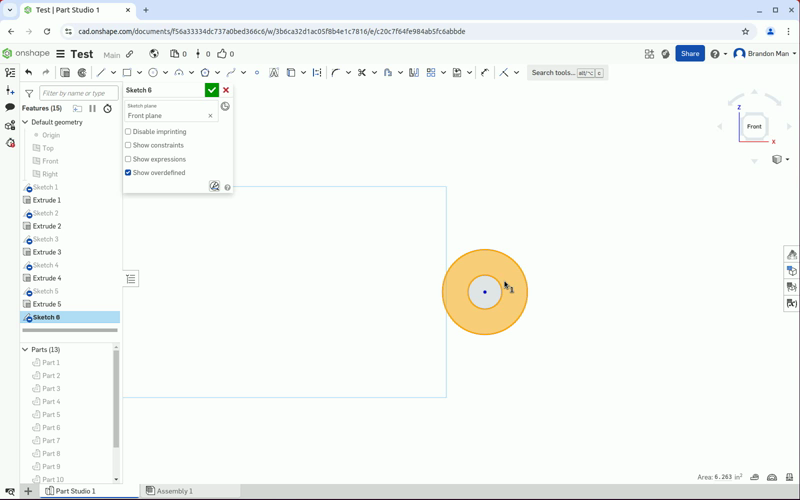
scroll(-6)
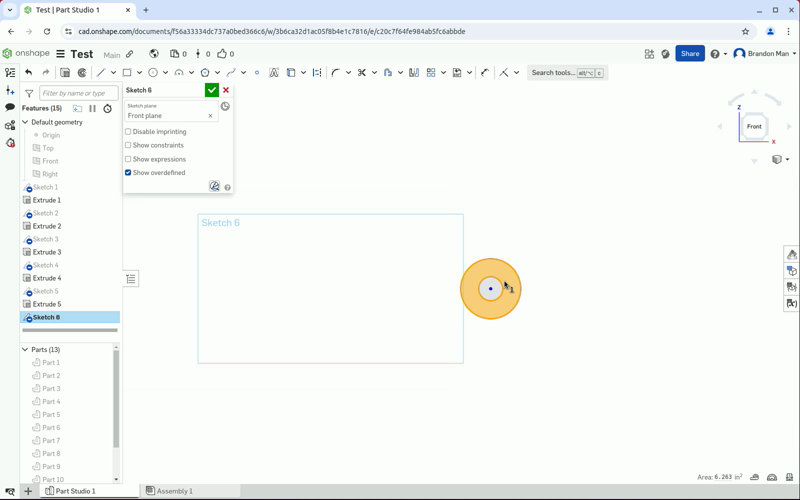
scroll(-6)
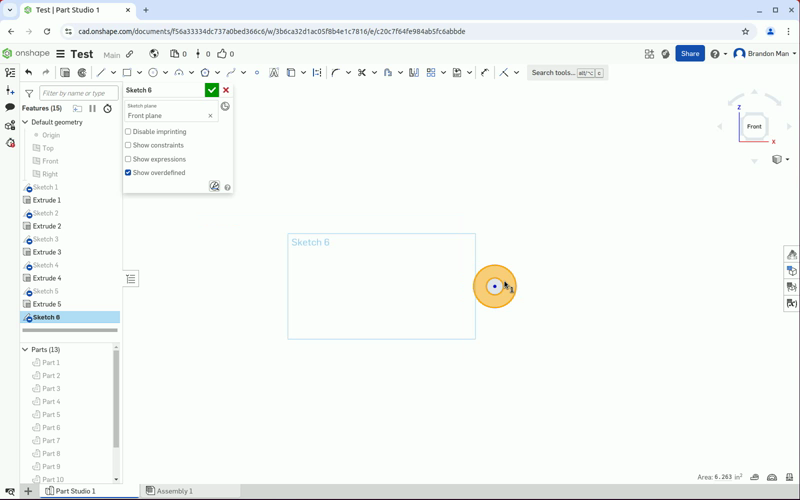
scroll(-6)
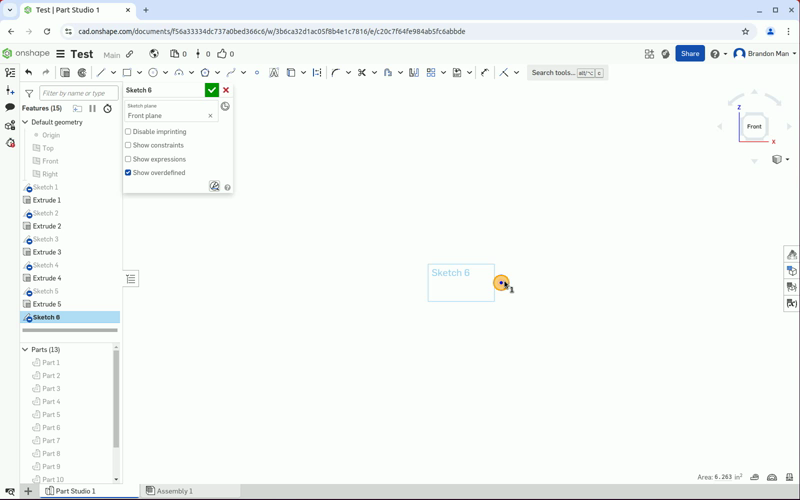
mouse_move(69, 352)
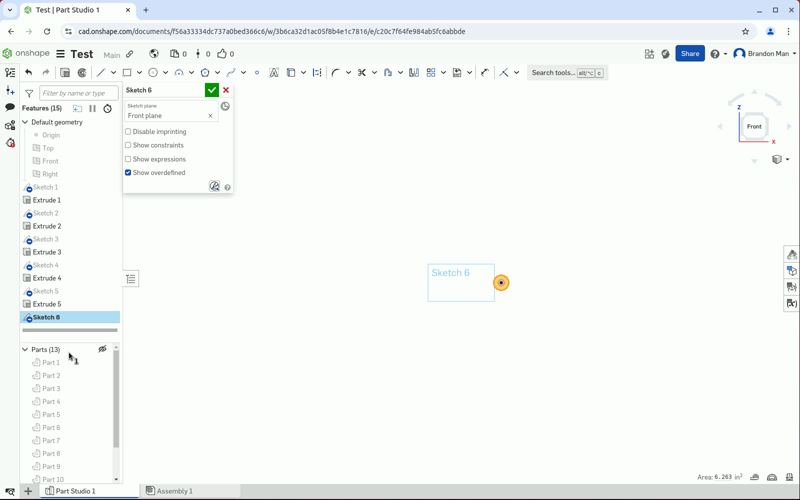
key(shift+y)
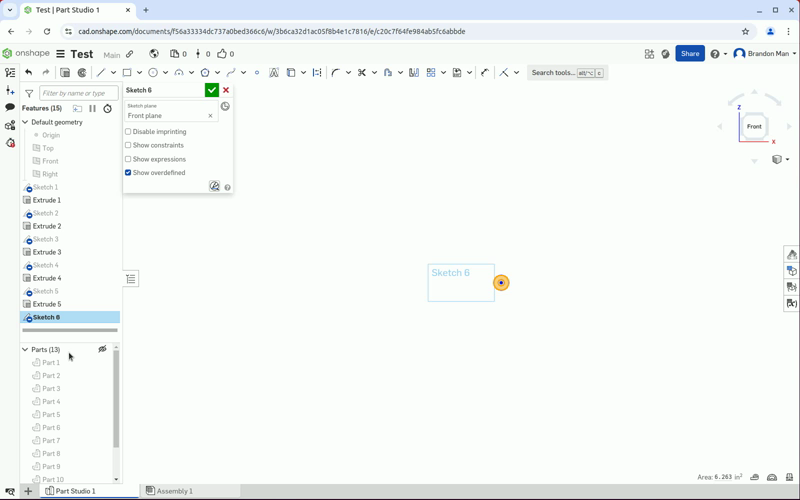
key(shift+e)
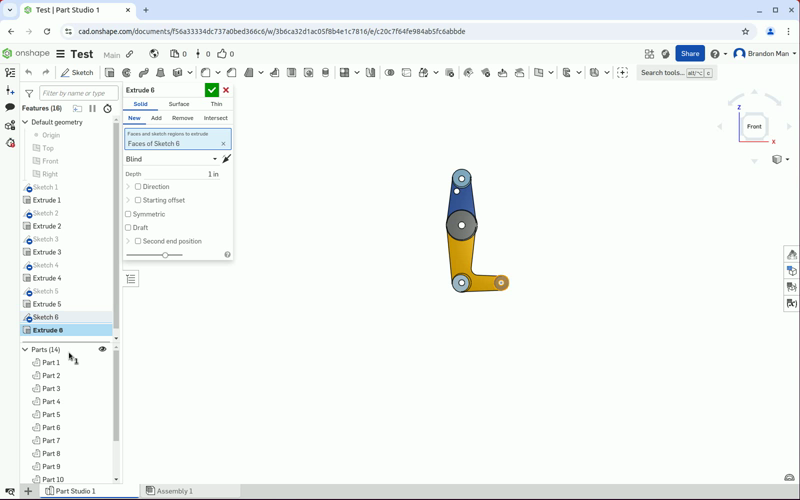
mouse_move(143, 106)
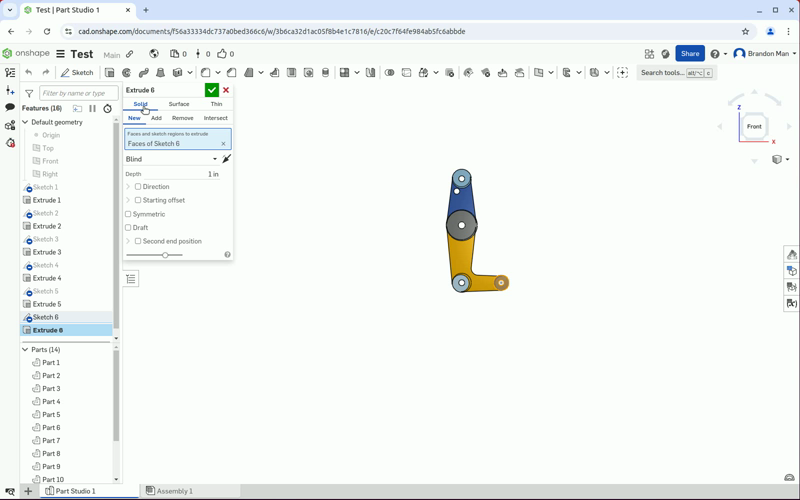
click(143, 106)
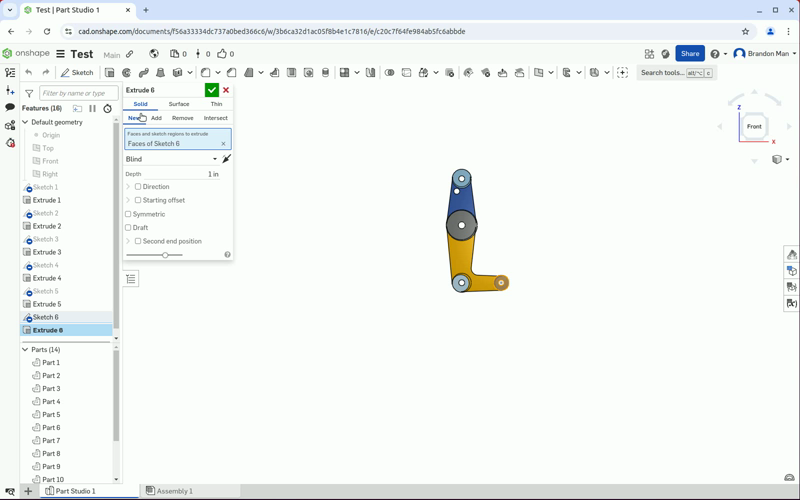
mouse_move(137, 120)
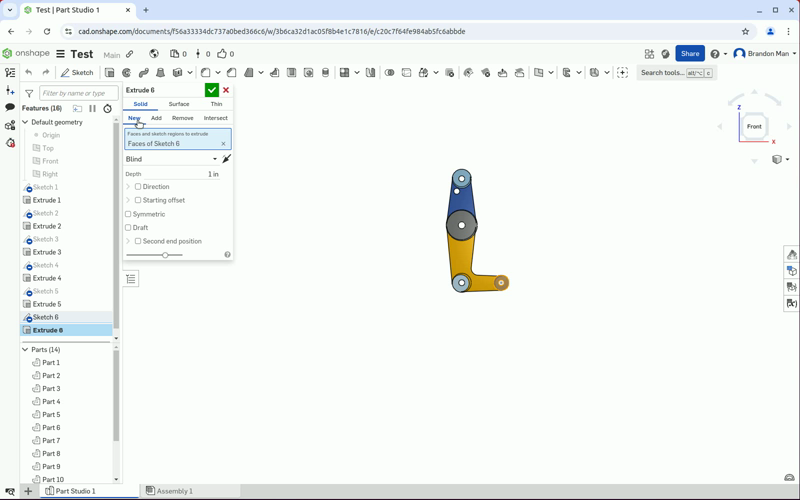
click(137, 120)
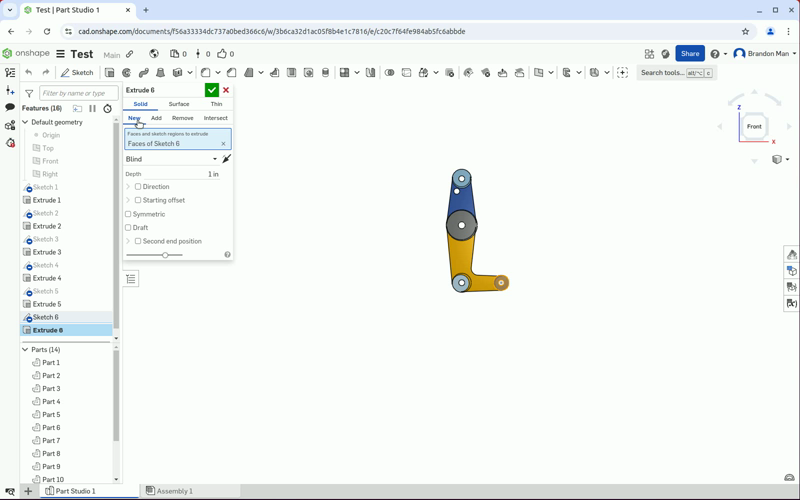
key(tab, 4)
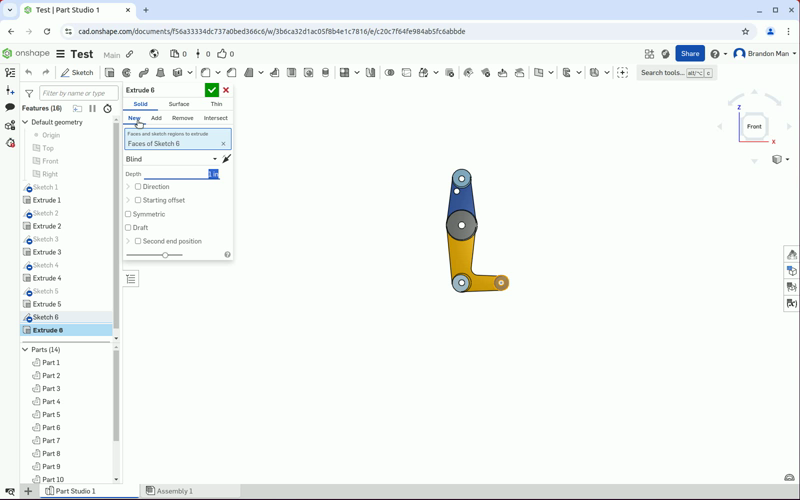
text(0.481)
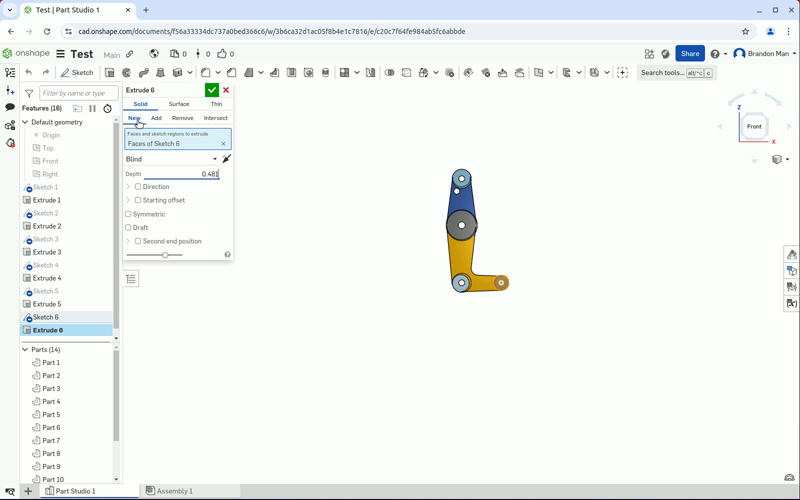
key(enter)
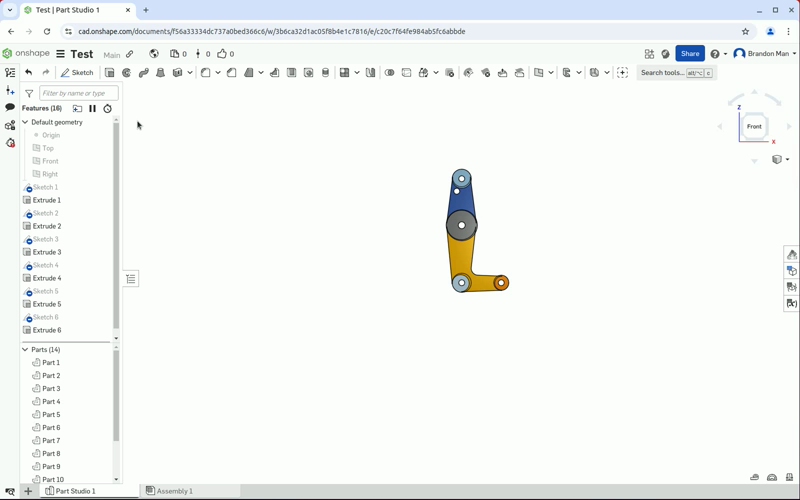
key(shift+h)
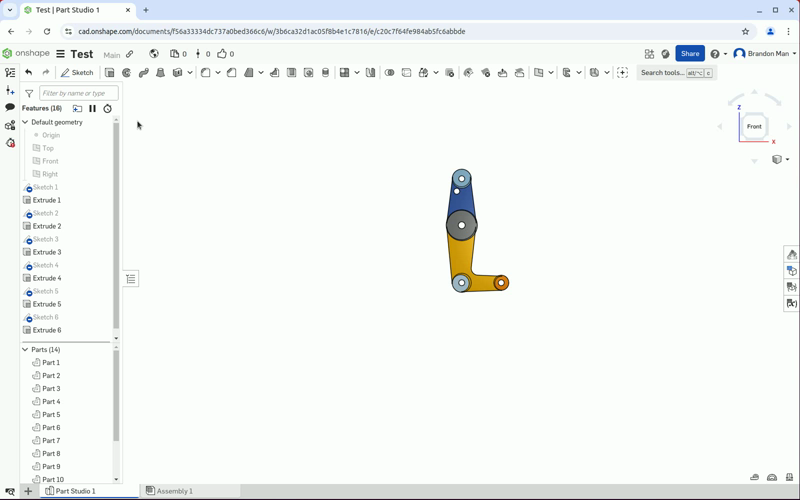
key(shift+h)
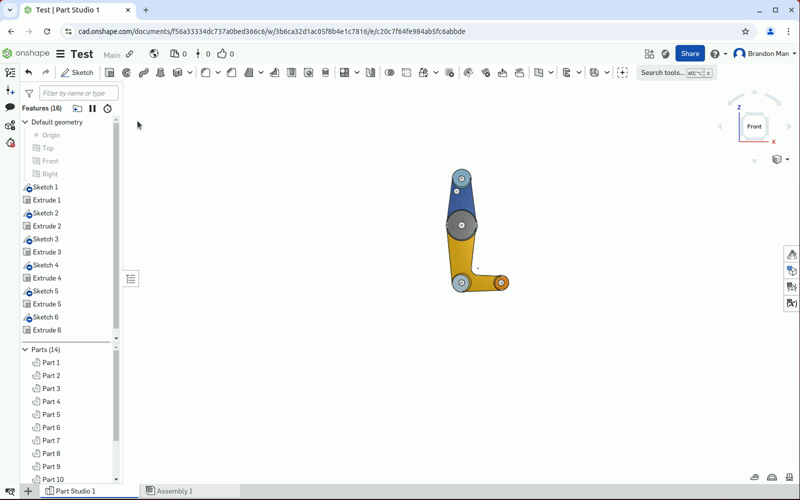
key(shift+7)
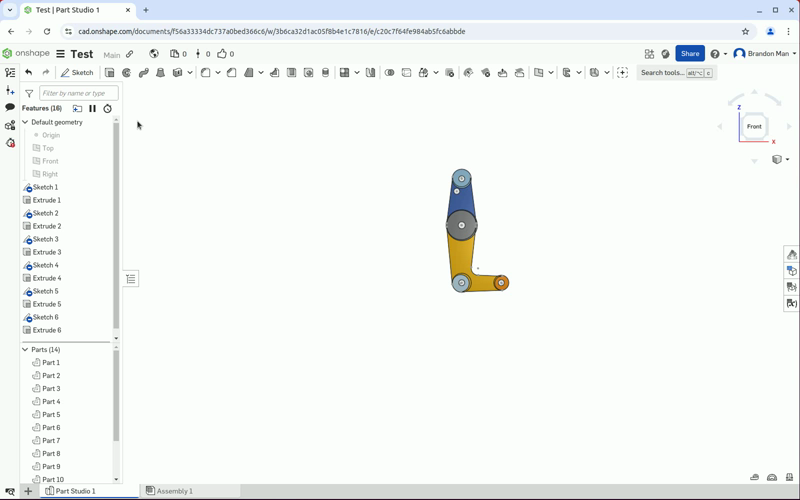
key(left, 2)
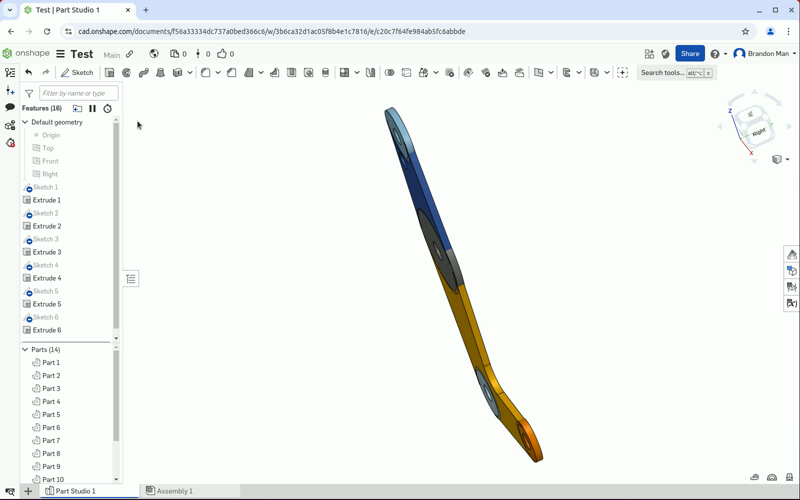
key(down, 2)
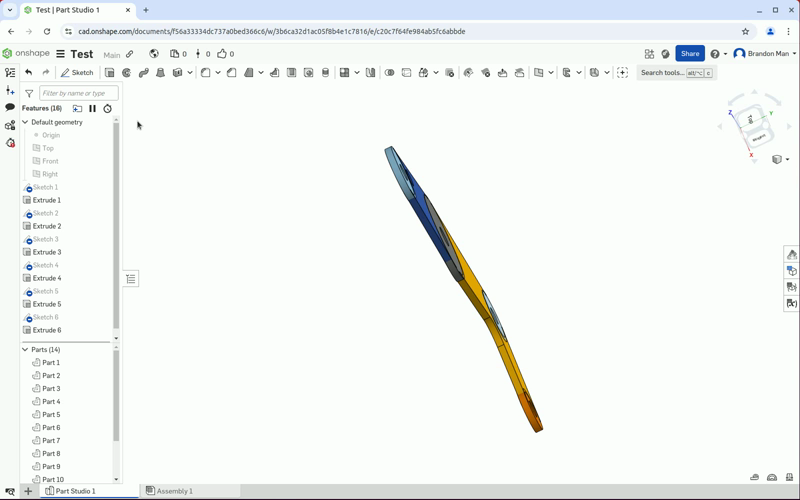
key(up, 2)
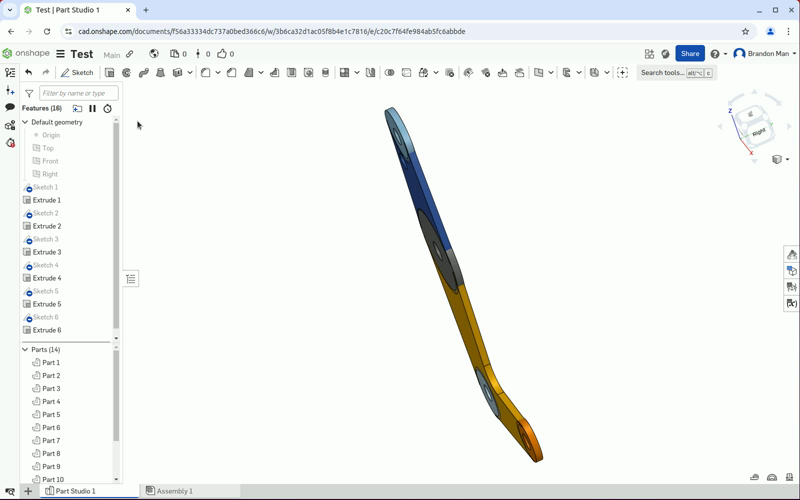
key(right, 2)
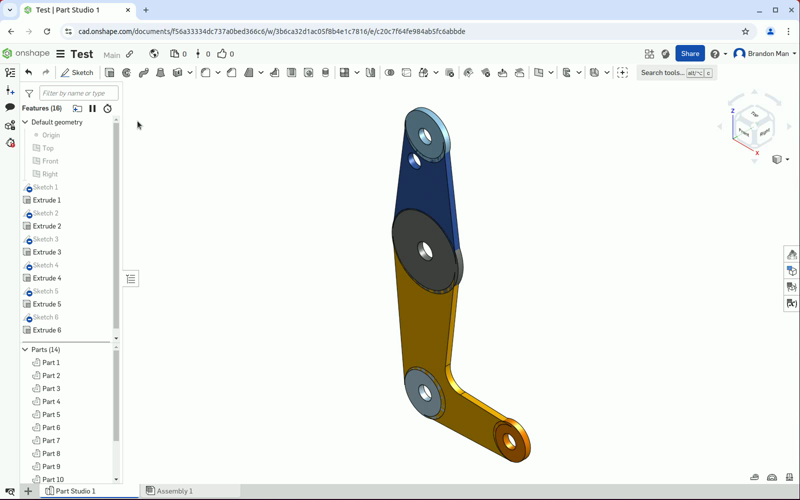
mouse_move(69, 189)
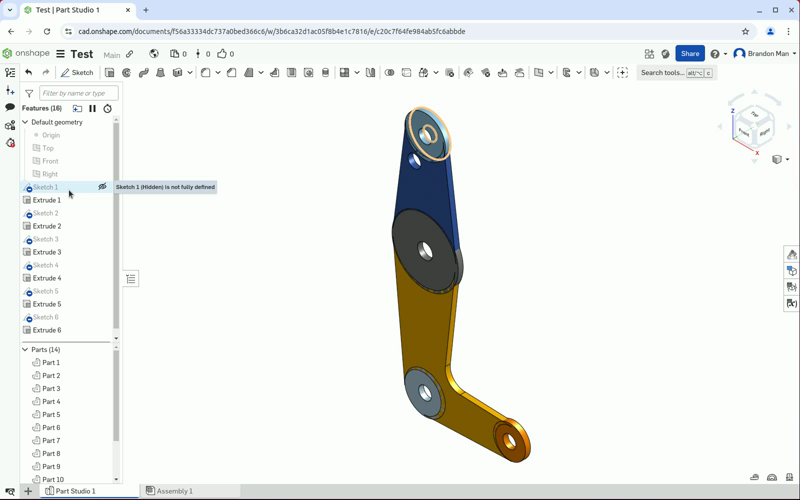
click(69, 189)